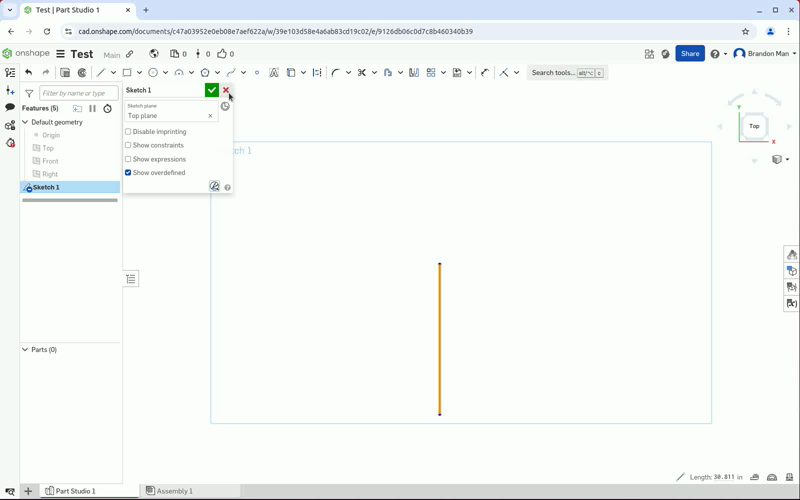
key(shift+h)
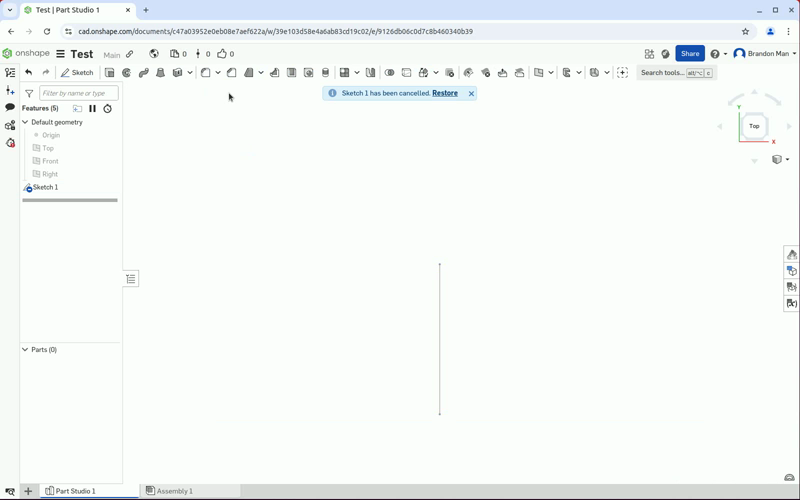
key(shift+s)
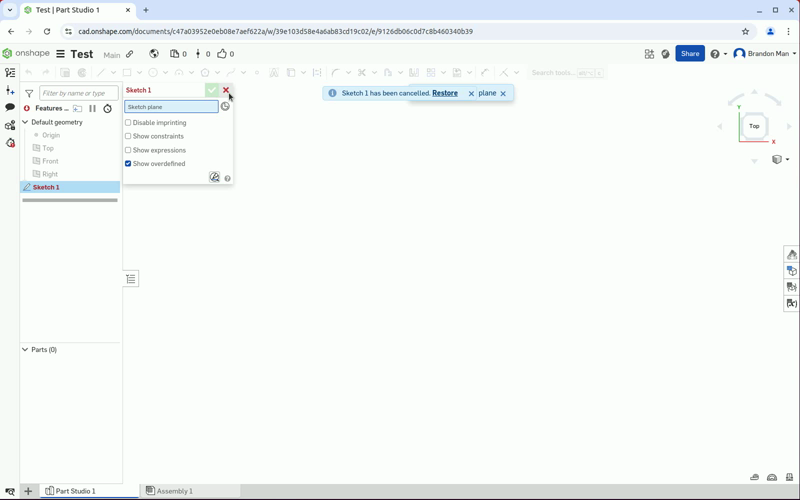
mouse_move(73, 150)
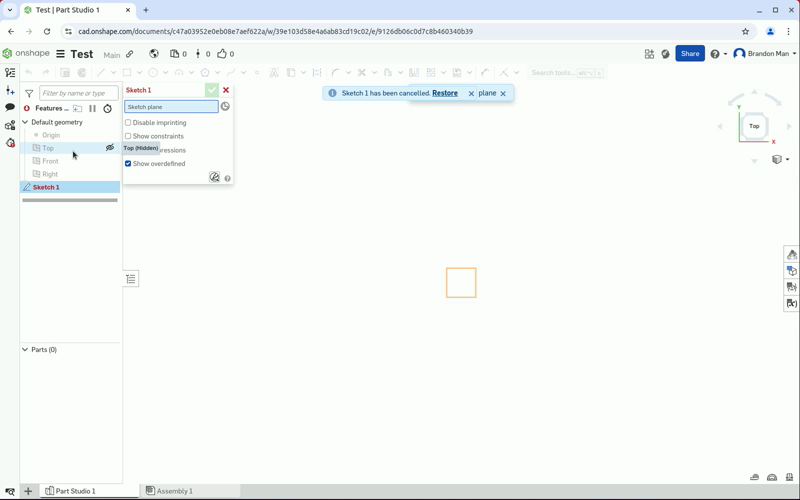
click(73, 150)
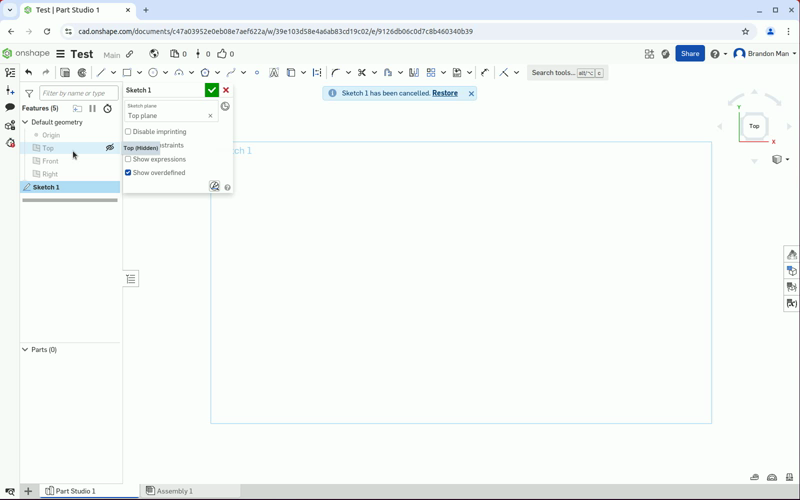
mouse_move(73, 352)
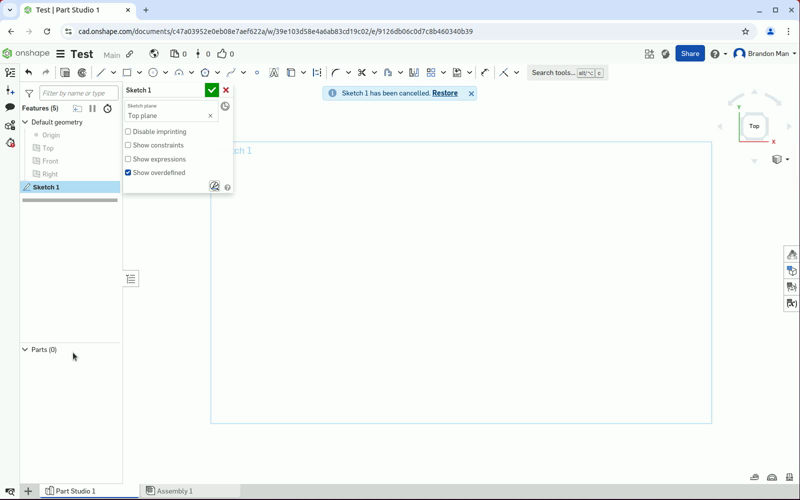
key(y)
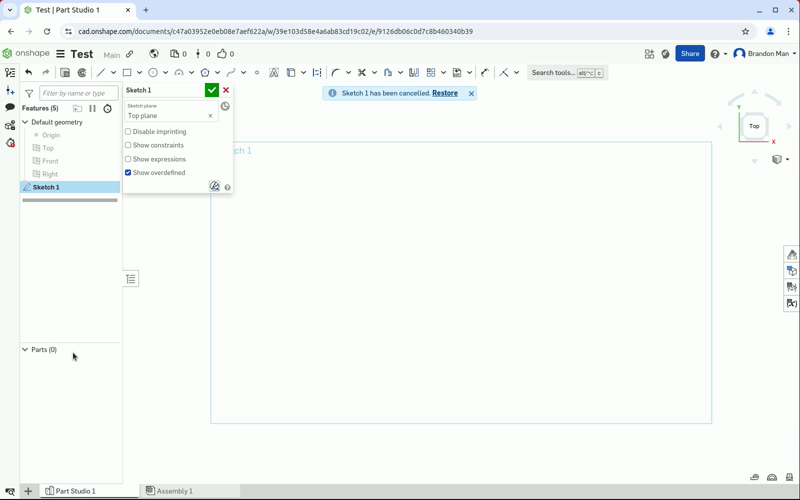
key(l)
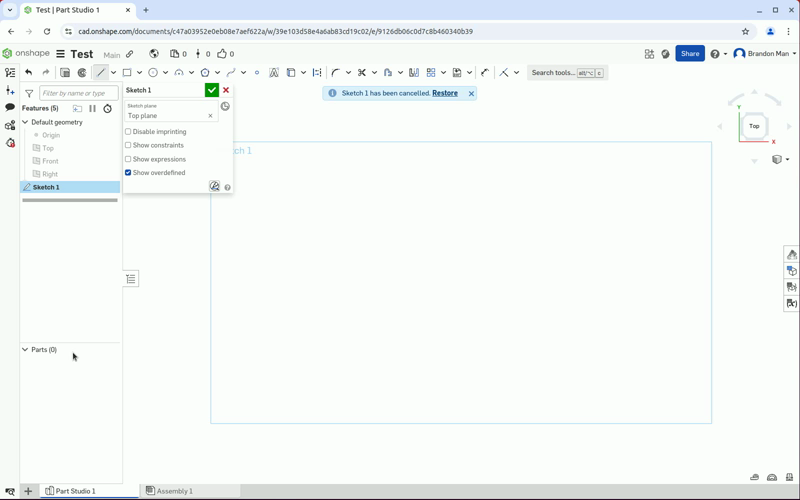
key_down(shift)
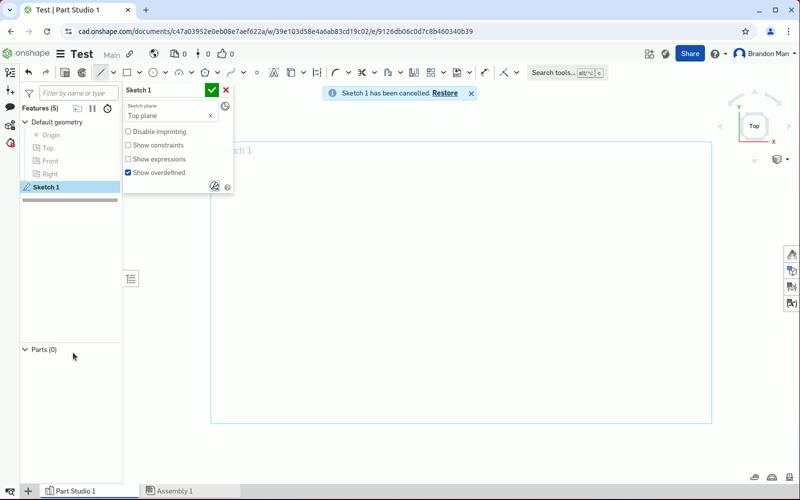
mouse_move(383, 282)
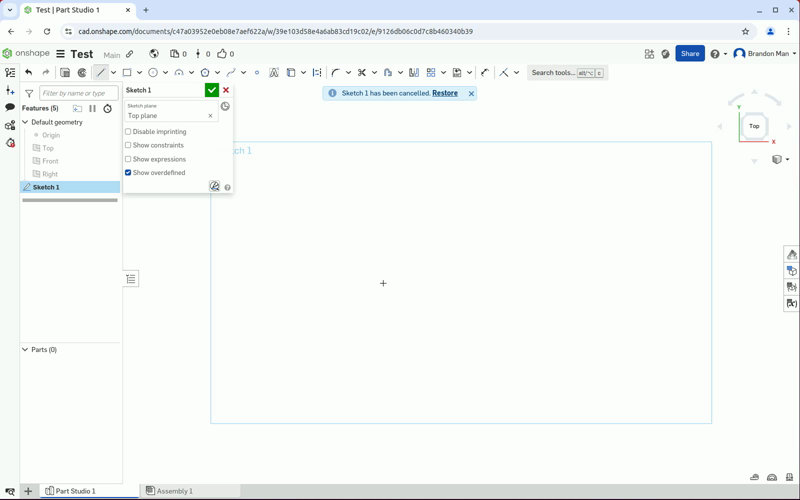
click(383, 282)
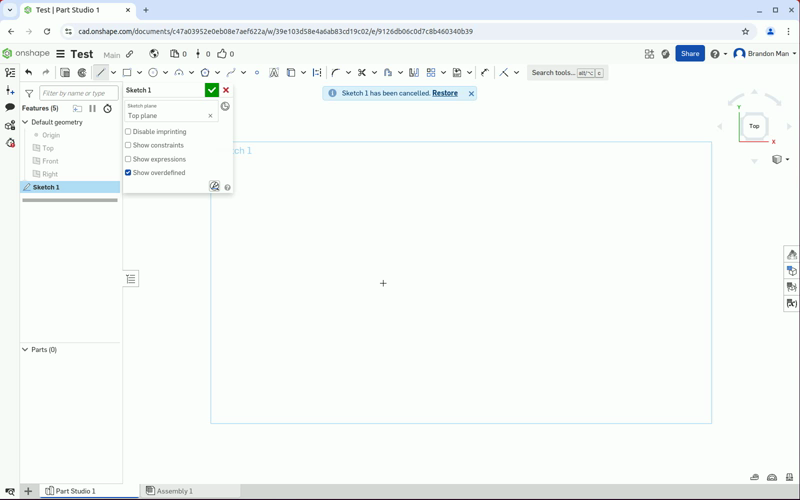
key_up(shift)
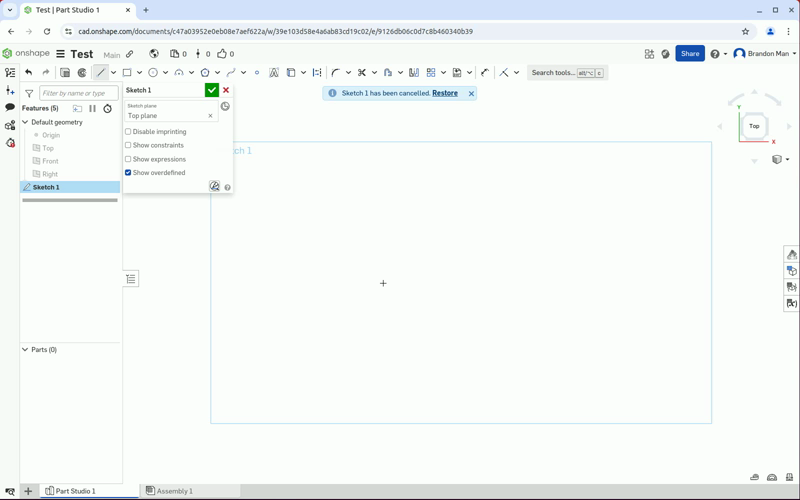
key_down(shift)
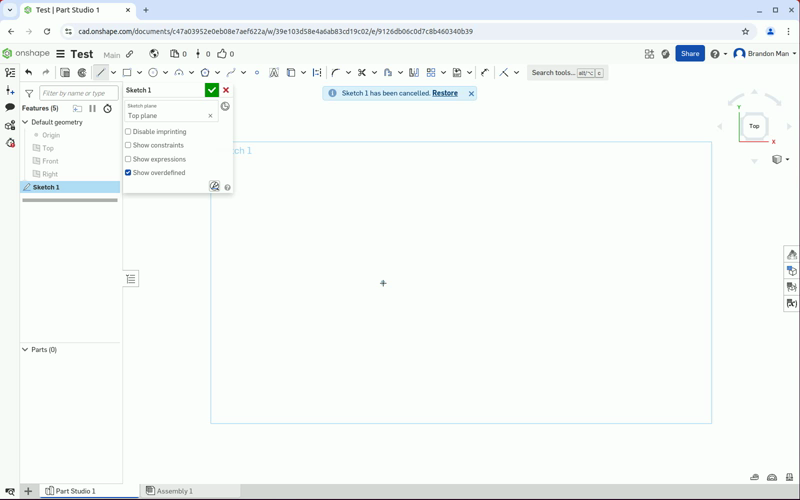
mouse_move(461, 282)
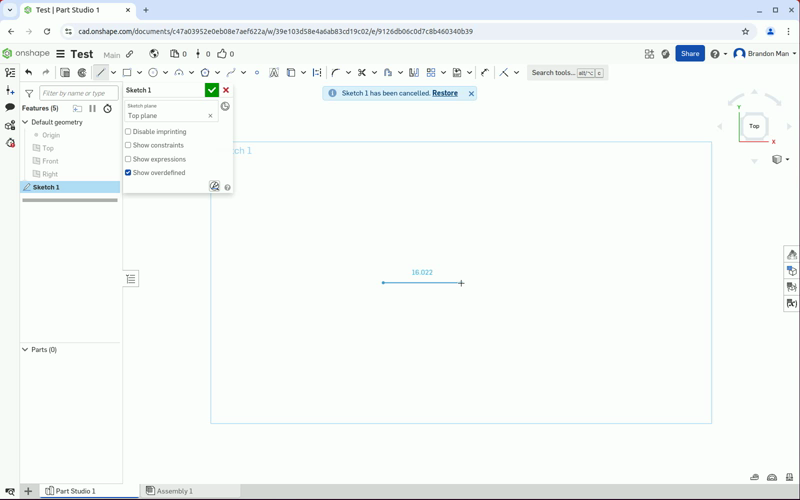
click(461, 282)
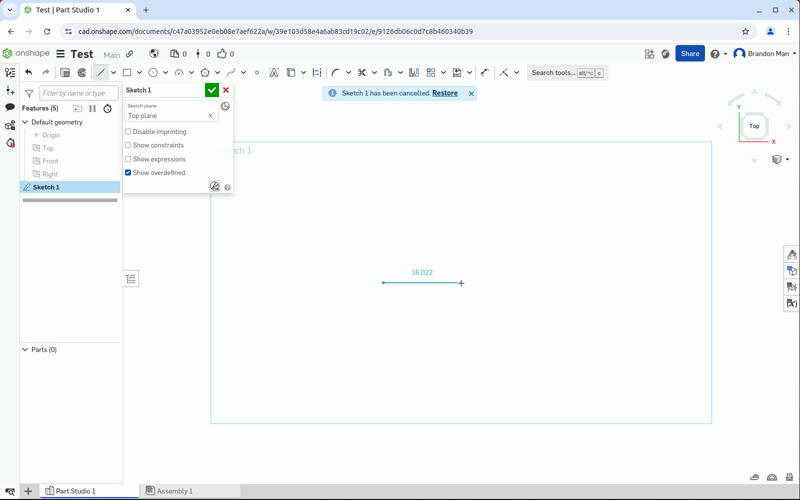
key_up(shift)
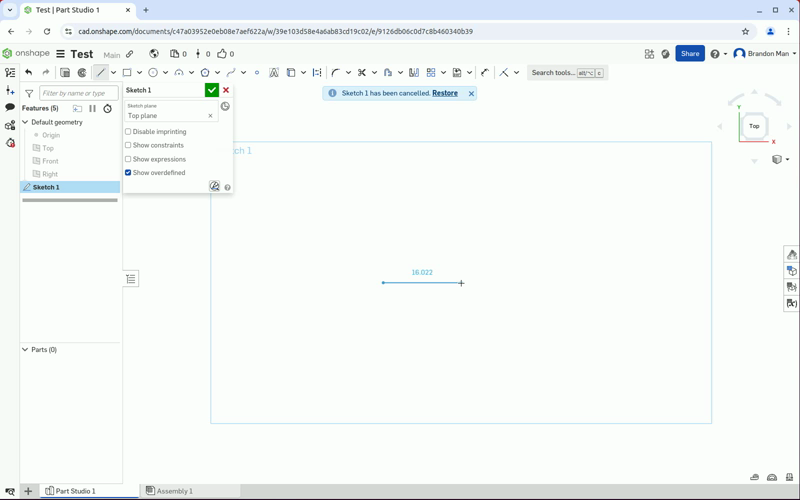
key_down(shift)
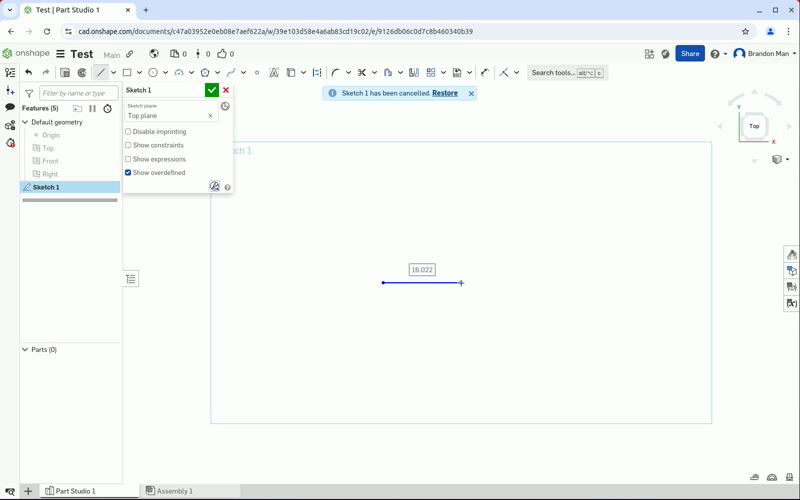
mouse_move(461, 170)
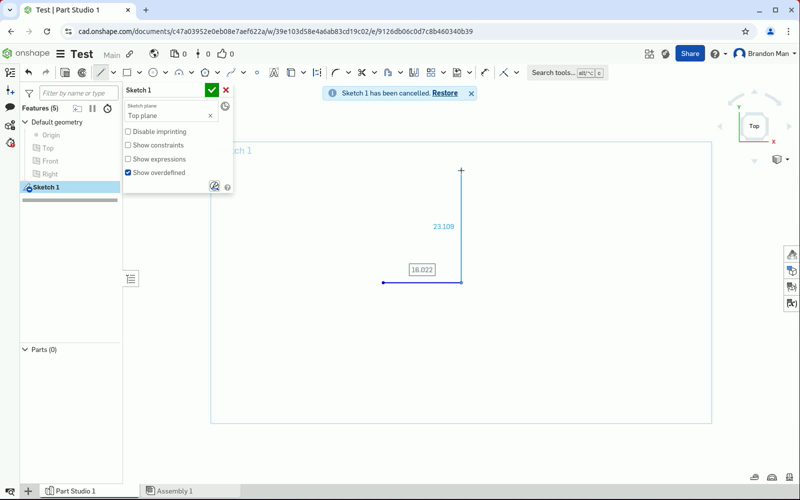
click(461, 170)
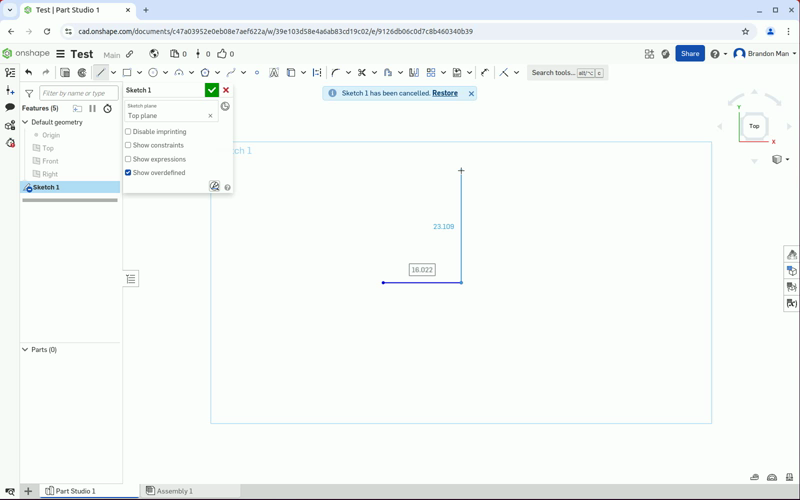
key_up(shift)
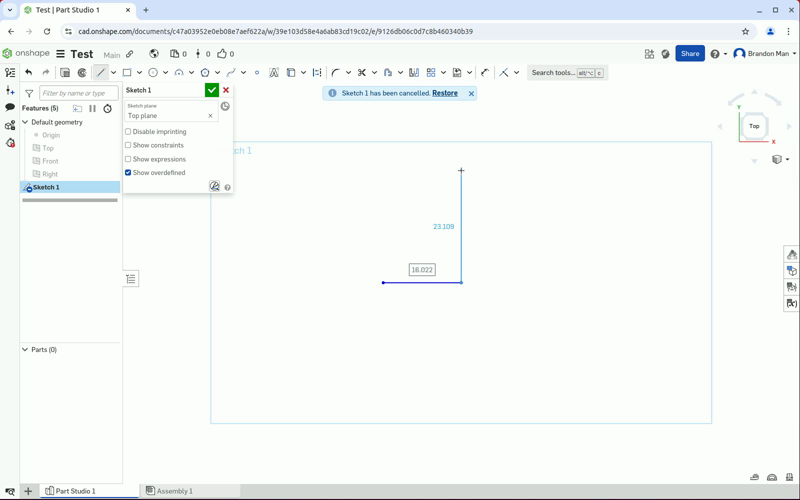
key_down(shift)
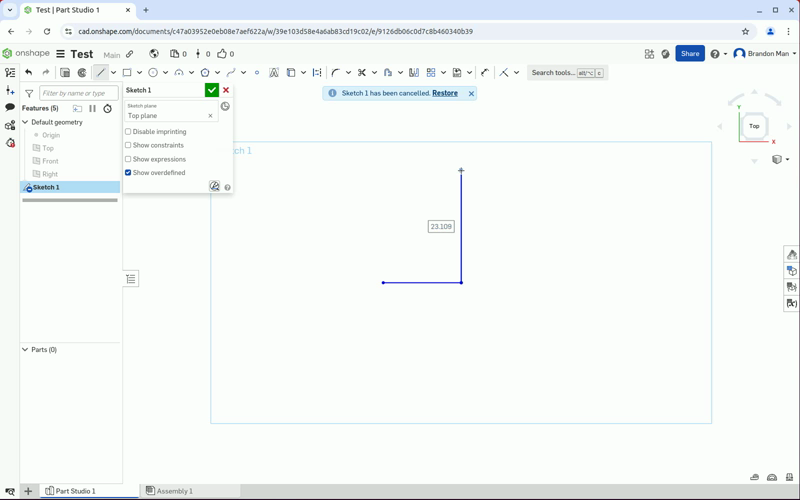
mouse_move(383, 170)
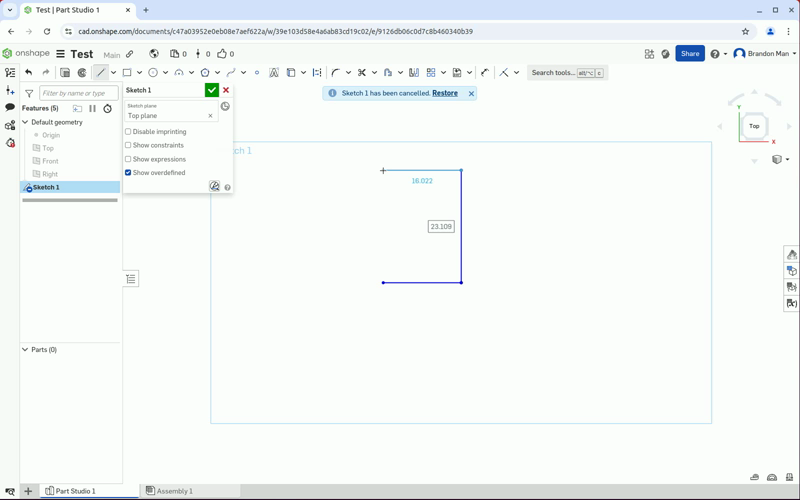
click(383, 170)
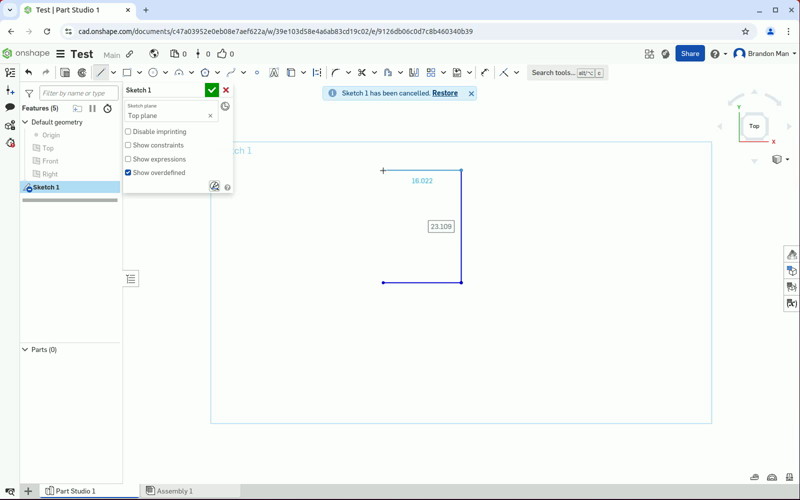
key_up(shift)
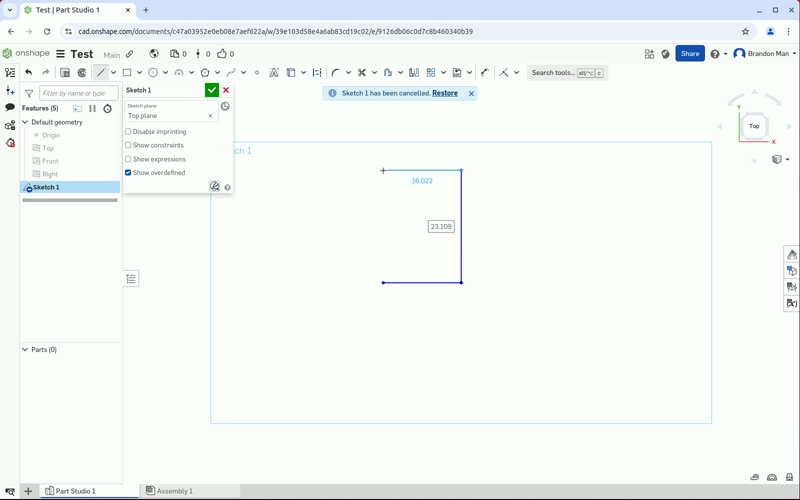
key_down(shift)
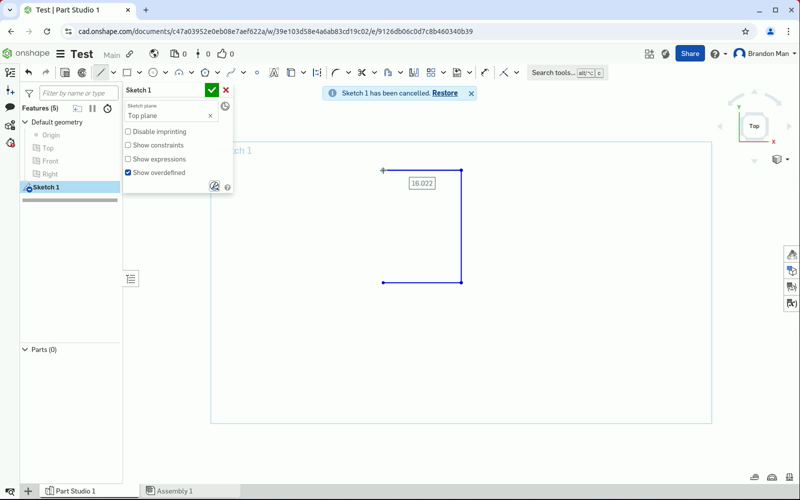
mouse_move(383, 282)
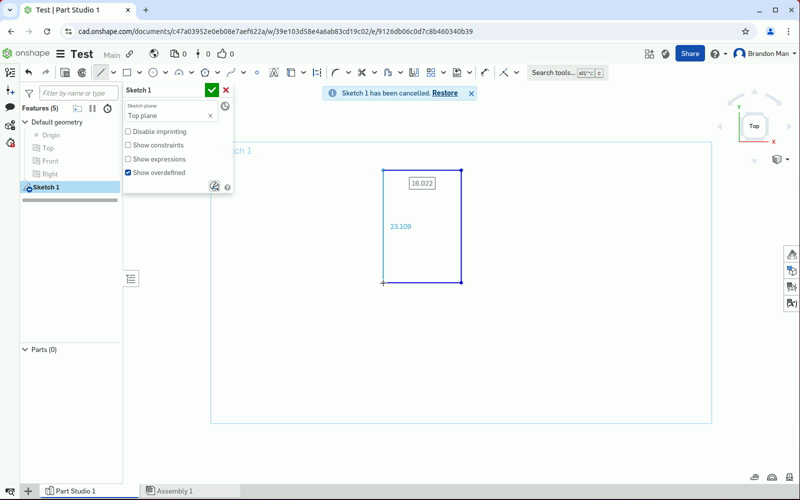
key_up(shift)
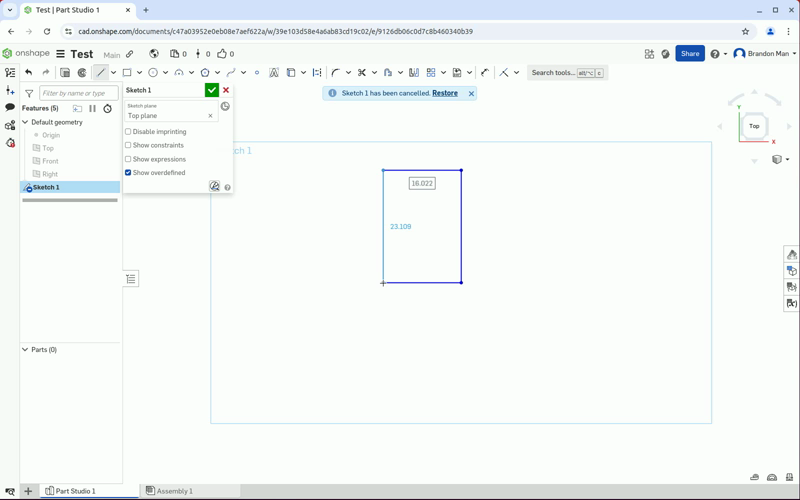
click(383, 282)
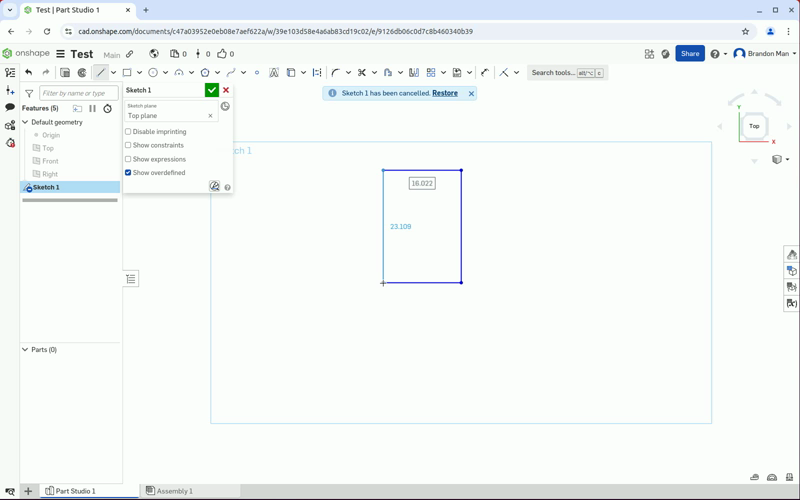
key(esc)
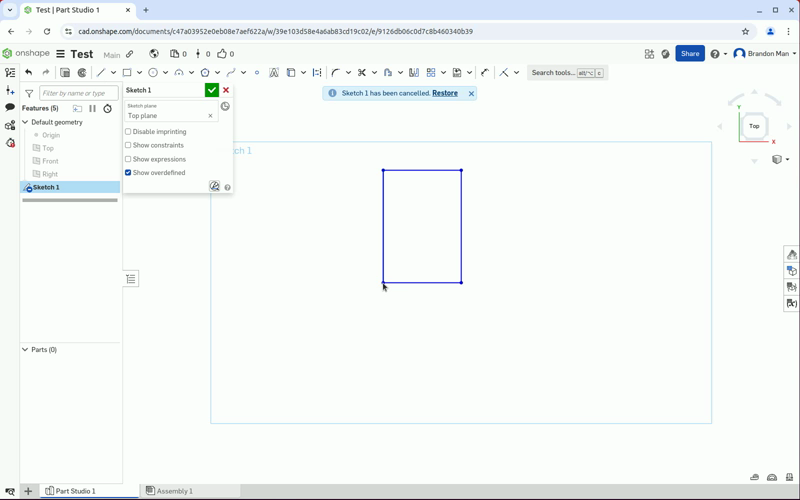
mouse_move(409, 273)
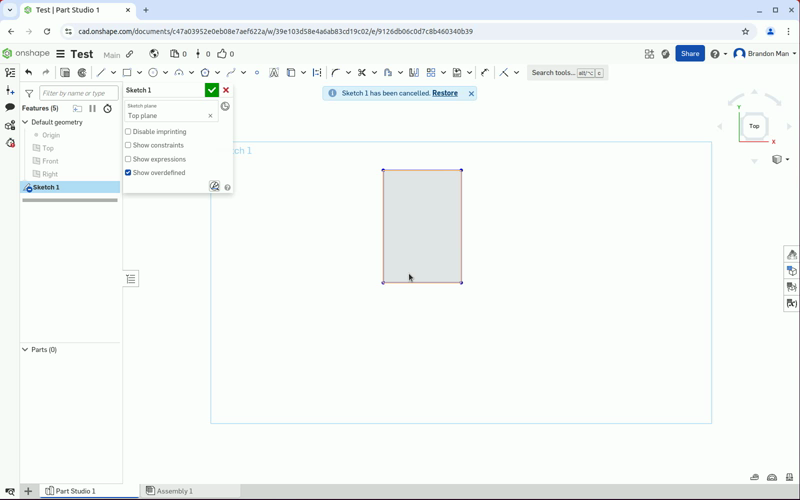
click(409, 273)
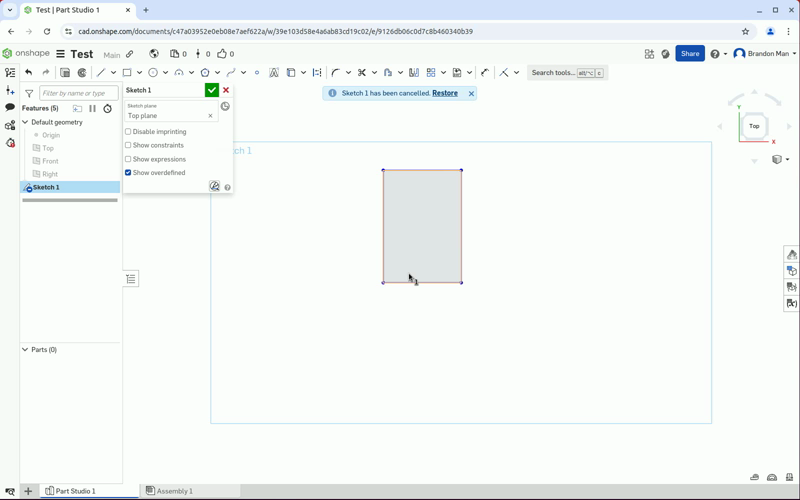
mouse_move(73, 352)
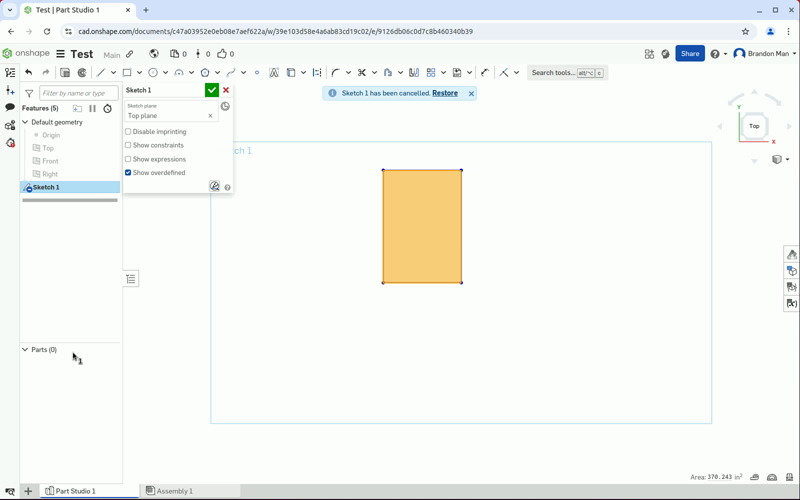
key(shift+y)
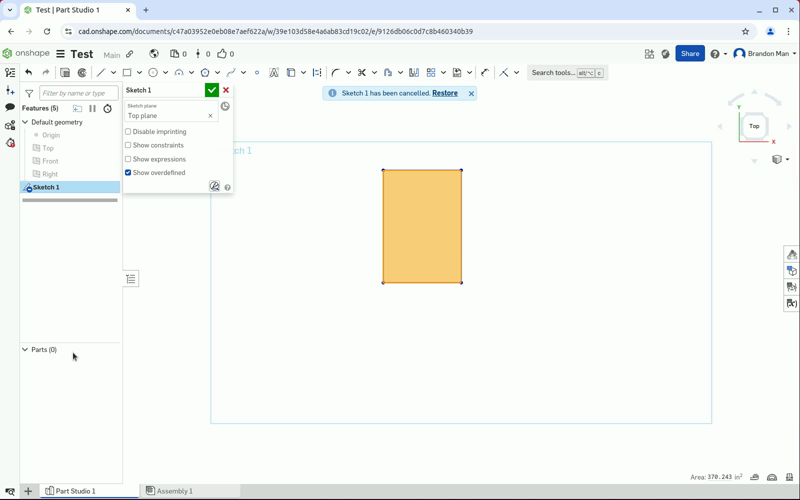
key(shift+e)
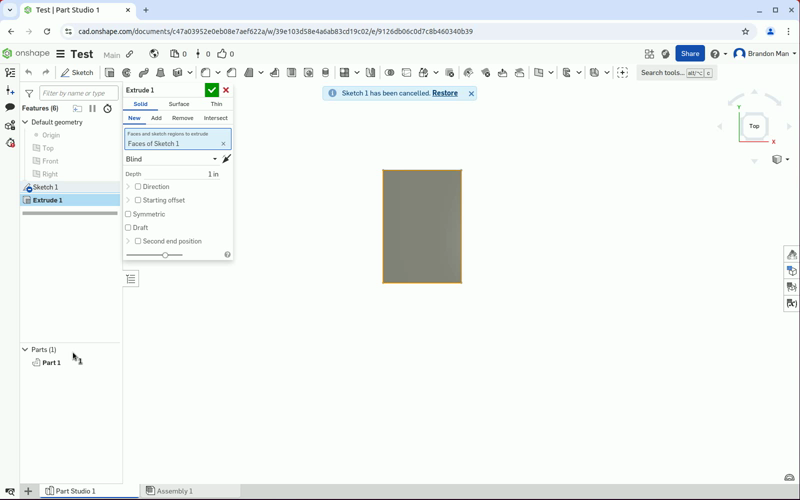
mouse_move(143, 106)
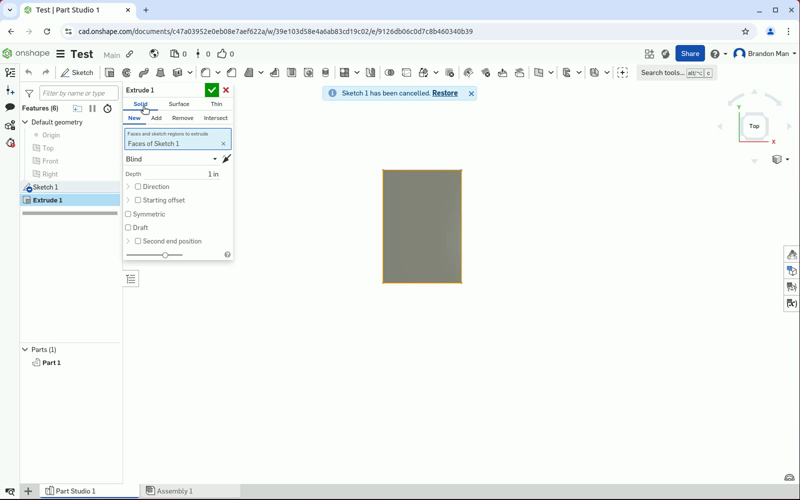
click(143, 106)
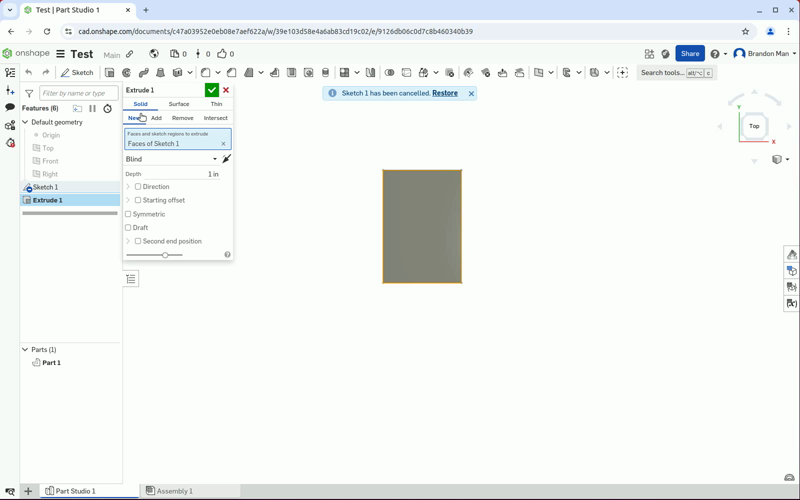
mouse_move(137, 120)
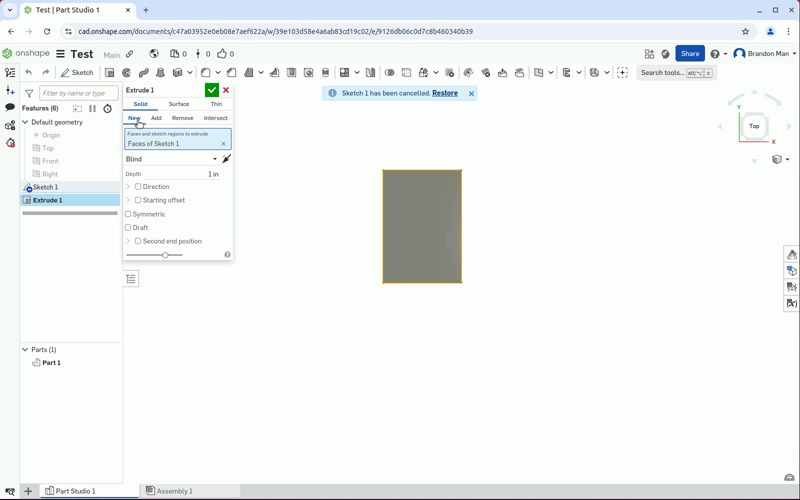
click(137, 120)
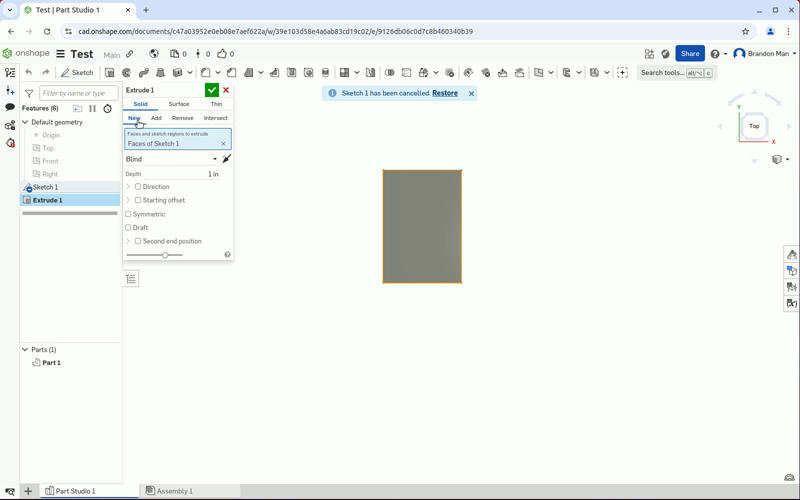
key(tab, 4)
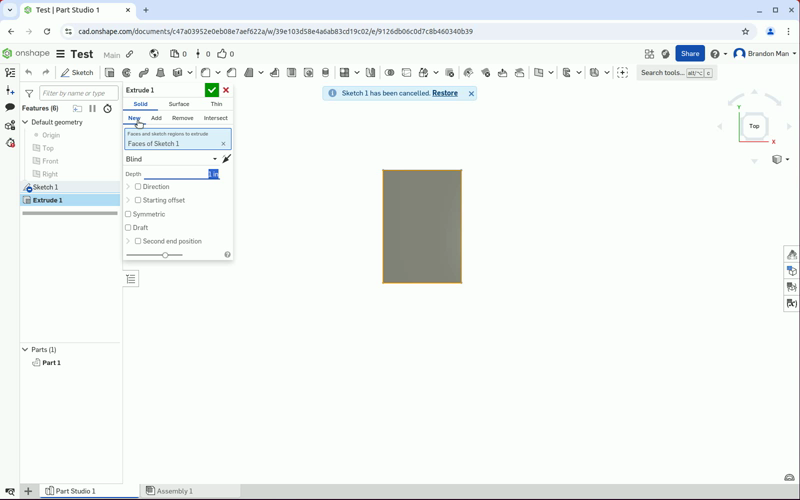
text(0.481)
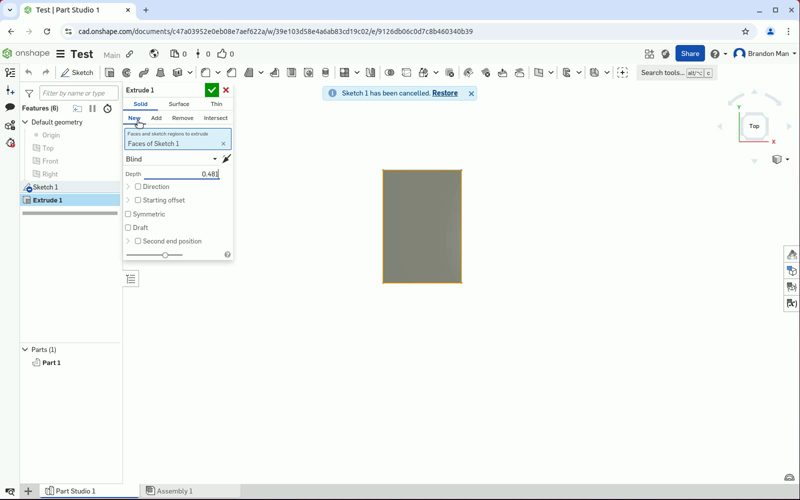
key(enter)
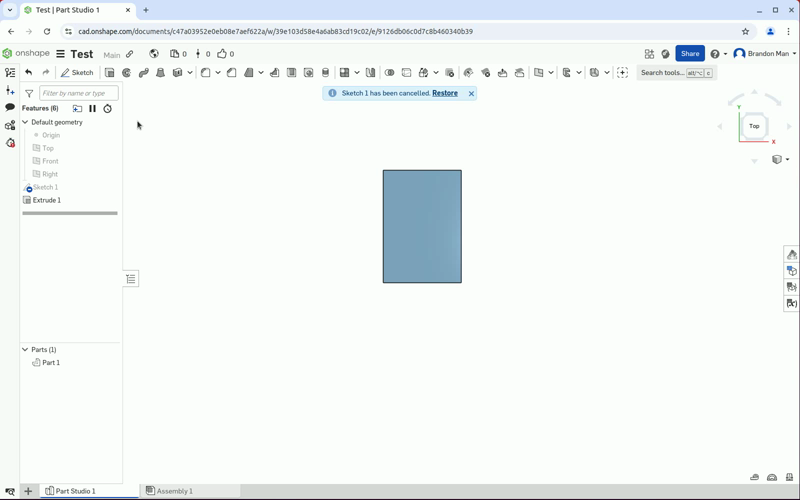
key(shift+h)
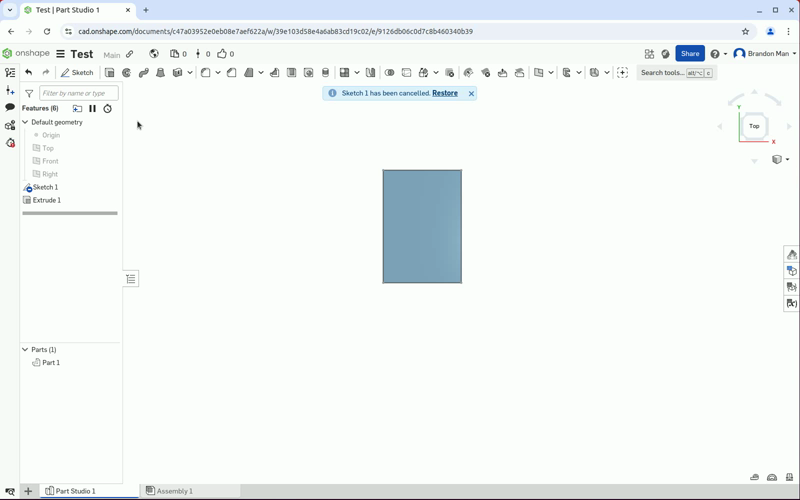
key(shift+h)
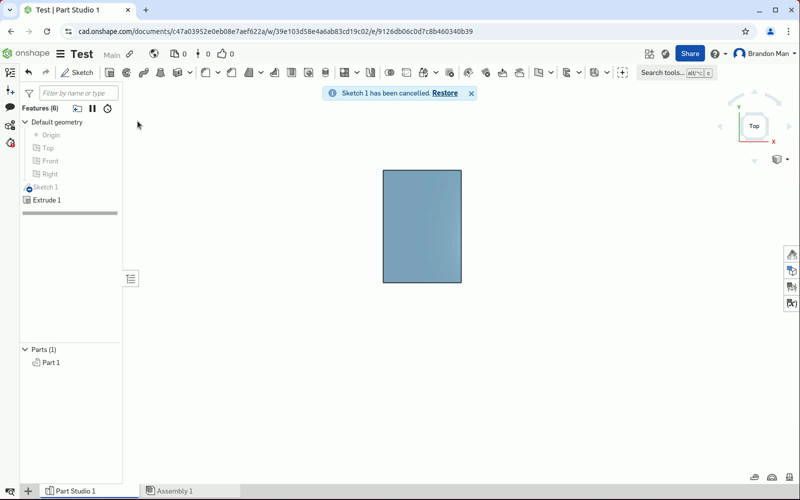
mouse_move(73, 189)
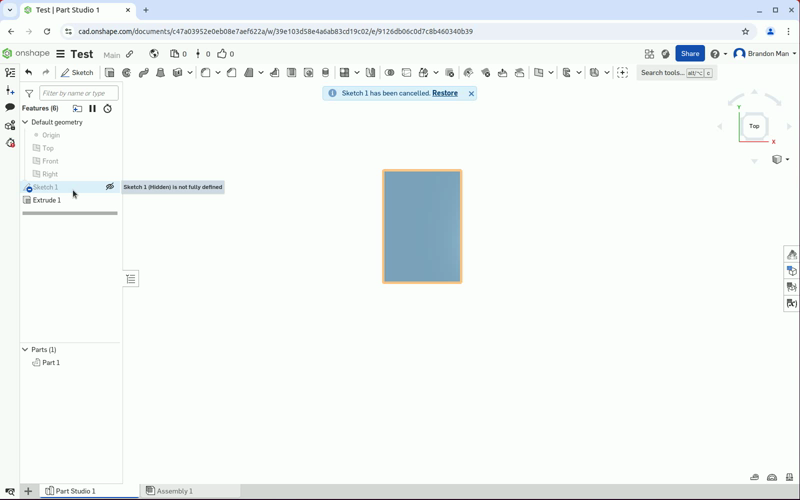
click(73, 189)
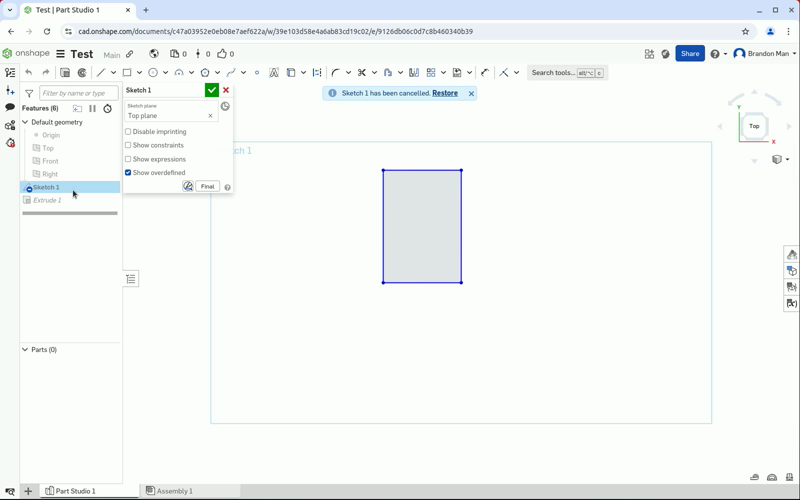
mouse_move(229, 92)
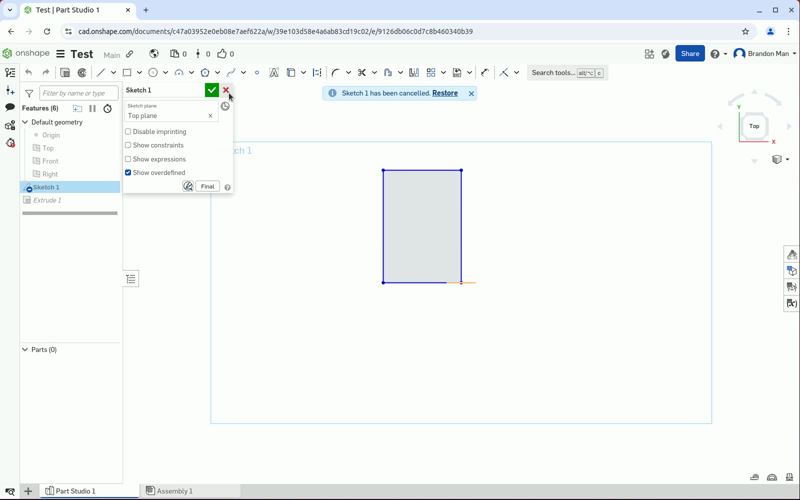
click(229, 92)
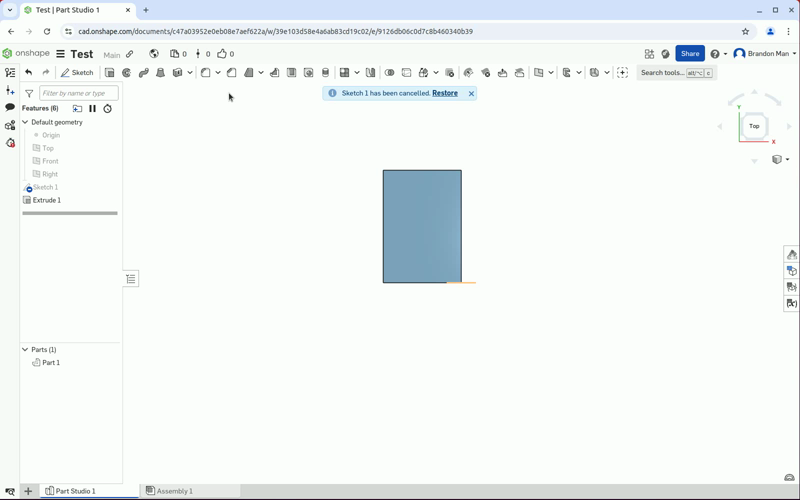
mouse_move(541, 75)
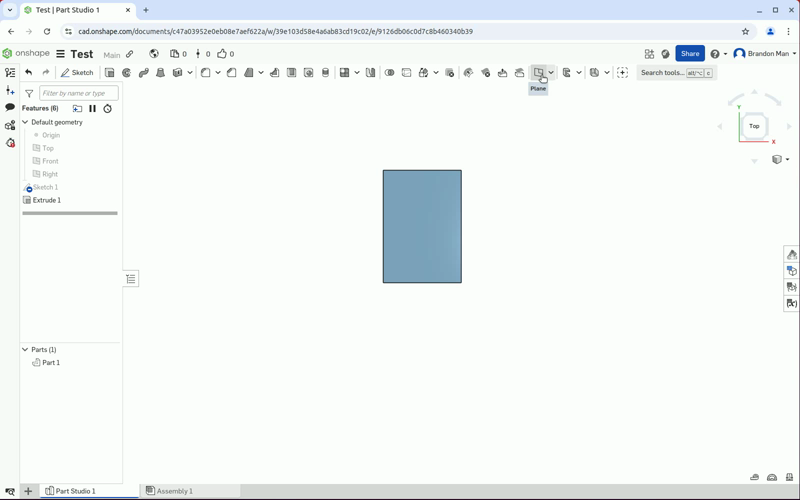
click(541, 75)
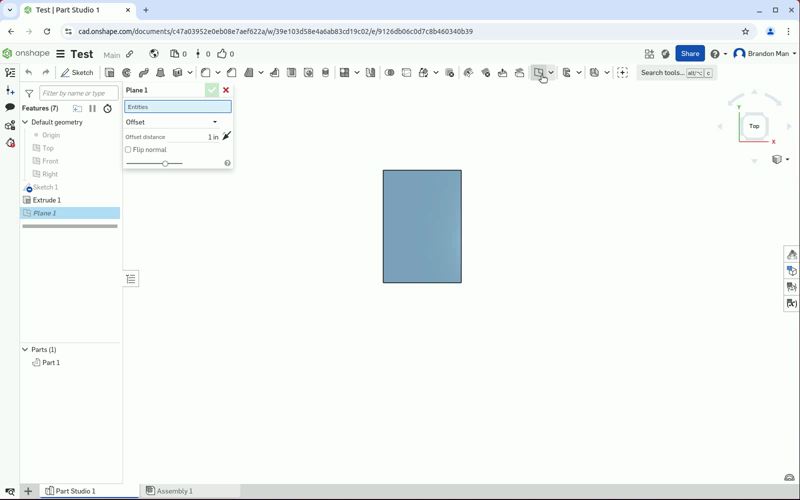
mouse_move(73, 150)
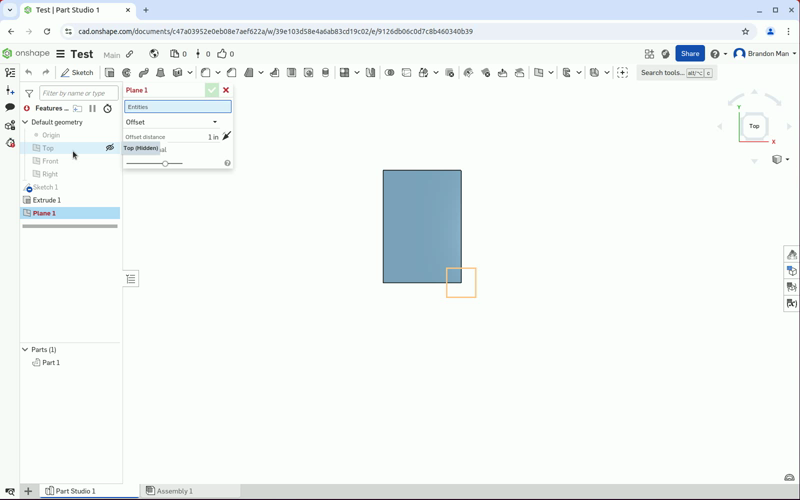
click(73, 150)
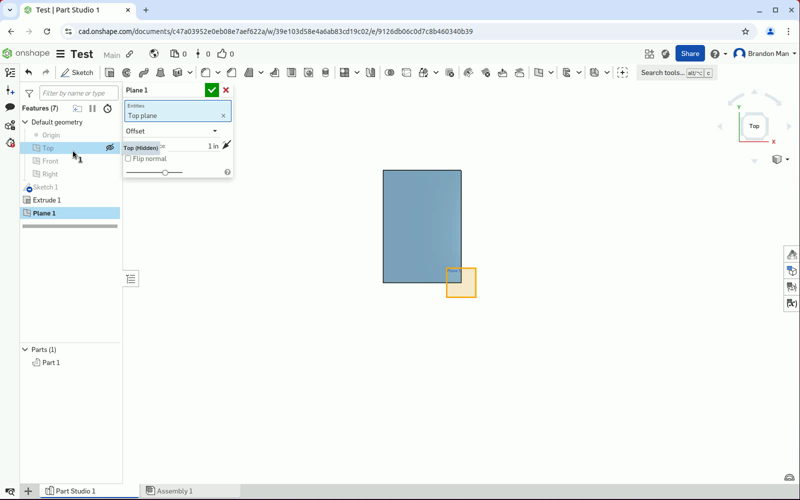
key(tab, 2)
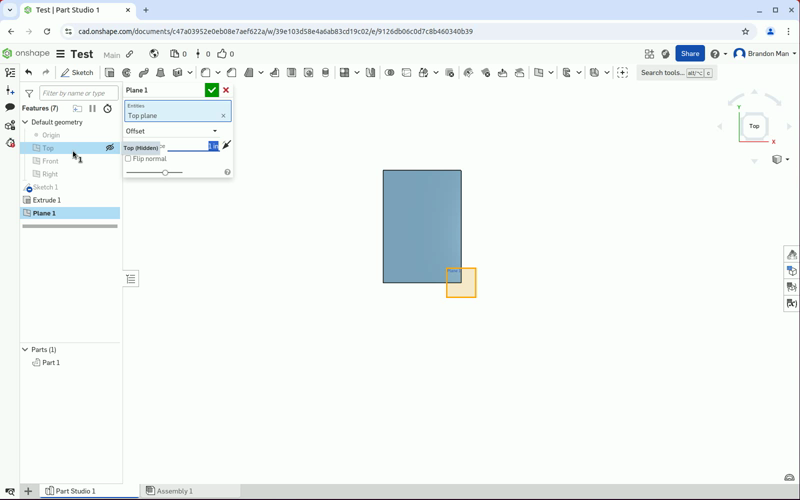
text(0.493)
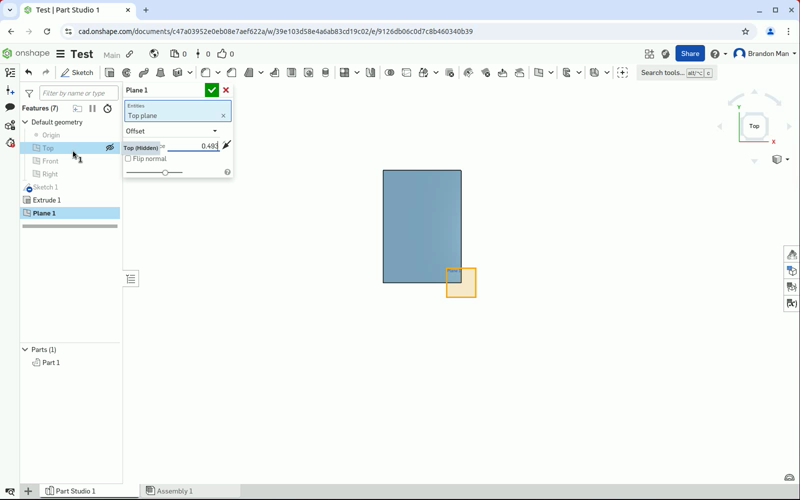
key(enter, 2)
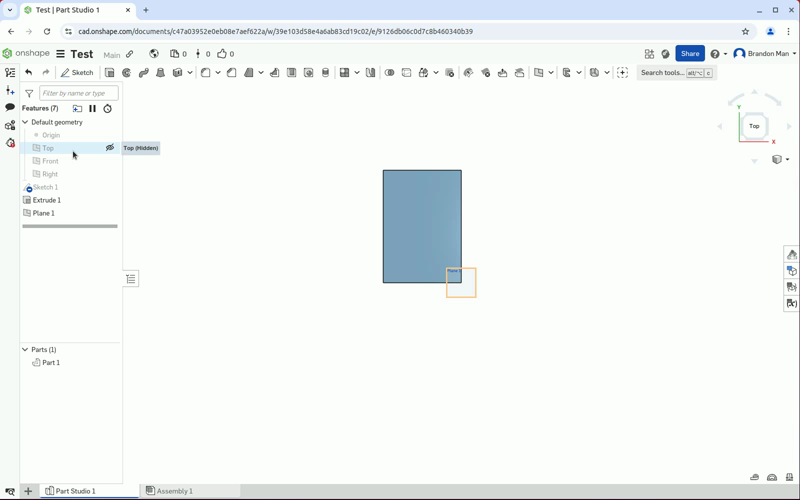
key(shift+s)
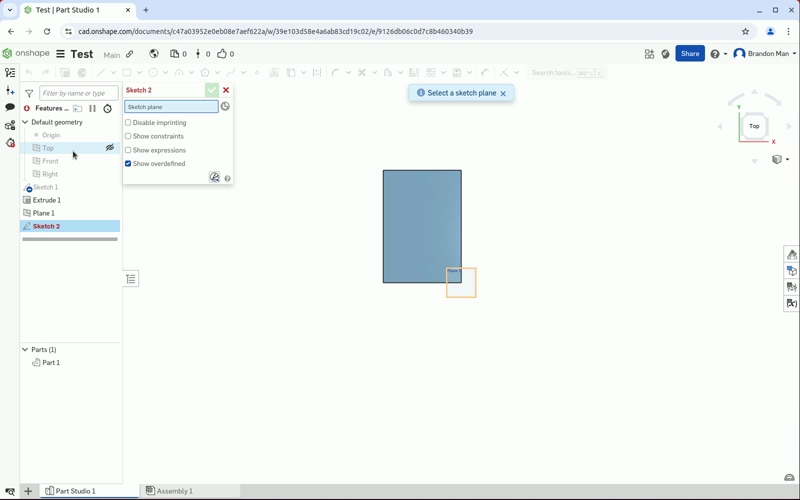
mouse_move(73, 215)
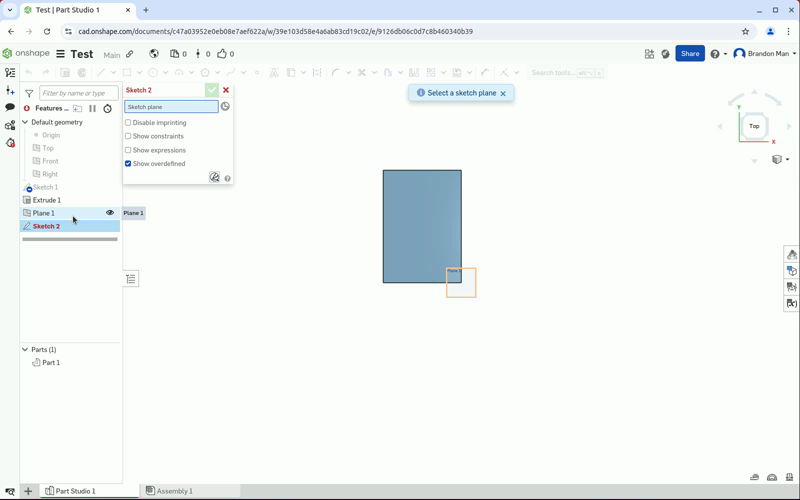
click(73, 215)
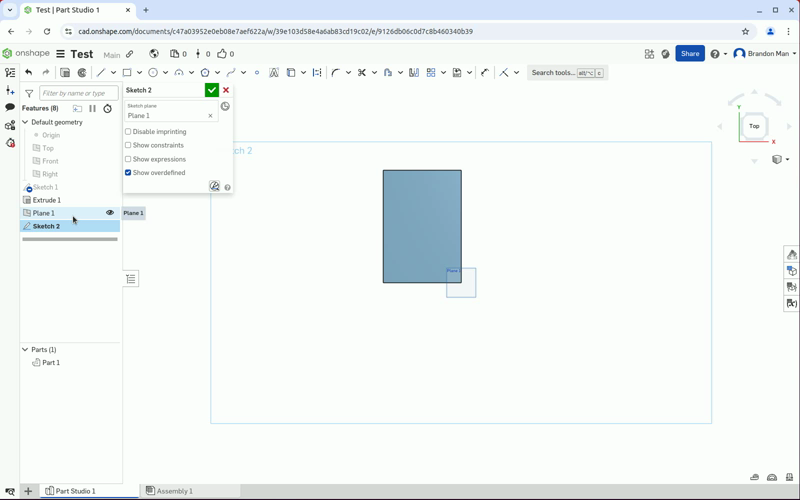
mouse_move(73, 352)
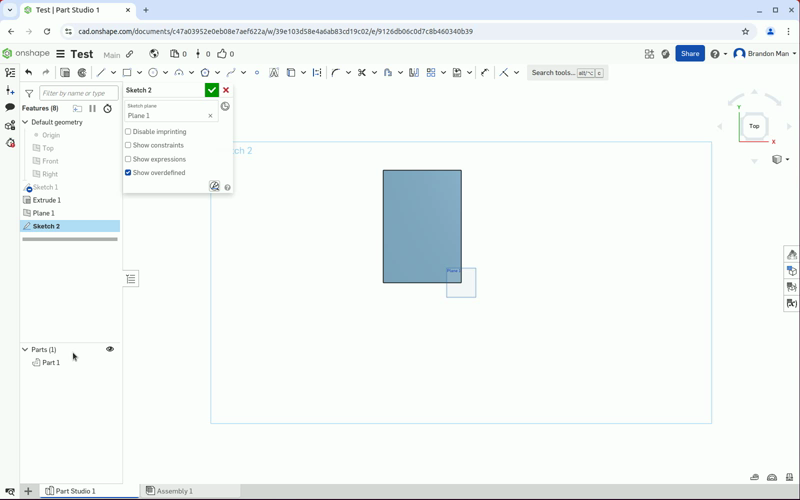
key(y)
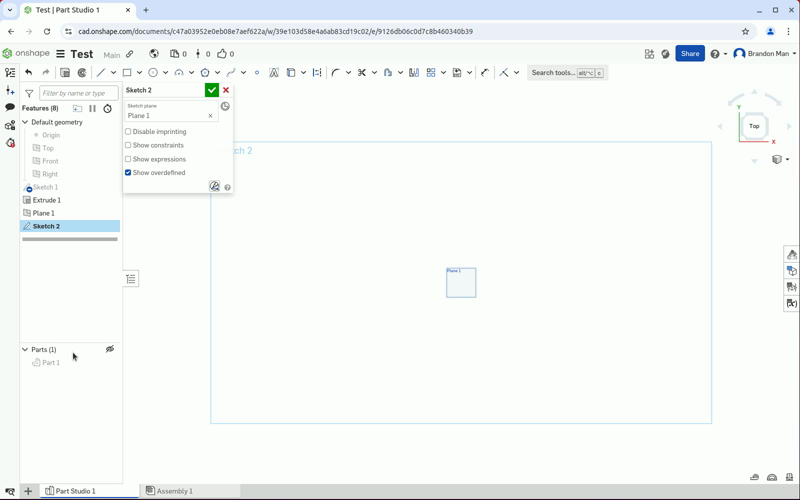
key(l)
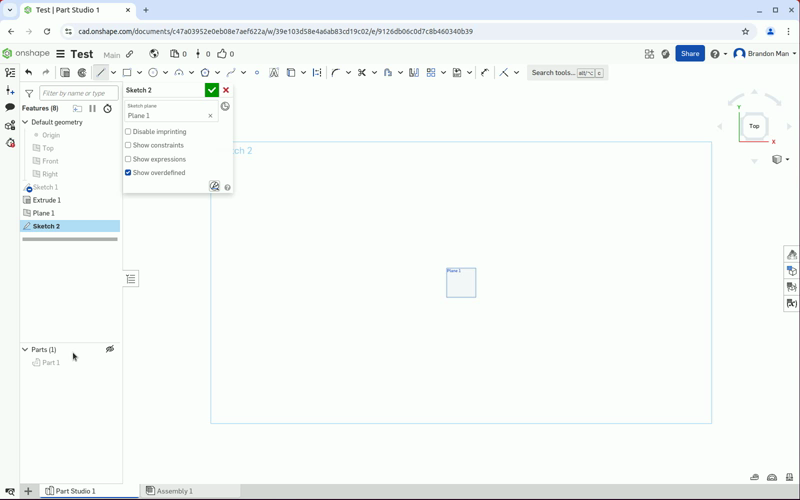
key_down(shift)
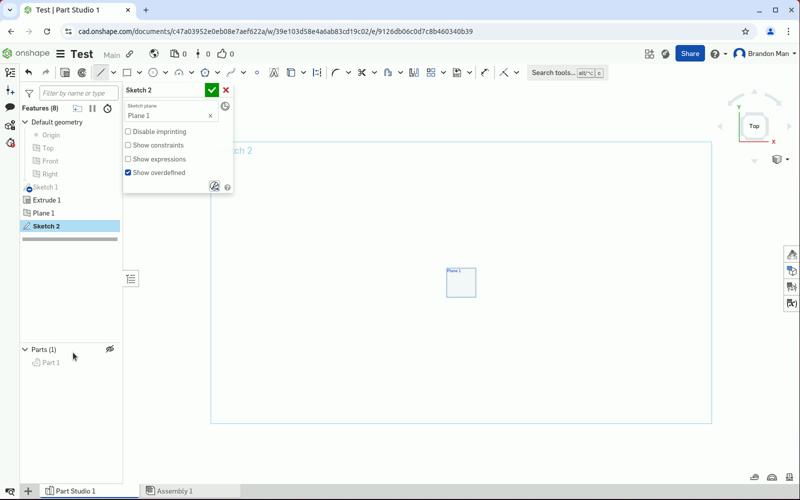
mouse_move(458, 280)
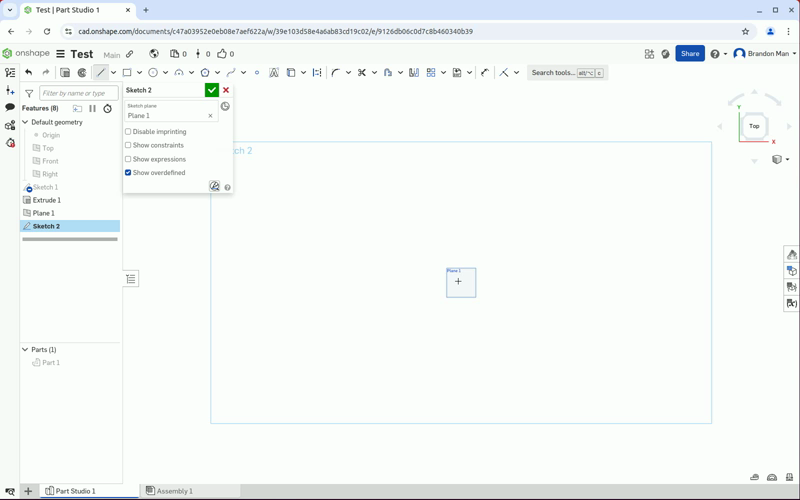
click(458, 280)
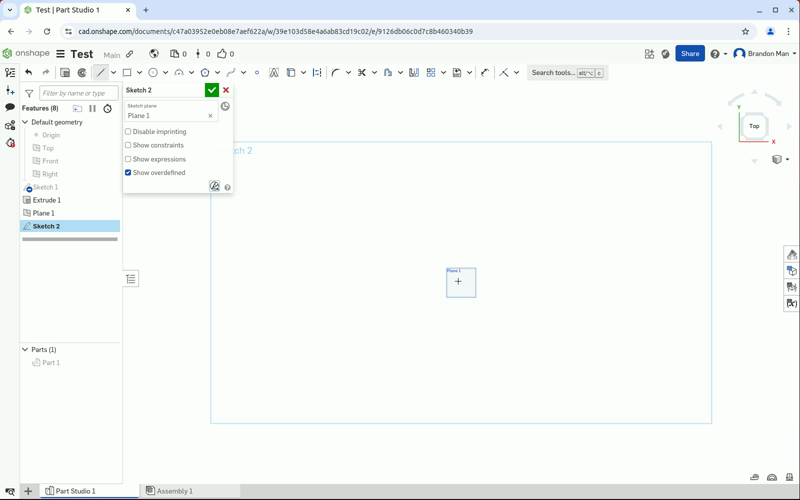
key_up(shift)
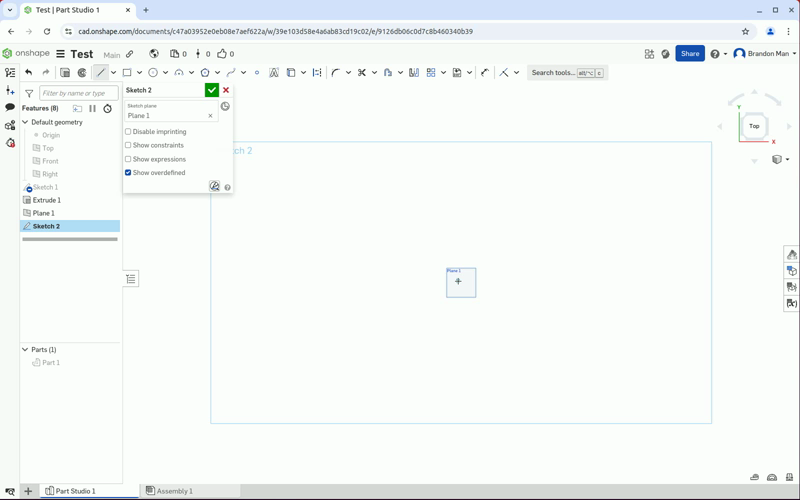
key_down(shift)
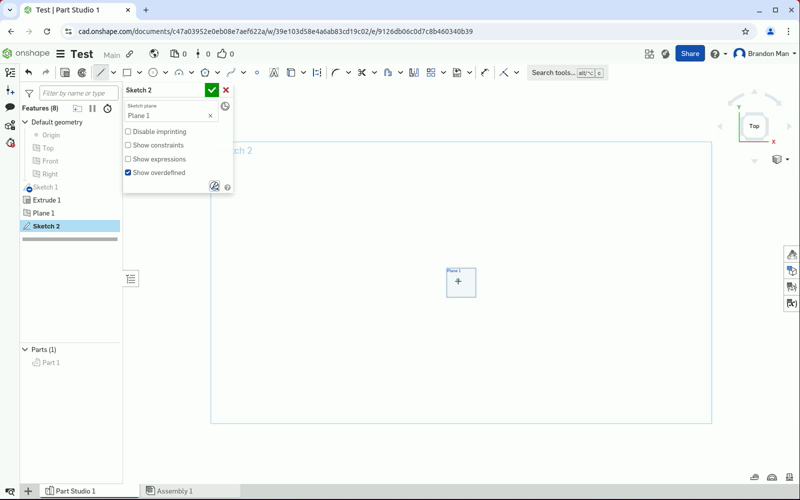
mouse_move(488, 280)
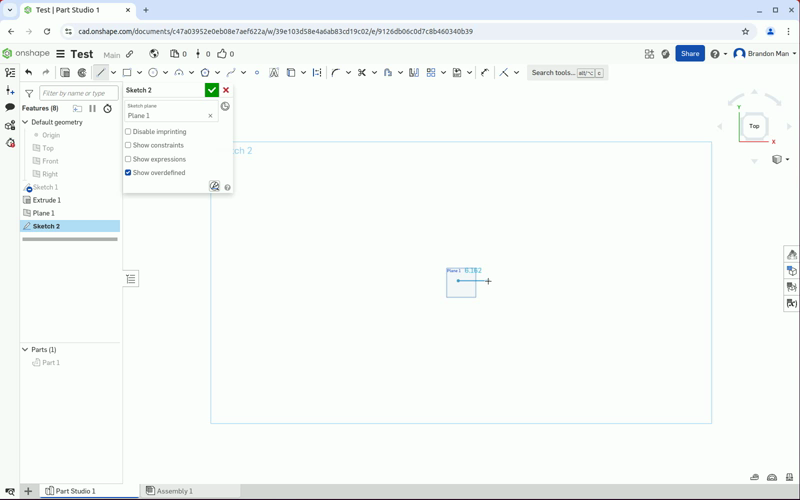
mouse_move(460, 280)
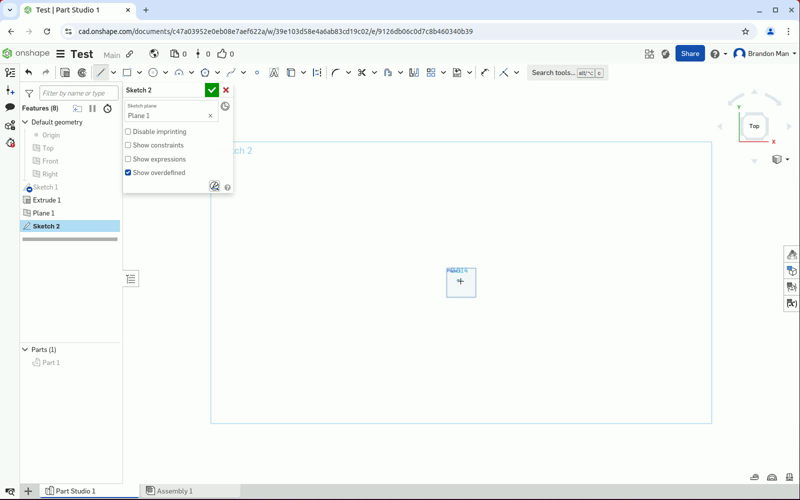
scroll(6)
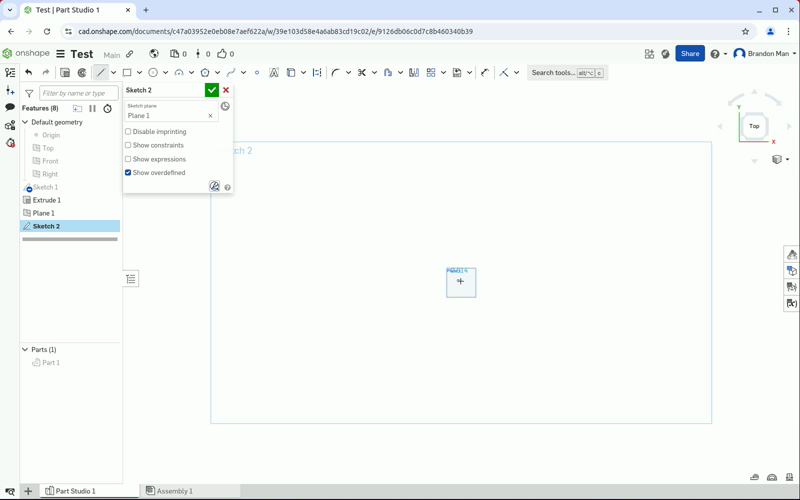
scroll(6)
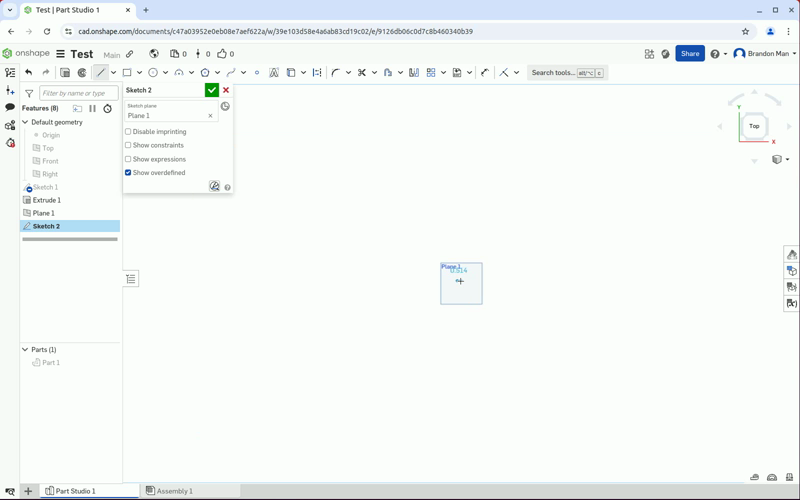
scroll(6)
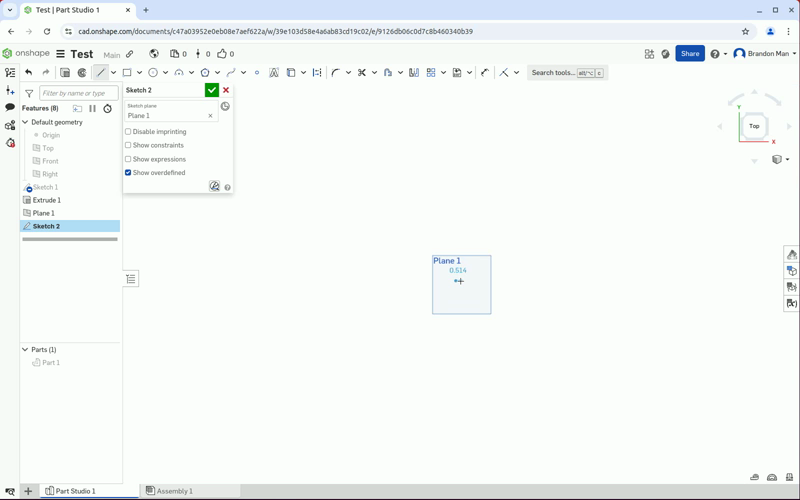
scroll(6)
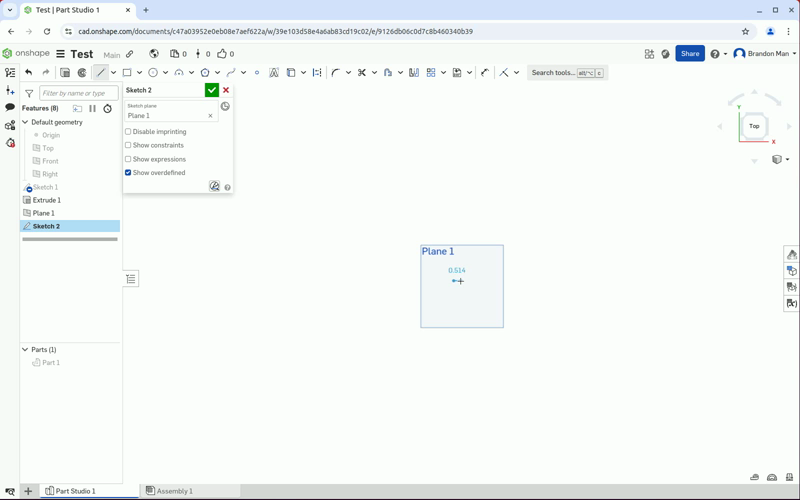
scroll(6)
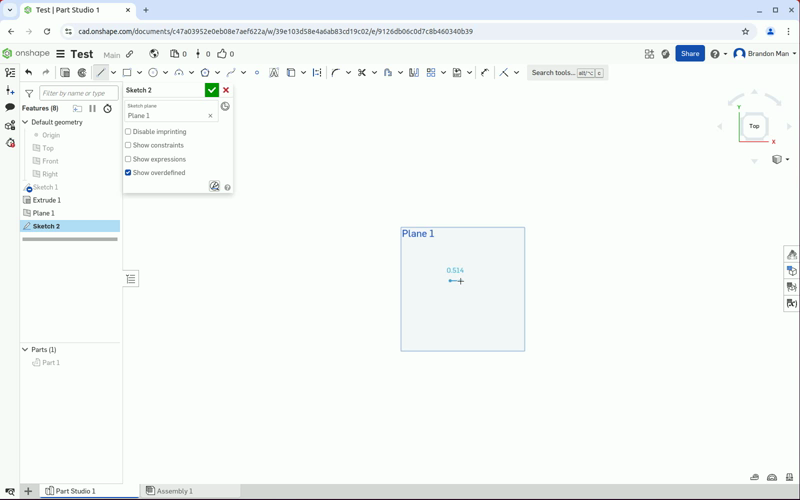
scroll(6)
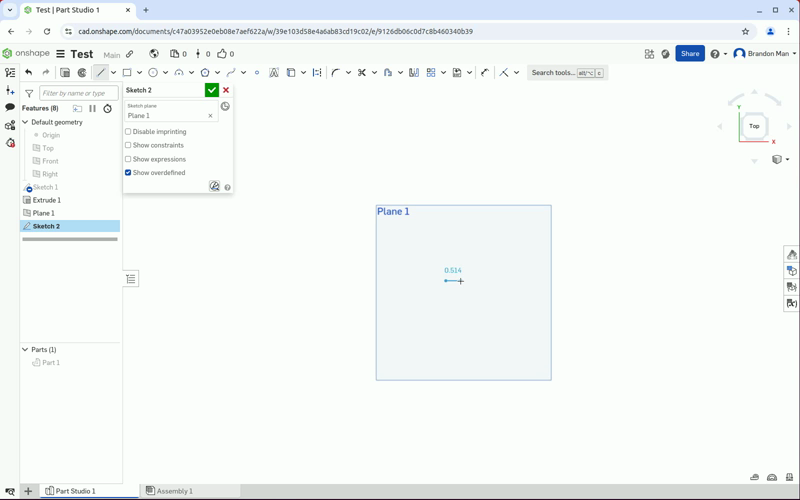
scroll(6)
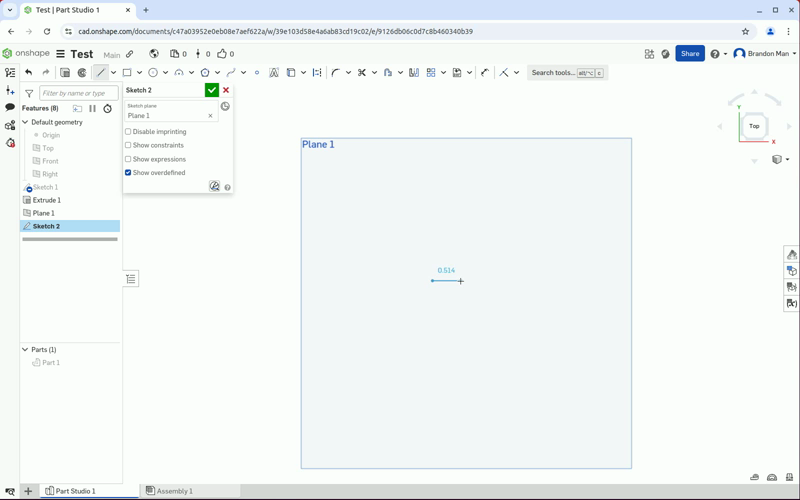
click(460, 280)
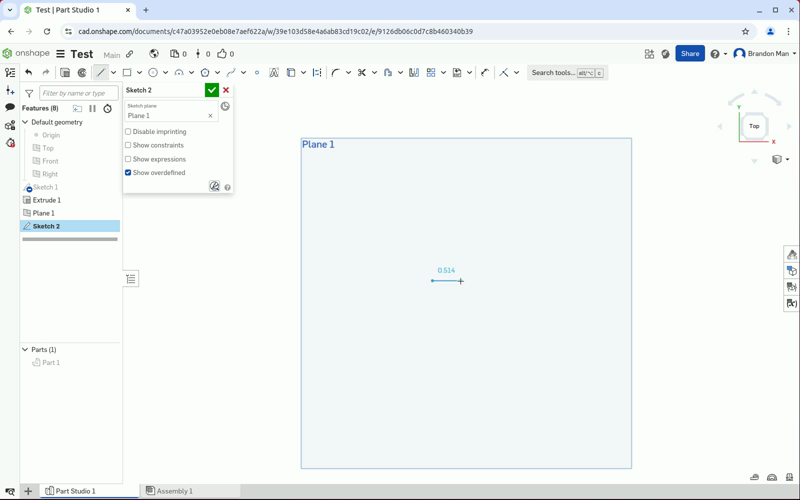
scroll(-6)
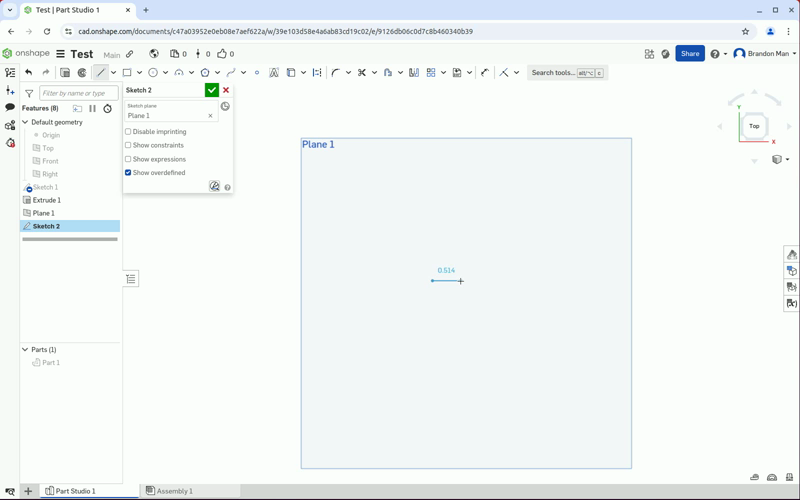
scroll(-6)
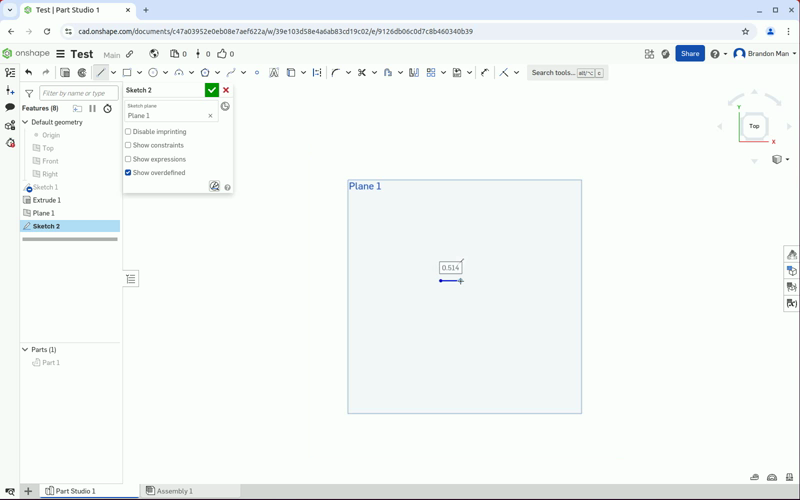
scroll(-6)
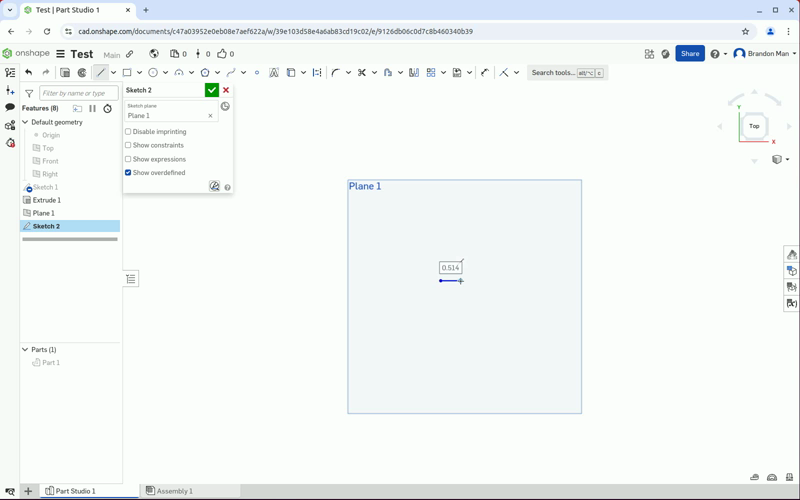
scroll(-6)
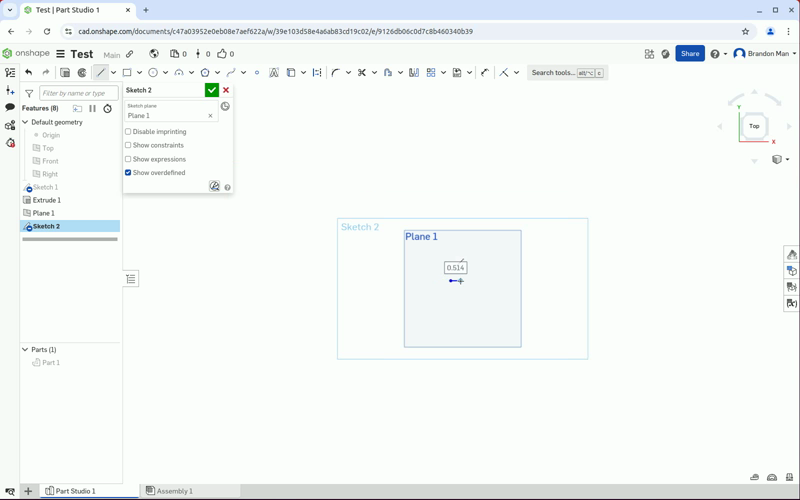
scroll(-6)
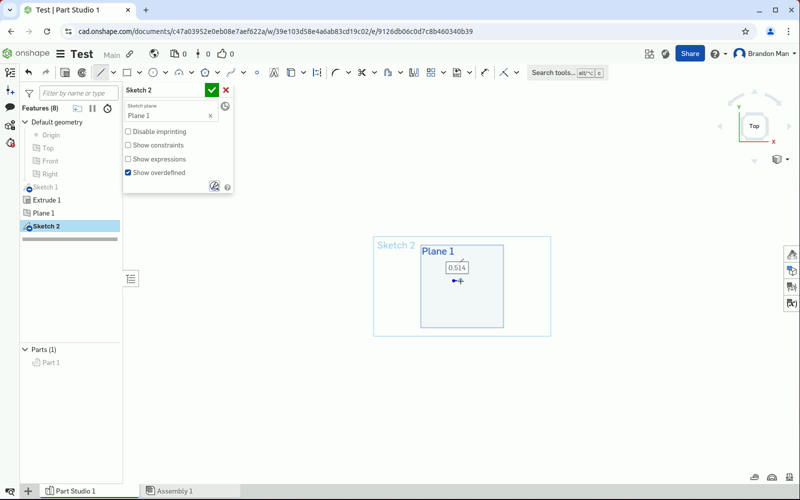
scroll(-6)
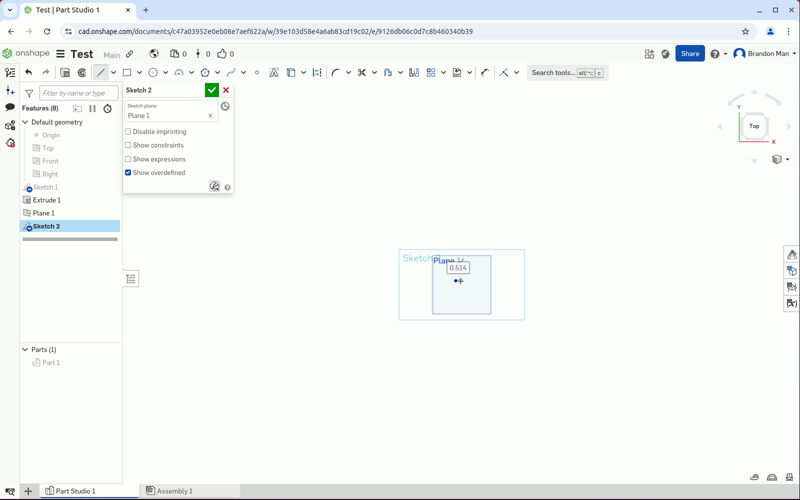
scroll(-6)
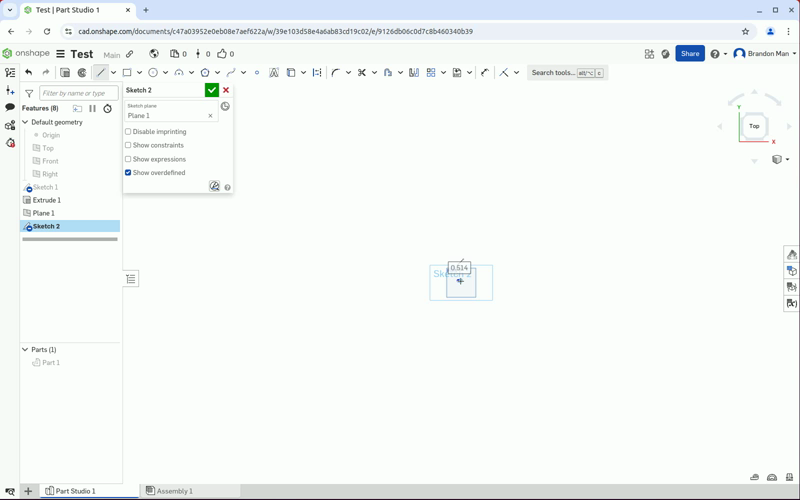
key_up(shift)
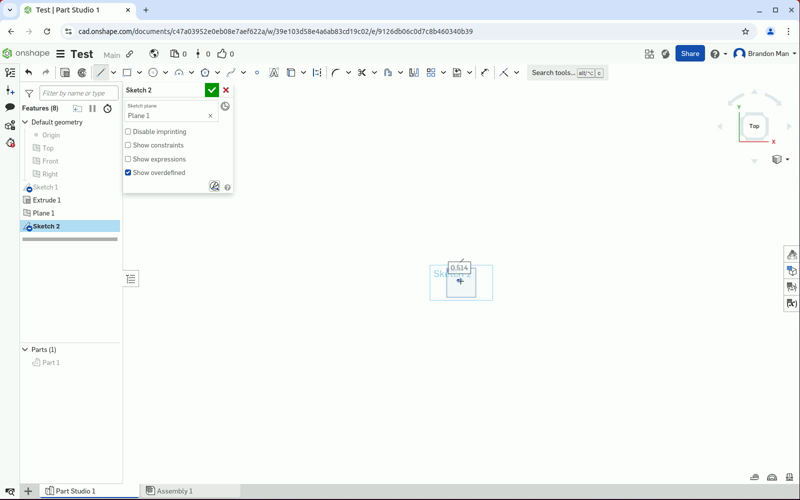
key_down(shift)
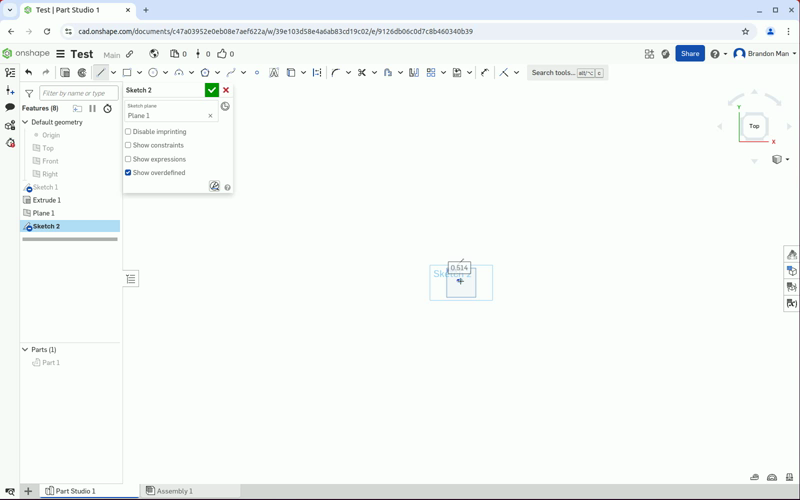
mouse_move(460, 170)
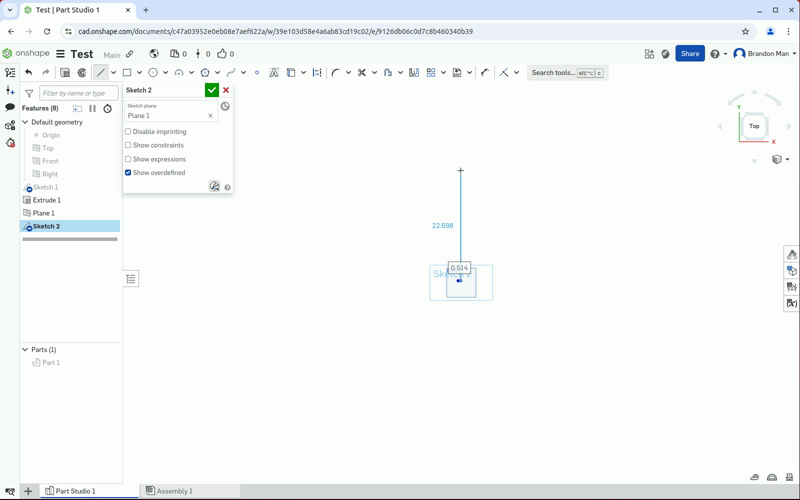
click(460, 170)
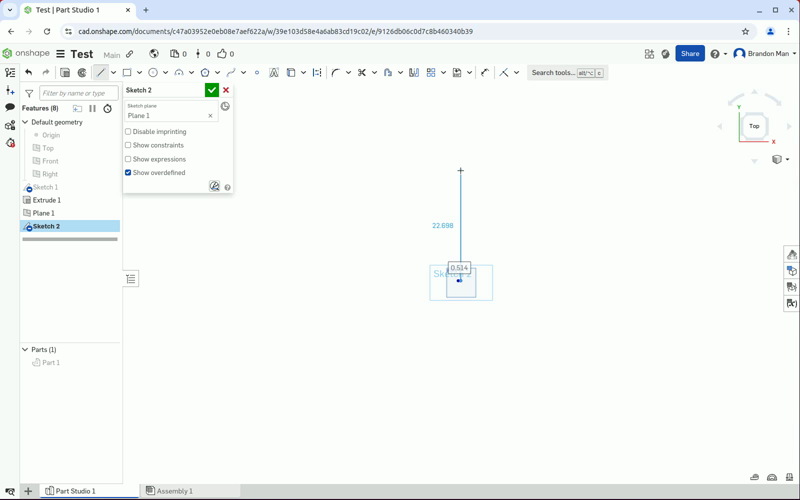
key_up(shift)
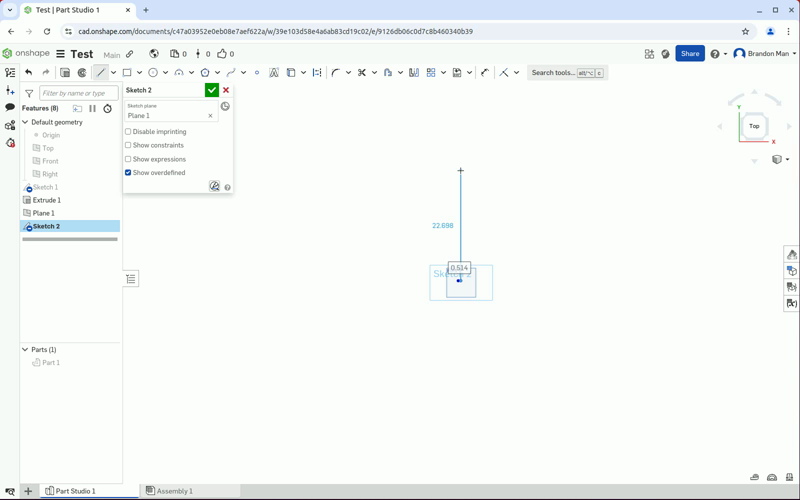
key_down(shift)
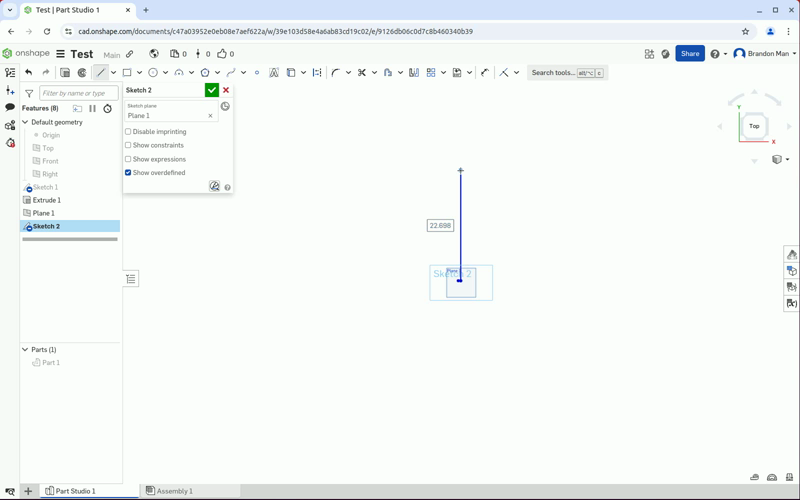
mouse_move(490, 170)
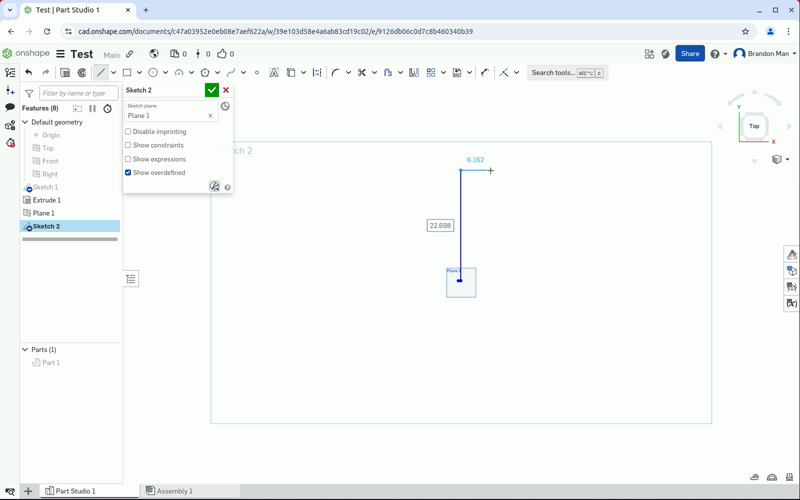
mouse_move(458, 170)
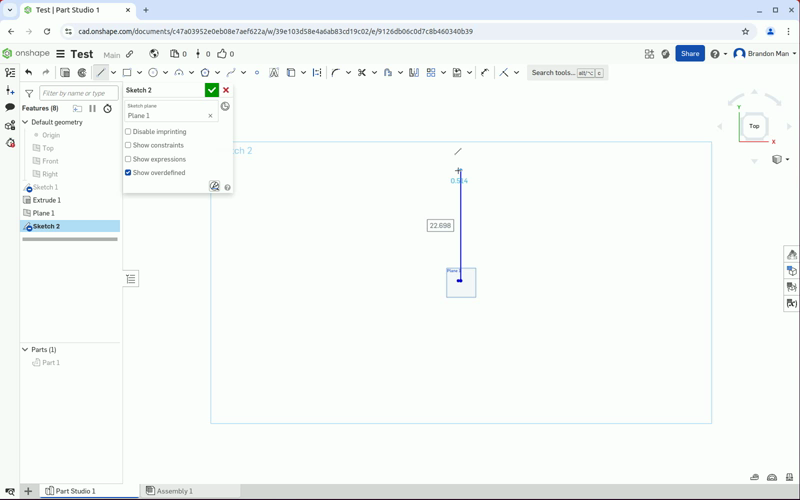
scroll(6)
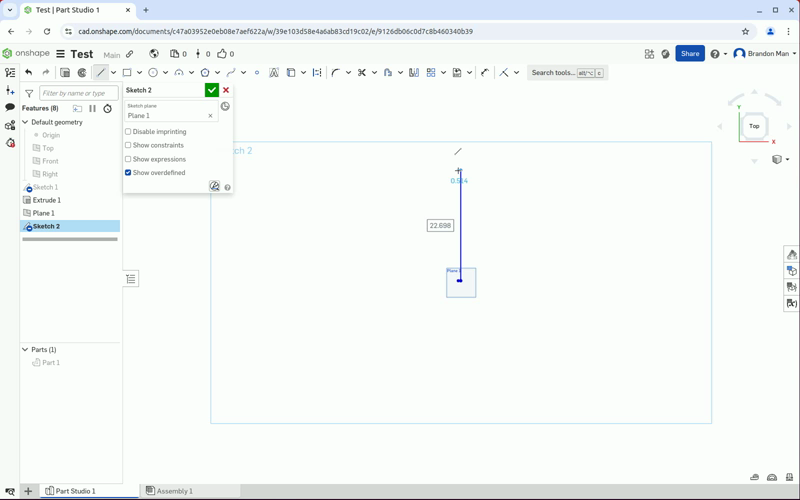
scroll(6)
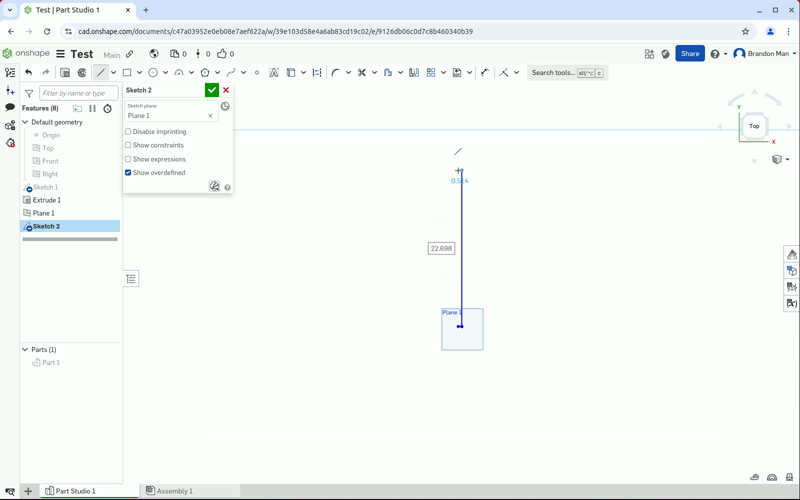
scroll(6)
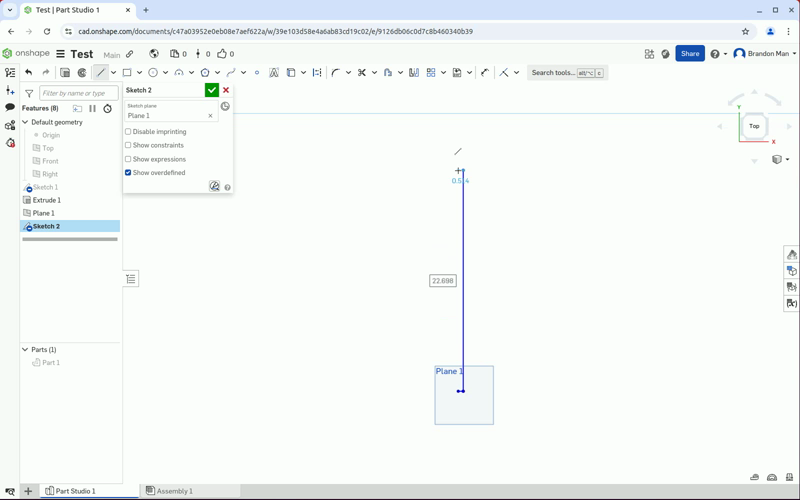
scroll(6)
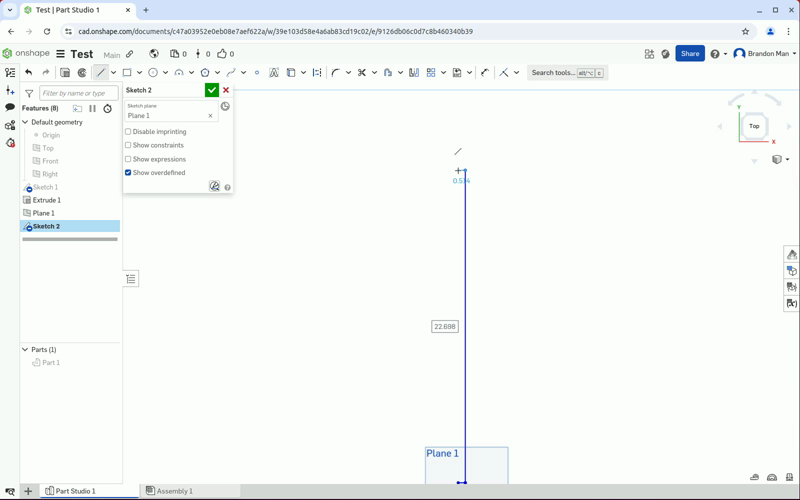
scroll(6)
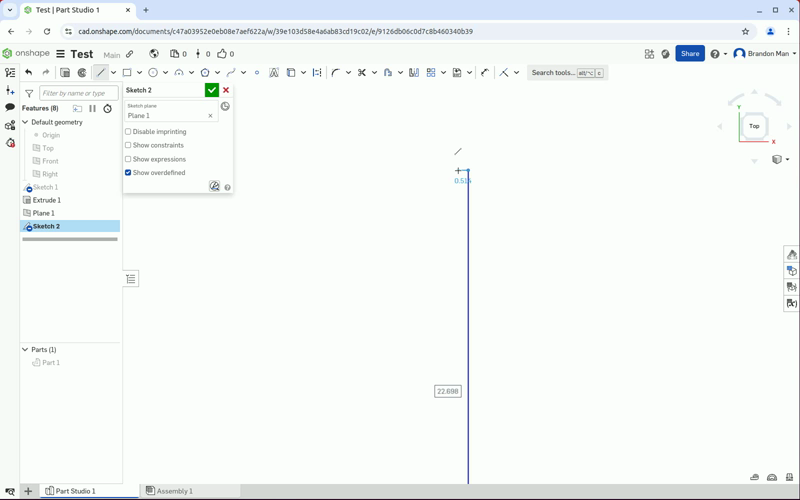
scroll(6)
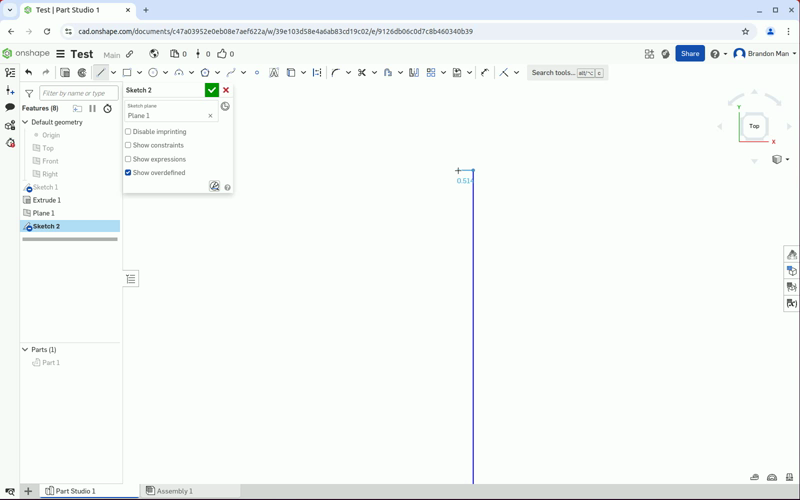
scroll(6)
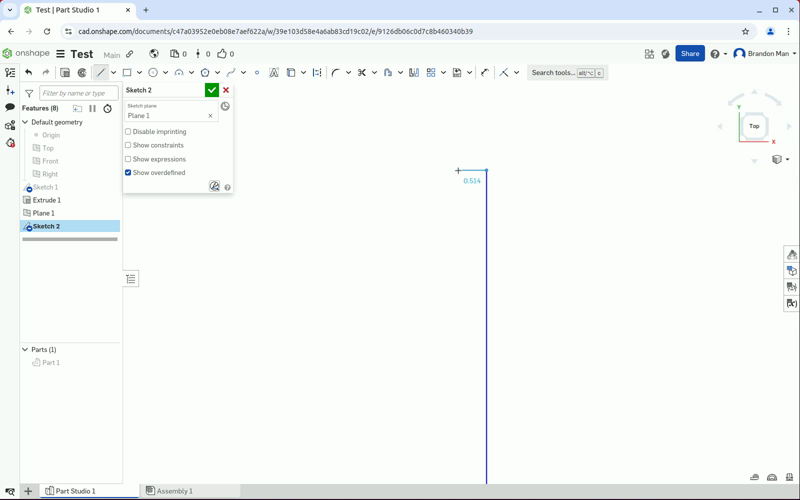
click(458, 170)
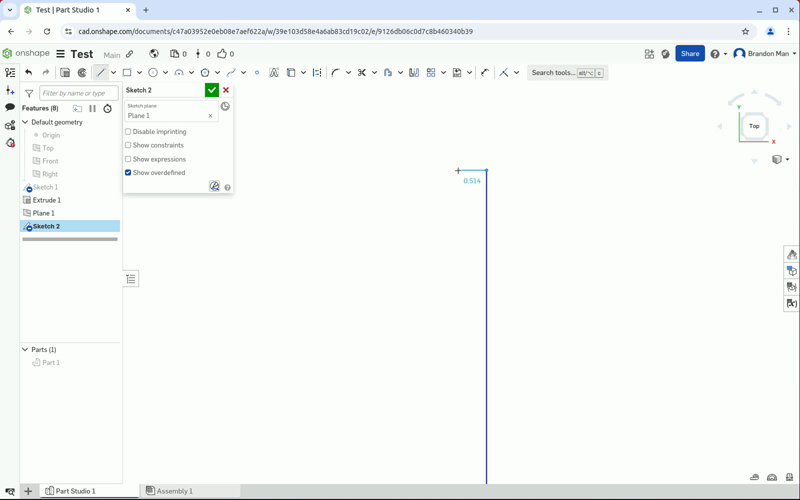
scroll(-6)
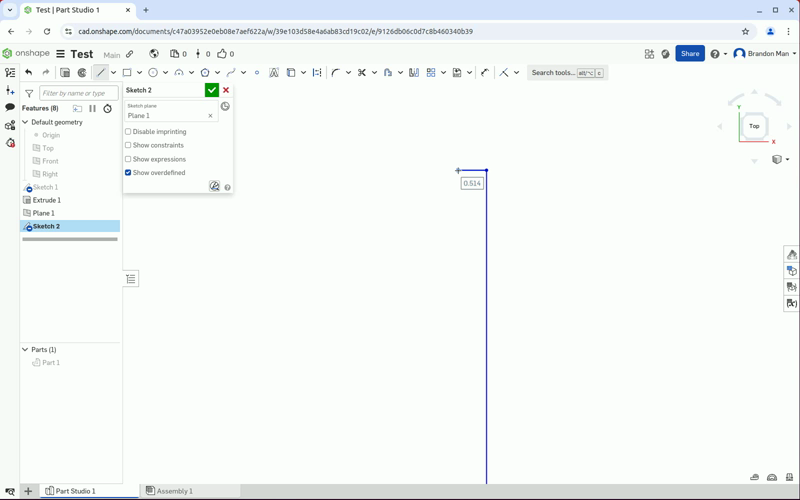
scroll(-6)
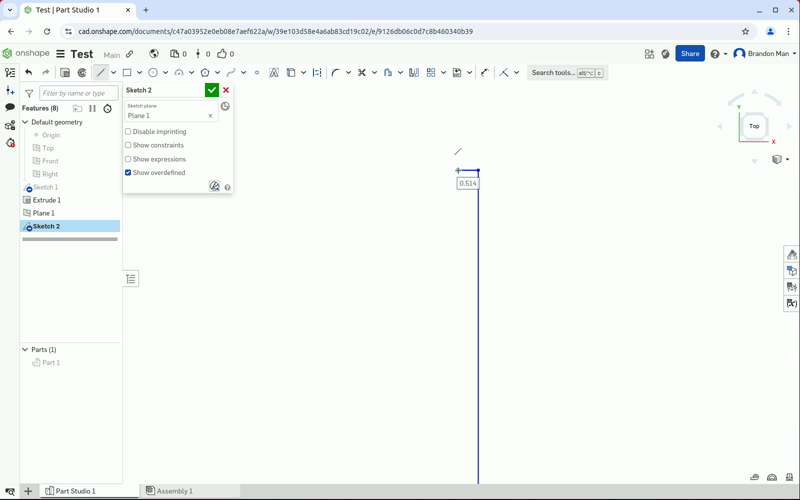
scroll(-6)
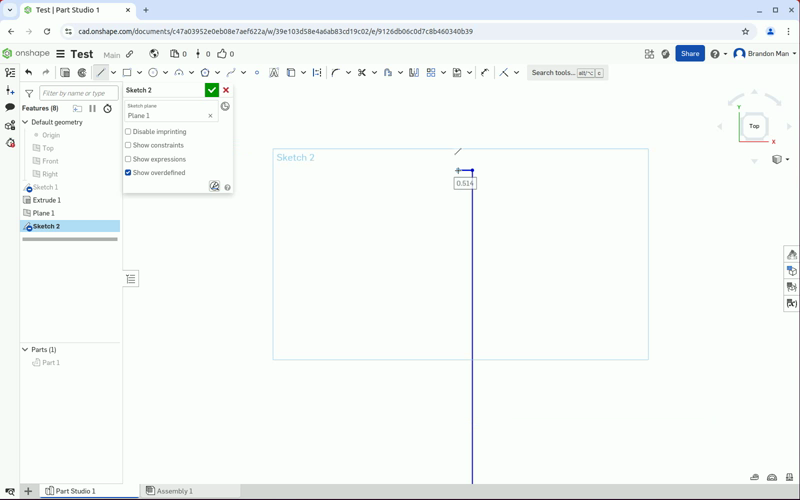
scroll(-6)
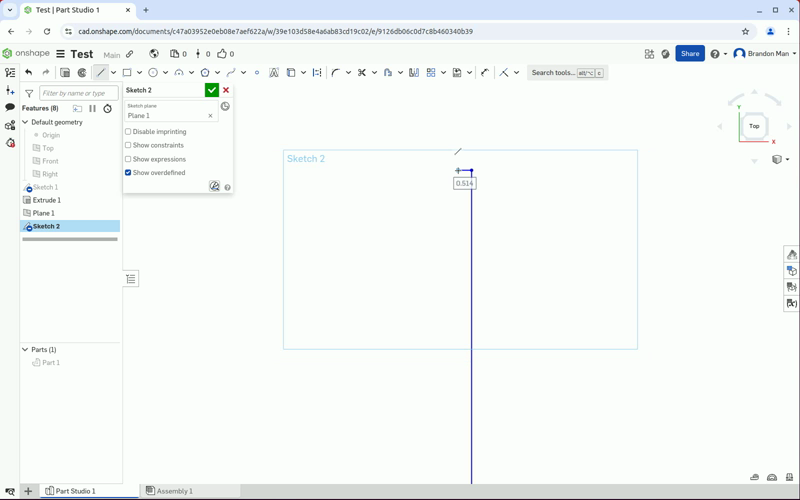
scroll(-6)
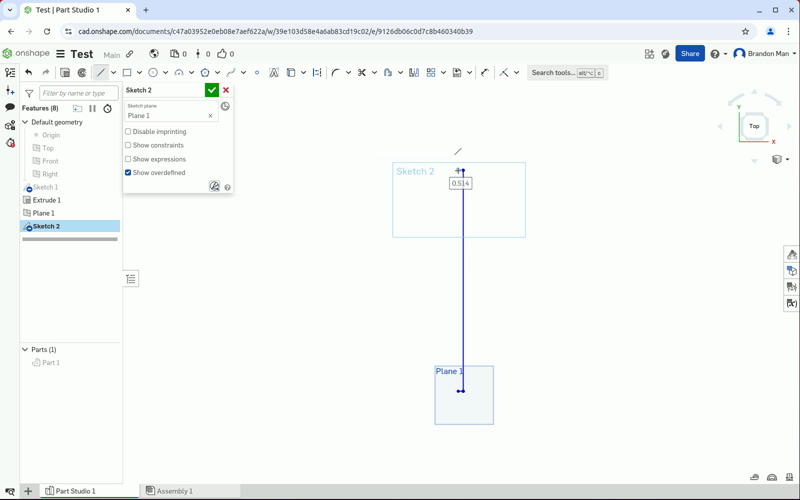
scroll(-6)
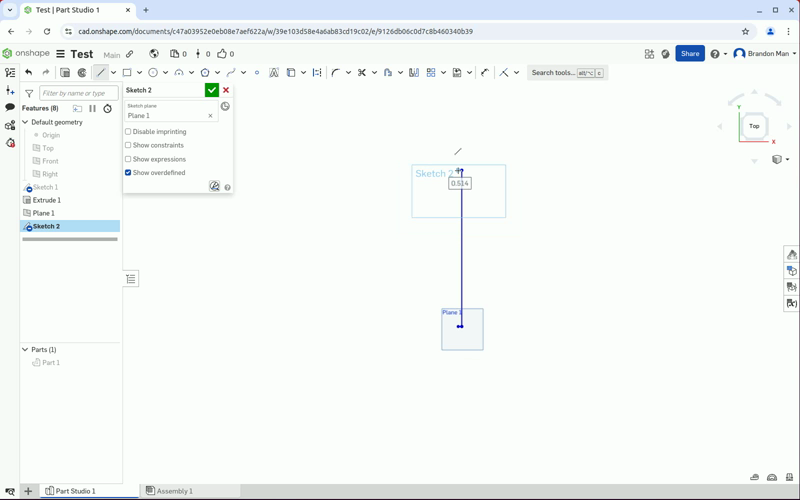
scroll(-6)
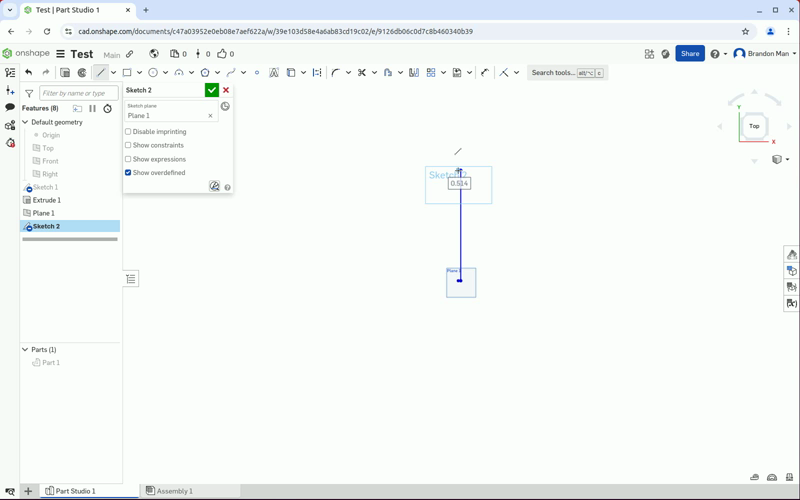
key_up(shift)
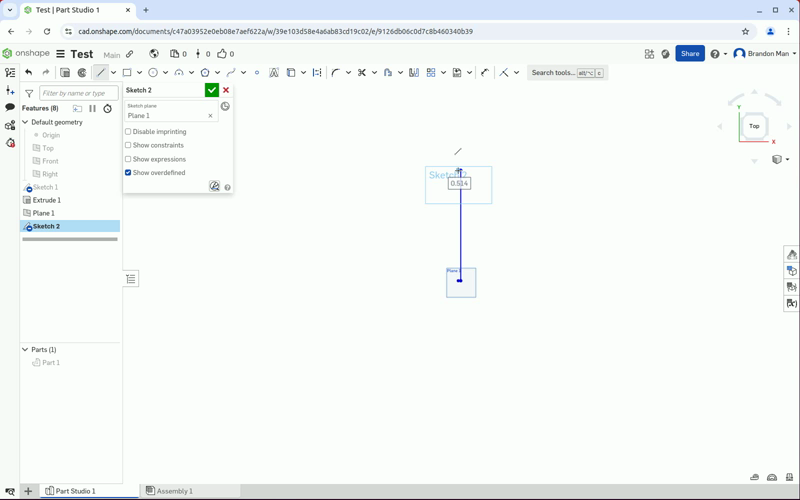
key_down(shift)
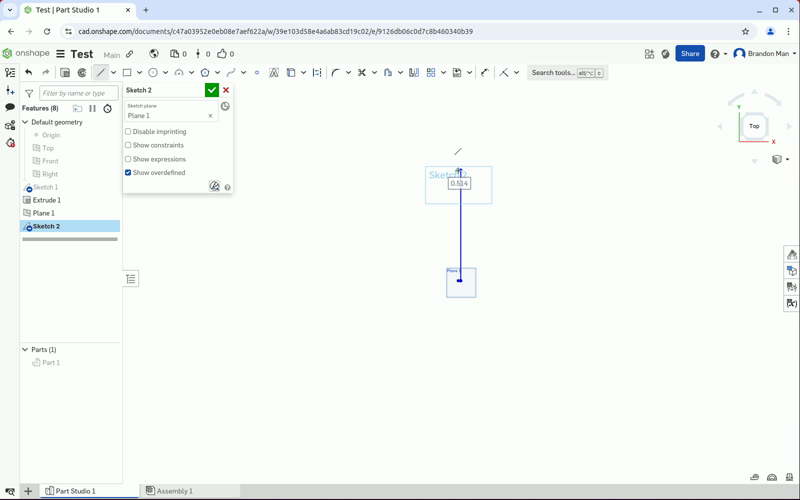
mouse_move(488, 170)
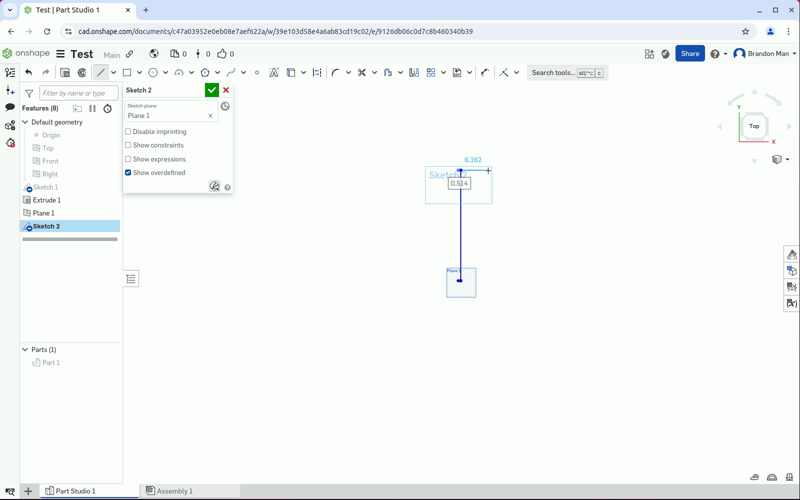
mouse_move(458, 172)
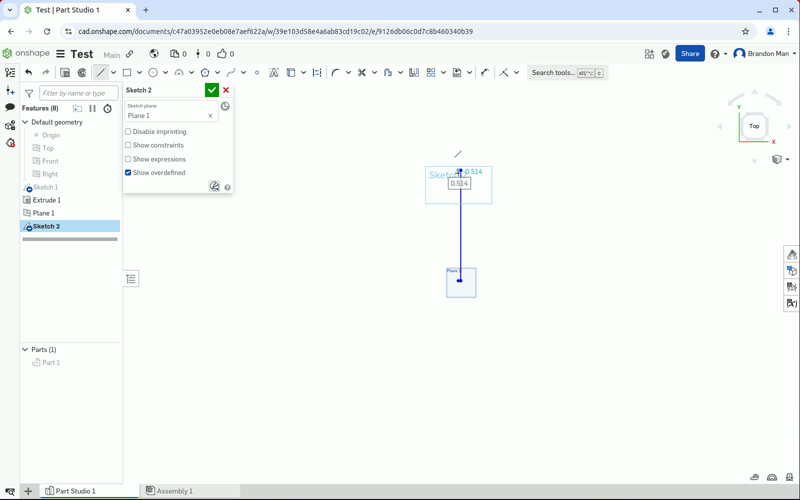
scroll(6)
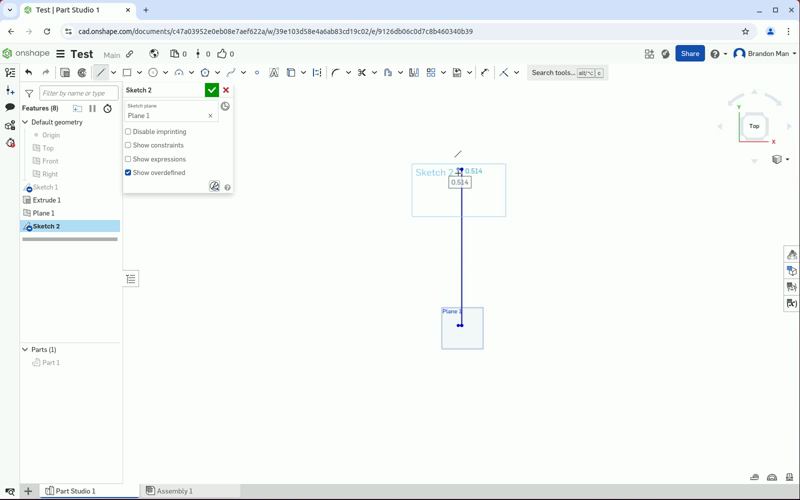
scroll(6)
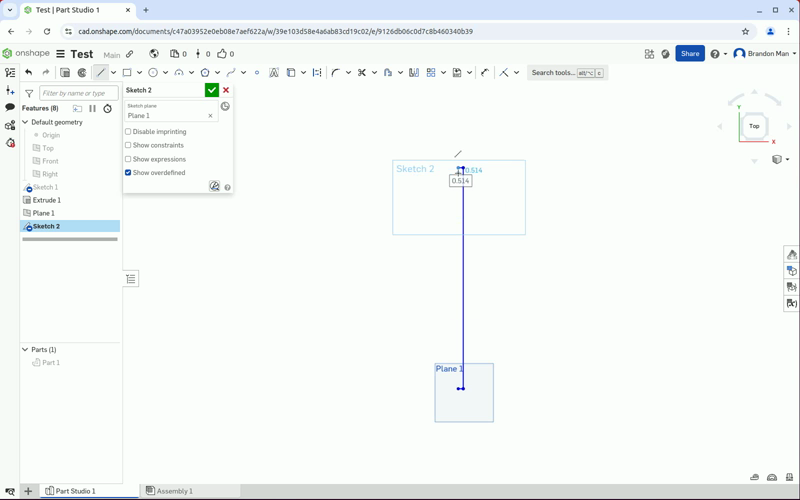
scroll(6)
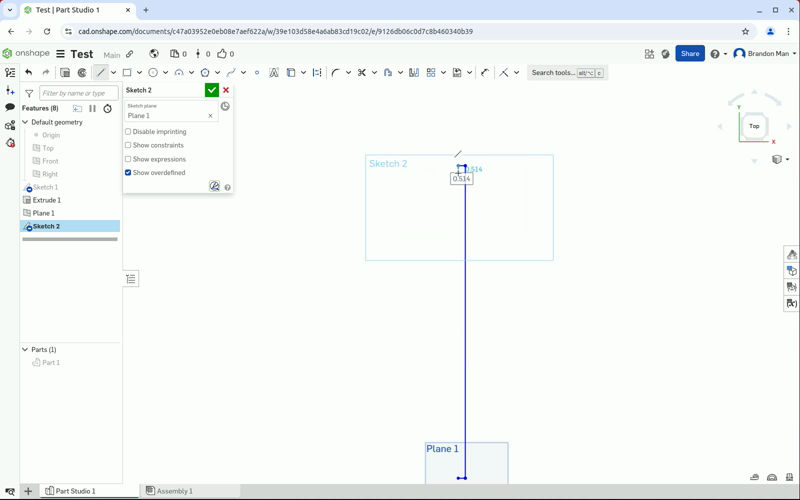
scroll(6)
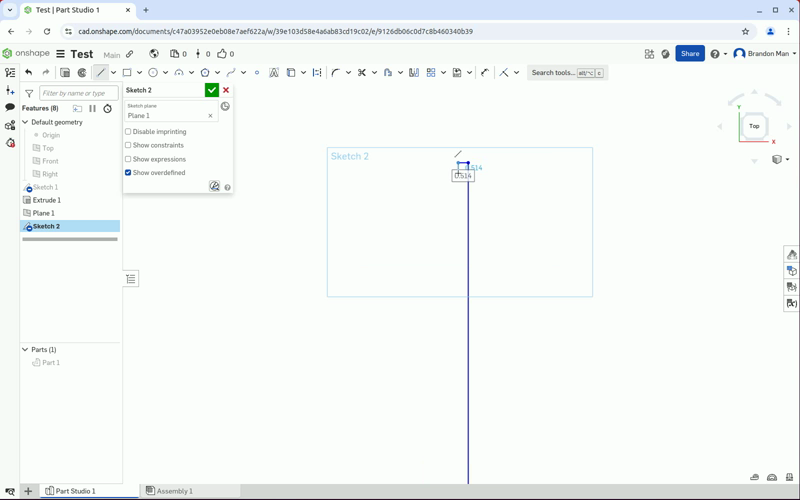
scroll(6)
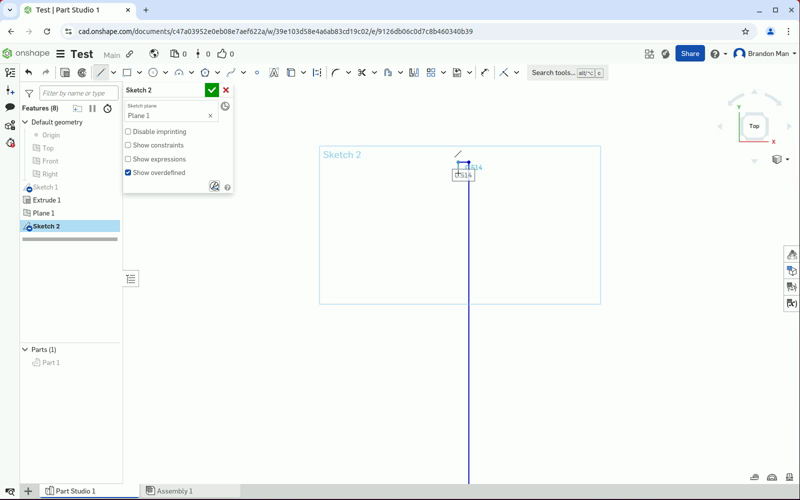
scroll(6)
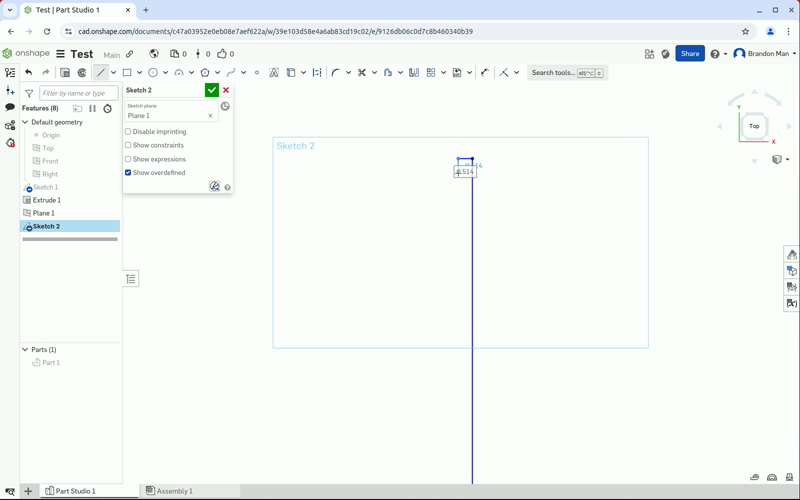
scroll(6)
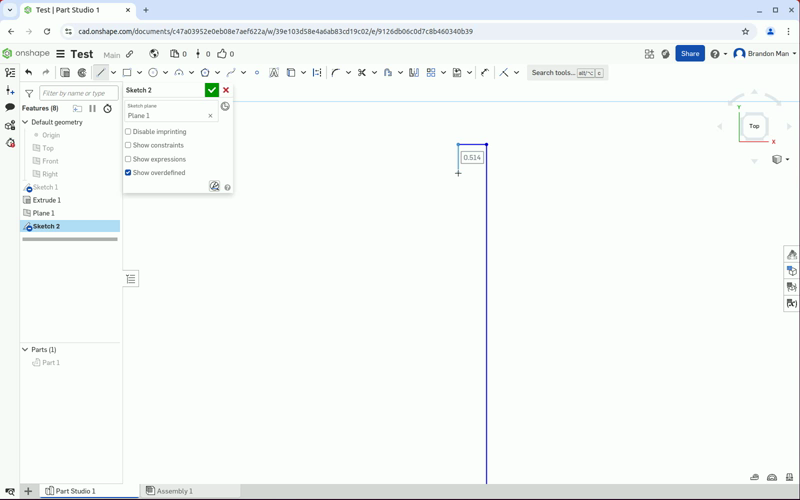
click(458, 172)
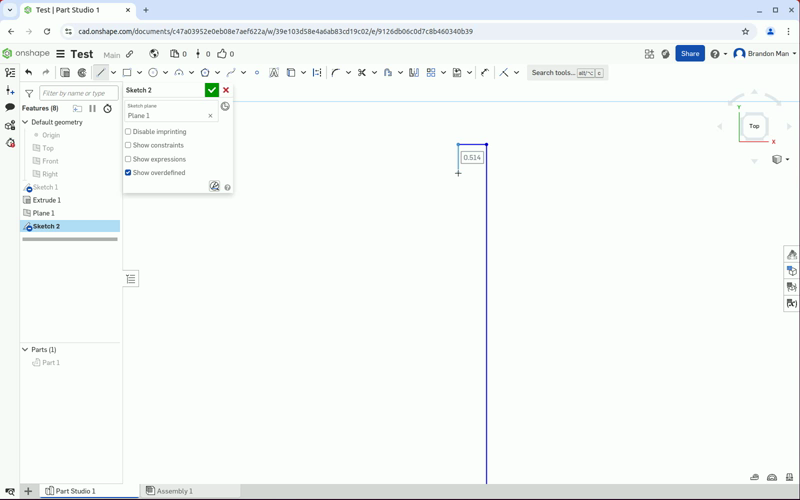
scroll(-6)
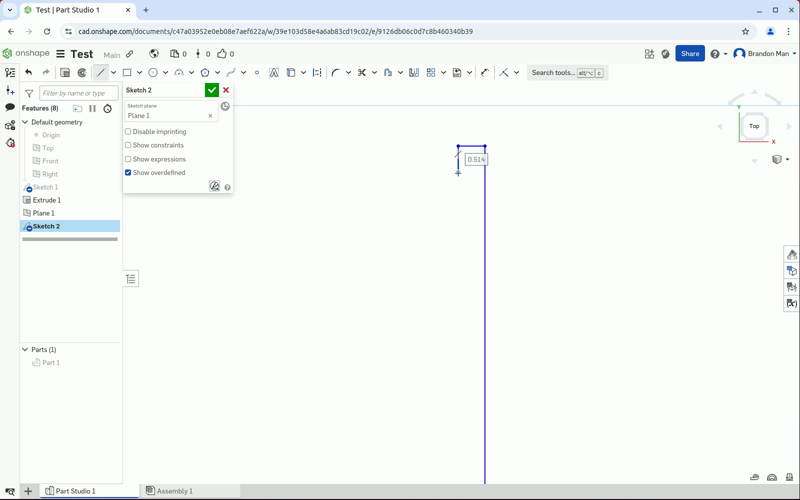
scroll(-6)
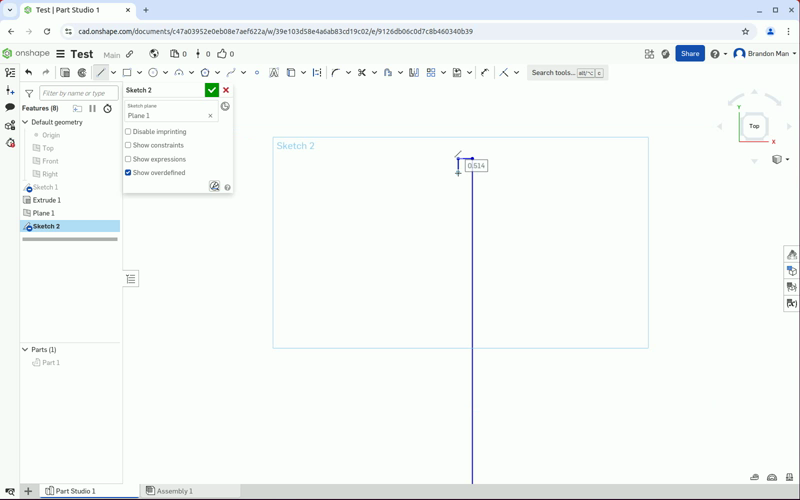
scroll(-6)
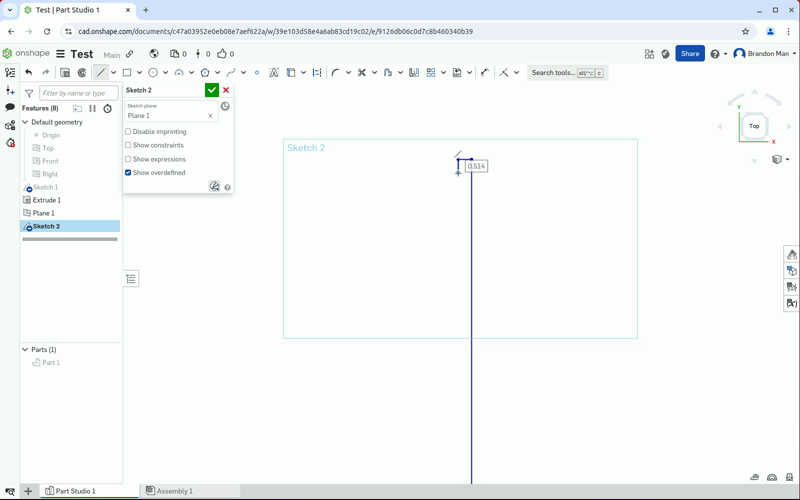
scroll(-6)
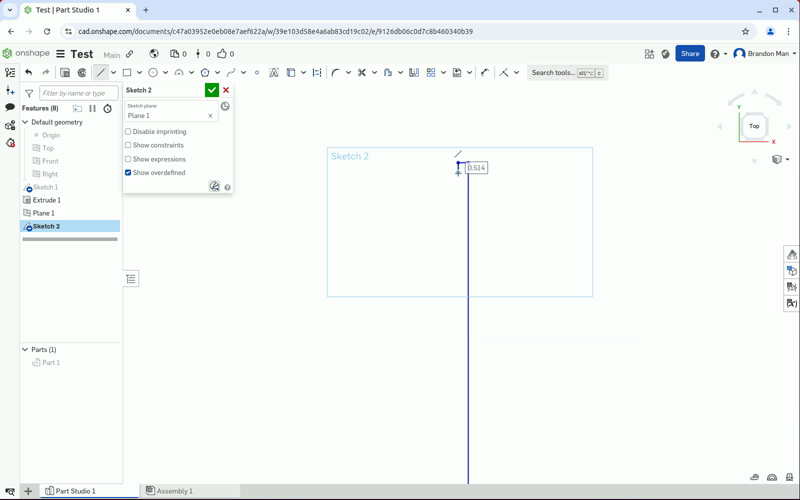
scroll(-6)
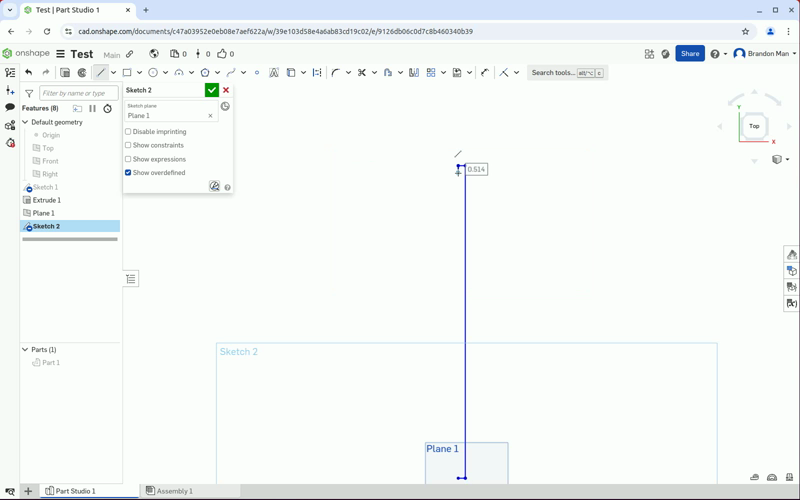
scroll(-6)
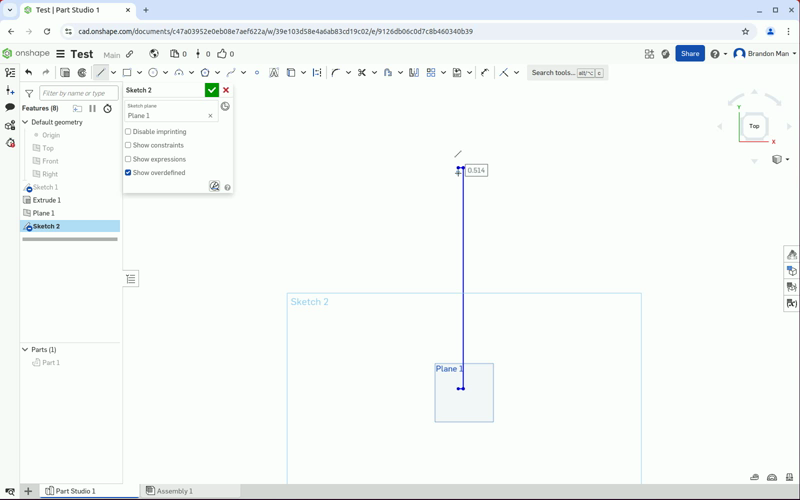
scroll(-6)
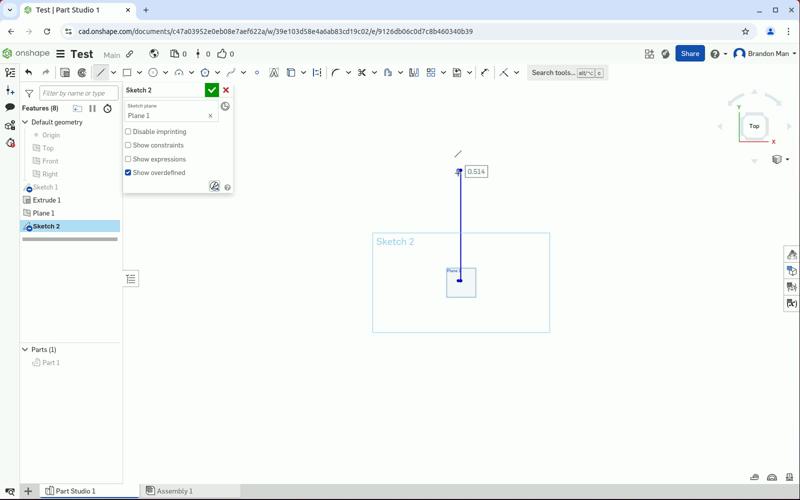
key_up(shift)
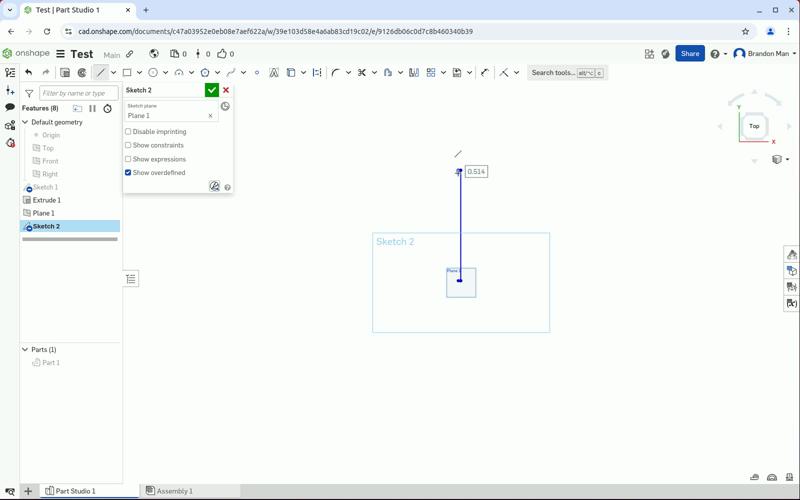
key_down(shift)
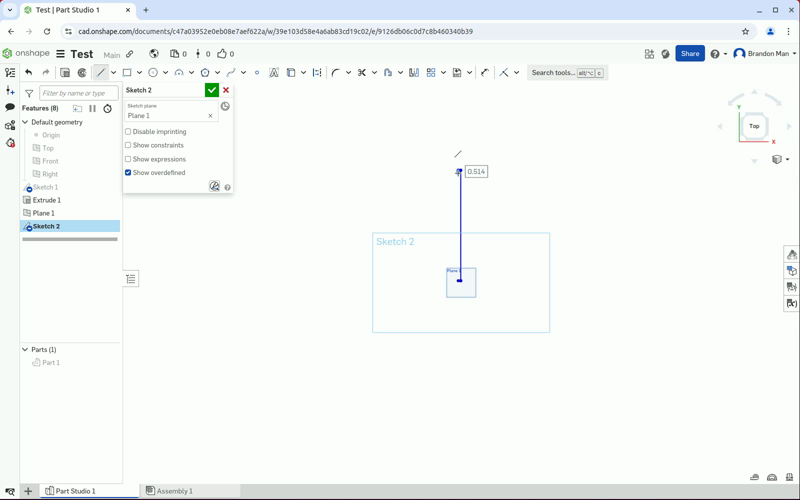
mouse_move(458, 280)
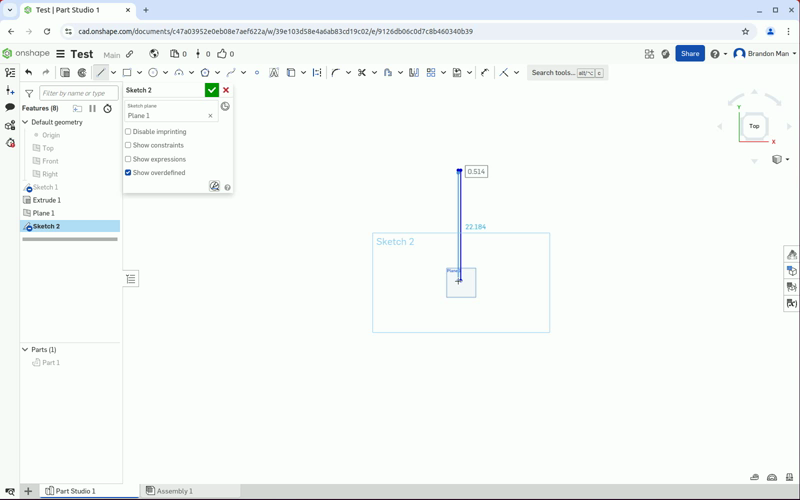
scroll(6)
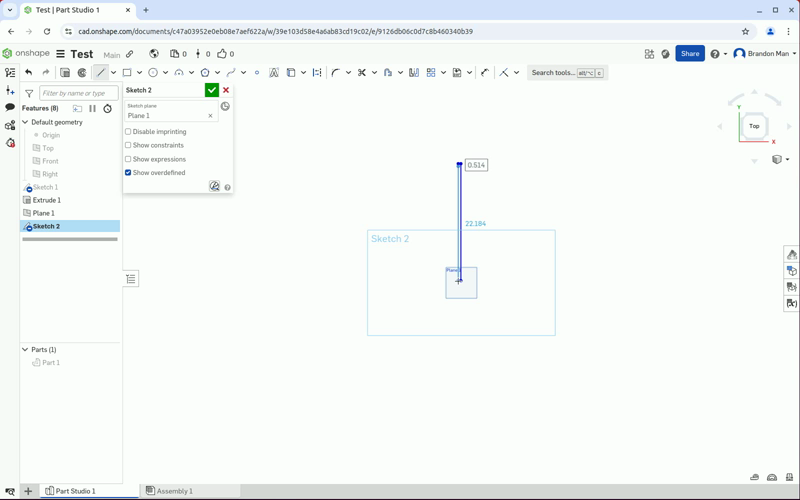
scroll(6)
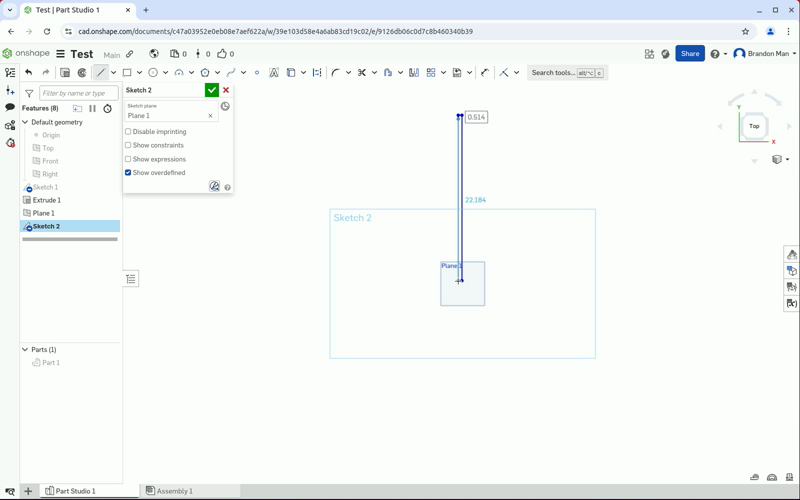
scroll(6)
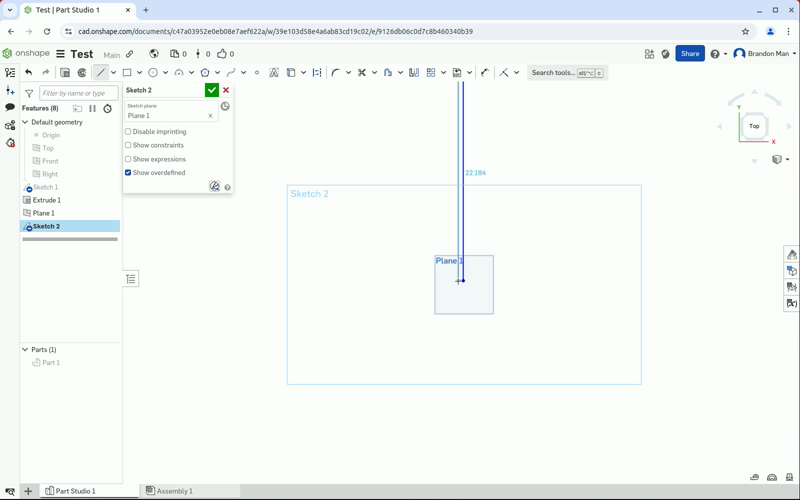
scroll(6)
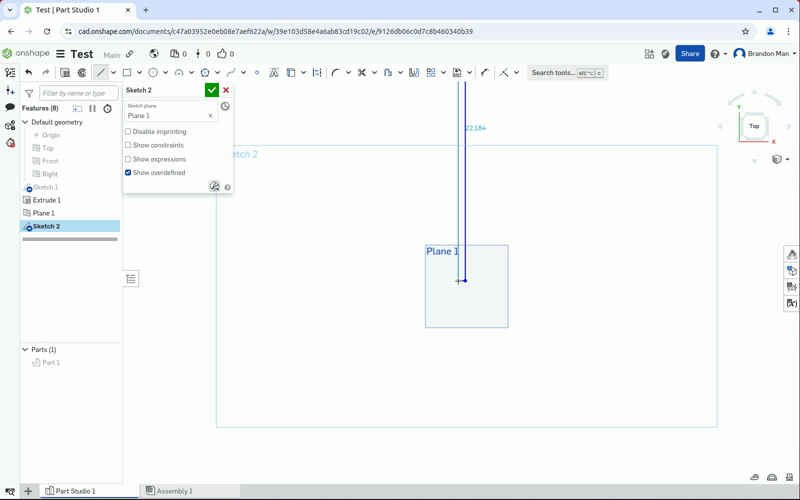
scroll(6)
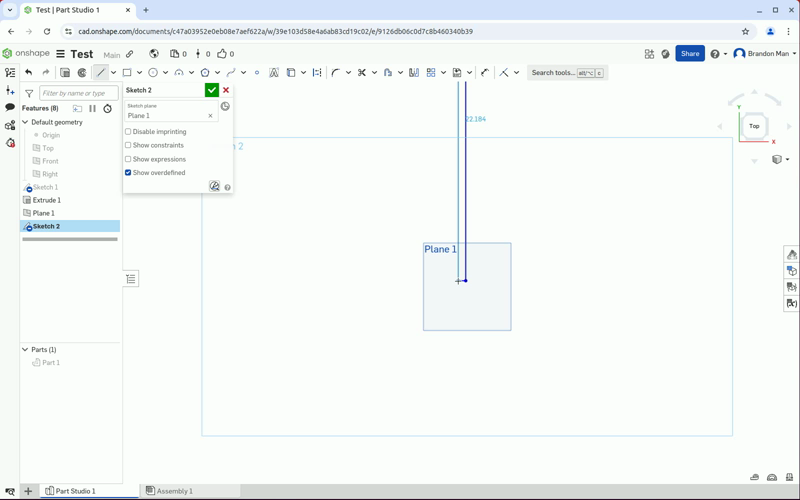
scroll(6)
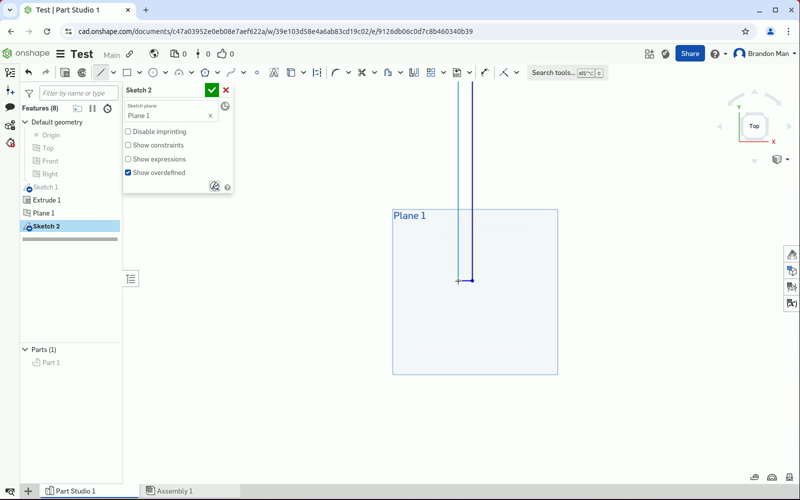
scroll(6)
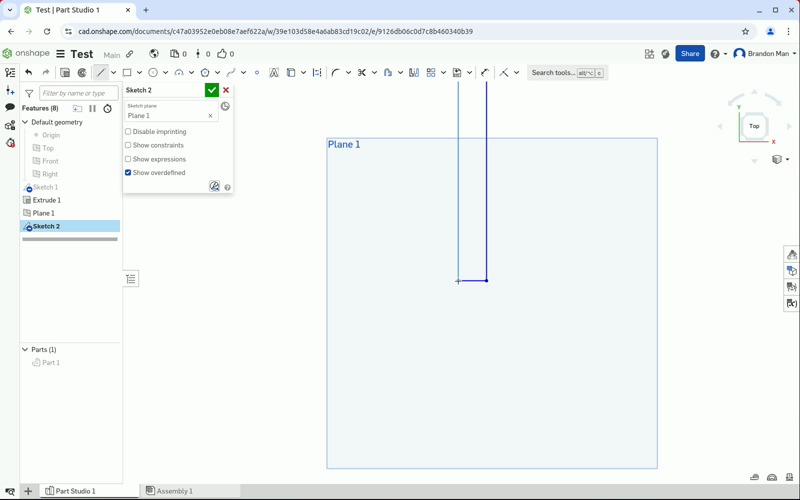
key_up(shift)
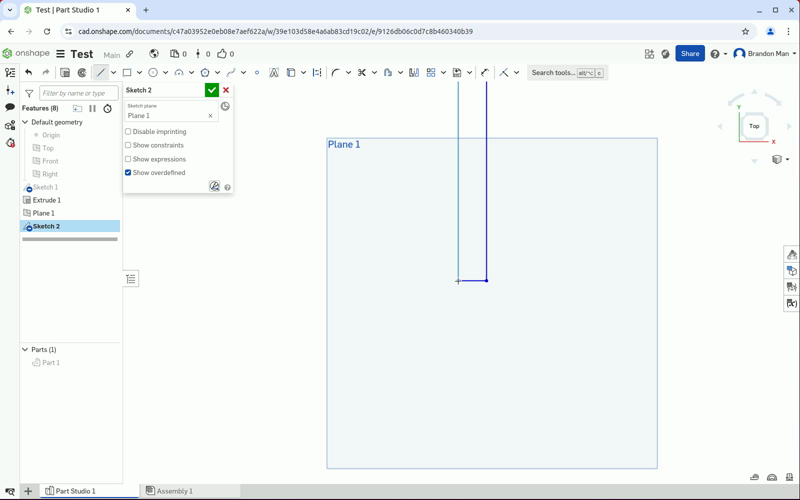
click(458, 280)
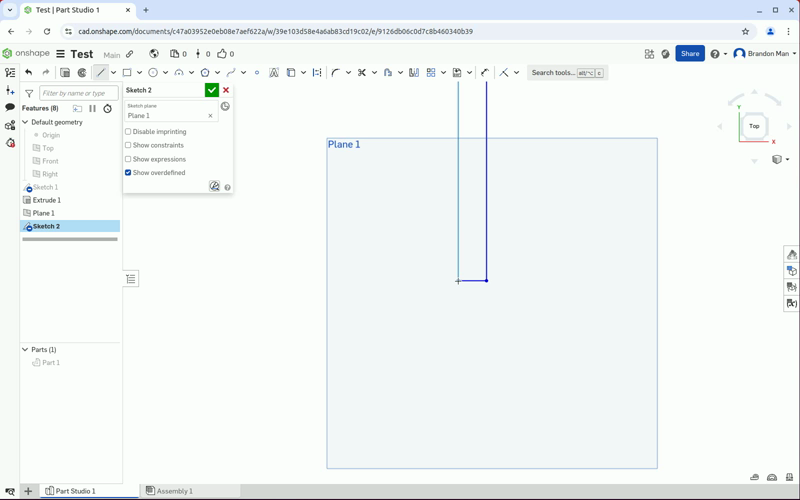
scroll(-6)
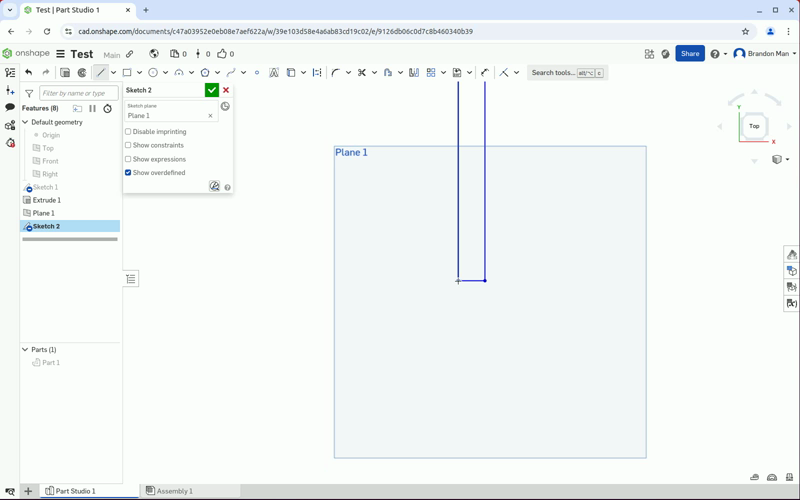
scroll(-6)
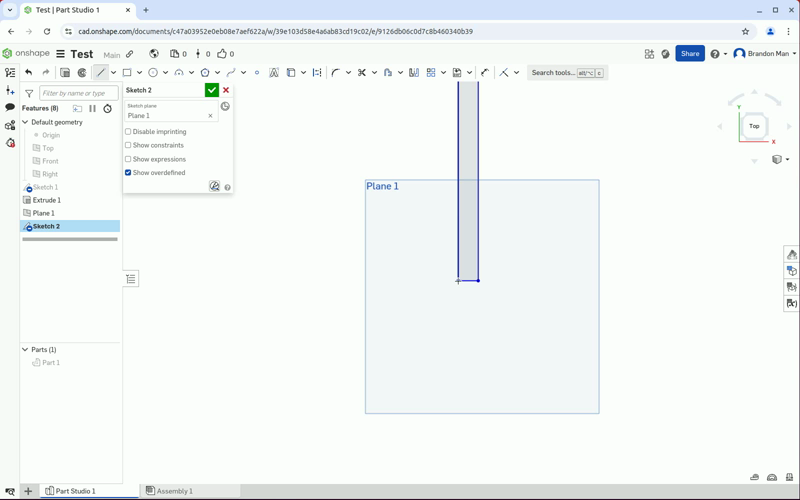
scroll(-6)
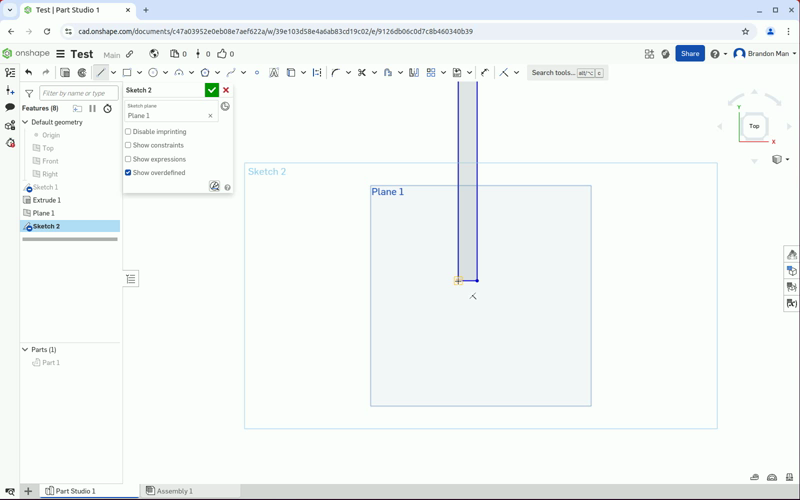
scroll(-6)
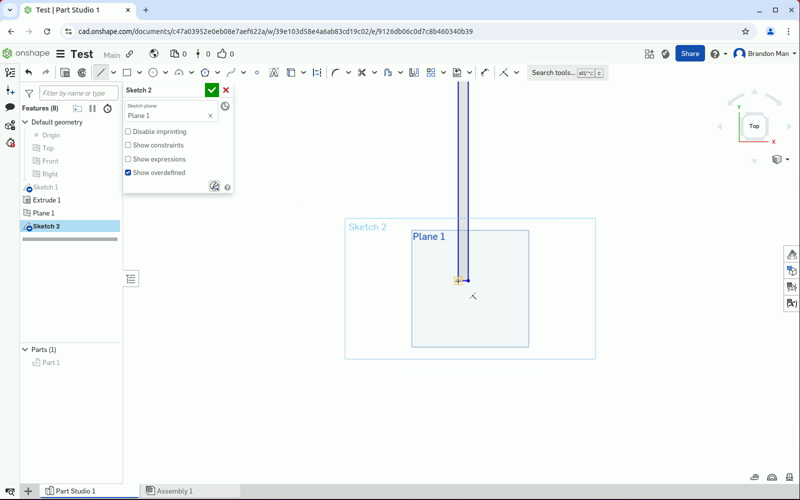
scroll(-6)
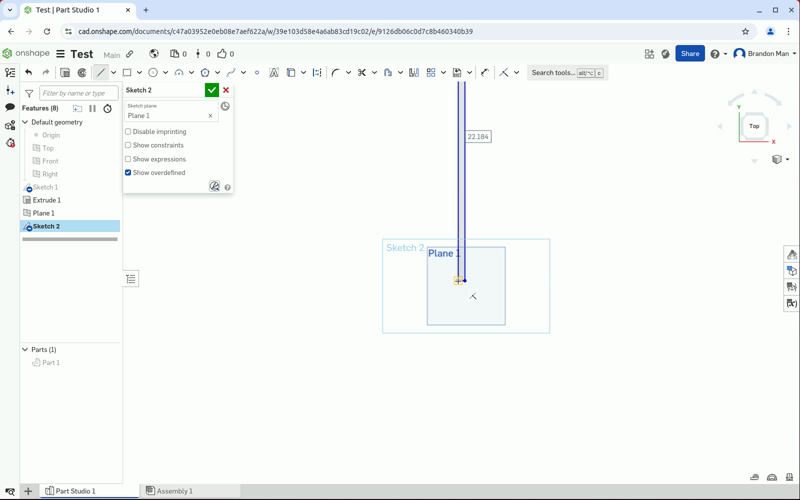
scroll(-6)
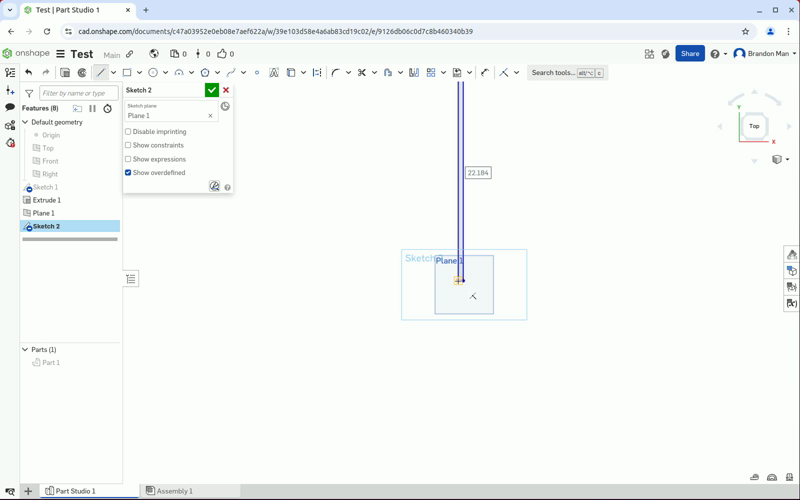
scroll(-6)
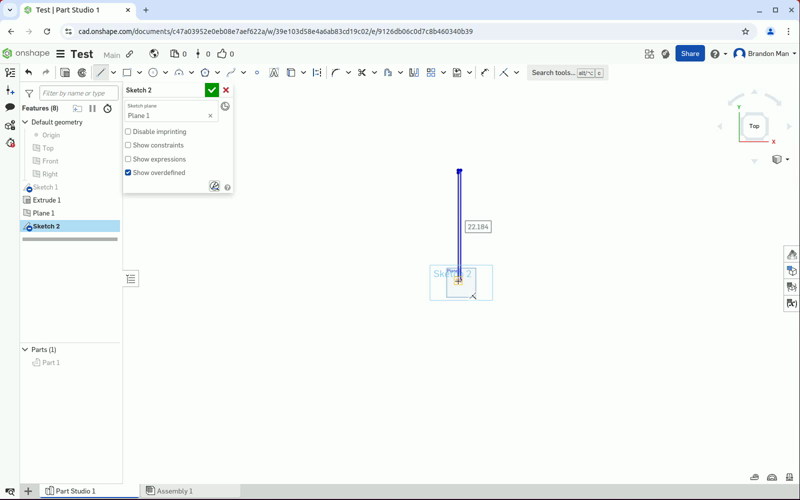
key(esc)
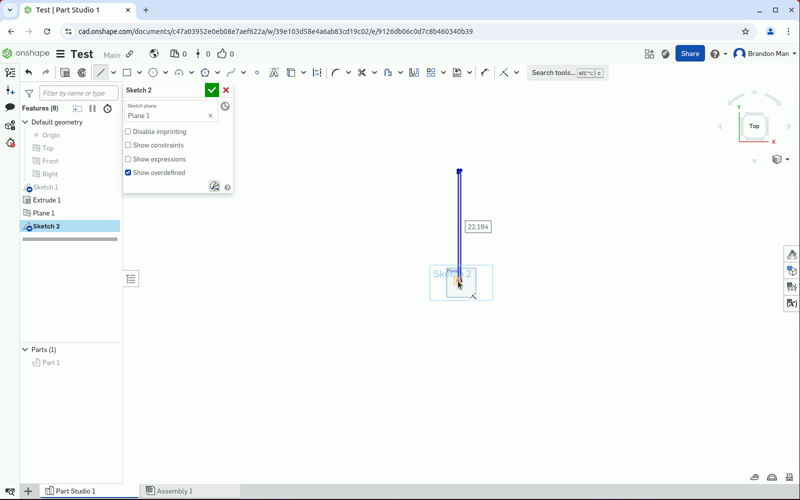
mouse_move(459, 191)
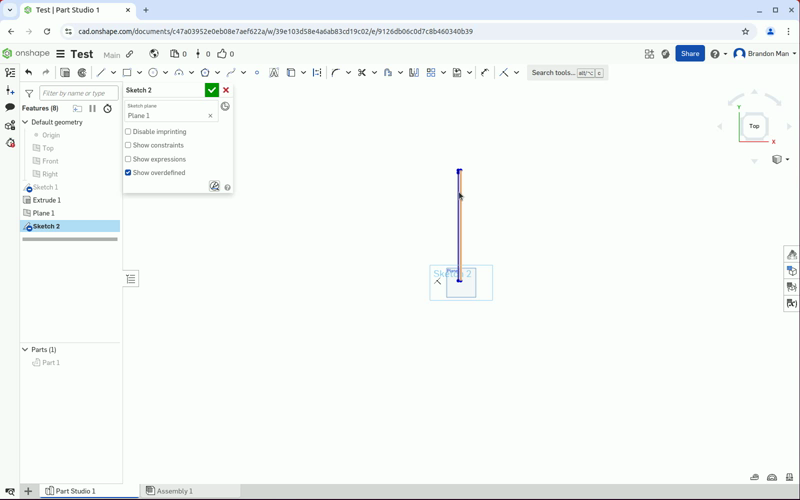
scroll(6)
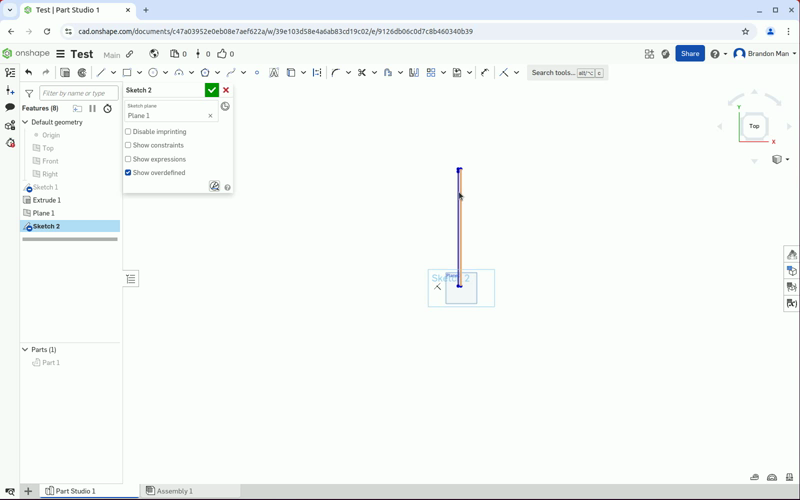
scroll(6)
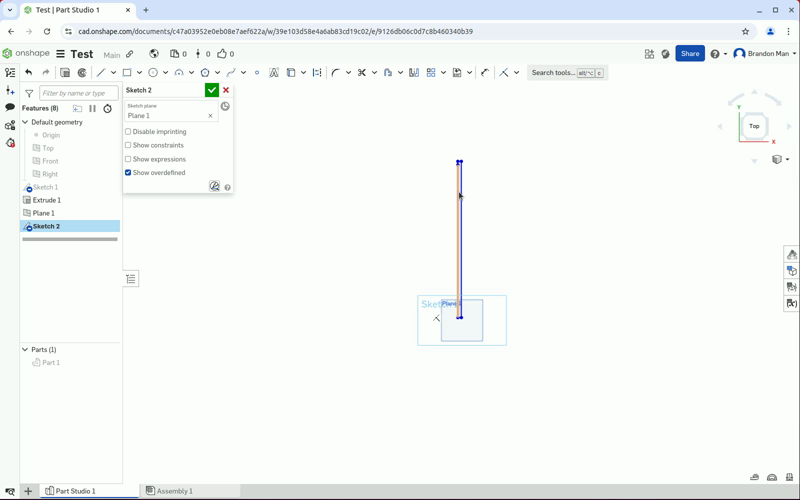
scroll(6)
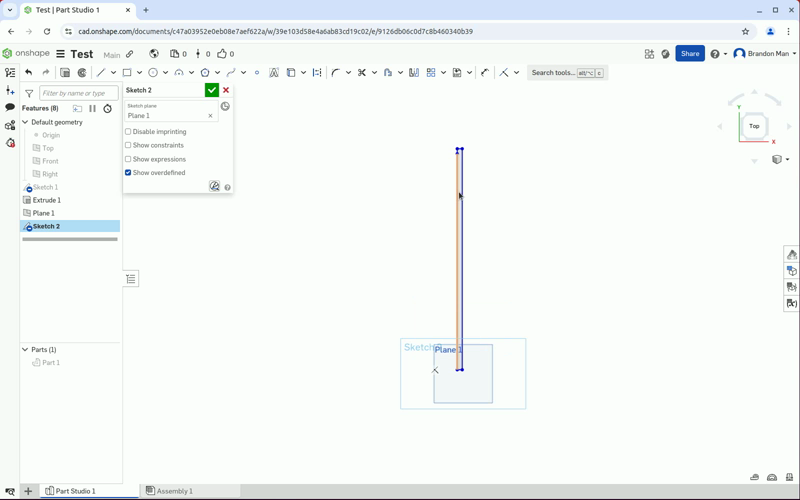
scroll(6)
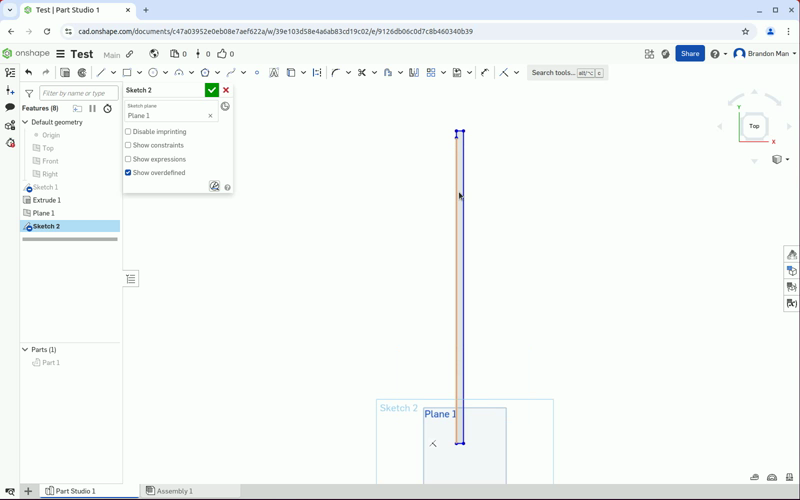
scroll(6)
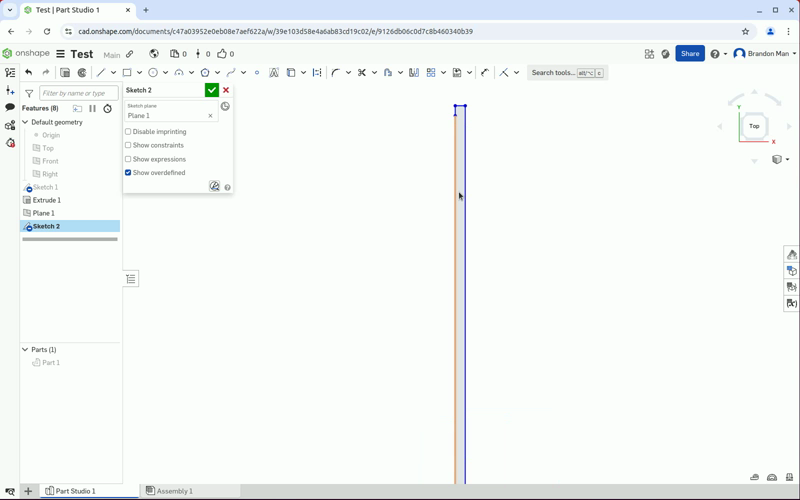
scroll(6)
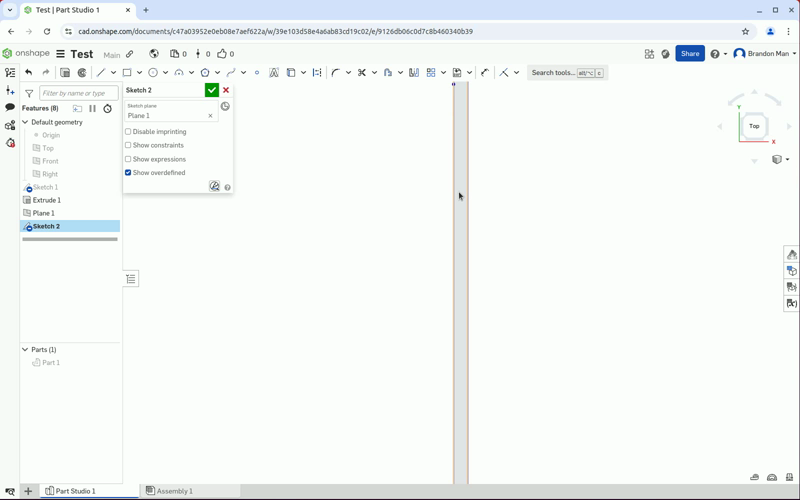
scroll(6)
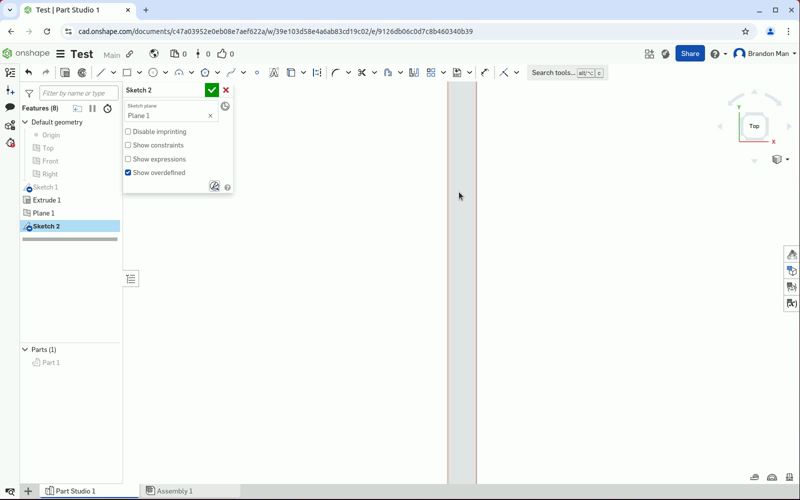
click(459, 191)
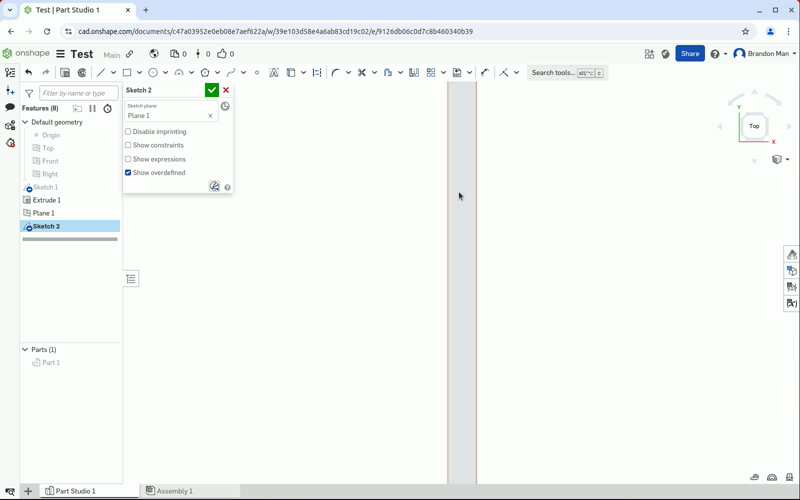
scroll(-6)
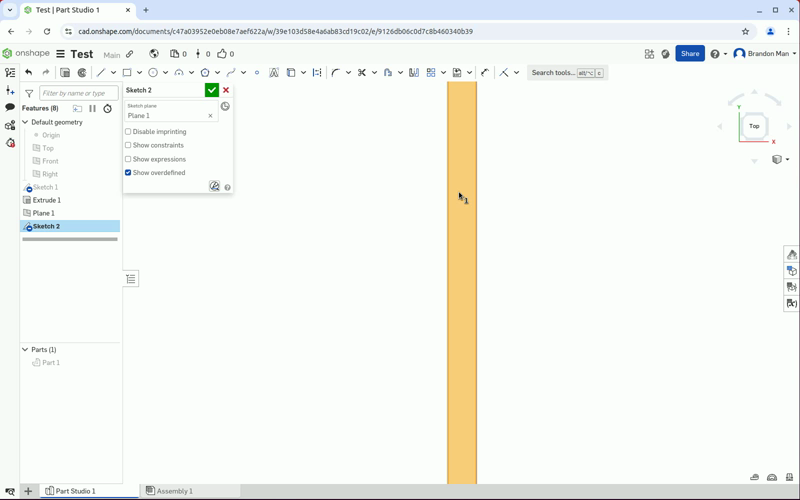
scroll(-6)
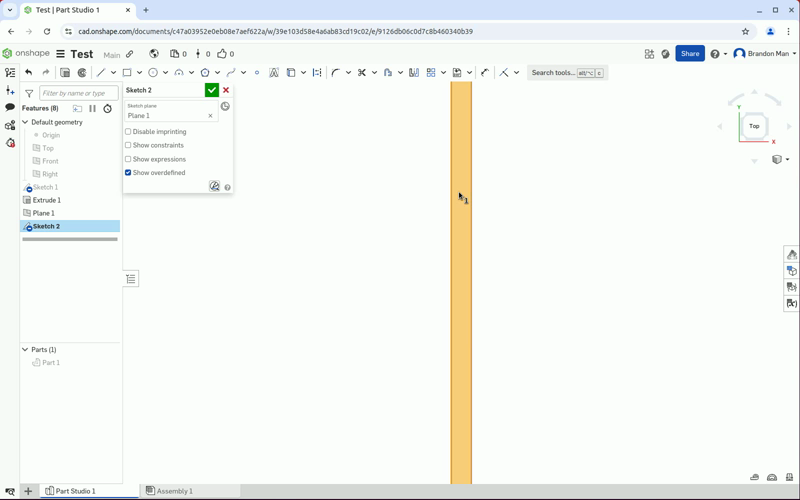
scroll(-6)
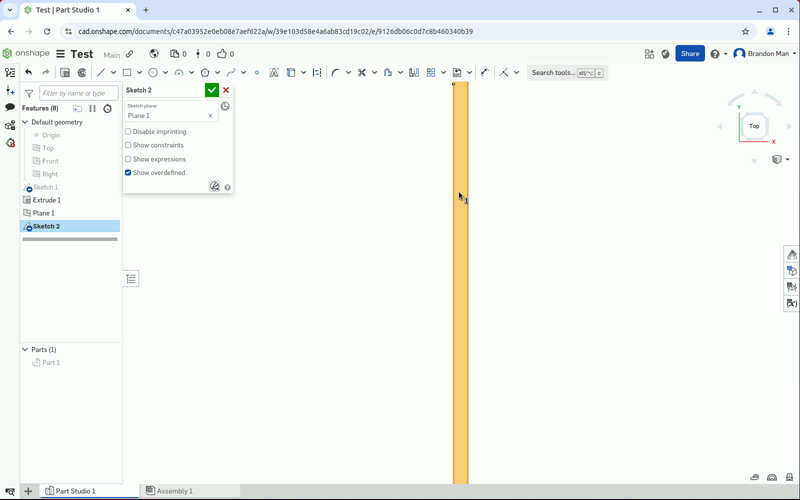
scroll(-6)
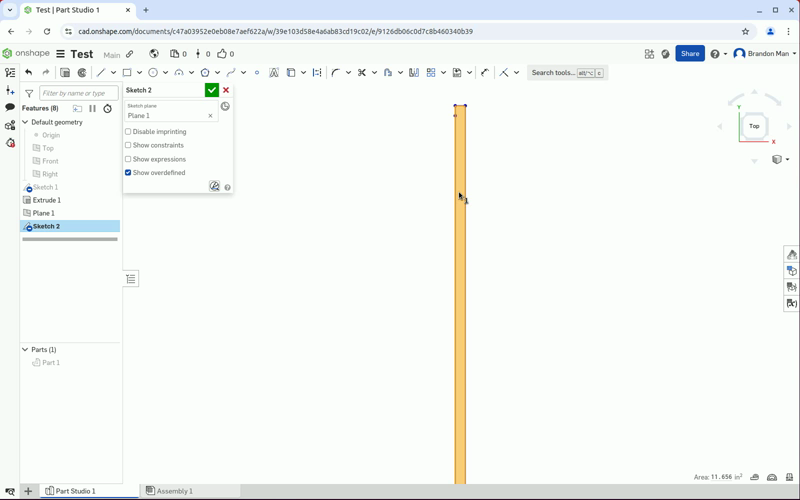
scroll(-6)
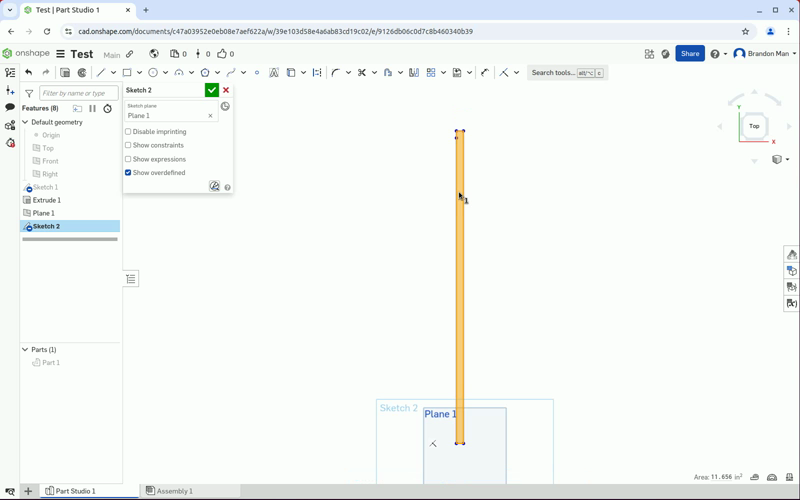
scroll(-6)
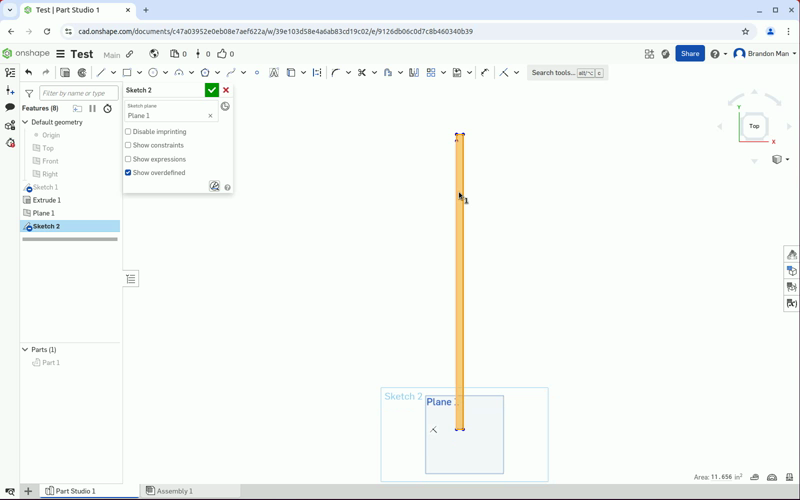
scroll(-6)
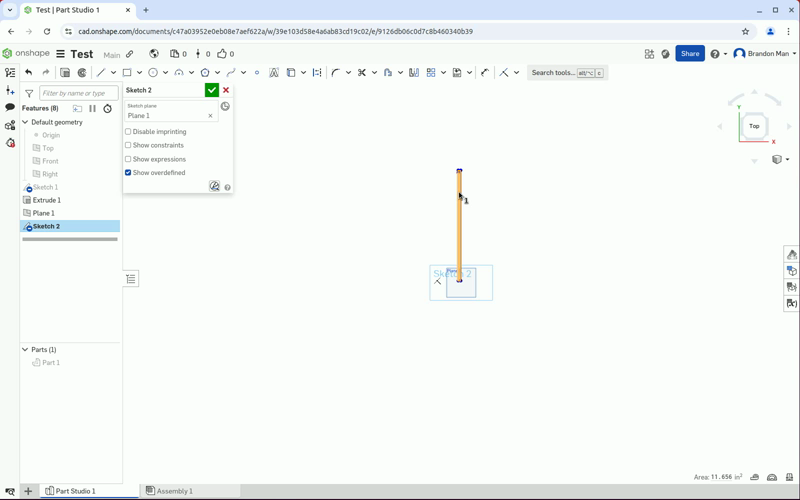
mouse_move(73, 352)
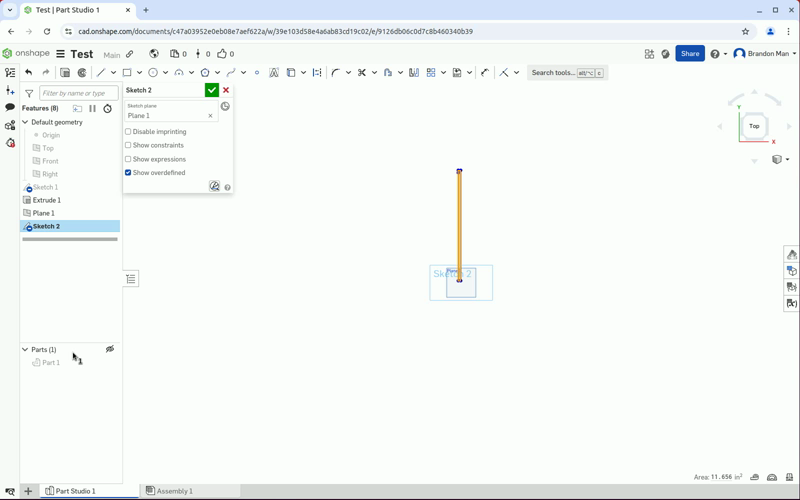
key(shift+y)
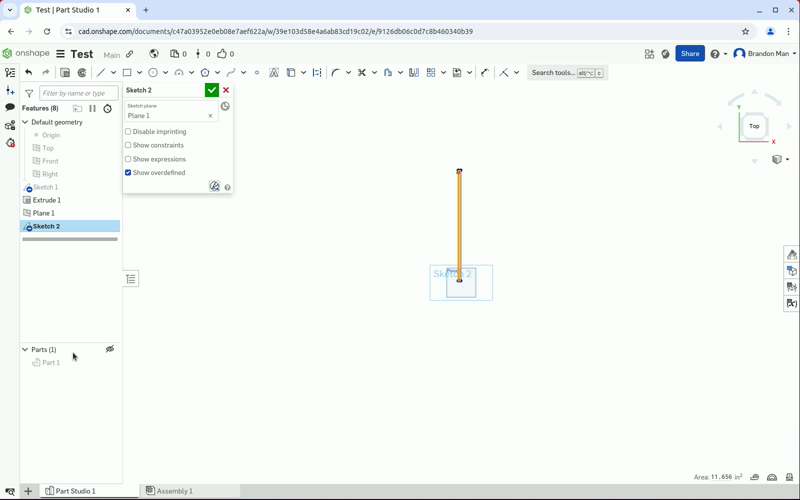
key(shift+e)
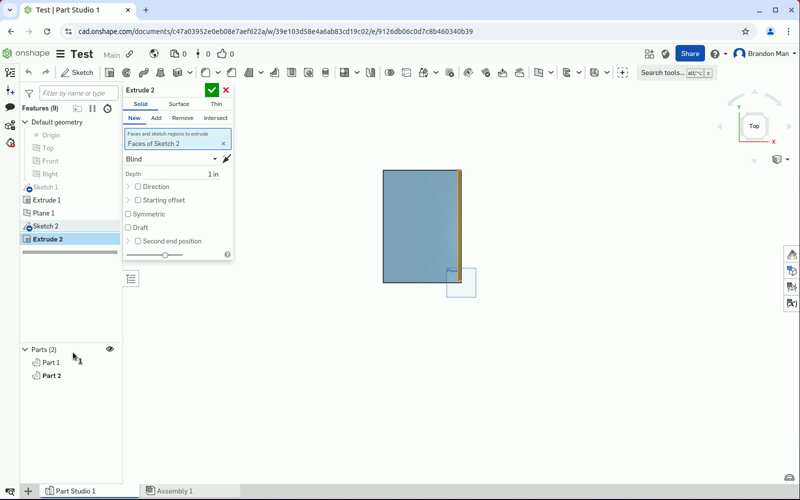
mouse_move(143, 106)
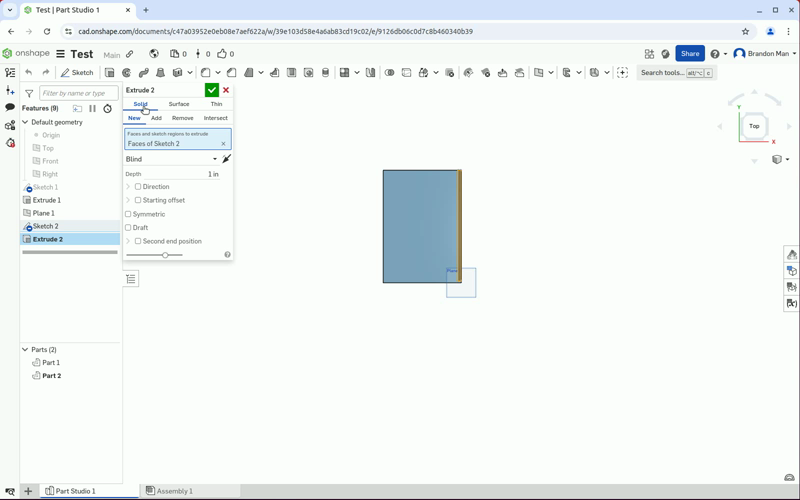
click(143, 106)
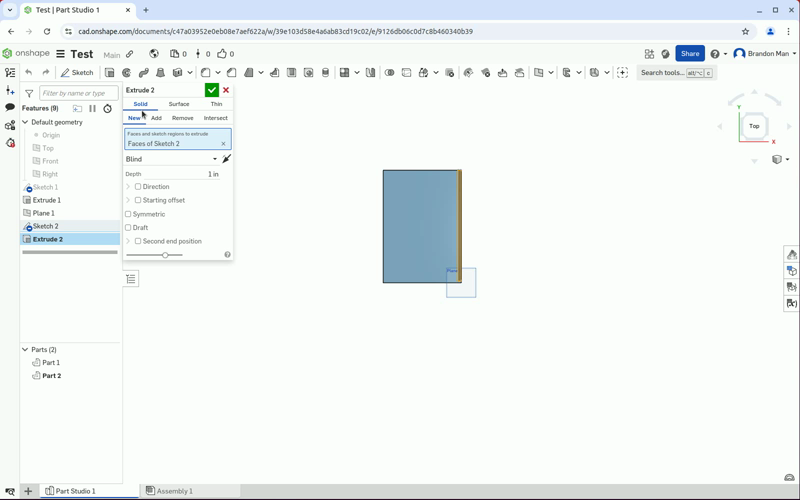
mouse_move(137, 120)
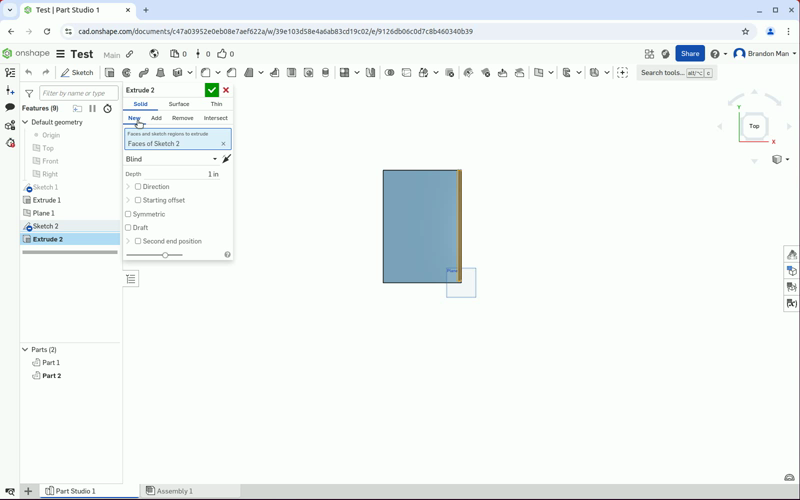
click(137, 120)
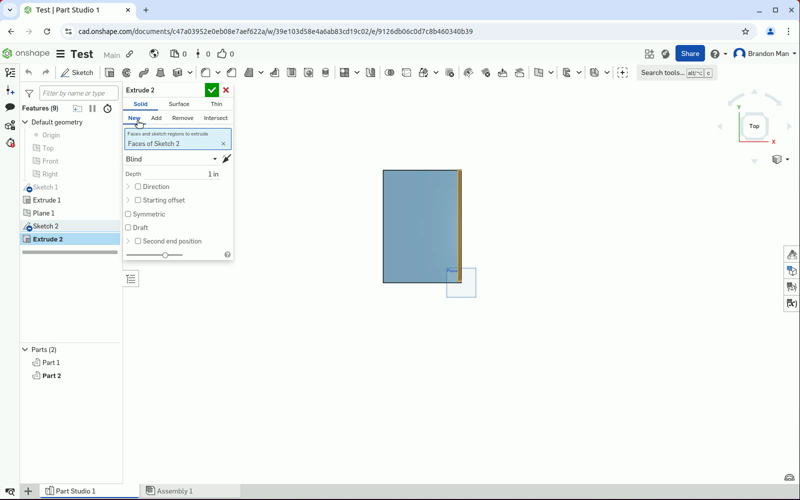
key(tab, 4)
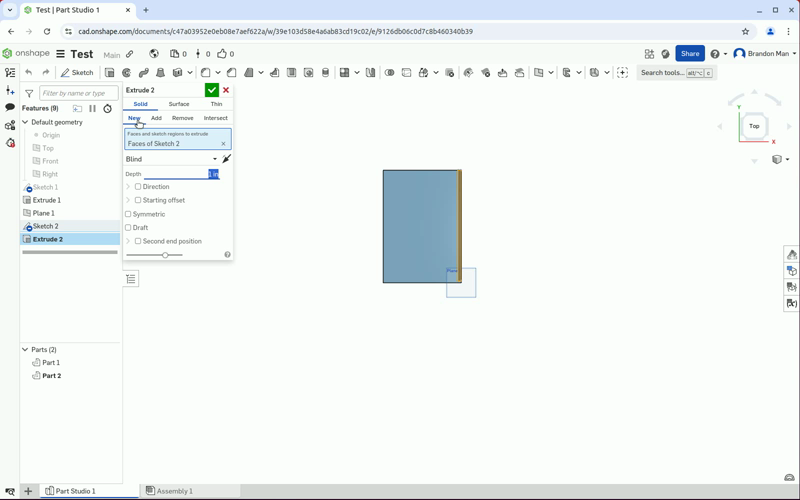
text(3.611)
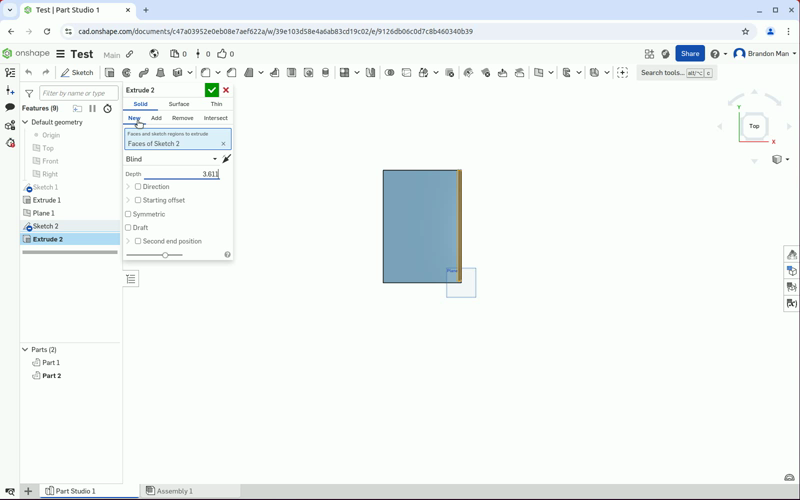
key(enter)
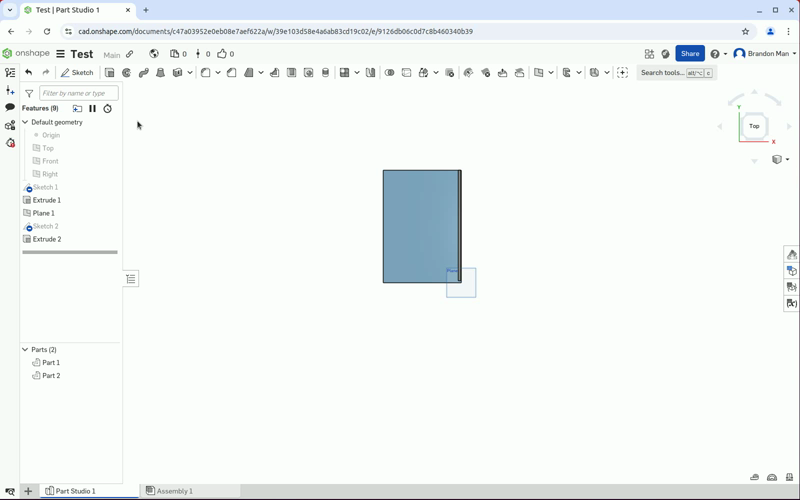
key(shift+h)
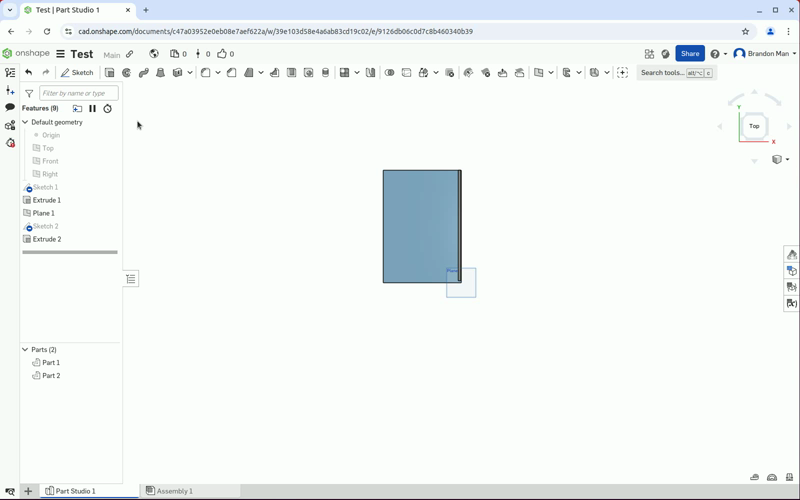
key(shift+h)
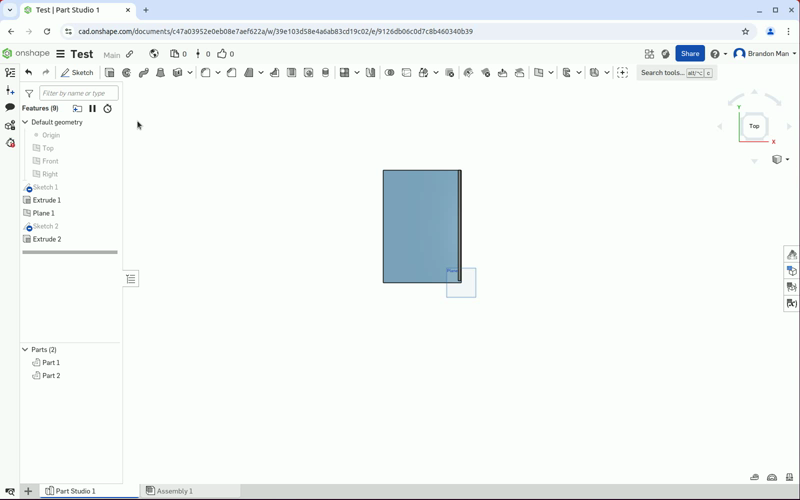
mouse_move(73, 189)
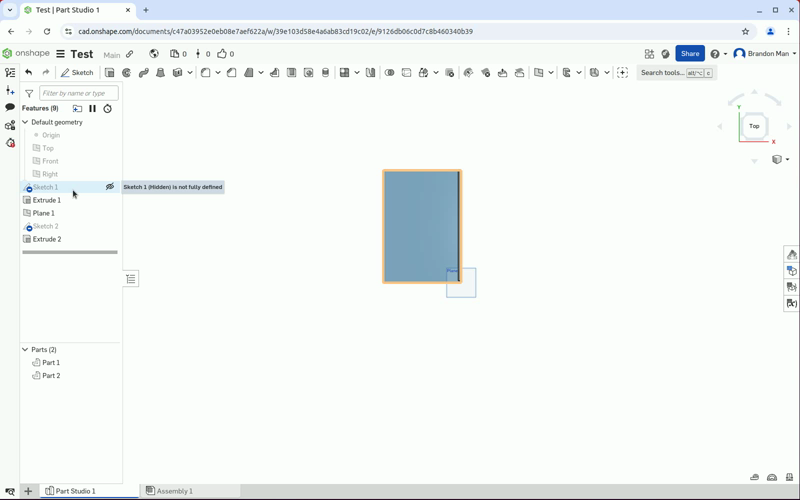
click(73, 189)
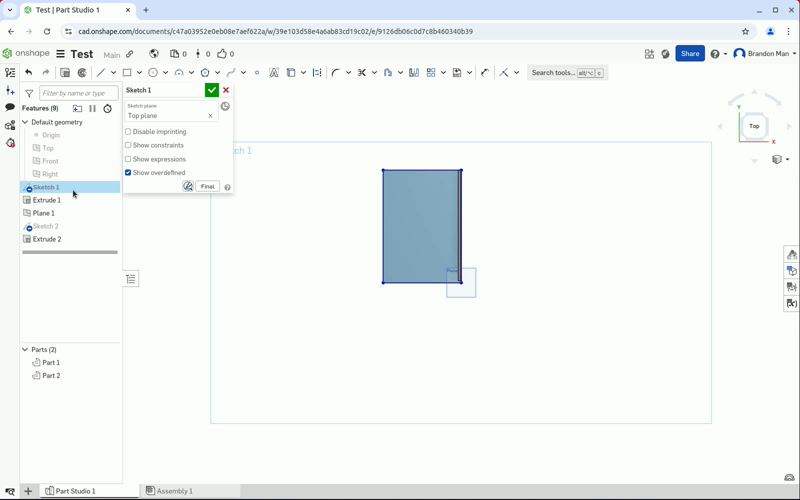
mouse_move(229, 92)
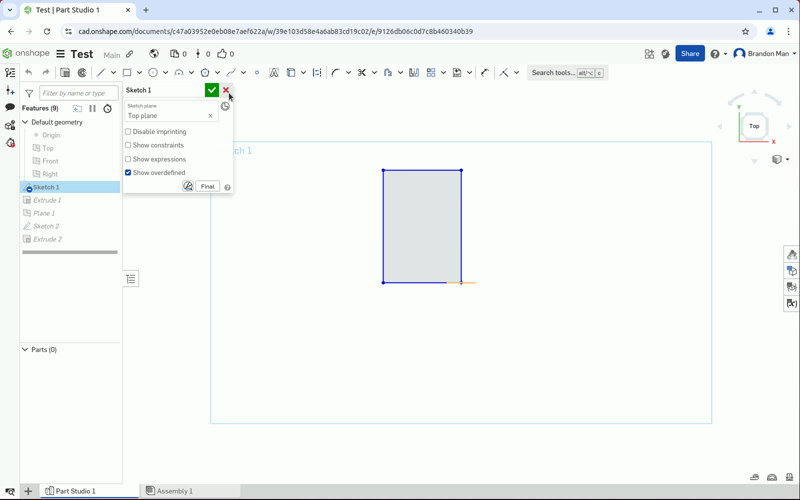
click(229, 92)
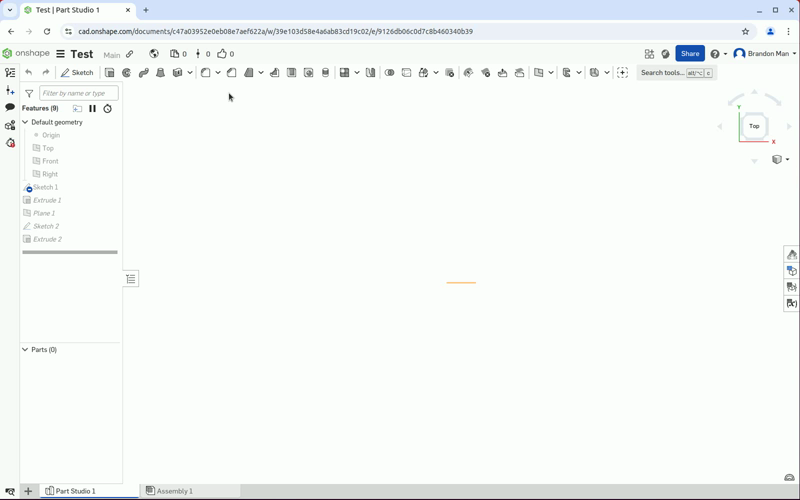
key(shift+s)
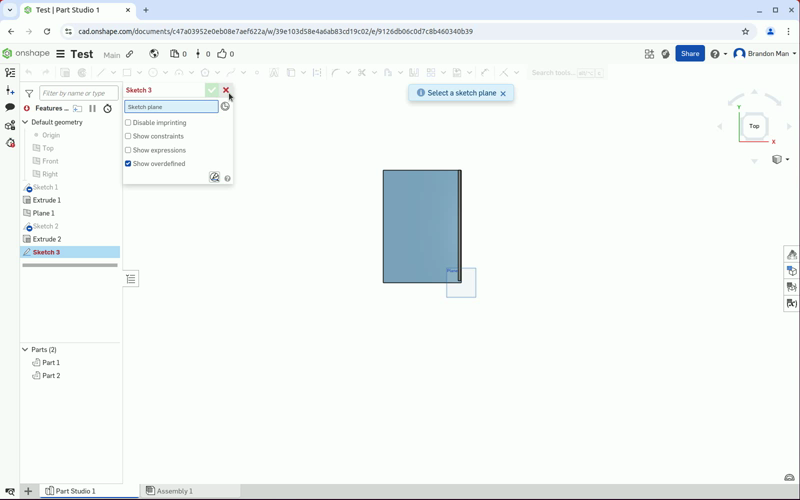
mouse_move(73, 215)
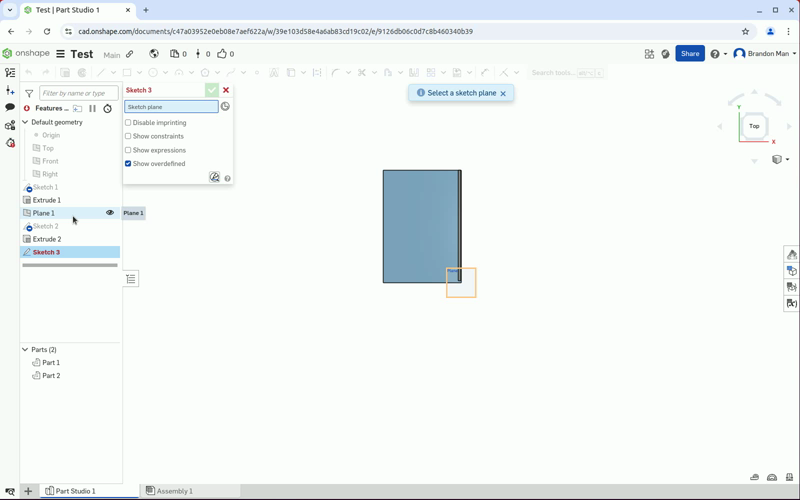
click(73, 215)
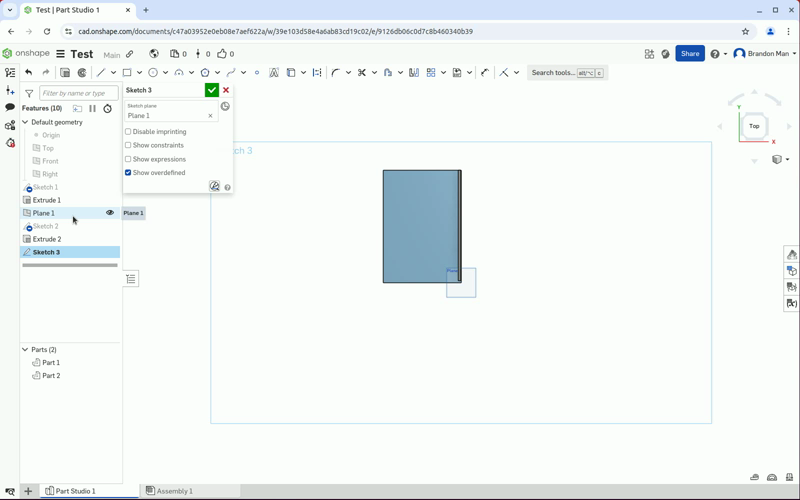
mouse_move(73, 352)
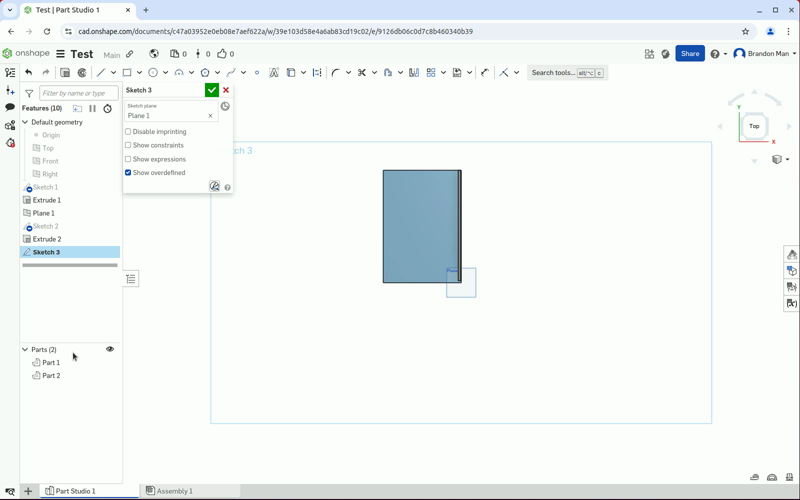
key(y)
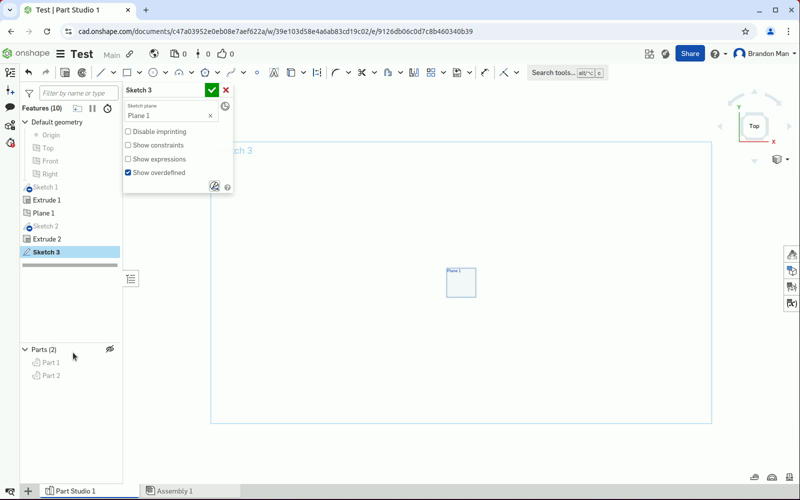
key(l)
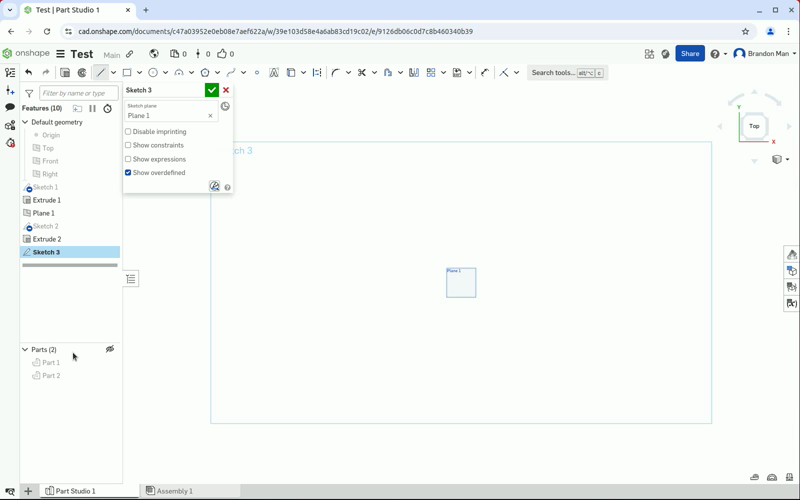
key_down(shift)
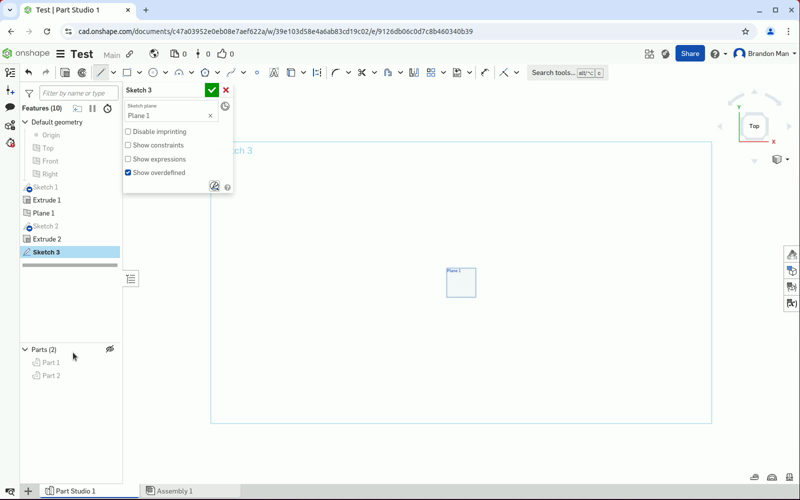
mouse_move(384, 282)
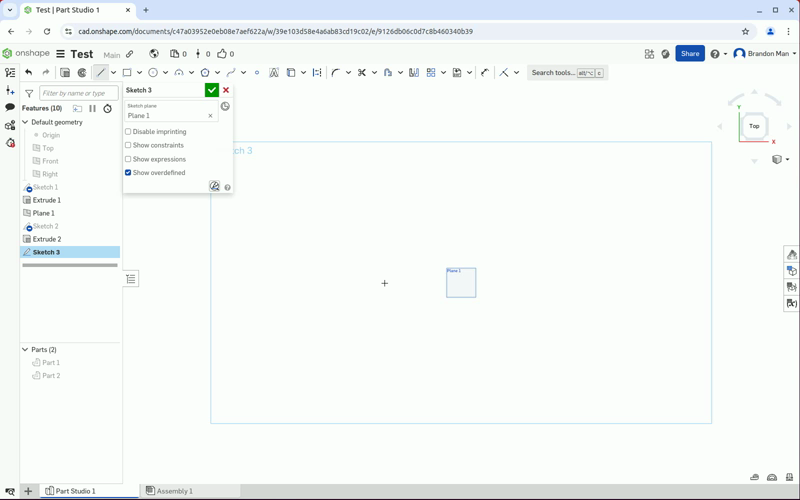
click(384, 282)
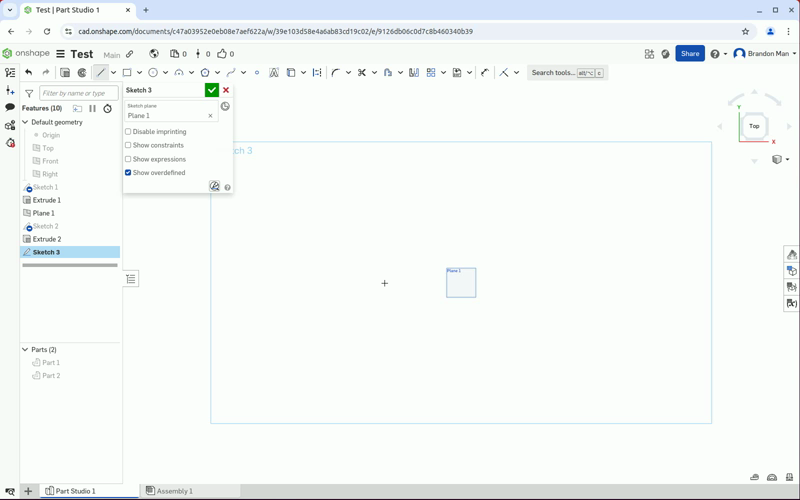
key_up(shift)
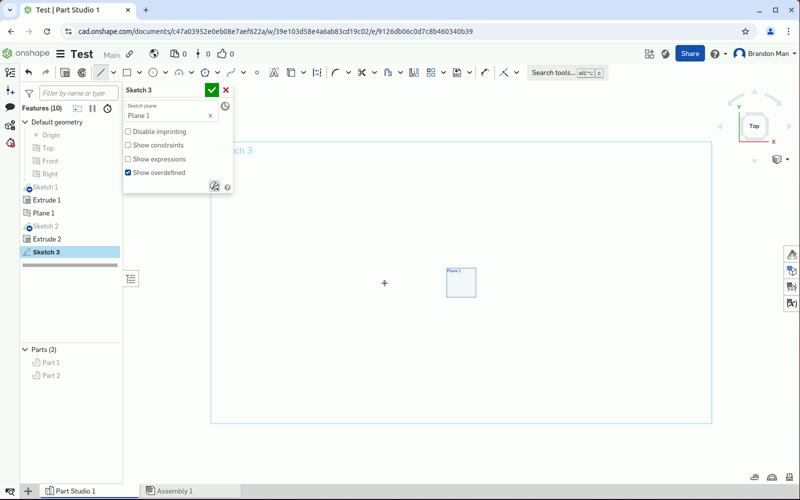
key_down(shift)
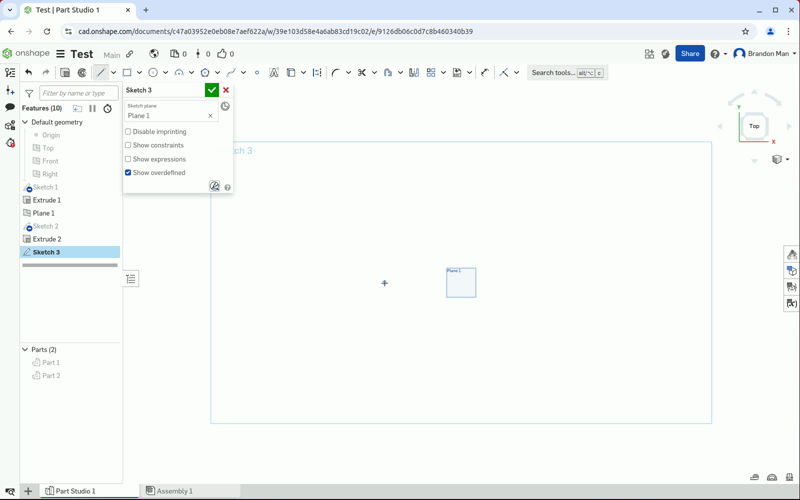
mouse_move(461, 282)
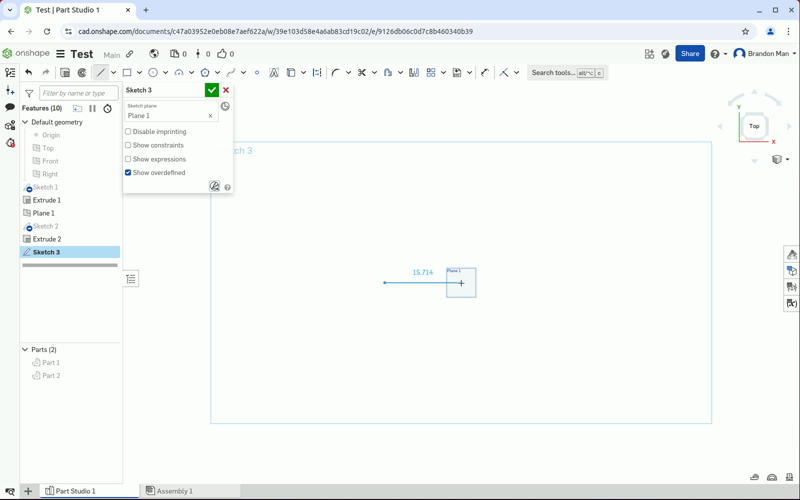
click(461, 282)
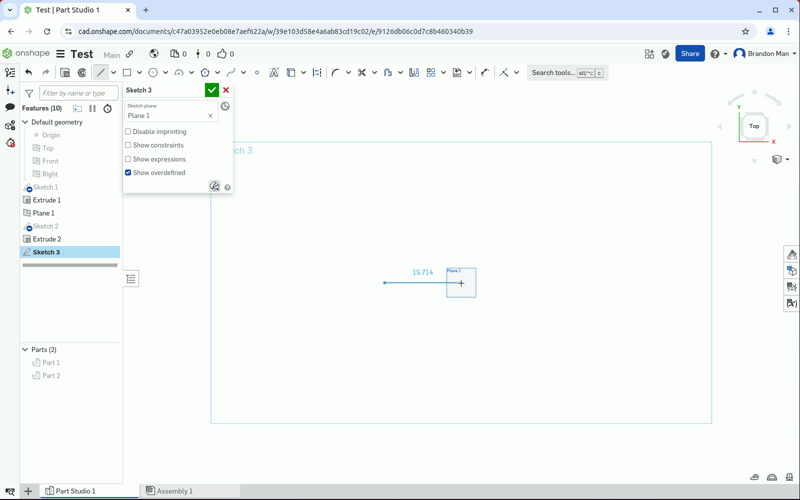
key_up(shift)
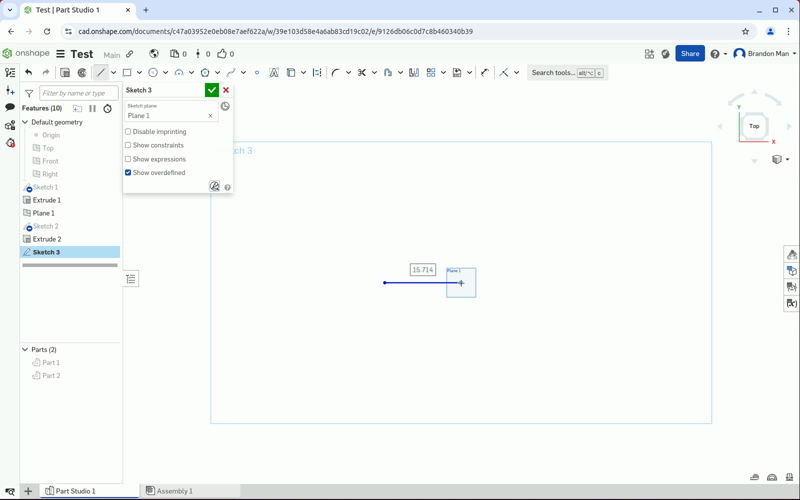
key_down(shift)
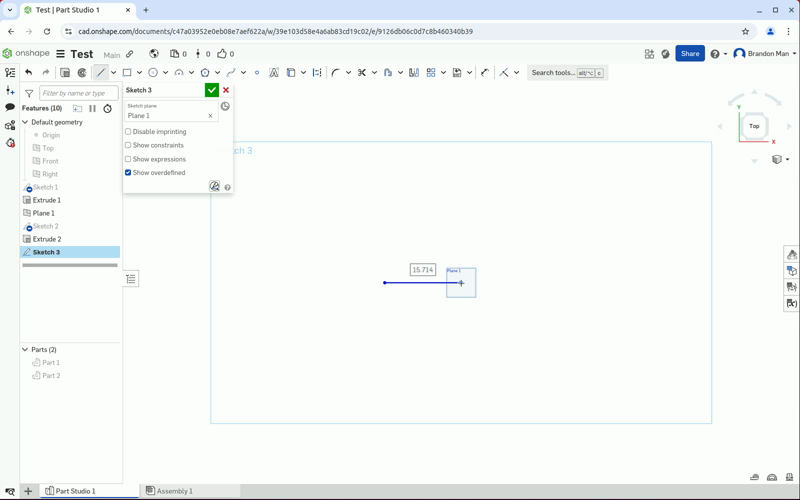
mouse_move(491, 282)
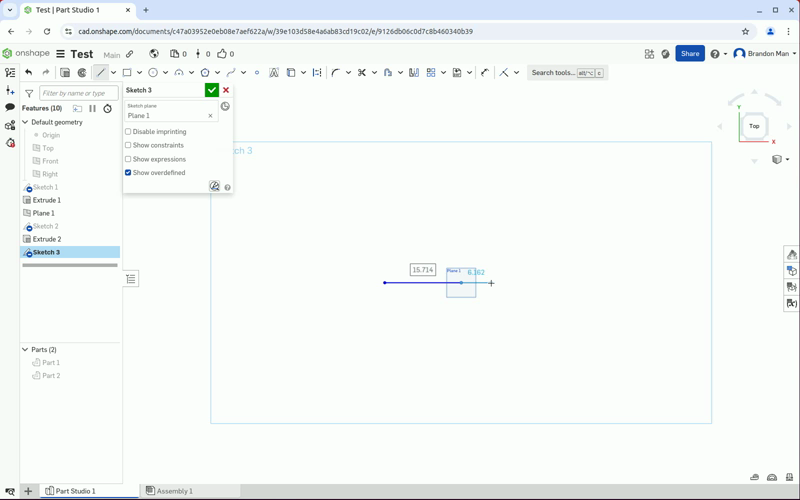
mouse_move(461, 280)
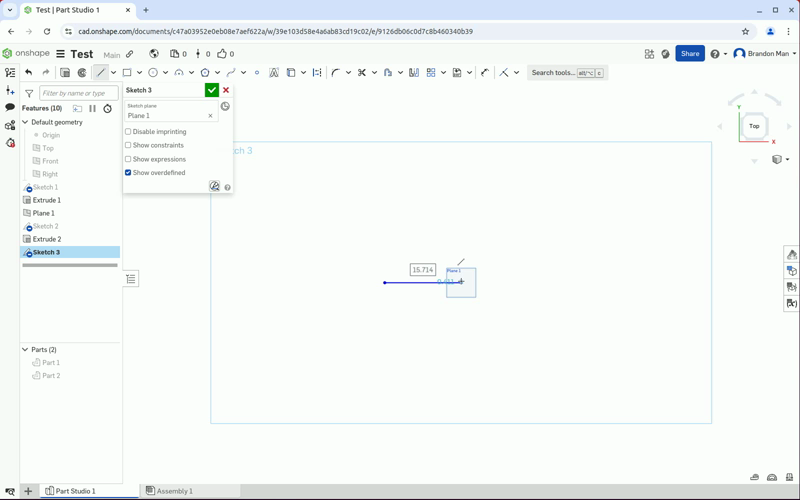
scroll(6)
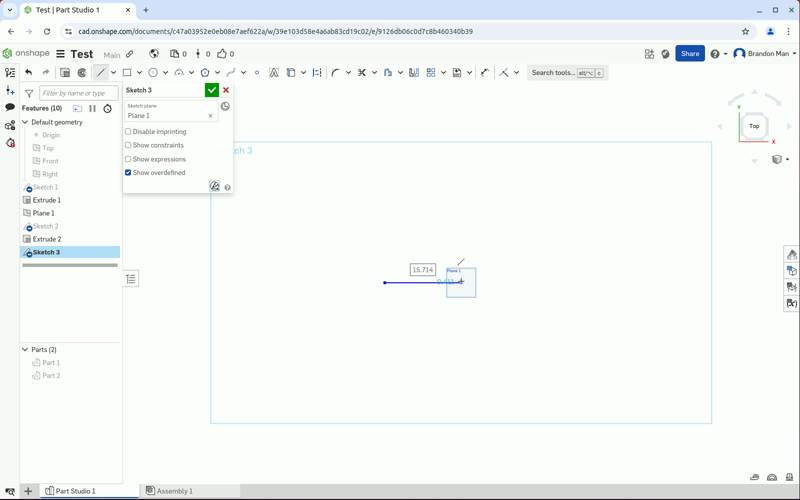
scroll(6)
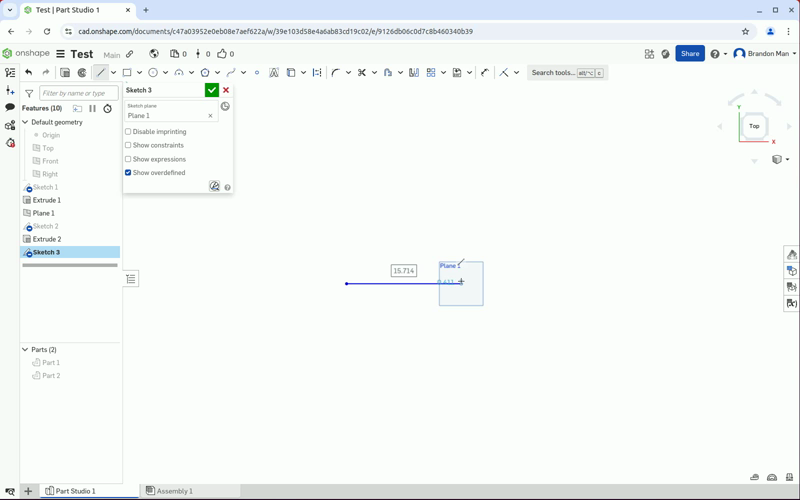
scroll(6)
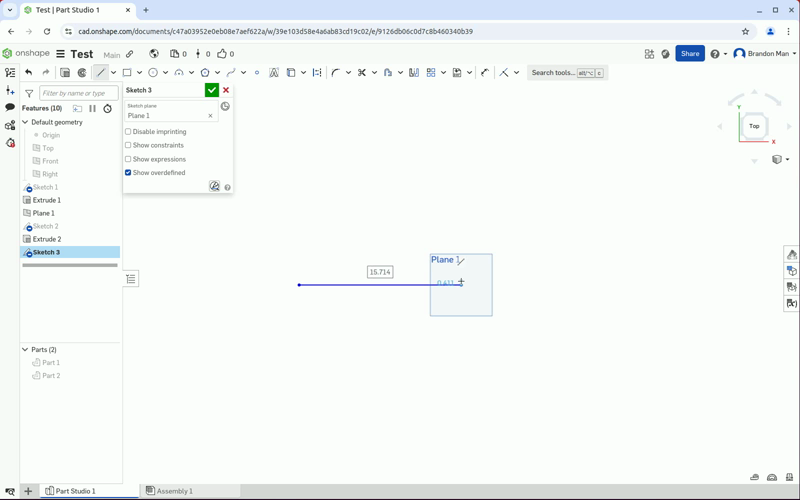
scroll(6)
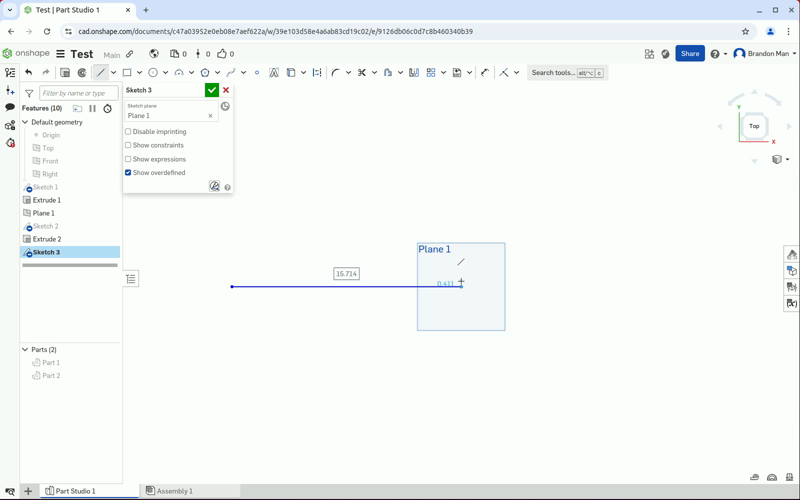
scroll(6)
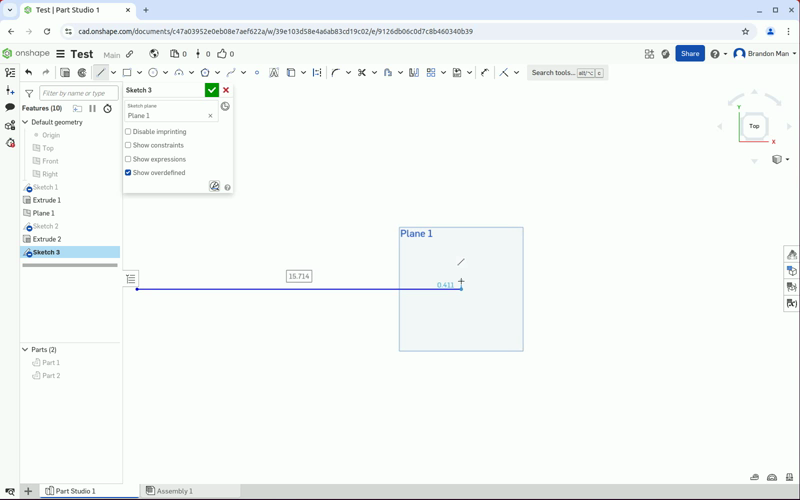
scroll(6)
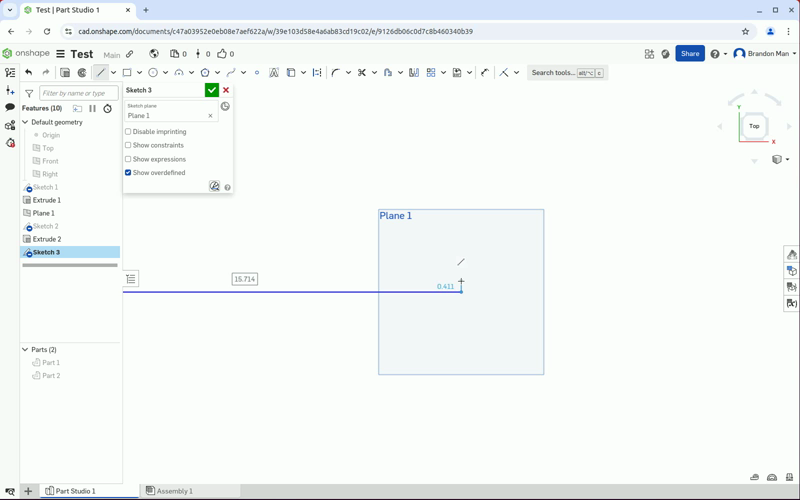
scroll(6)
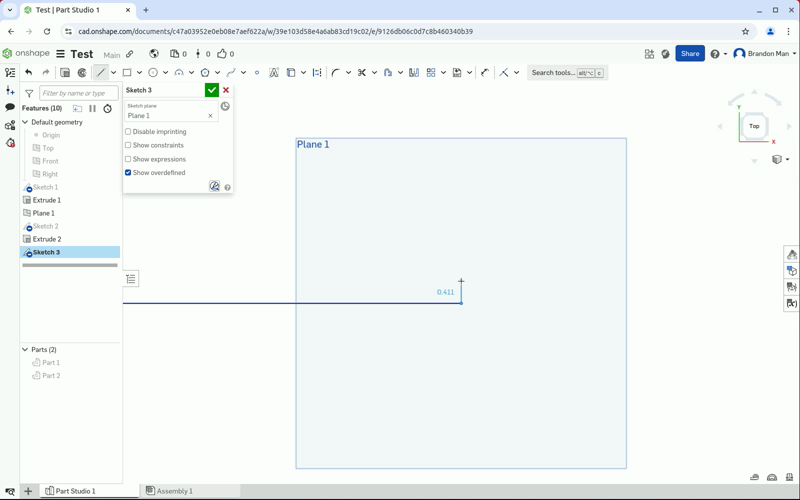
click(461, 280)
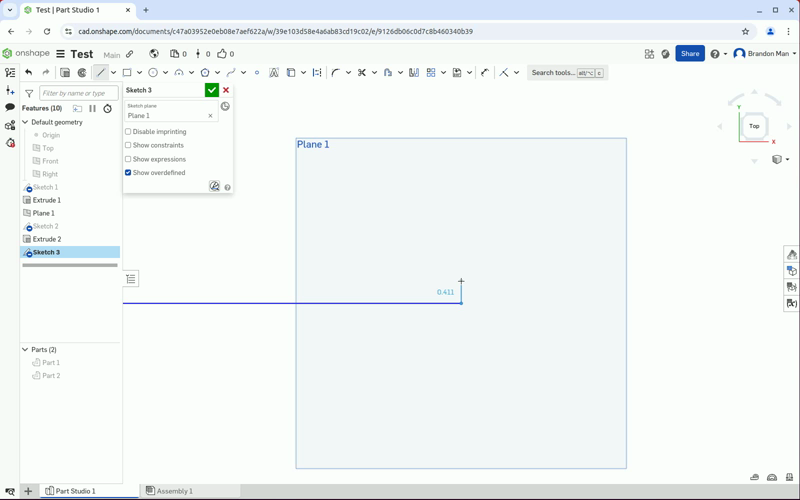
scroll(-6)
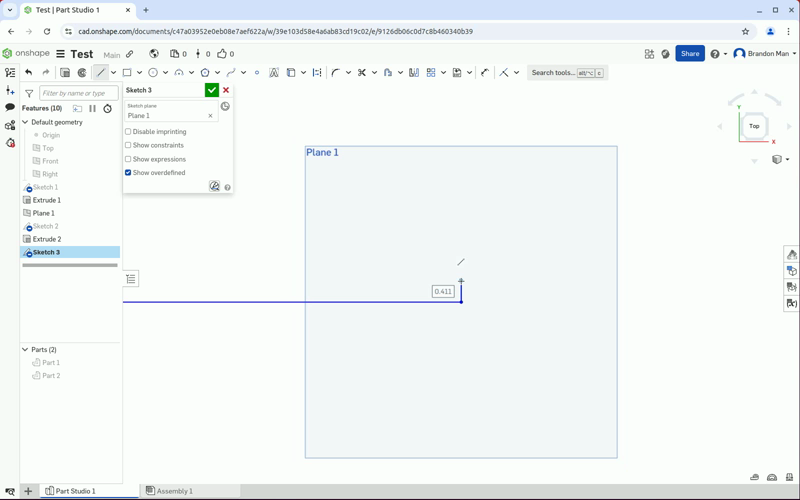
scroll(-6)
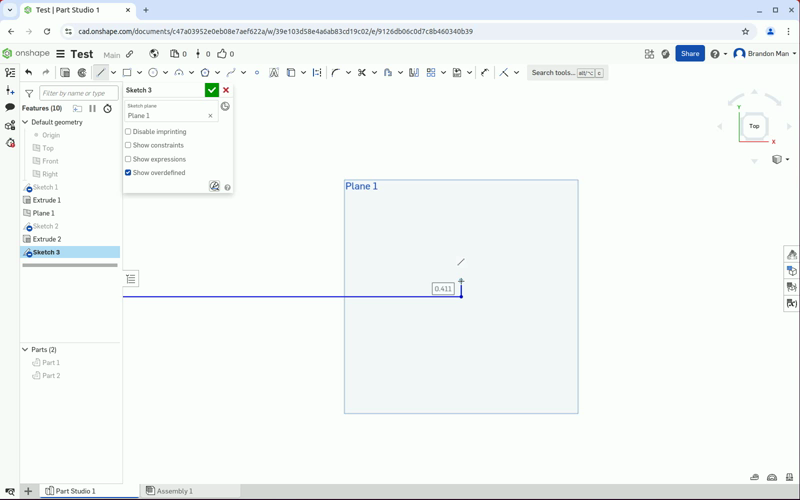
scroll(-6)
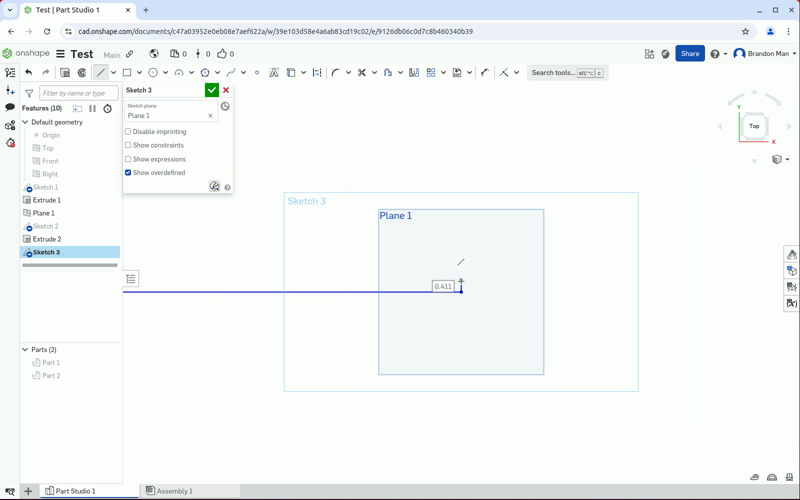
scroll(-6)
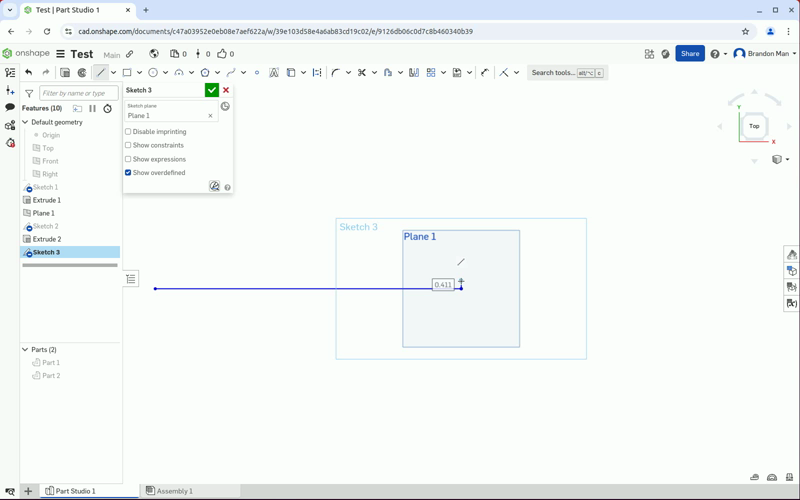
scroll(-6)
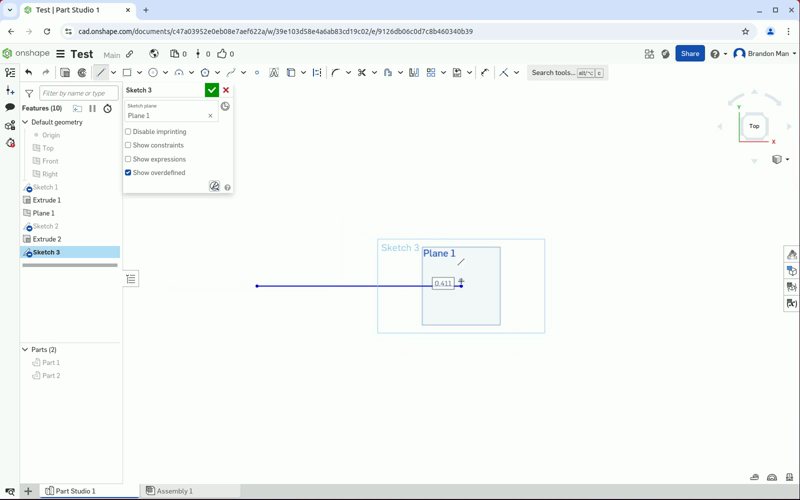
scroll(-6)
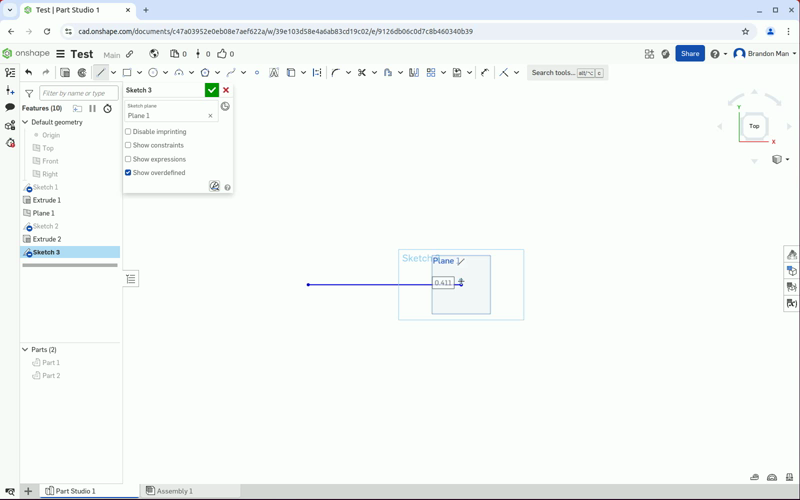
scroll(-6)
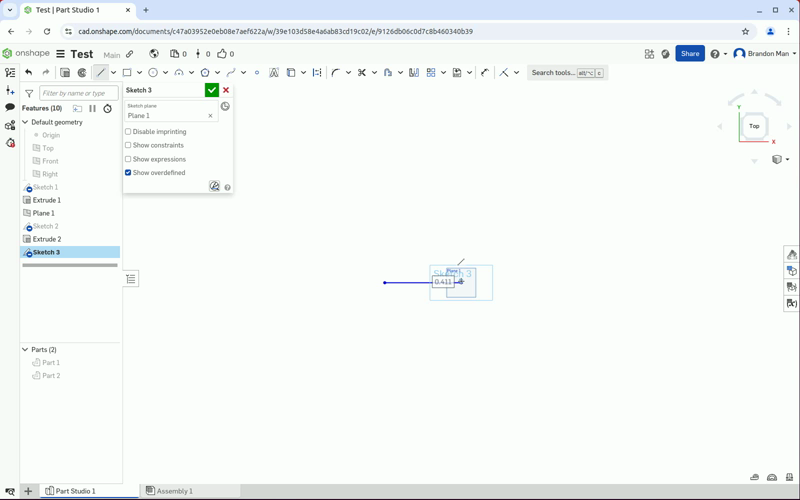
key_up(shift)
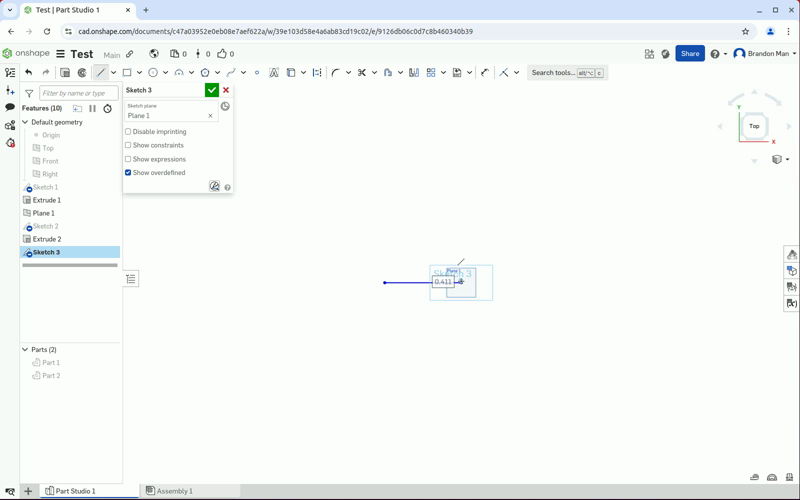
key_down(shift)
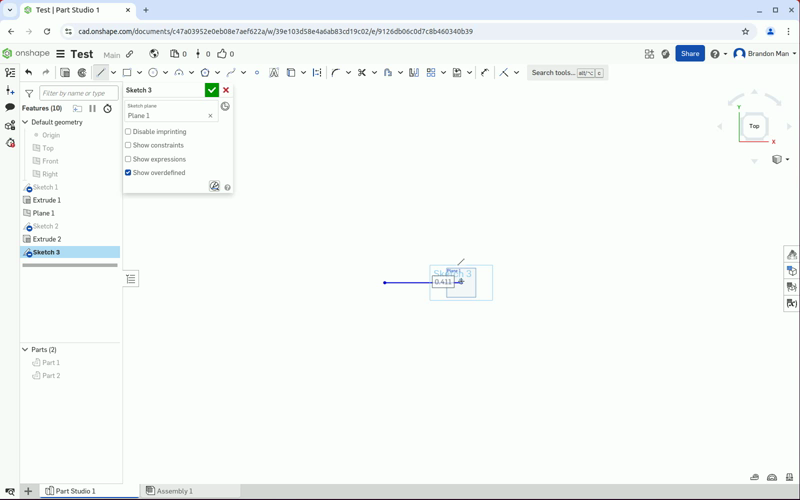
mouse_move(491, 280)
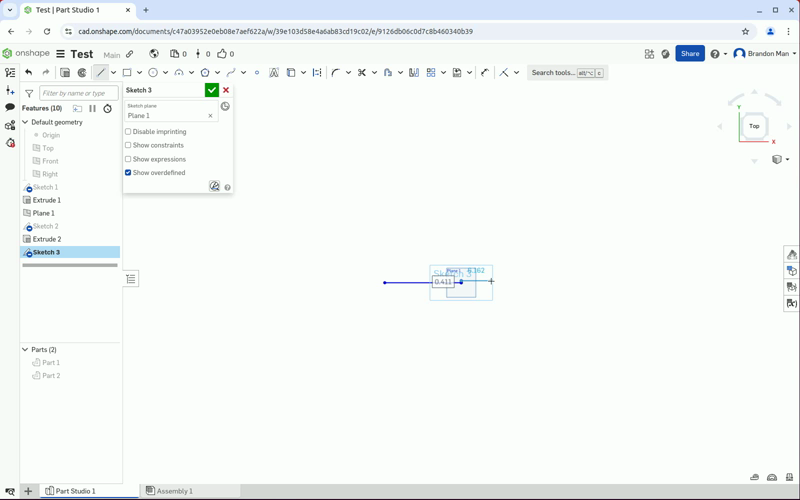
mouse_move(458, 280)
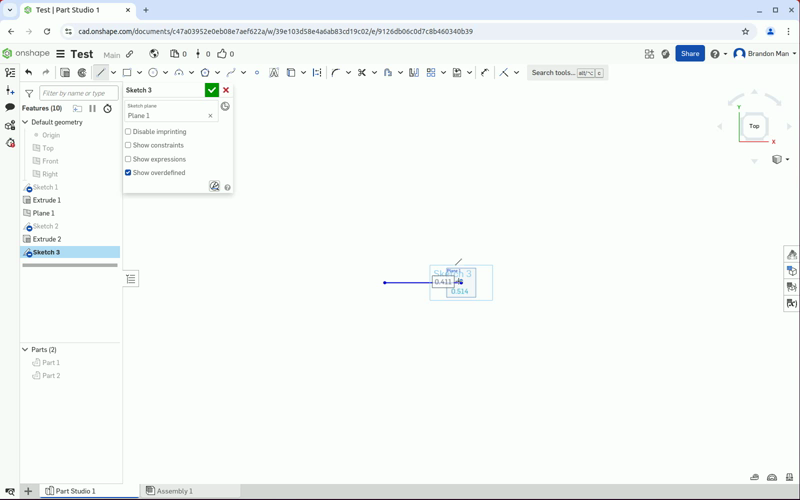
scroll(6)
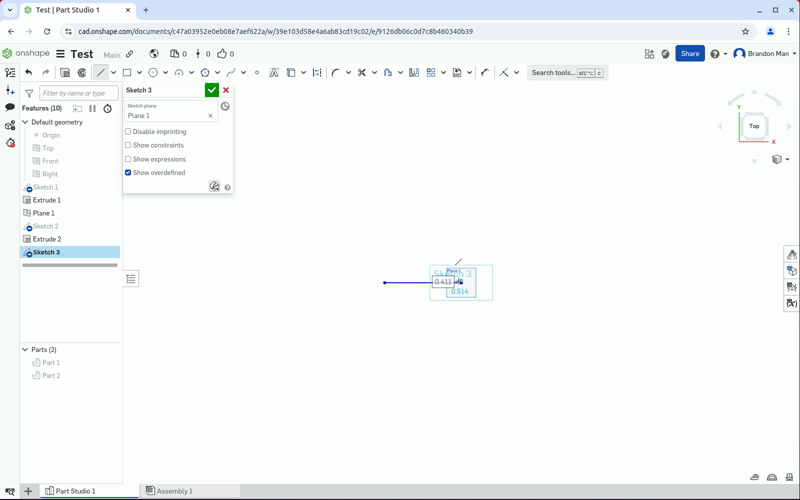
scroll(6)
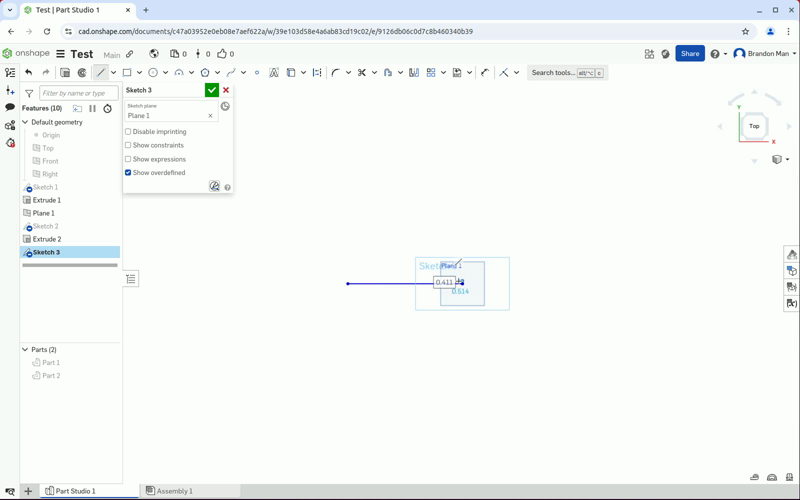
scroll(6)
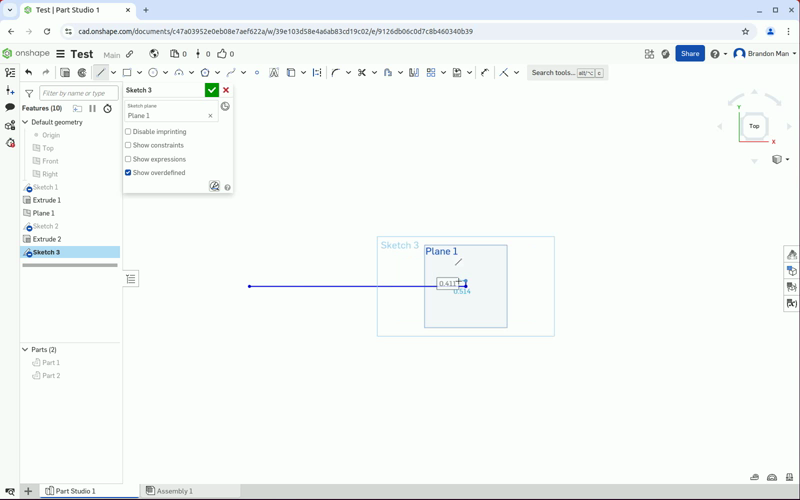
scroll(6)
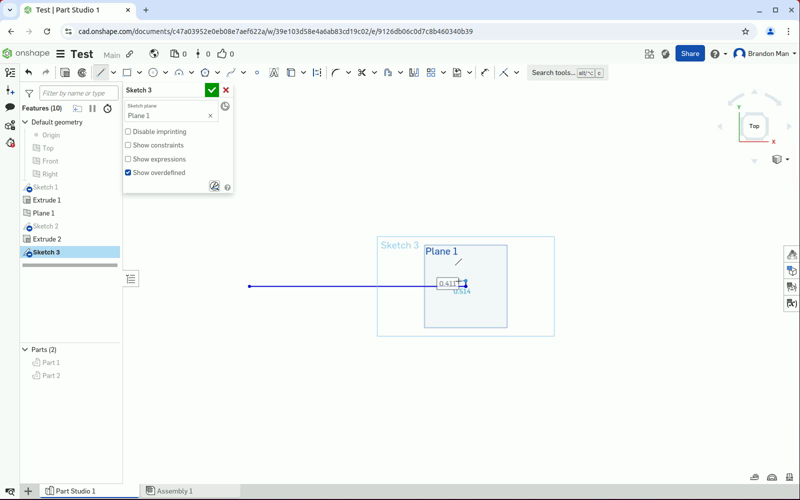
scroll(6)
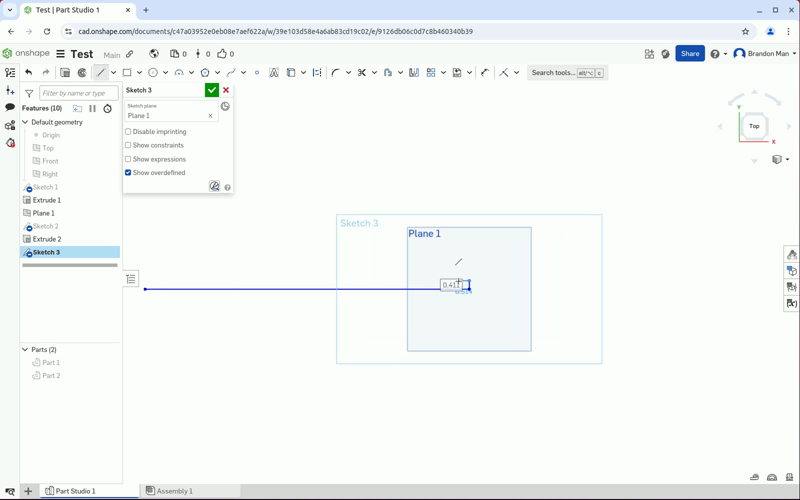
scroll(6)
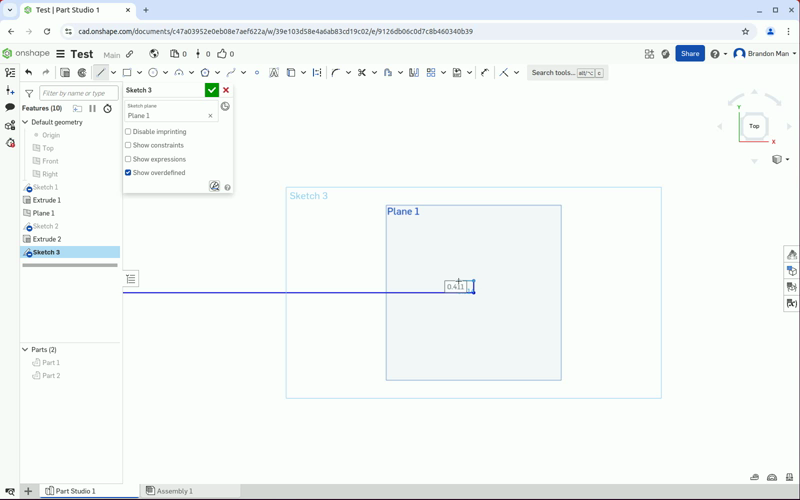
scroll(6)
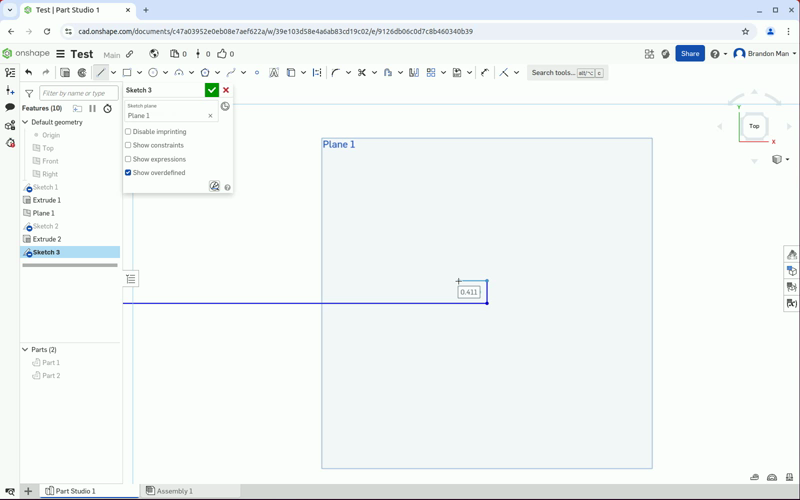
click(458, 280)
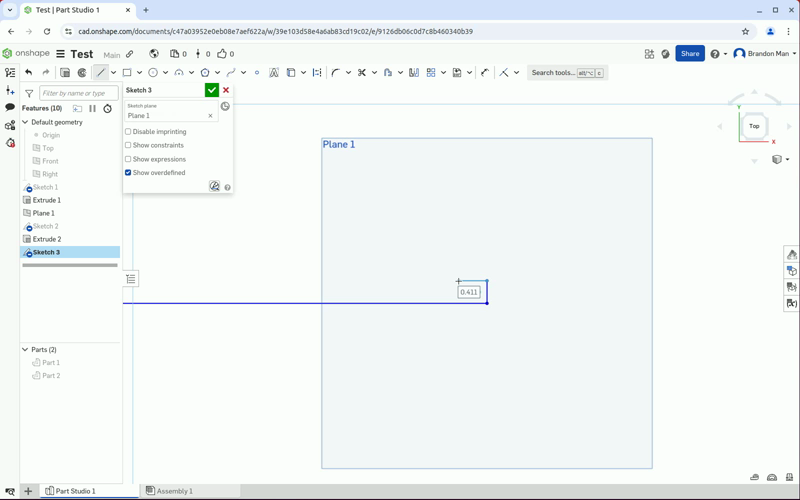
scroll(-6)
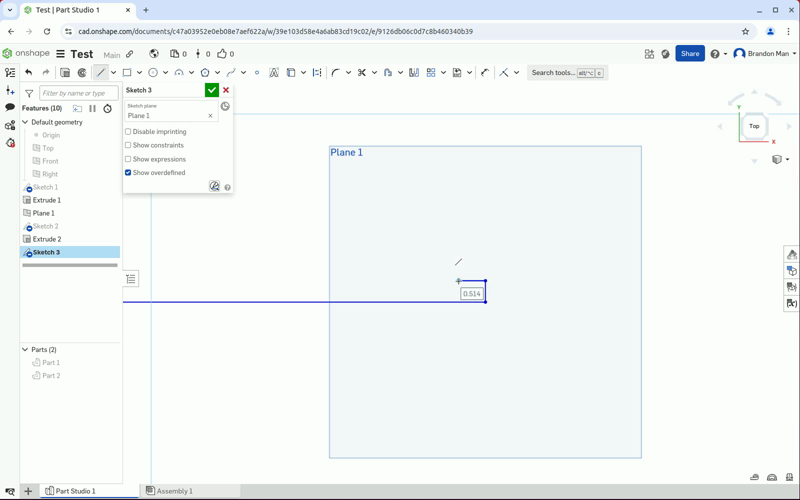
scroll(-6)
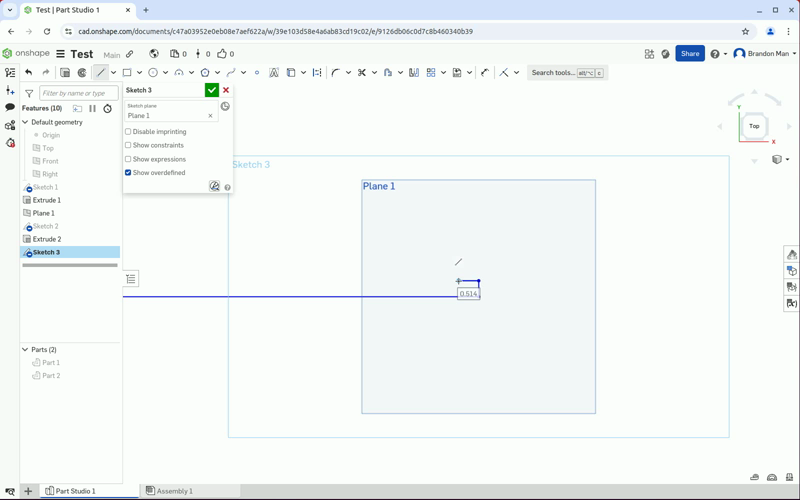
scroll(-6)
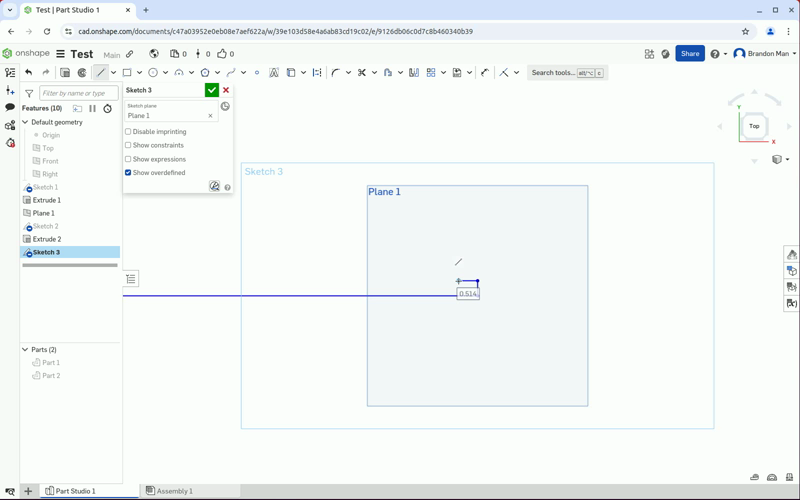
scroll(-6)
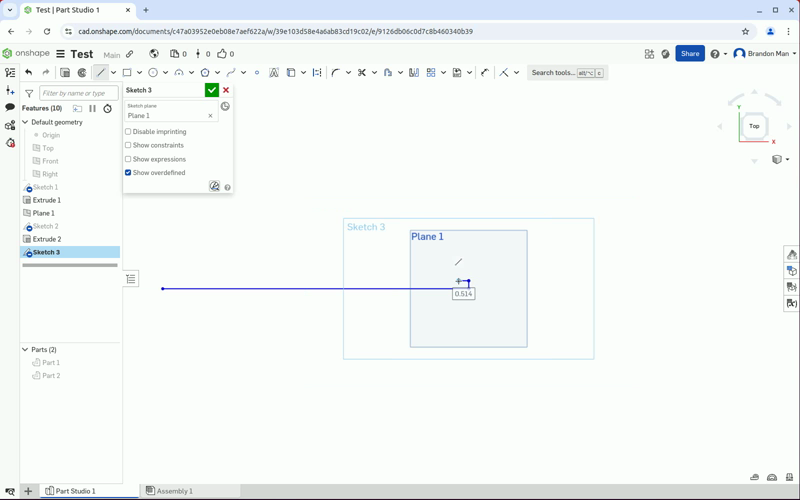
scroll(-6)
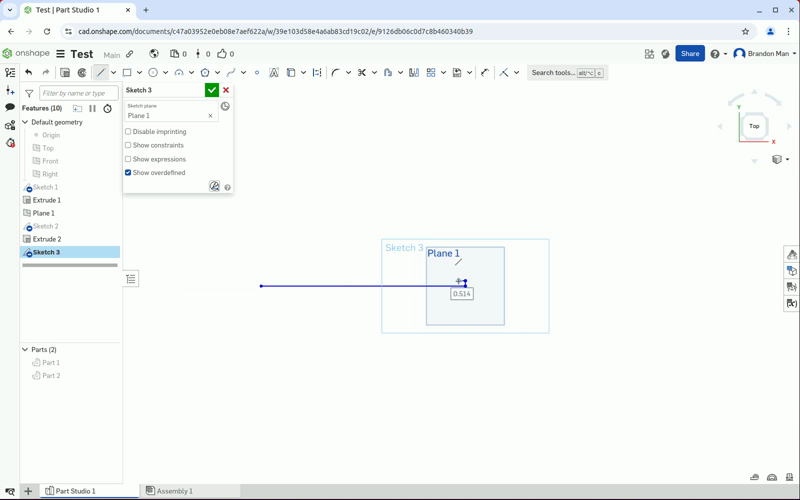
scroll(-6)
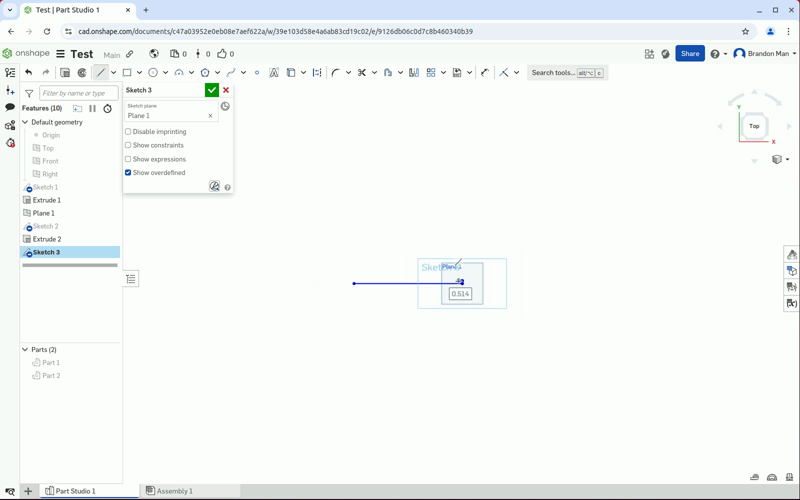
scroll(-6)
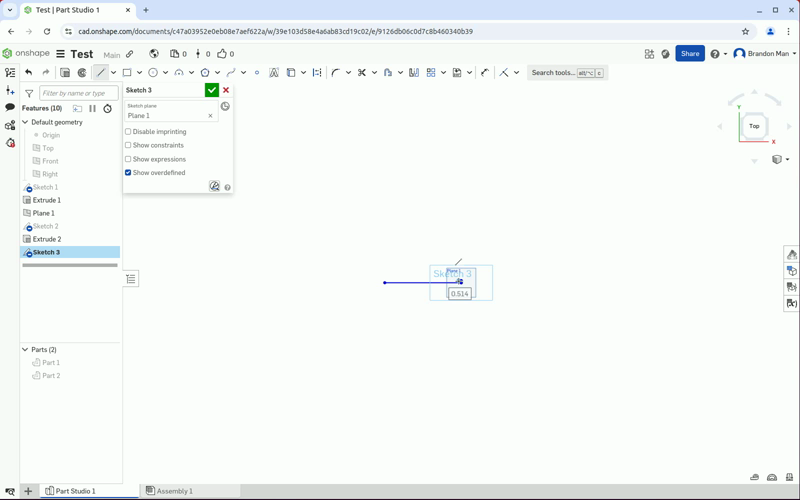
key_up(shift)
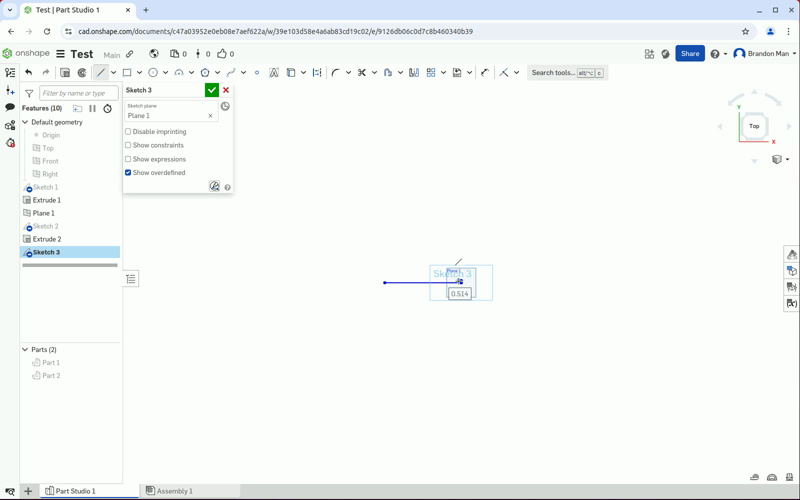
key_down(shift)
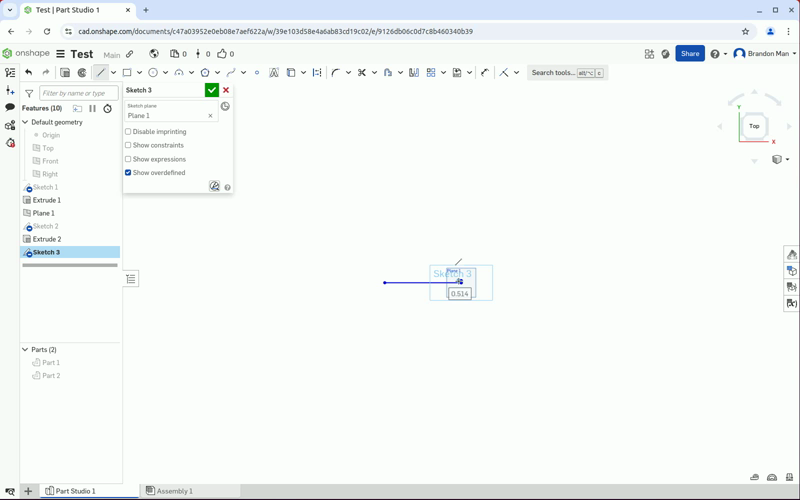
mouse_move(384, 280)
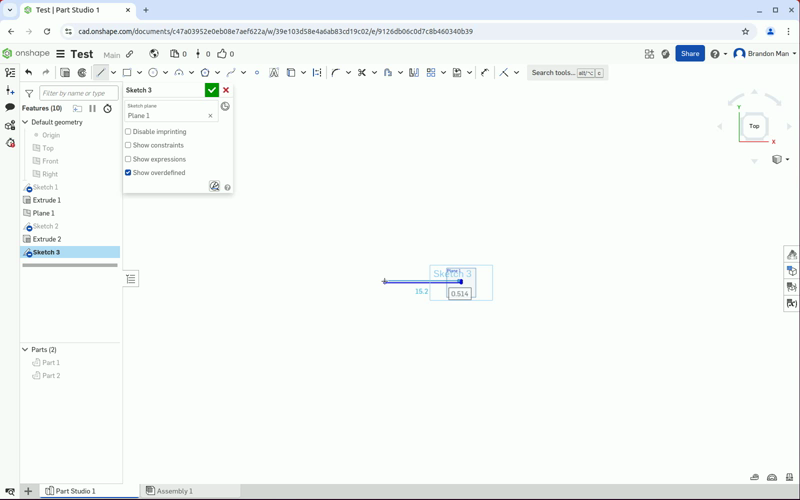
scroll(6)
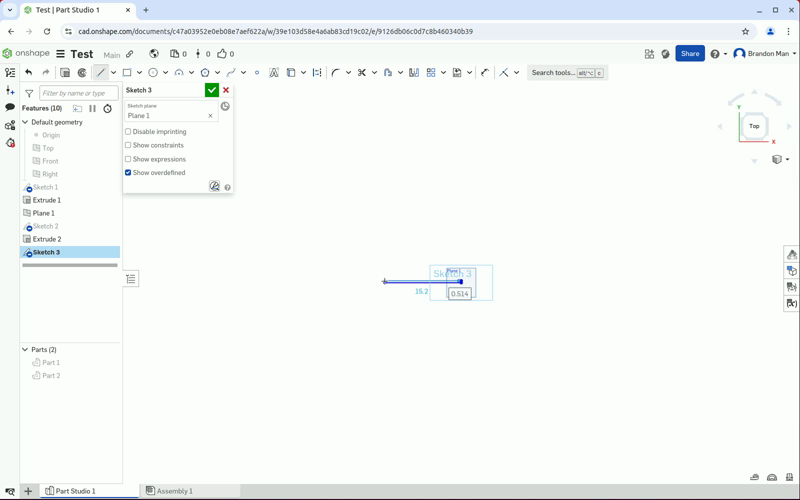
scroll(6)
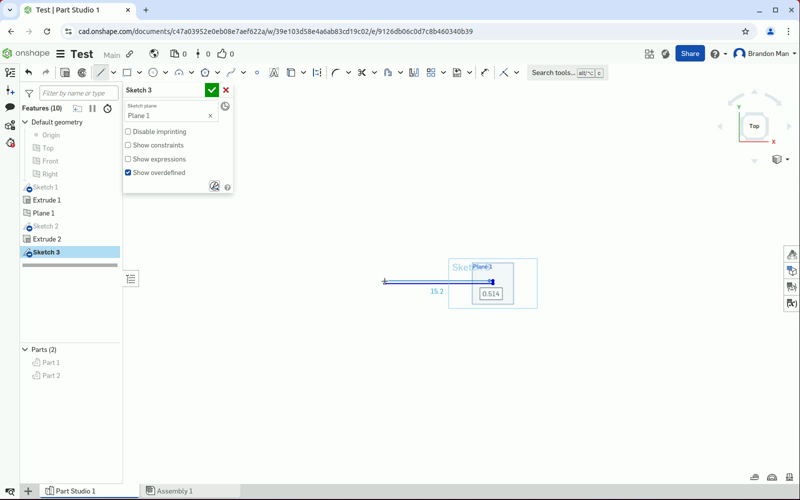
scroll(6)
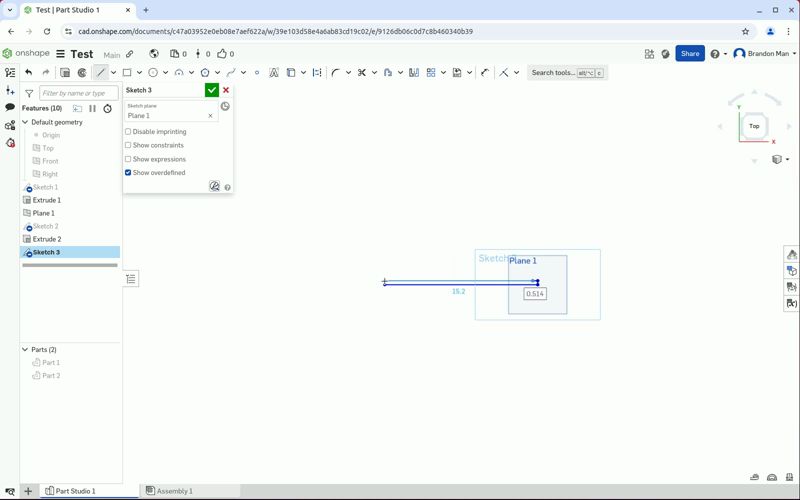
scroll(6)
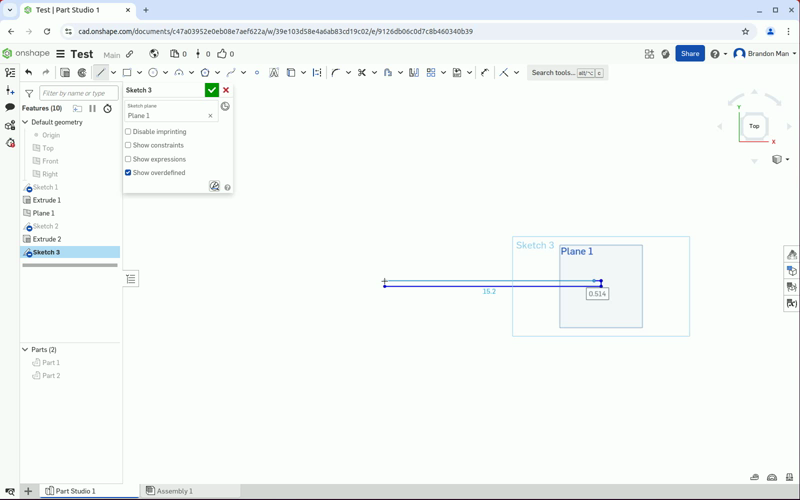
scroll(6)
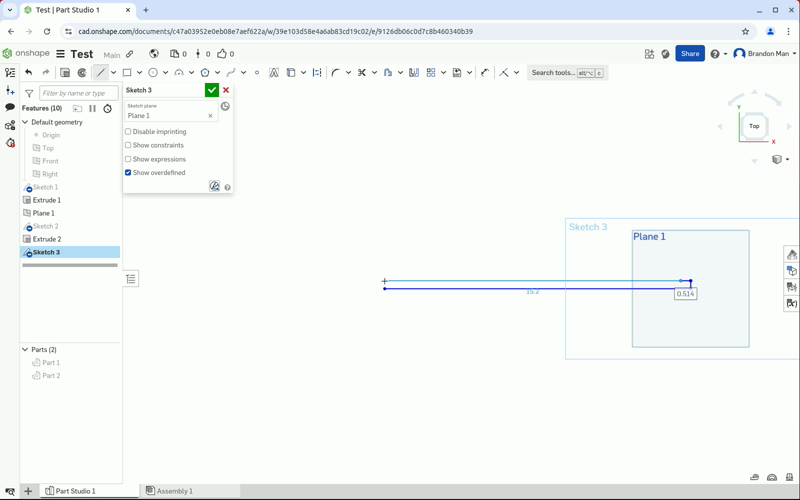
scroll(6)
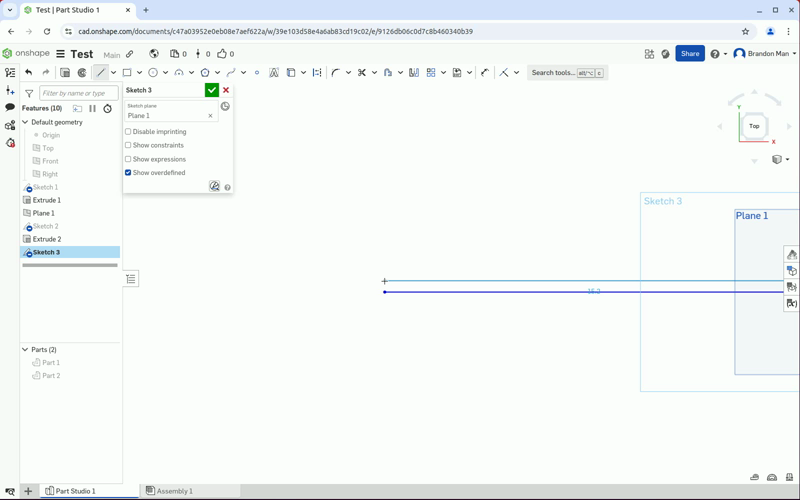
scroll(6)
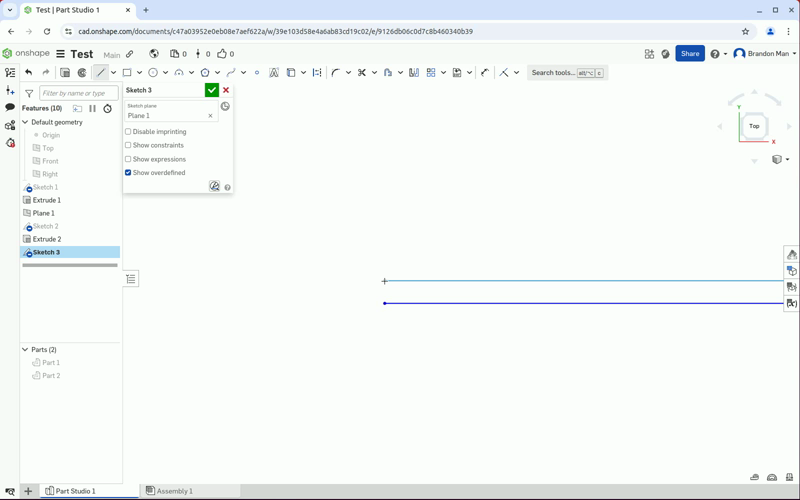
click(384, 280)
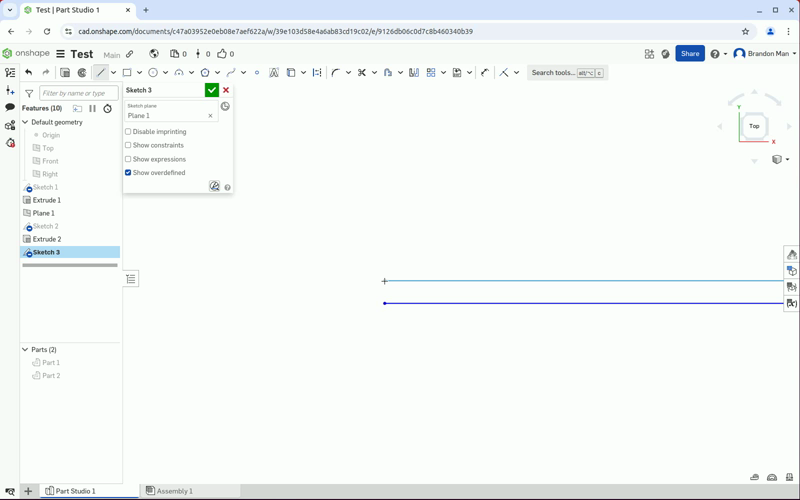
scroll(-6)
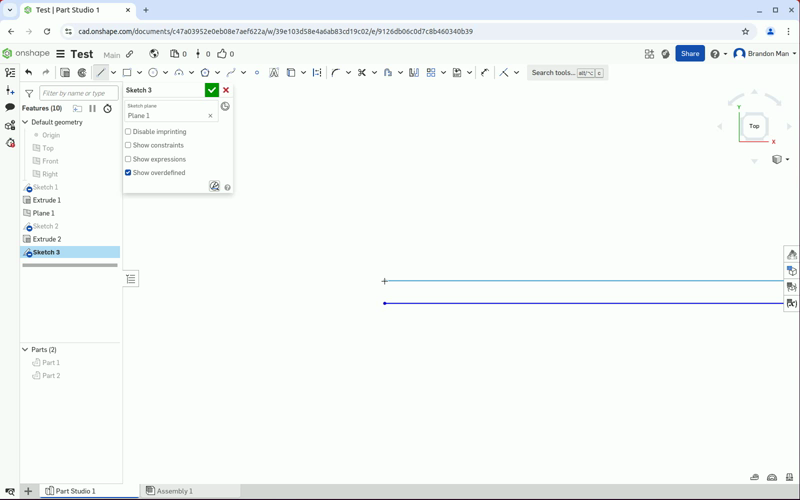
scroll(-6)
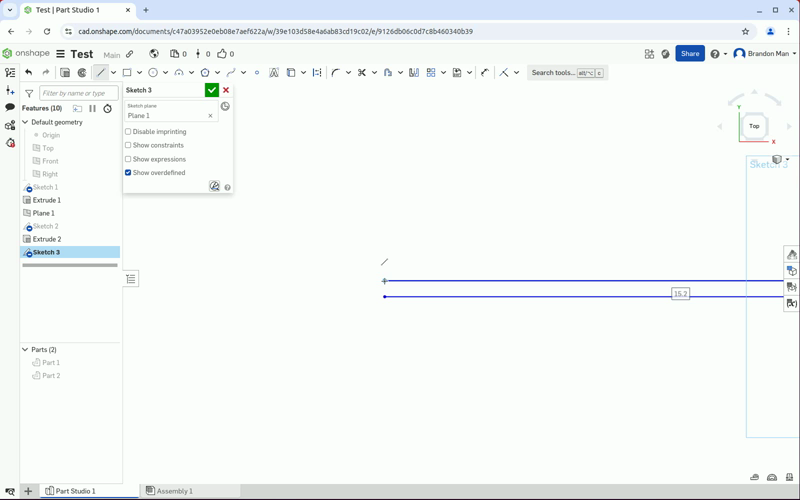
scroll(-6)
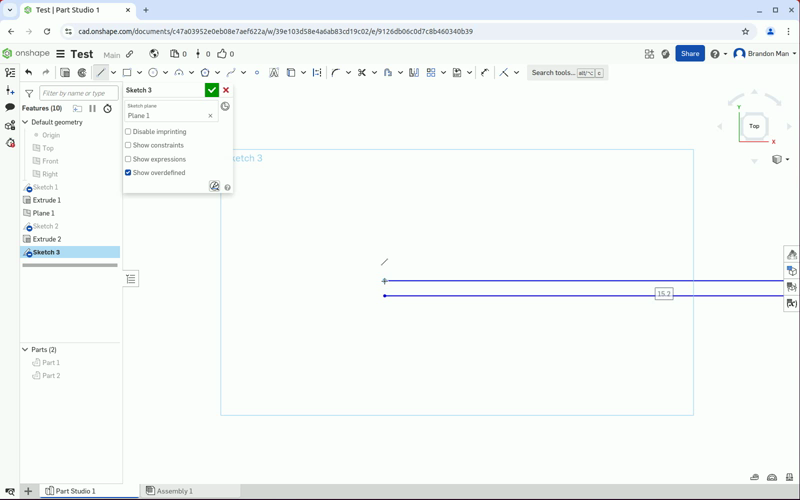
scroll(-6)
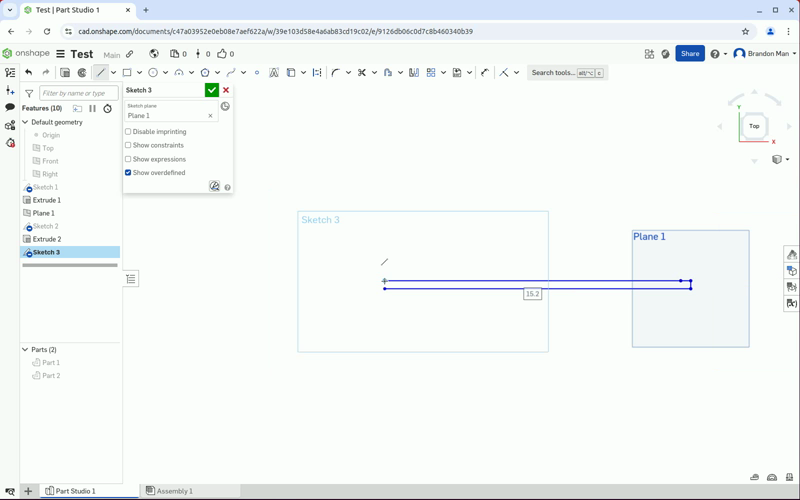
scroll(-6)
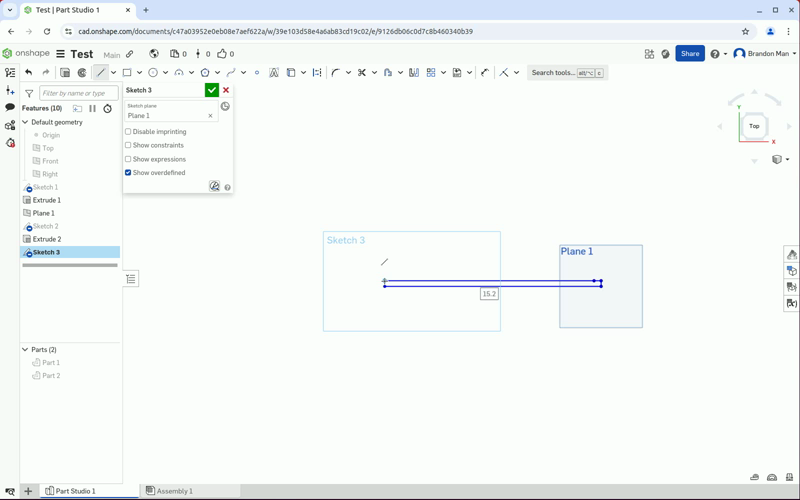
scroll(-6)
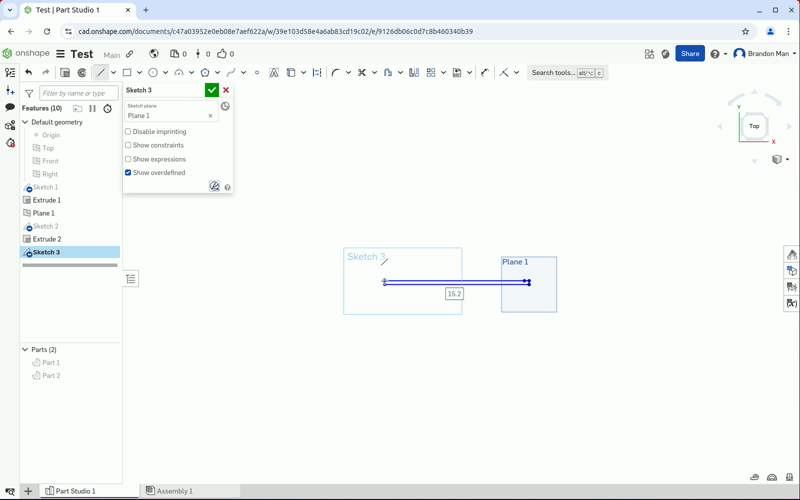
scroll(-6)
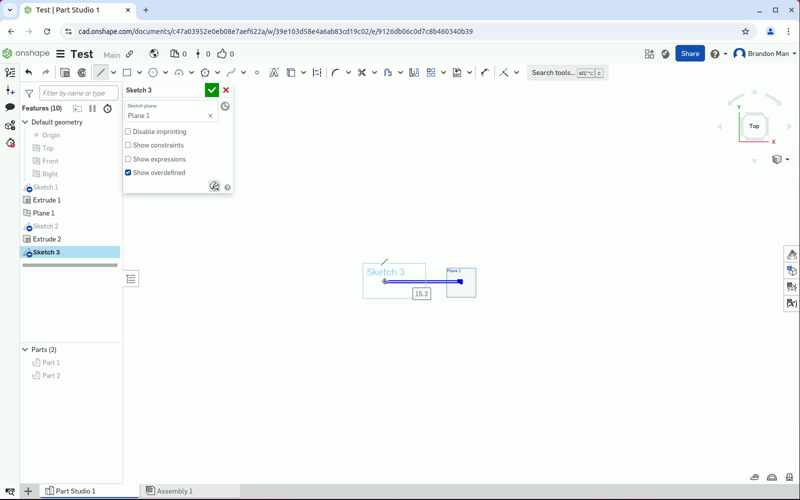
key_up(shift)
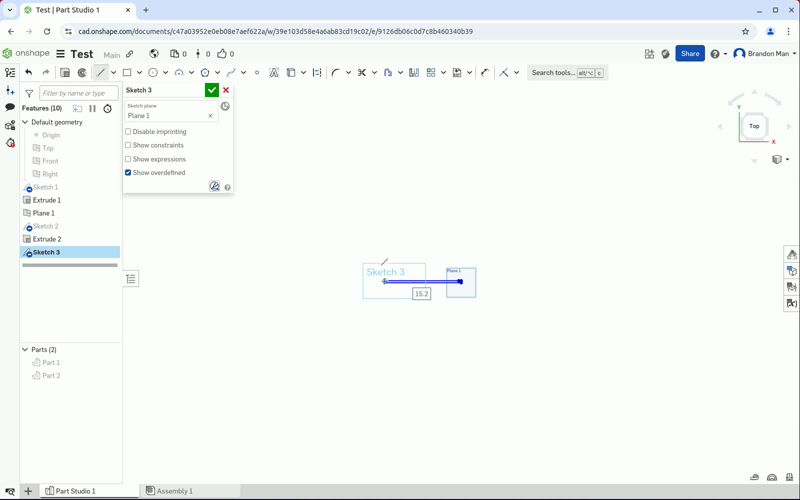
mouse_move(414, 280)
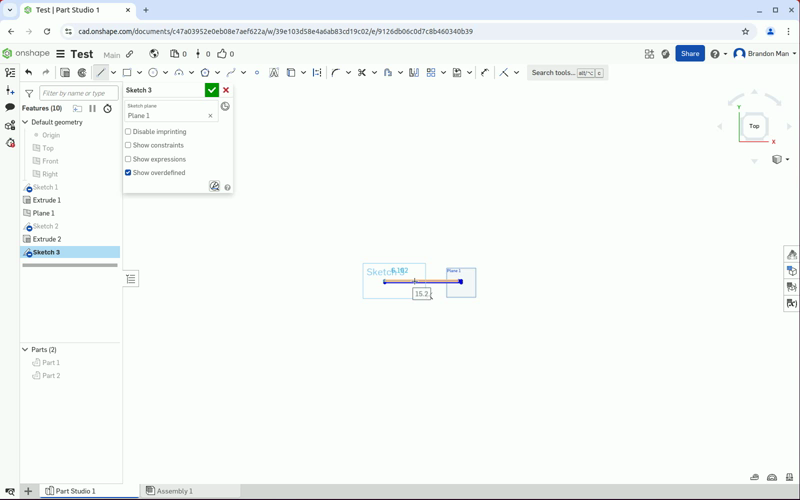
key_down(shift)
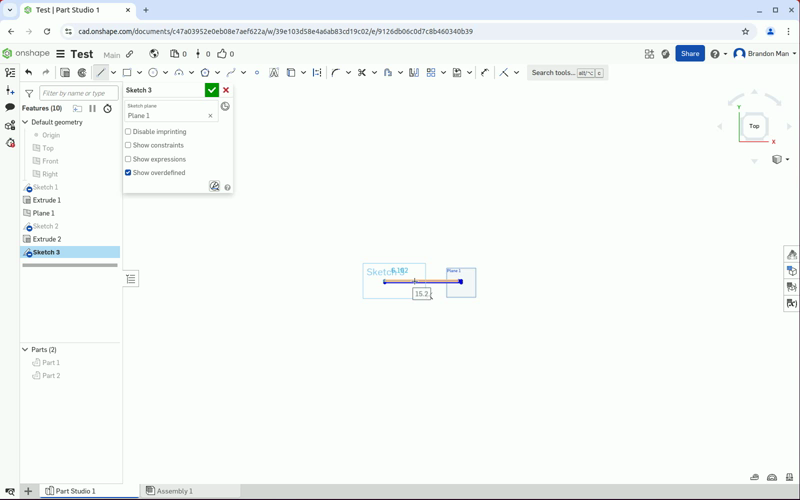
mouse_move(384, 282)
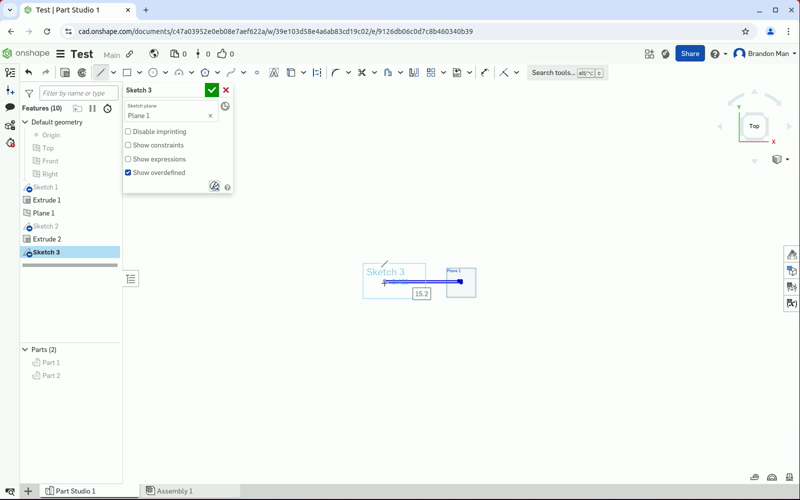
scroll(6)
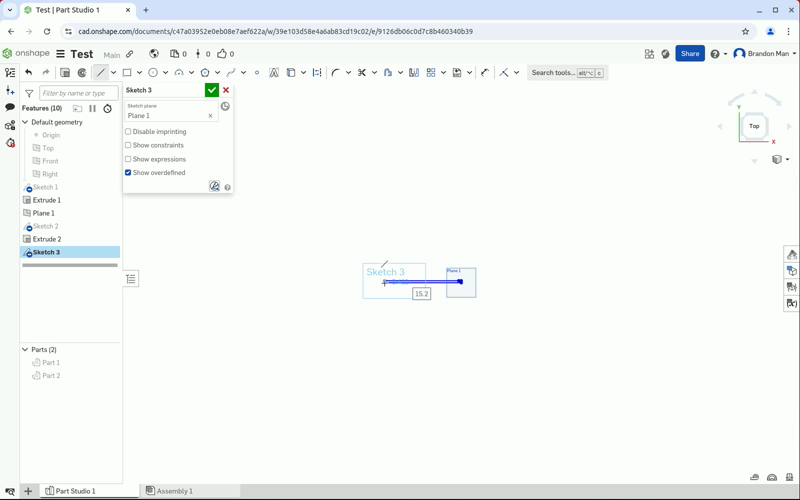
scroll(6)
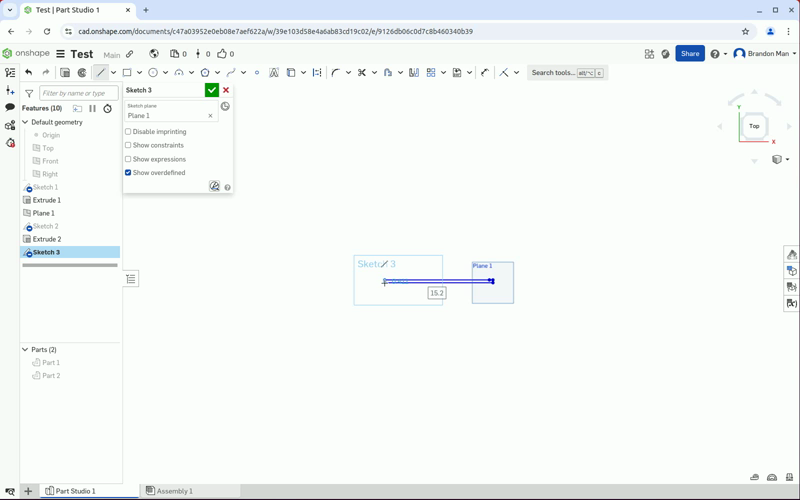
scroll(6)
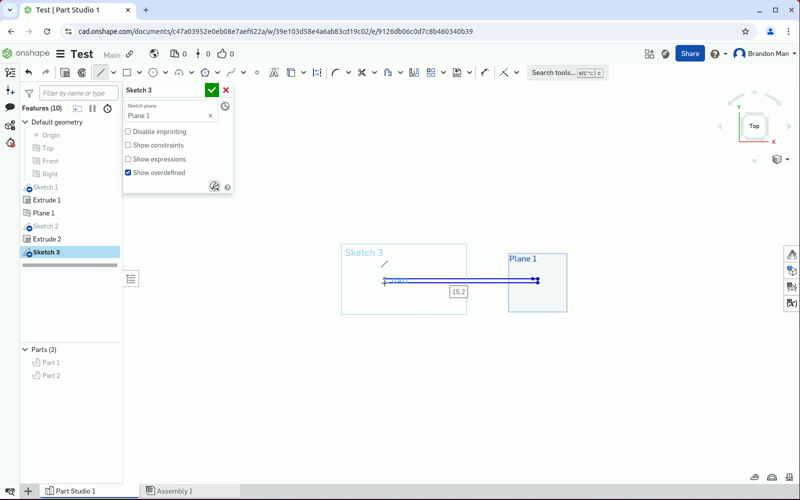
scroll(6)
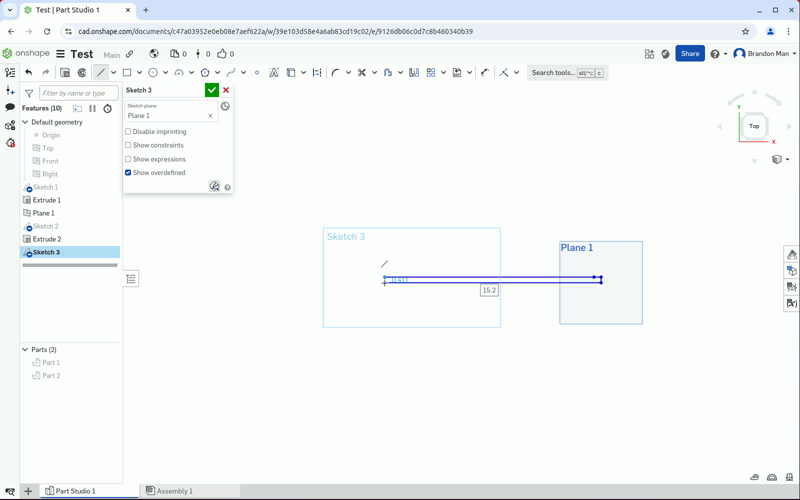
scroll(6)
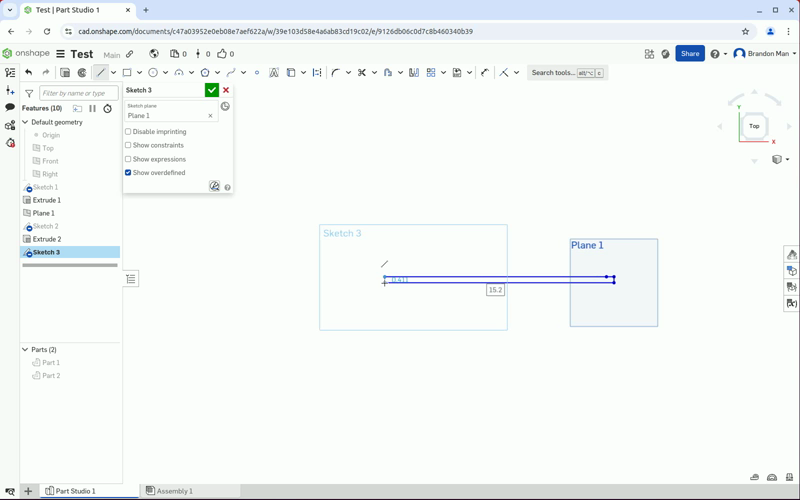
scroll(6)
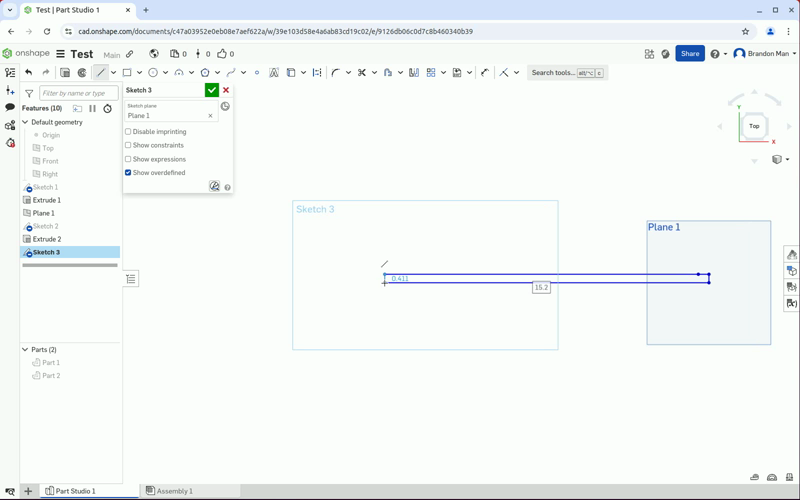
scroll(6)
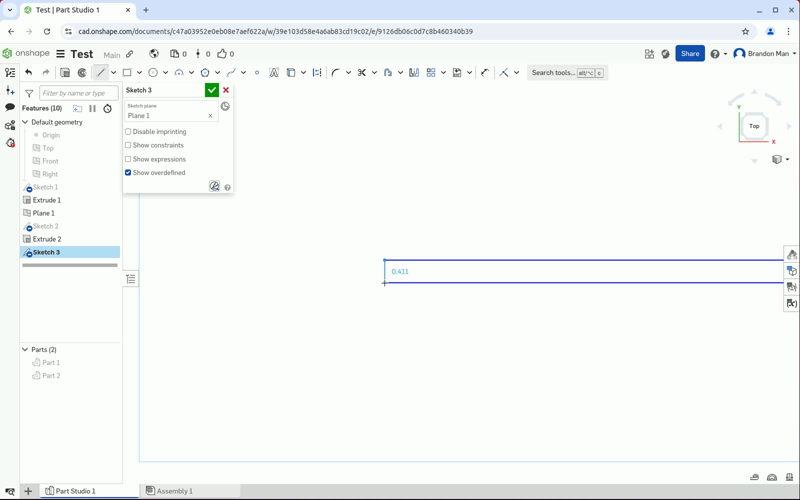
key_up(shift)
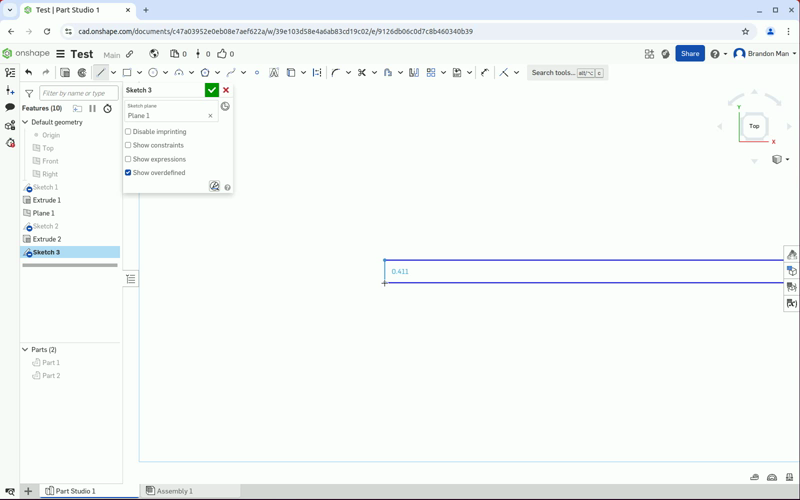
click(384, 282)
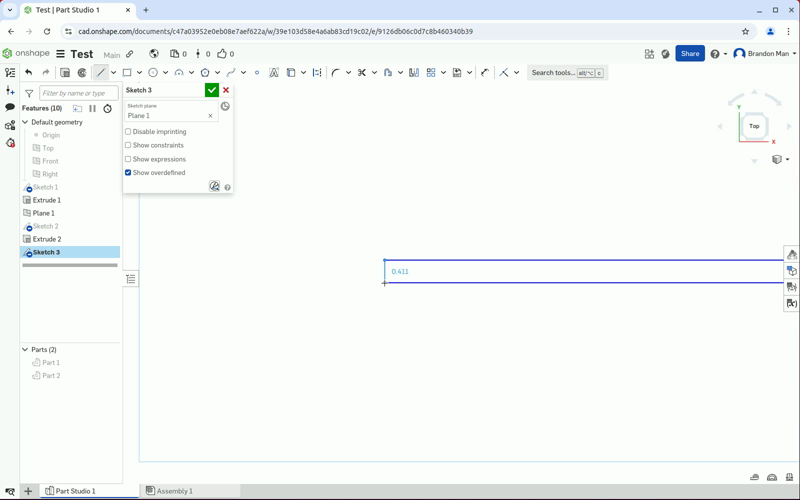
scroll(-6)
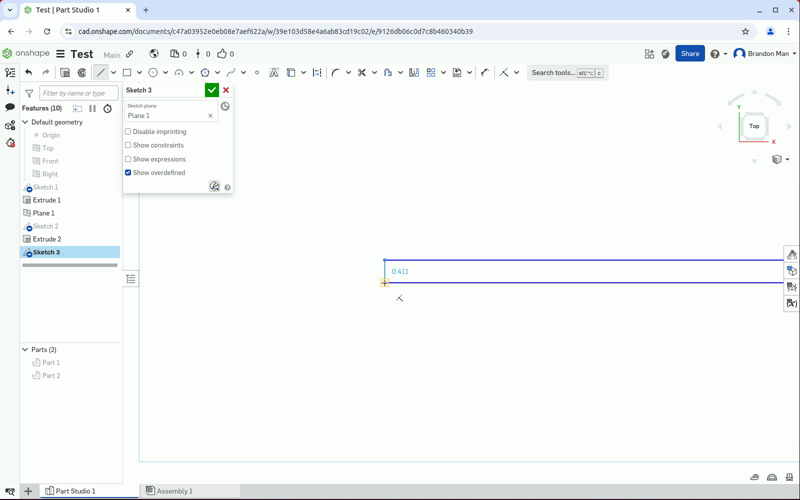
scroll(-6)
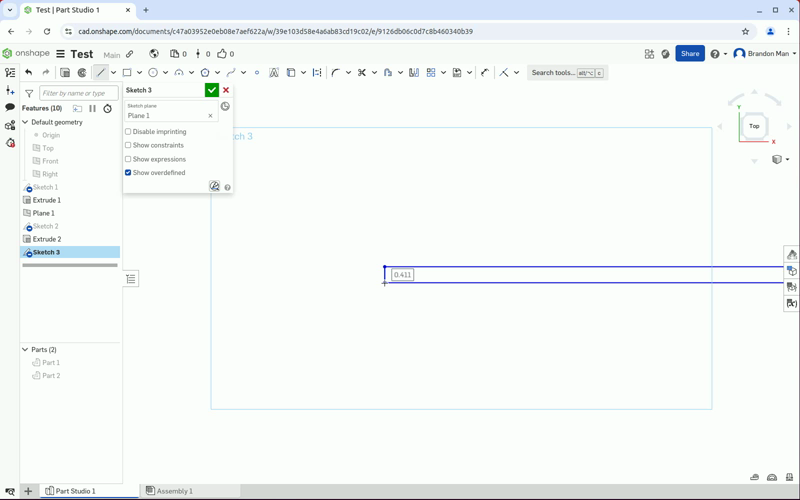
scroll(-6)
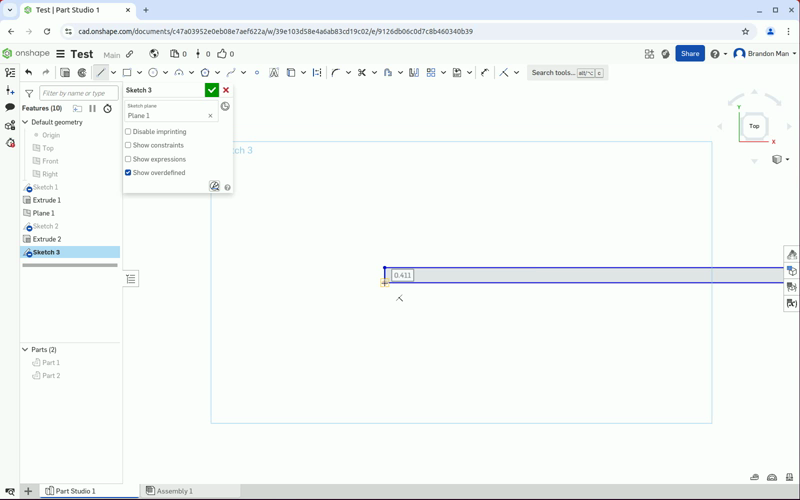
scroll(-6)
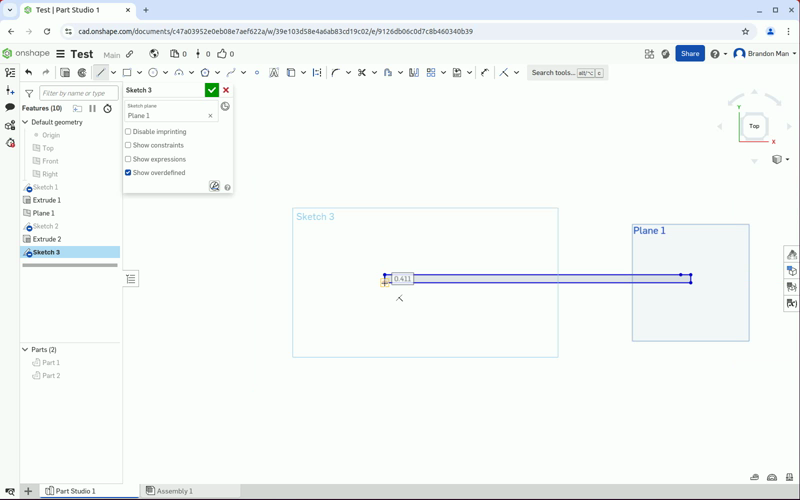
scroll(-6)
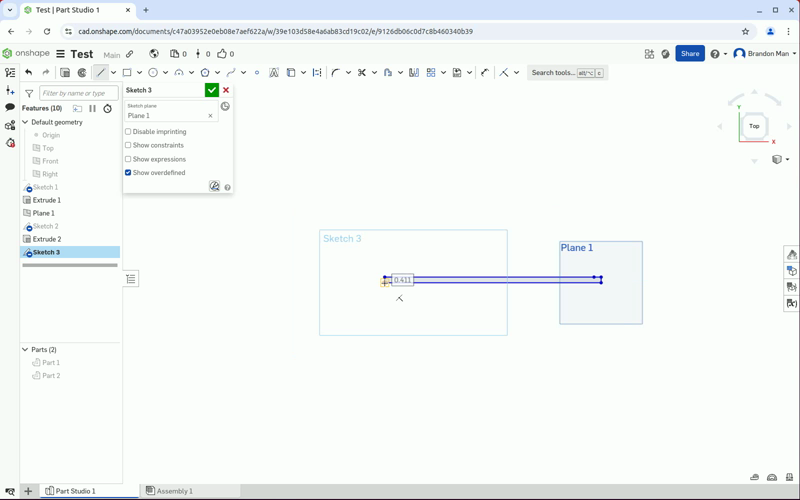
scroll(-6)
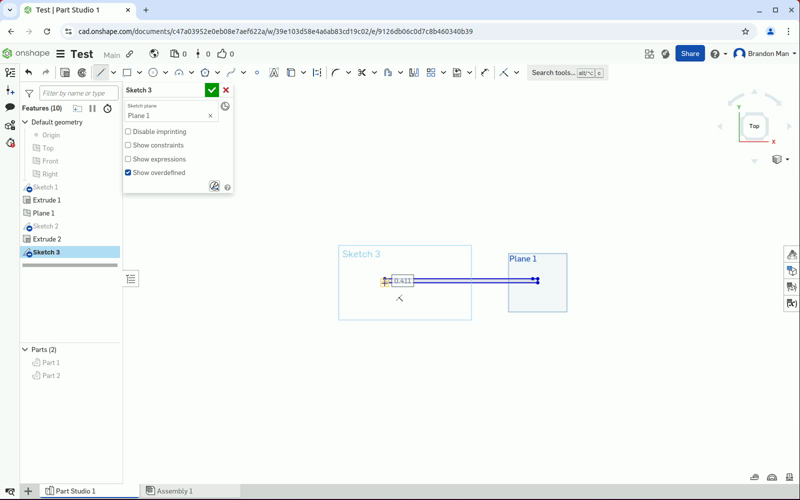
scroll(-6)
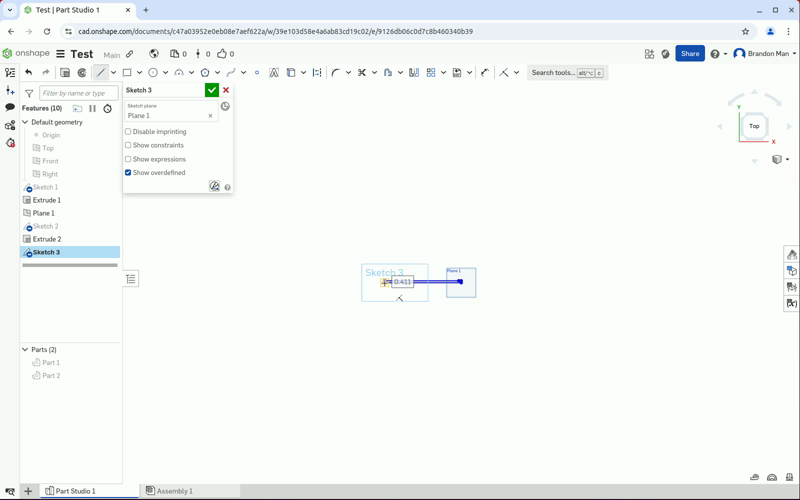
key(esc)
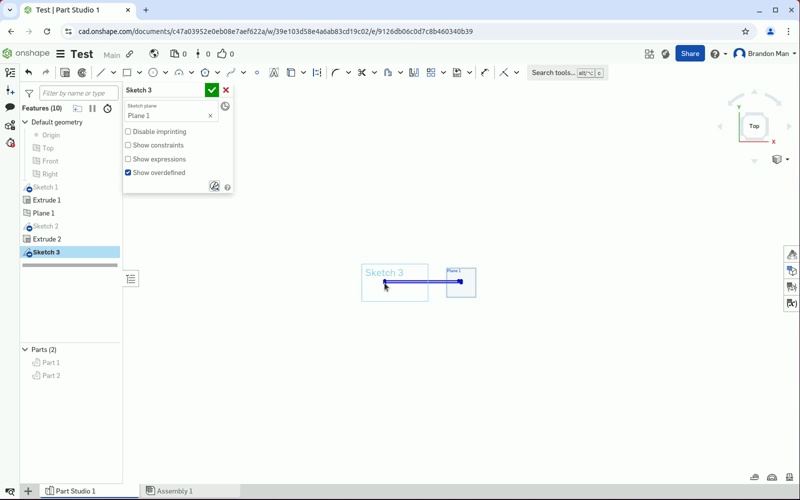
mouse_move(409, 282)
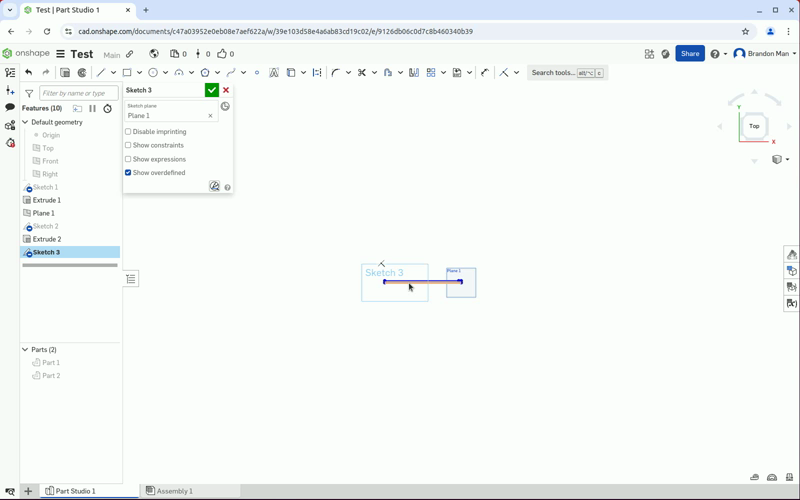
scroll(6)
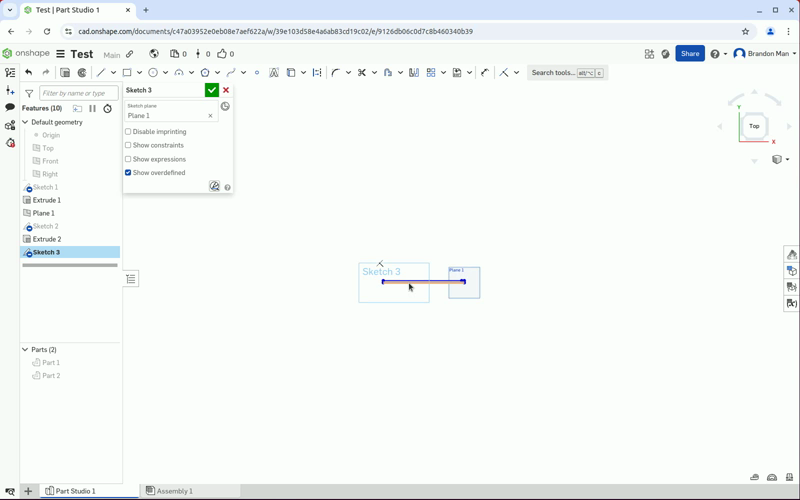
scroll(6)
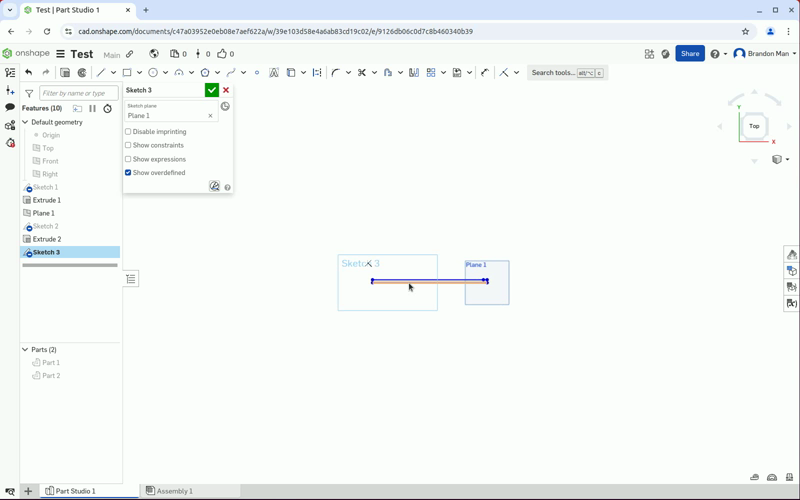
scroll(6)
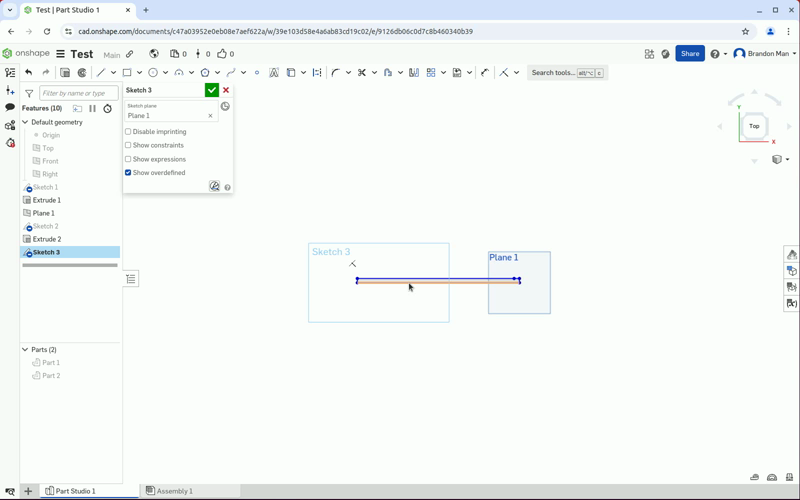
scroll(6)
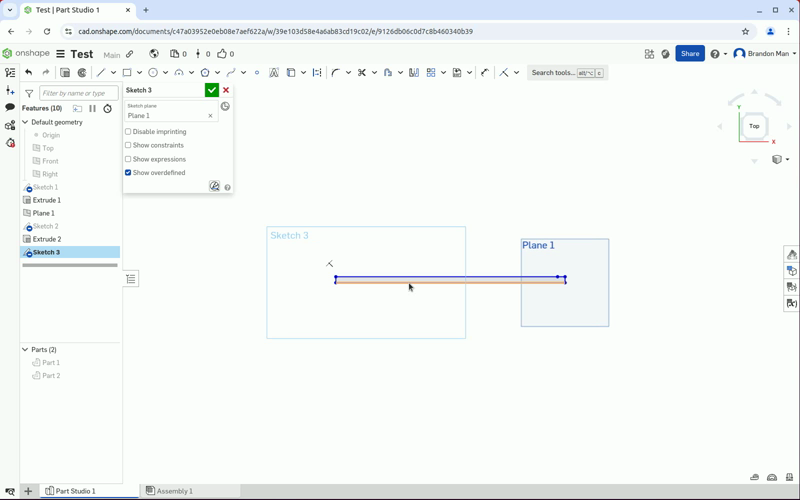
scroll(6)
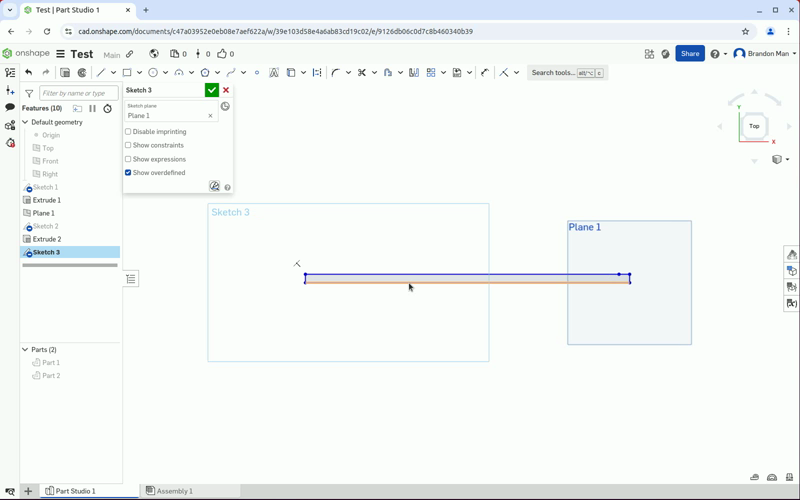
scroll(6)
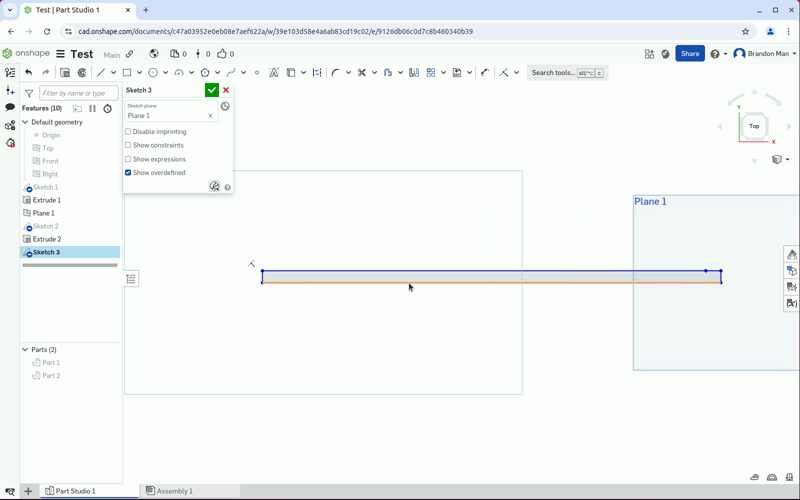
scroll(6)
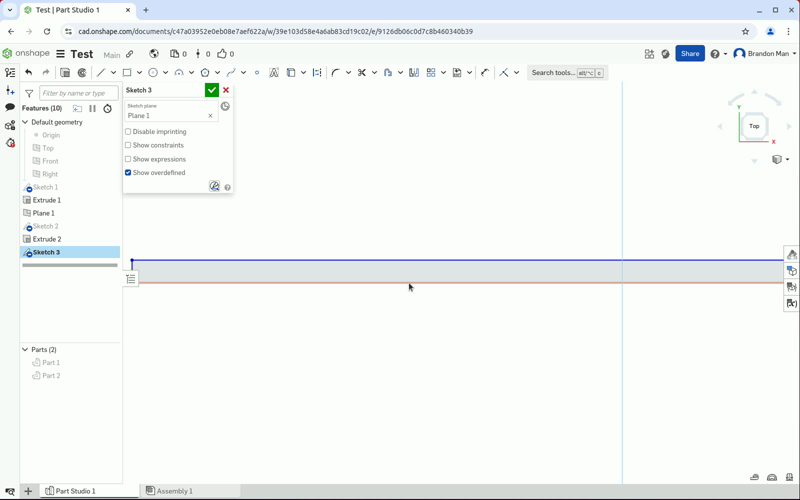
click(409, 282)
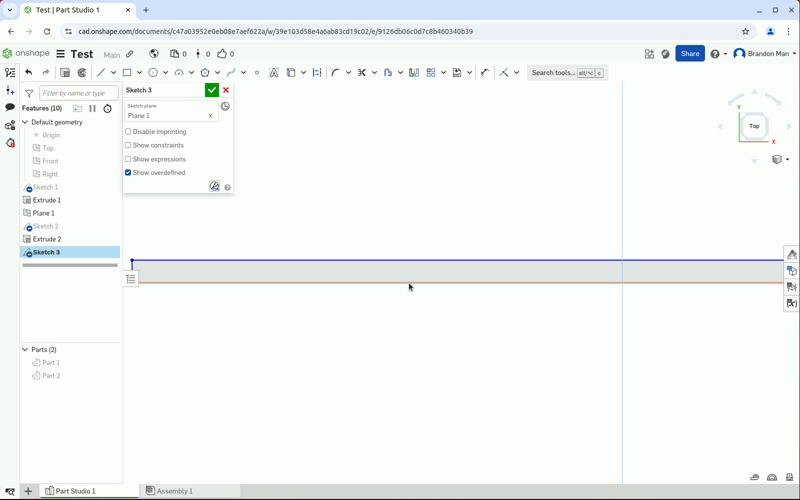
scroll(-6)
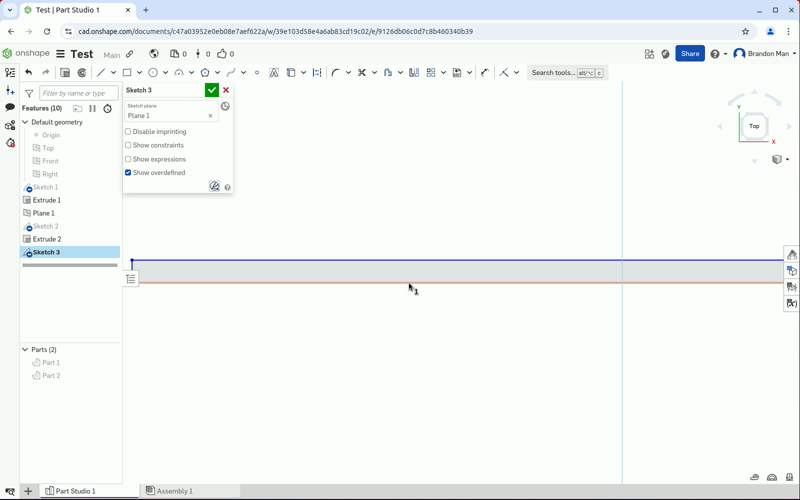
scroll(-6)
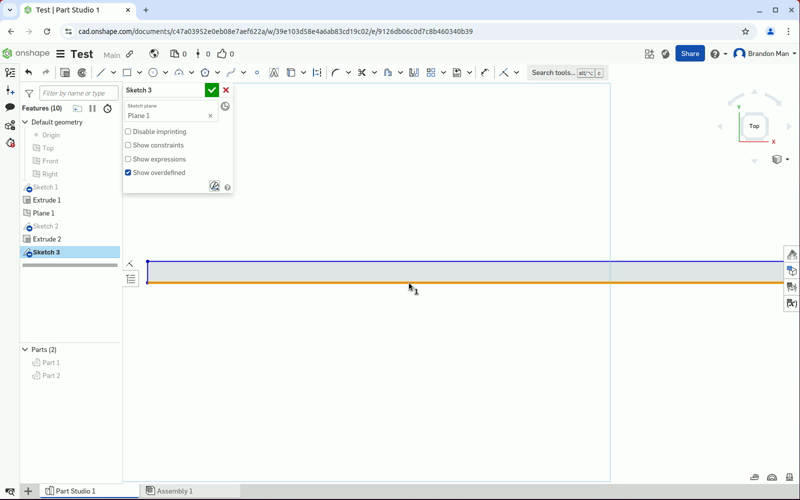
scroll(-6)
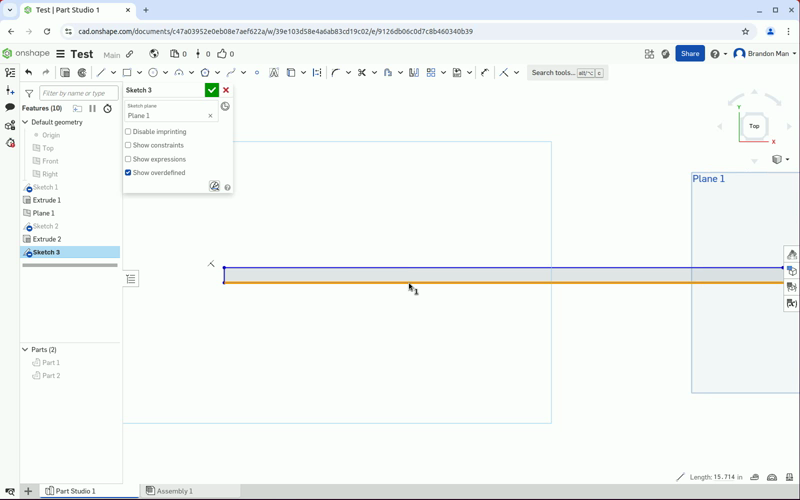
scroll(-6)
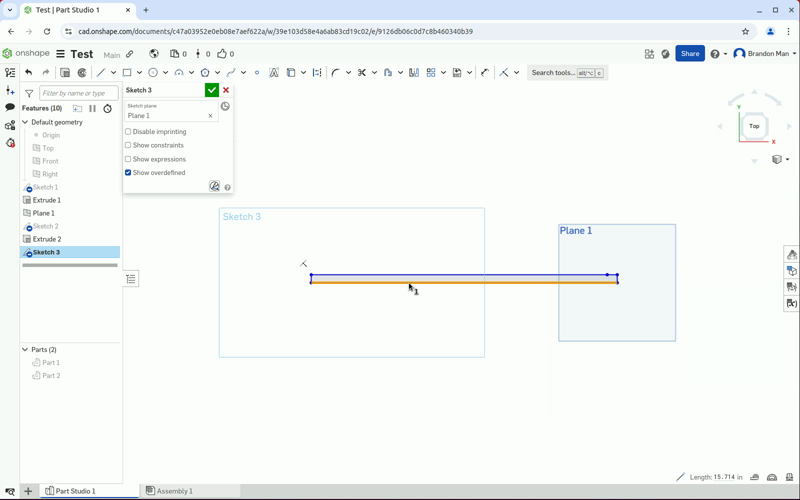
scroll(-6)
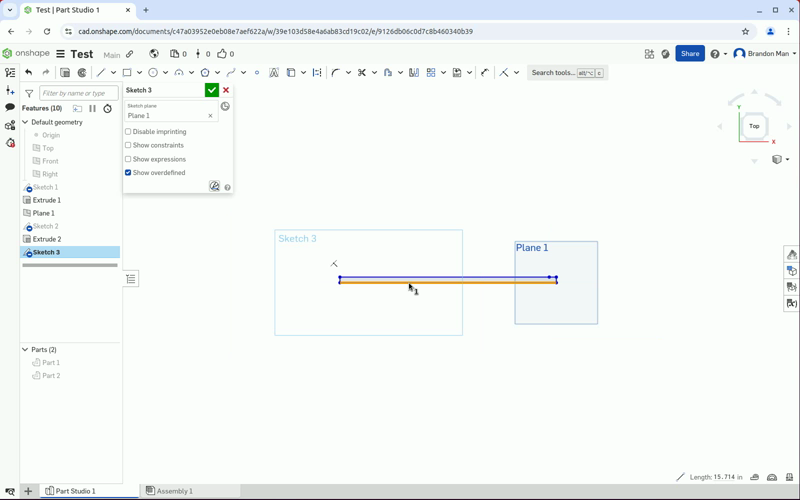
scroll(-6)
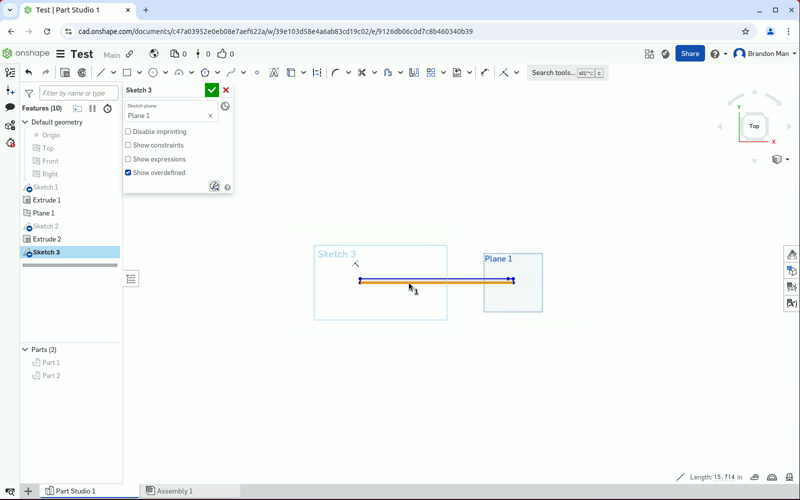
scroll(-6)
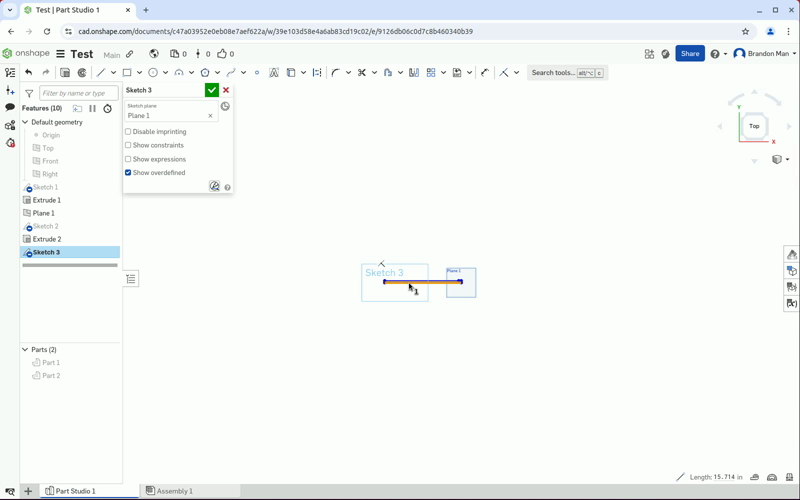
mouse_move(73, 352)
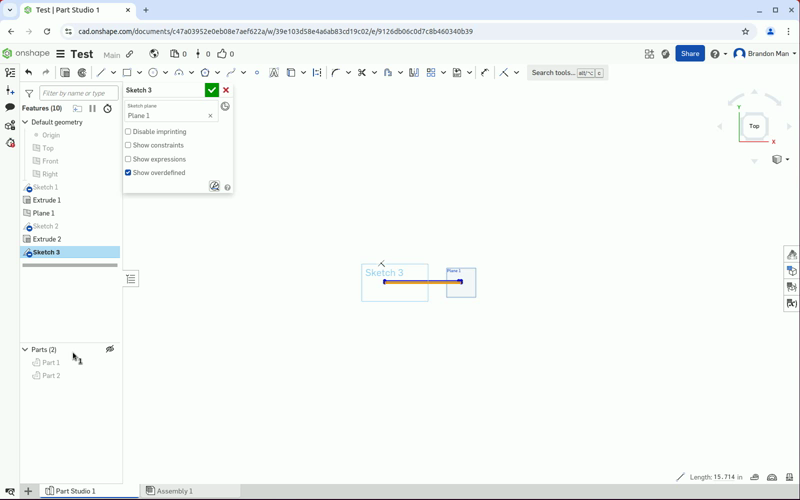
key(shift+y)
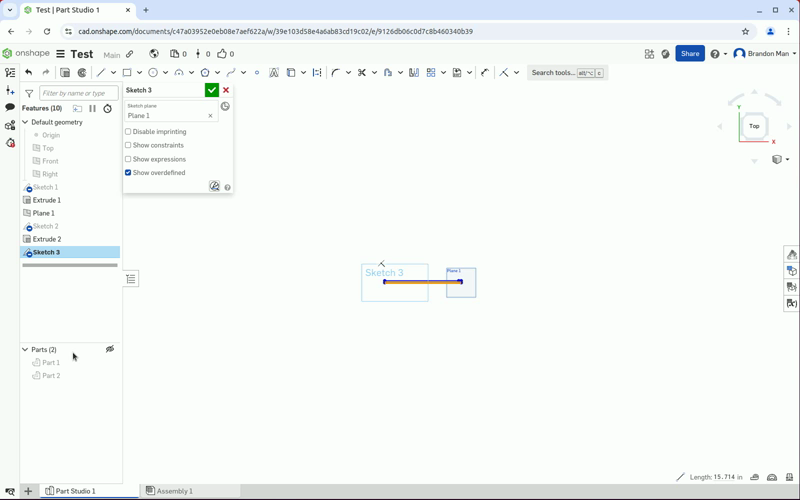
key(shift+e)
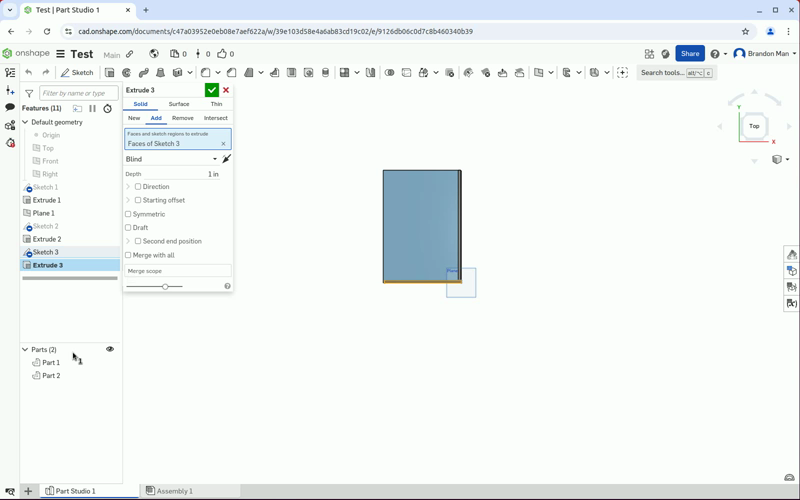
mouse_move(143, 106)
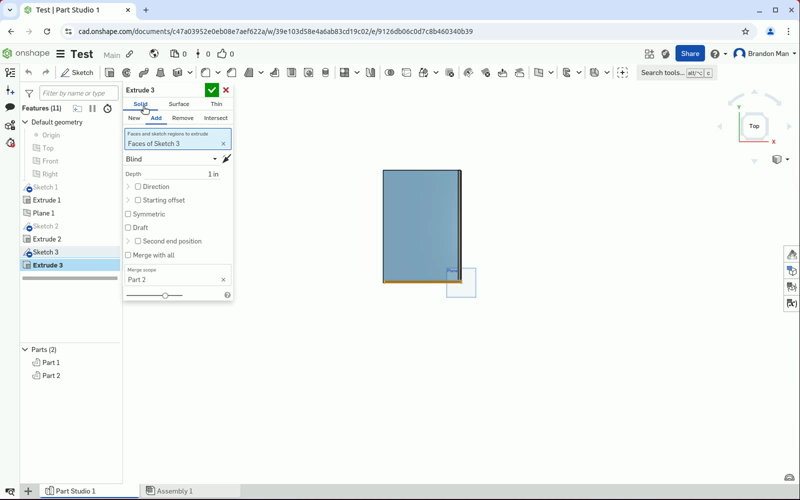
click(143, 106)
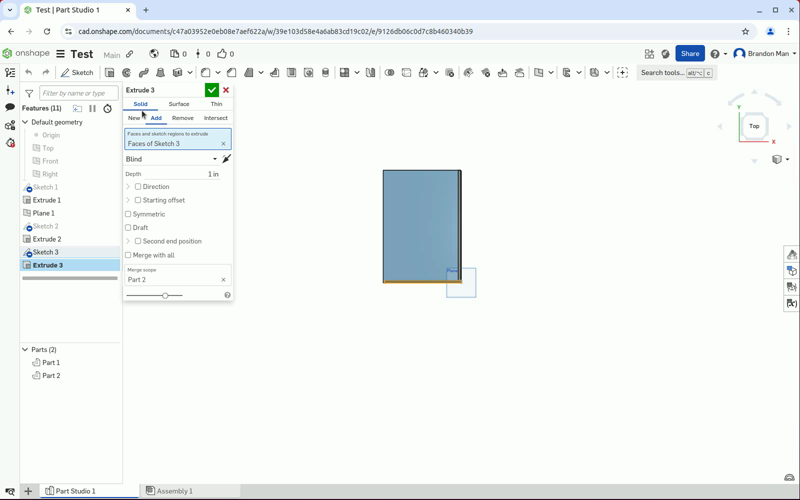
mouse_move(137, 120)
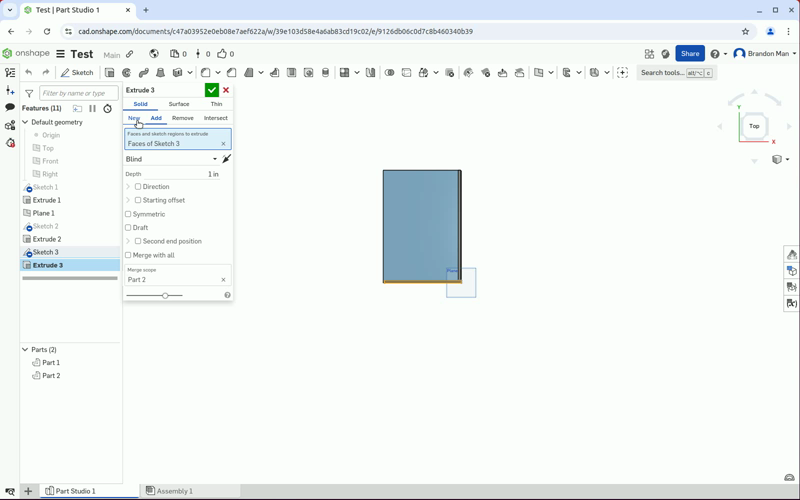
click(137, 120)
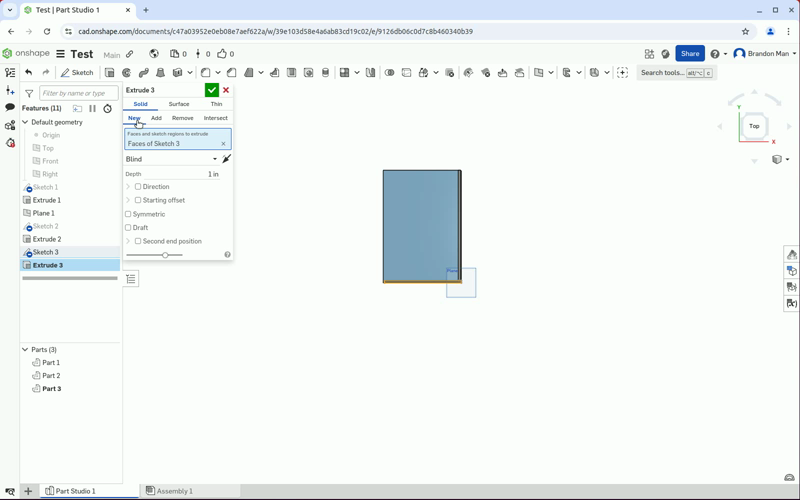
key(tab, 4)
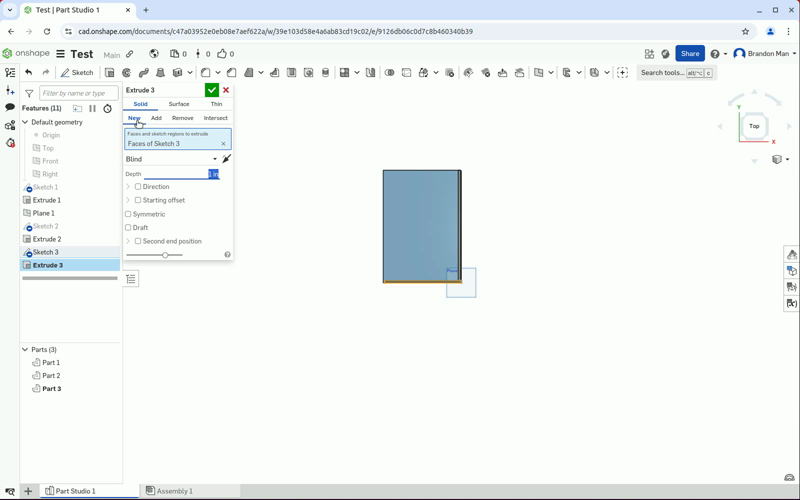
text(3.611)
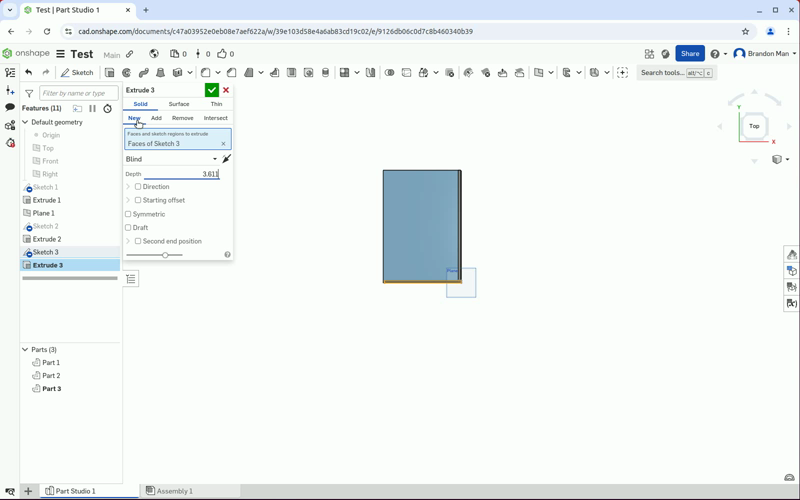
key(enter)
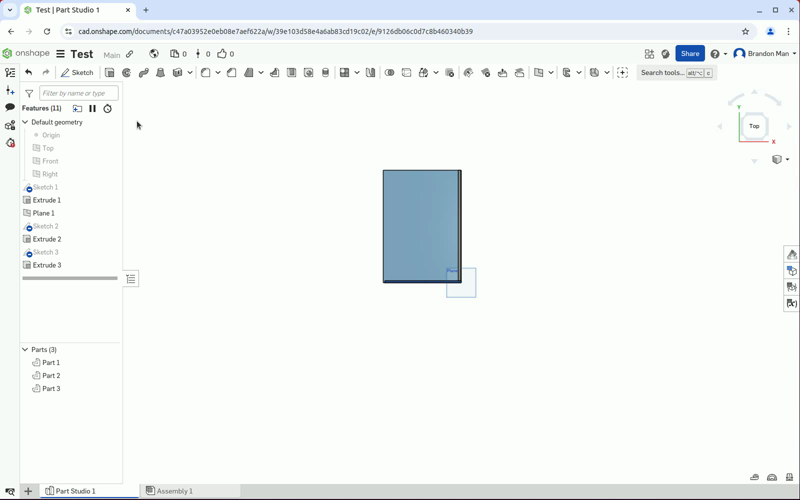
key(shift+h)
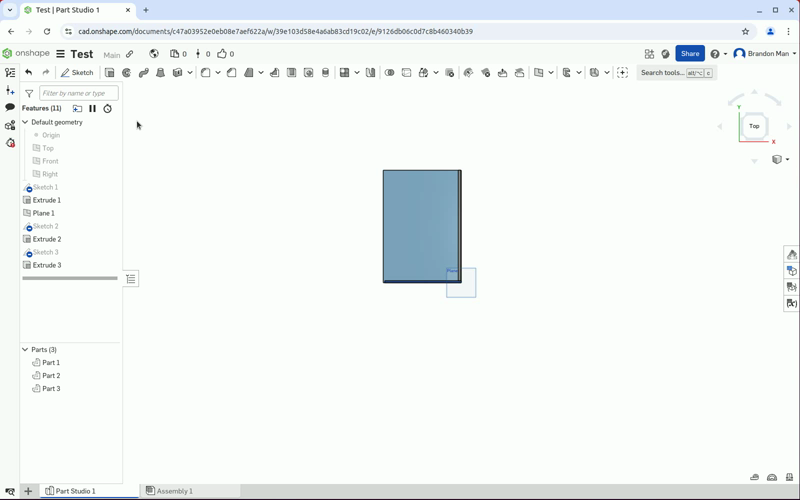
key(shift+h)
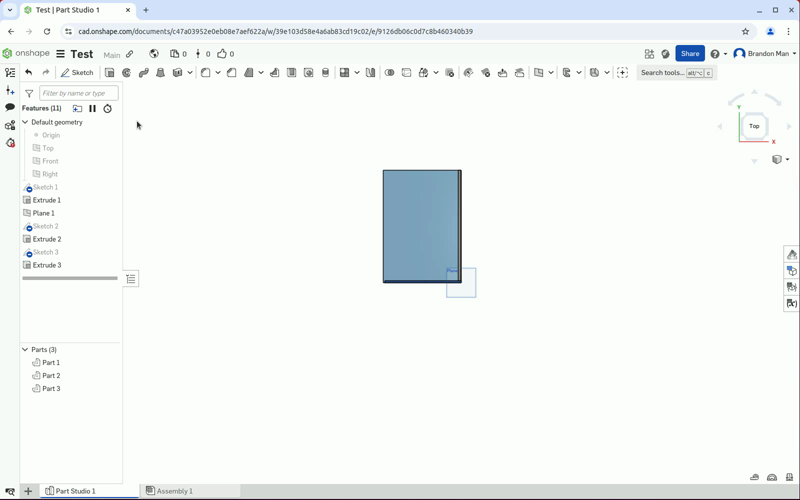
mouse_move(73, 189)
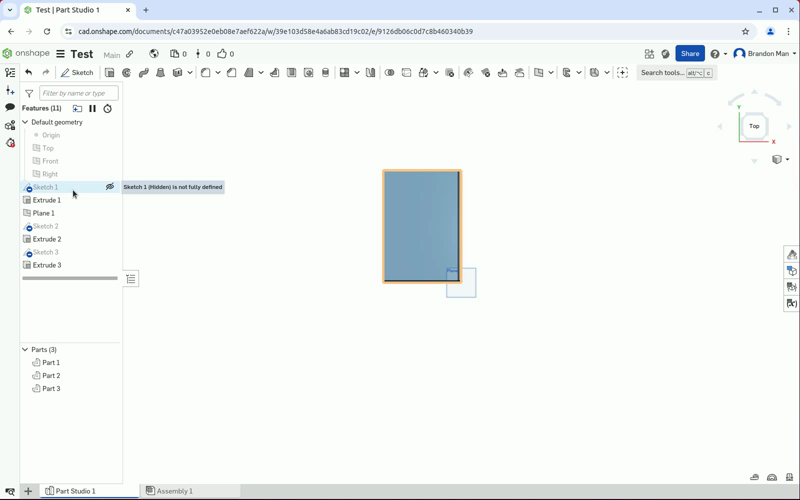
click(73, 189)
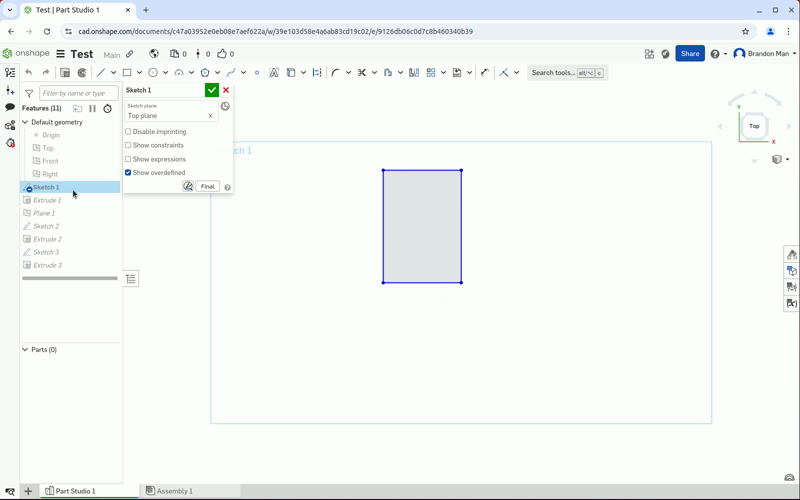
mouse_move(229, 92)
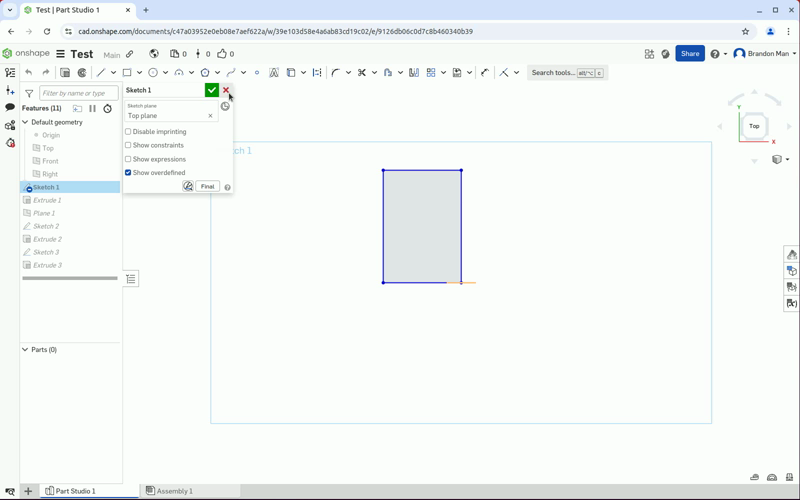
click(229, 92)
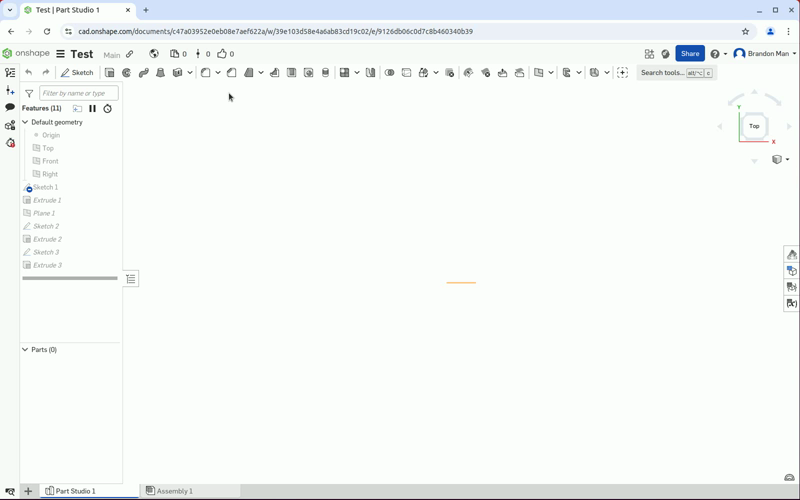
key(shift+s)
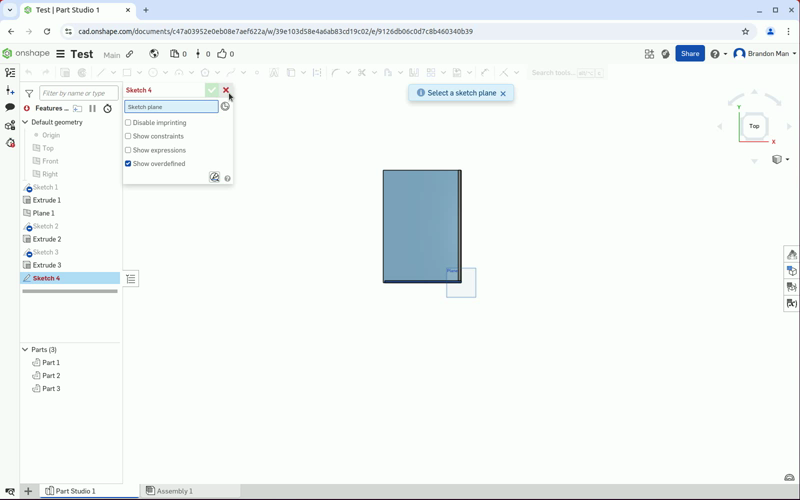
mouse_move(73, 215)
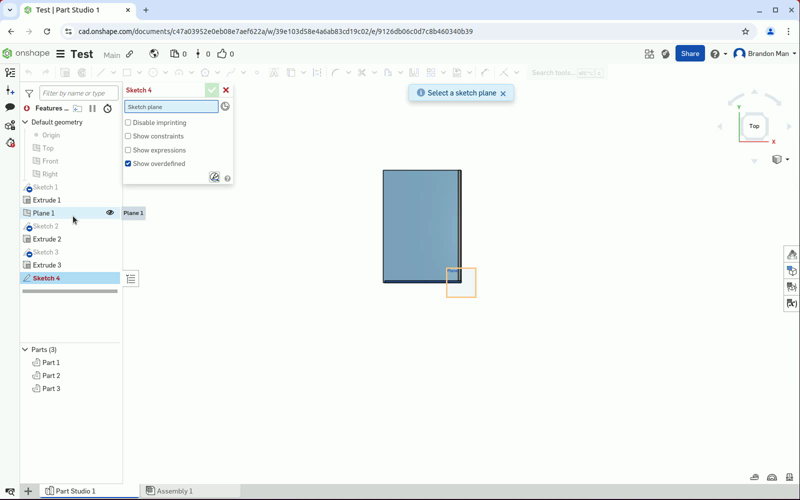
click(73, 215)
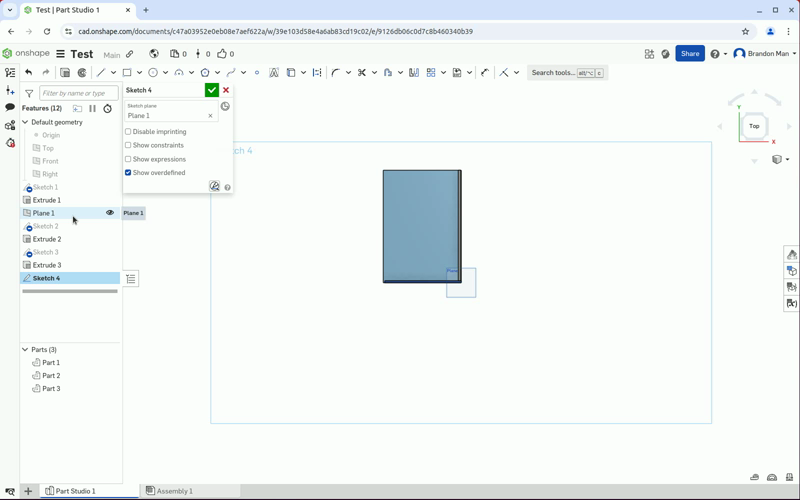
mouse_move(73, 352)
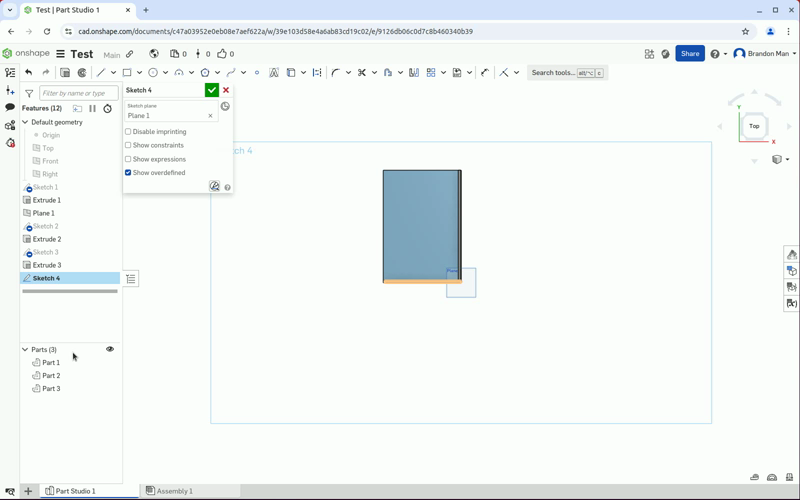
key(y)
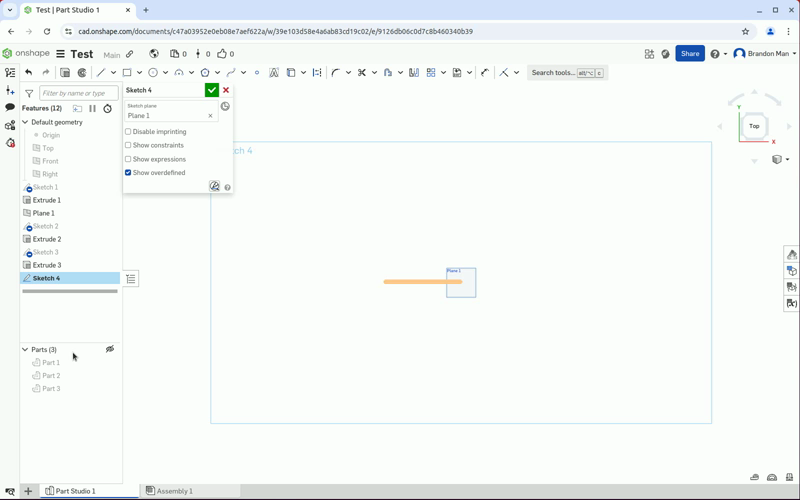
key(l)
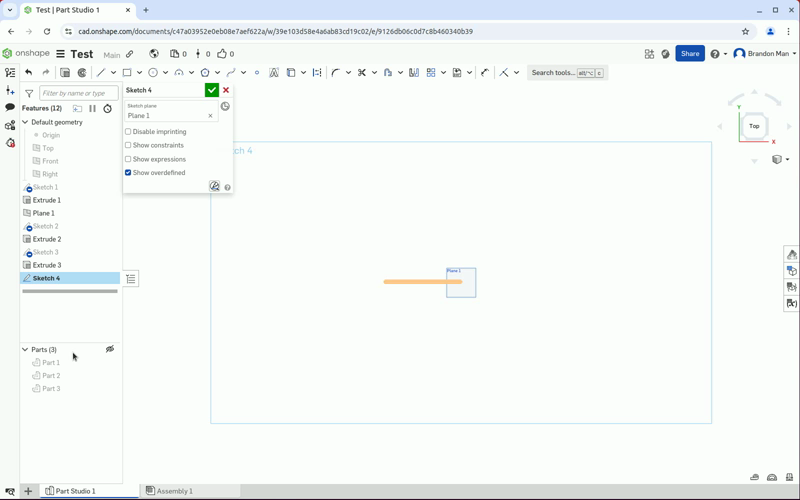
key_down(shift)
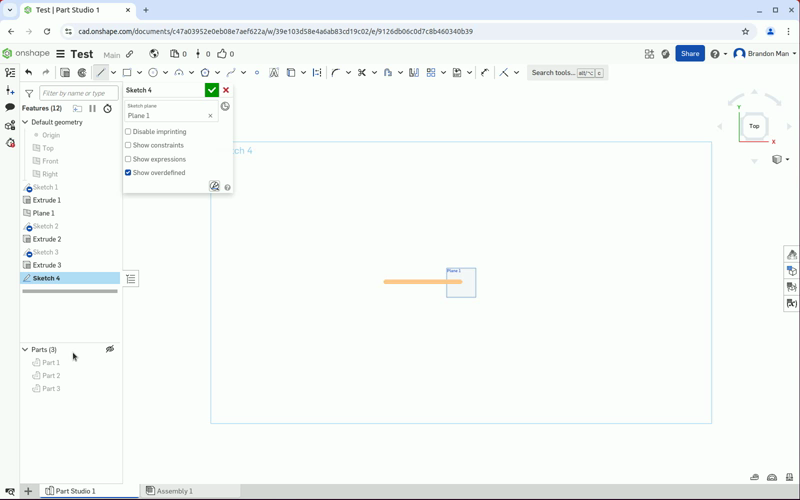
mouse_move(383, 282)
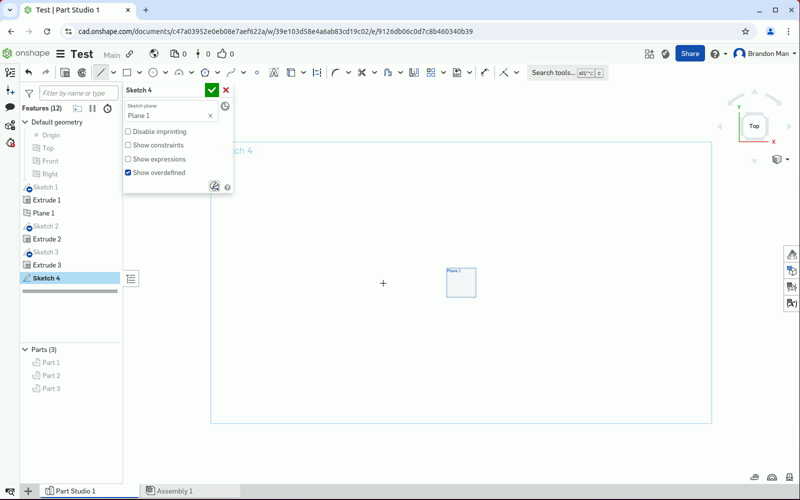
click(383, 282)
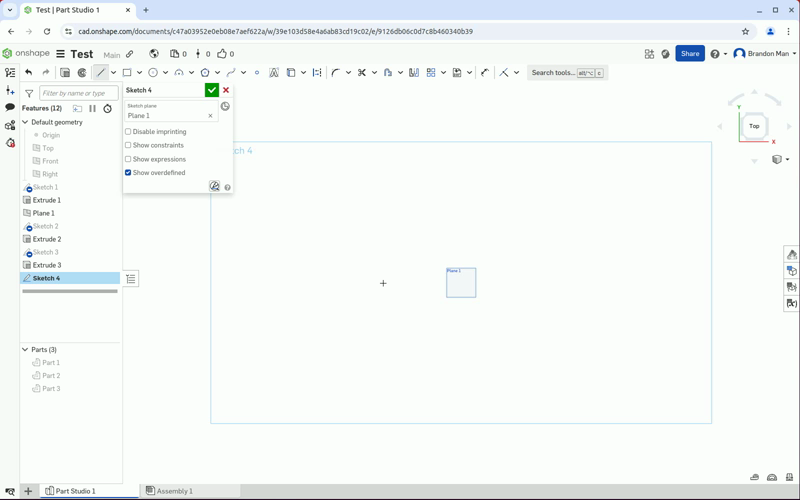
key_up(shift)
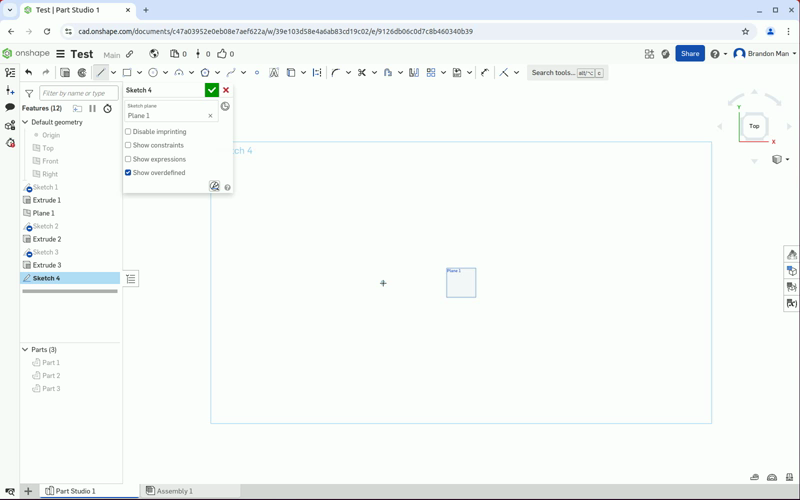
key_down(shift)
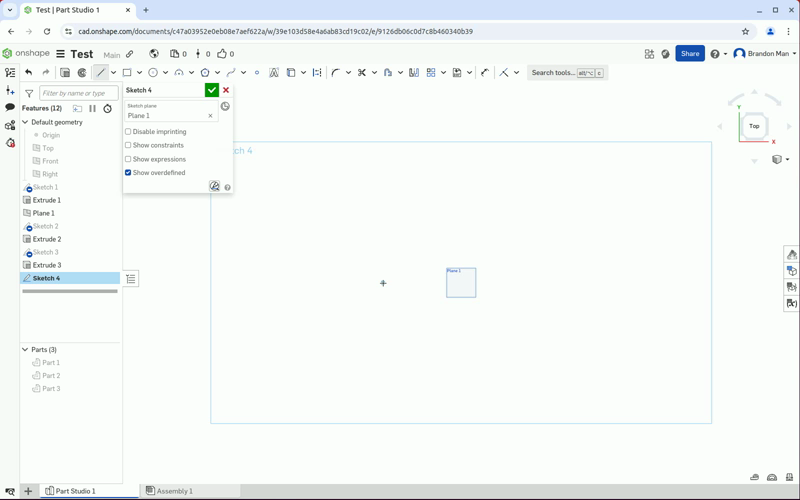
mouse_move(413, 282)
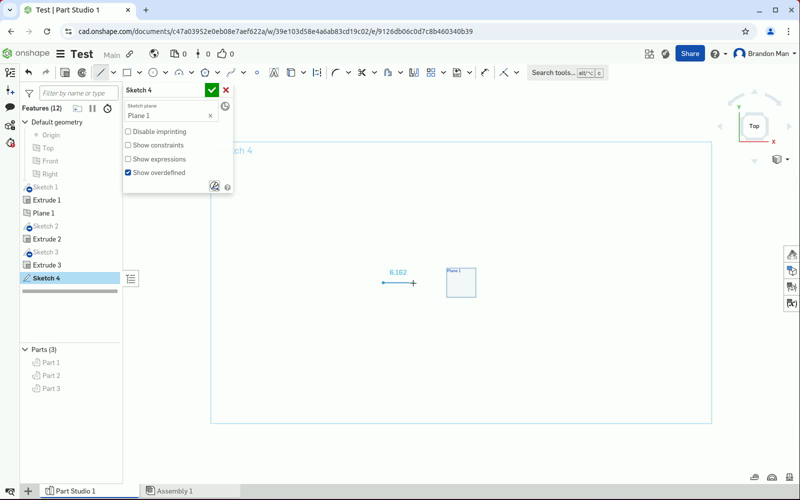
mouse_move(385, 282)
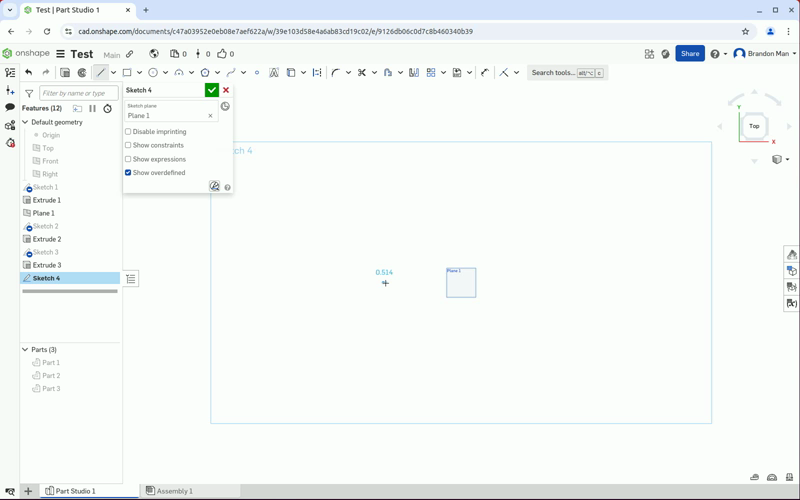
scroll(6)
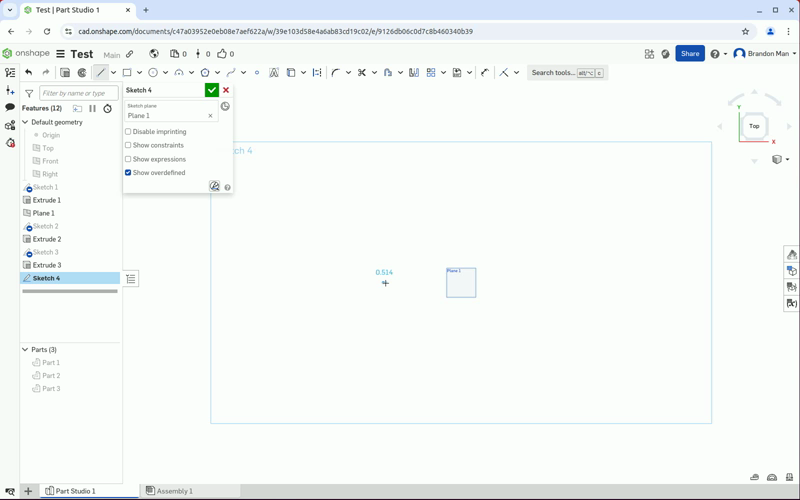
scroll(6)
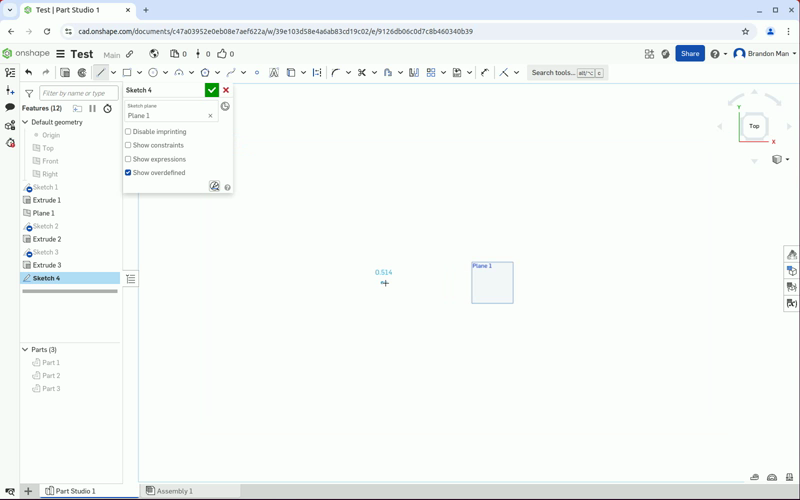
scroll(6)
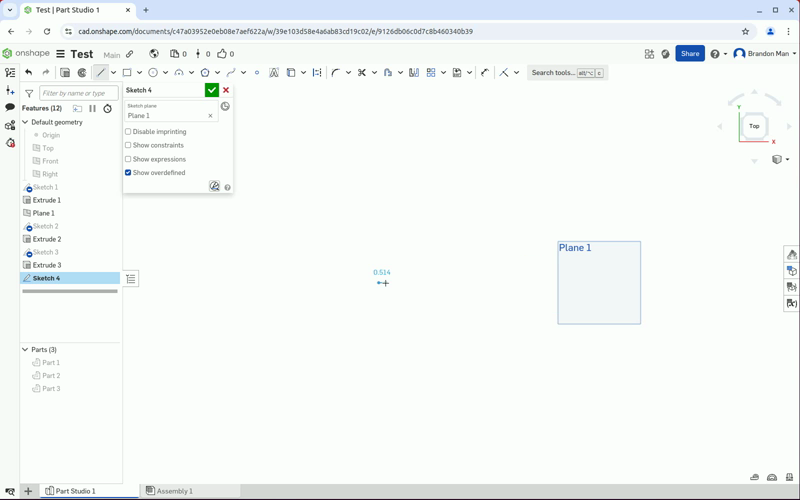
scroll(6)
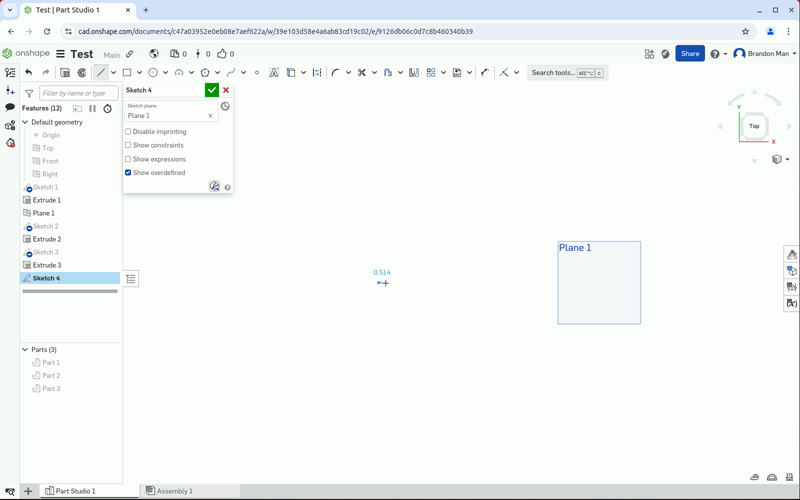
scroll(6)
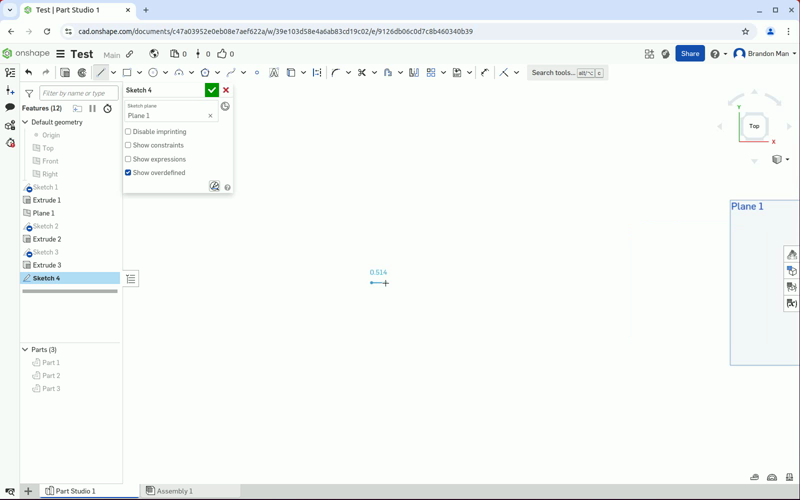
scroll(6)
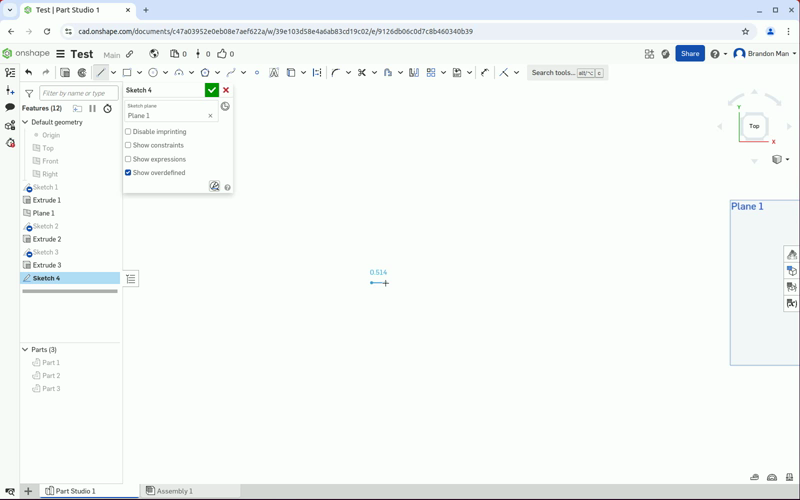
scroll(6)
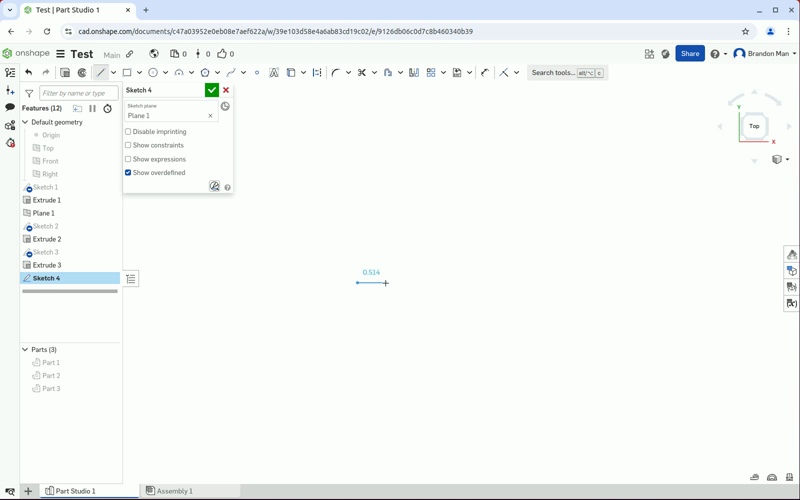
click(385, 282)
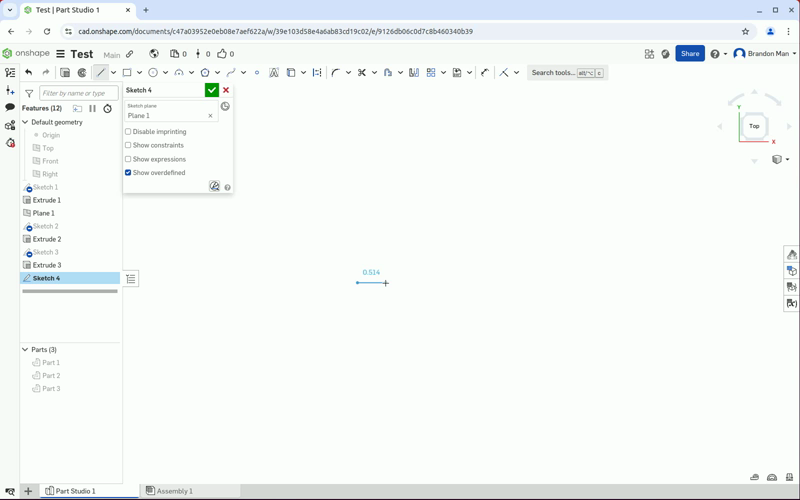
scroll(-6)
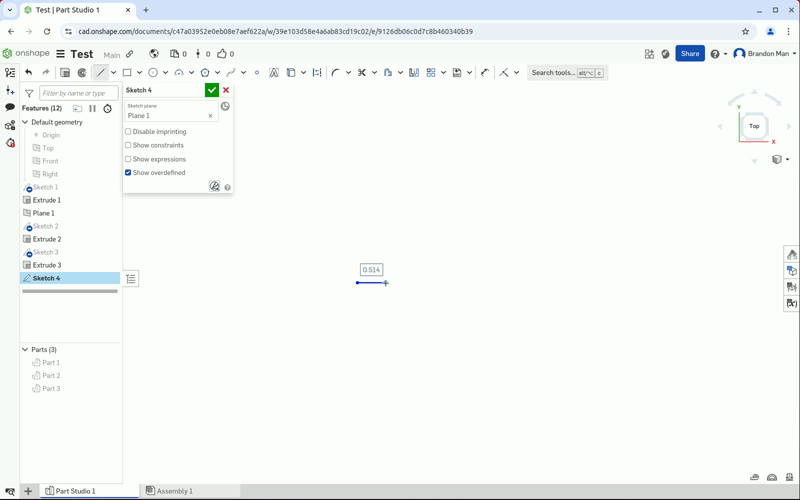
scroll(-6)
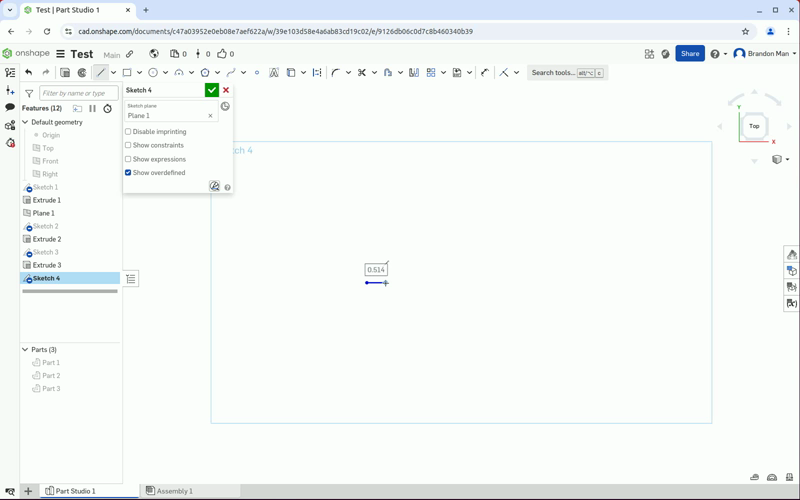
scroll(-6)
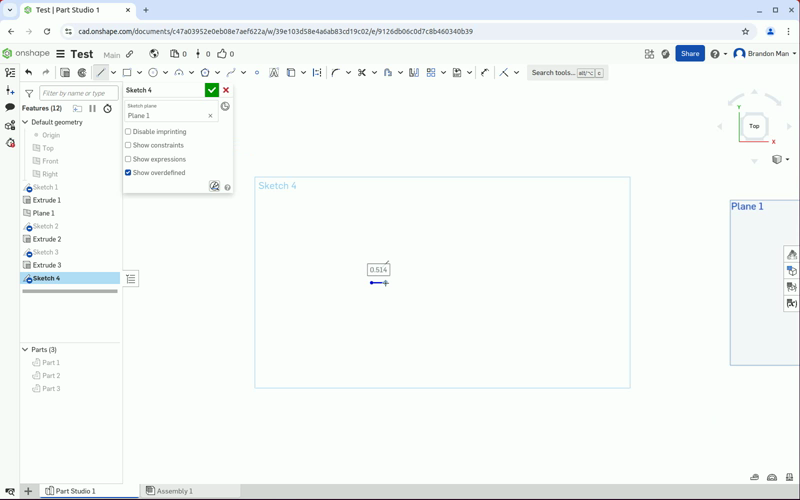
scroll(-6)
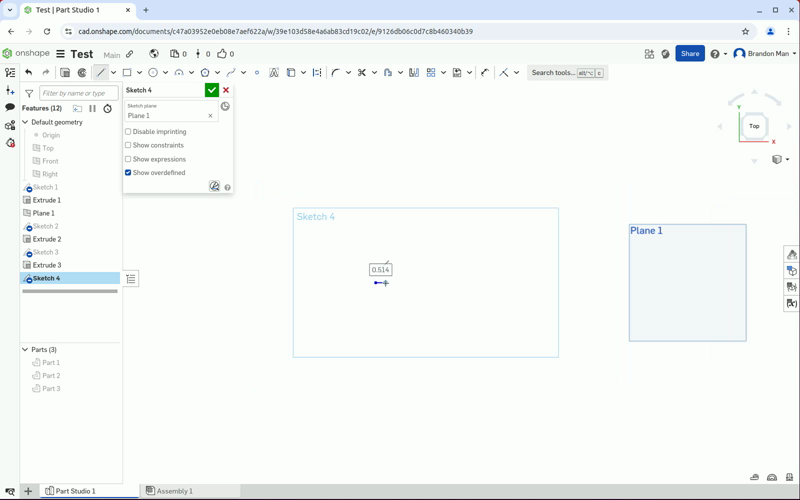
scroll(-6)
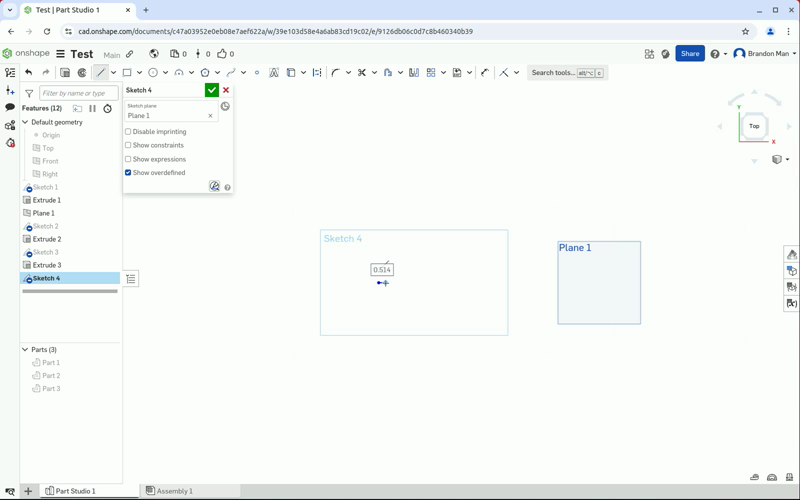
scroll(-6)
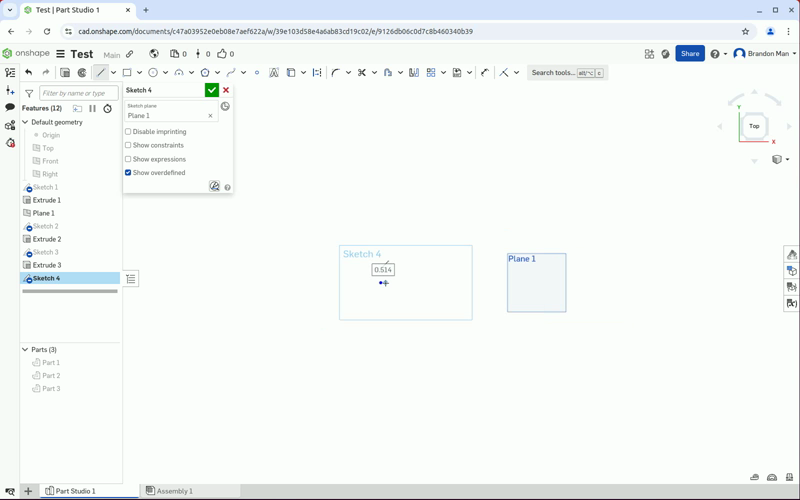
scroll(-6)
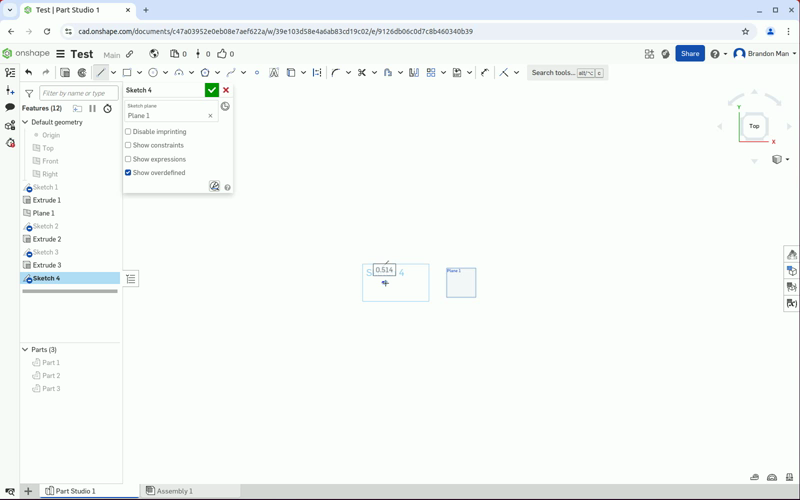
key_up(shift)
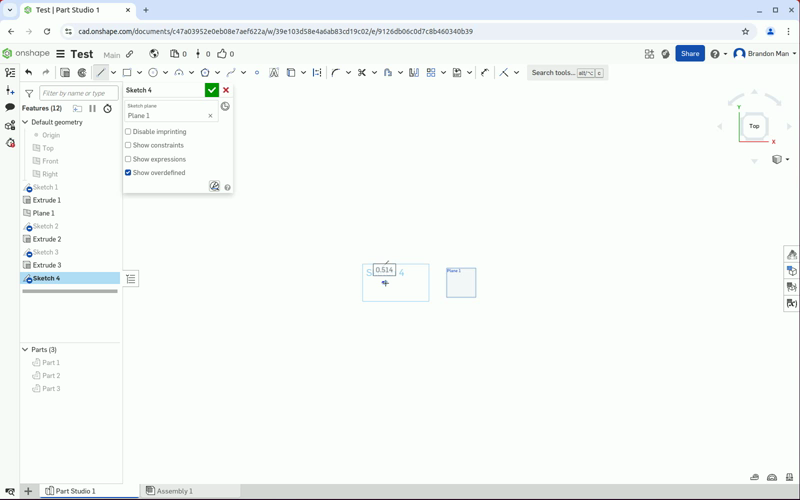
key_down(shift)
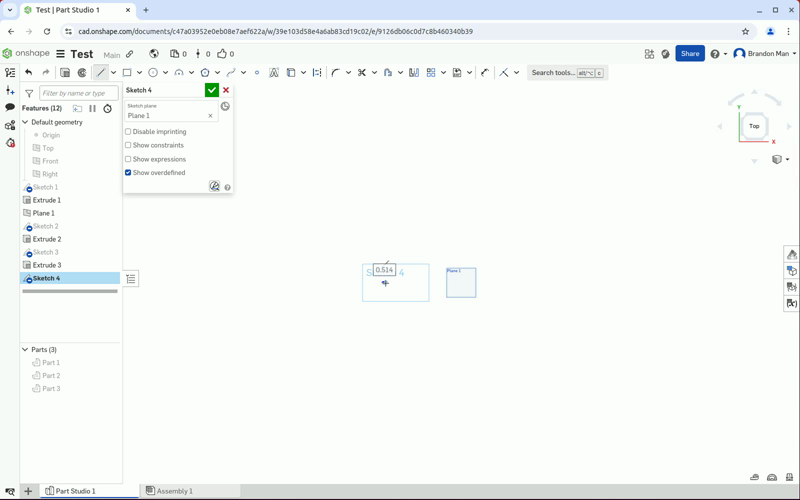
mouse_move(415, 282)
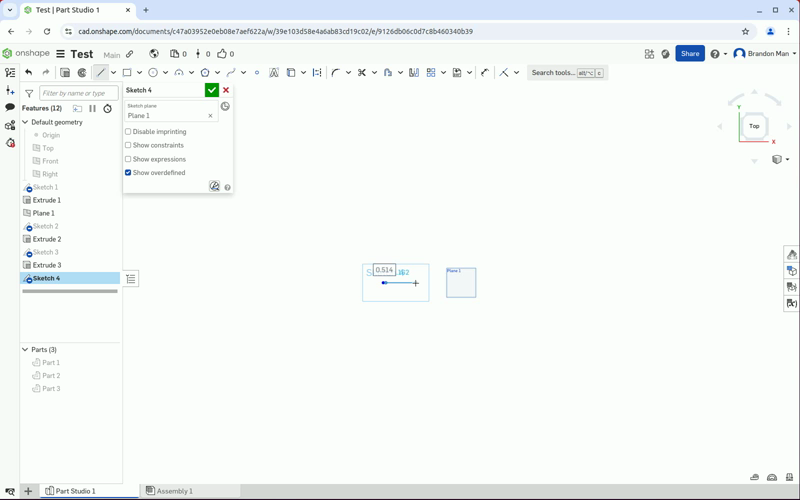
mouse_move(385, 280)
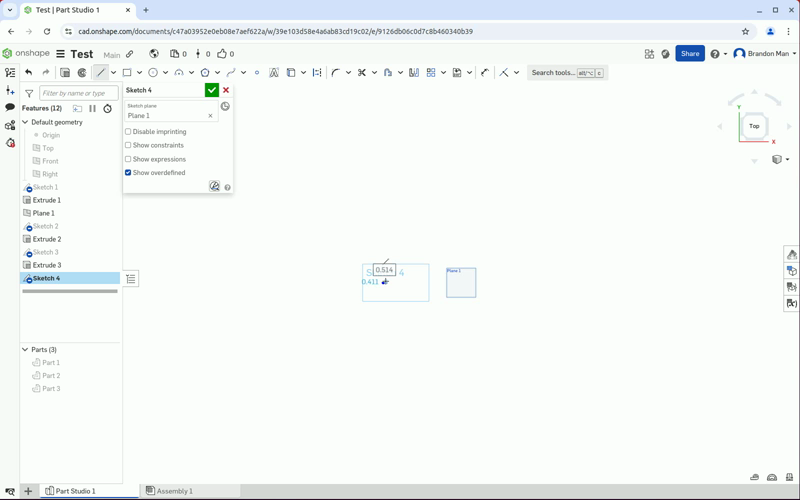
scroll(6)
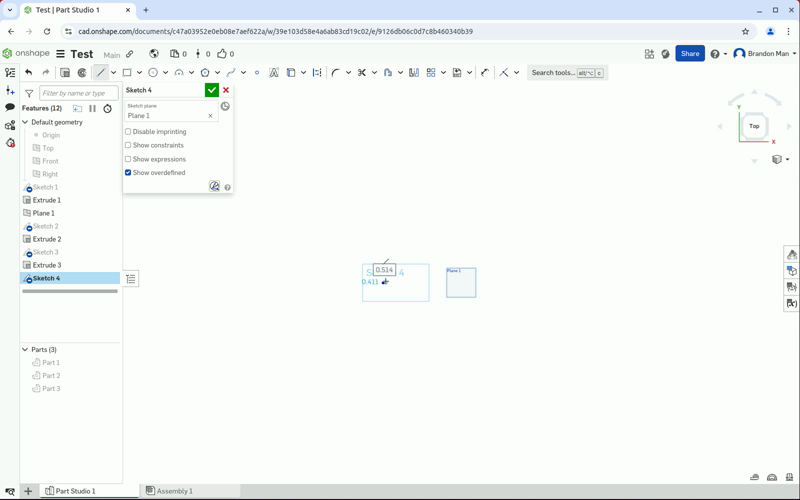
scroll(6)
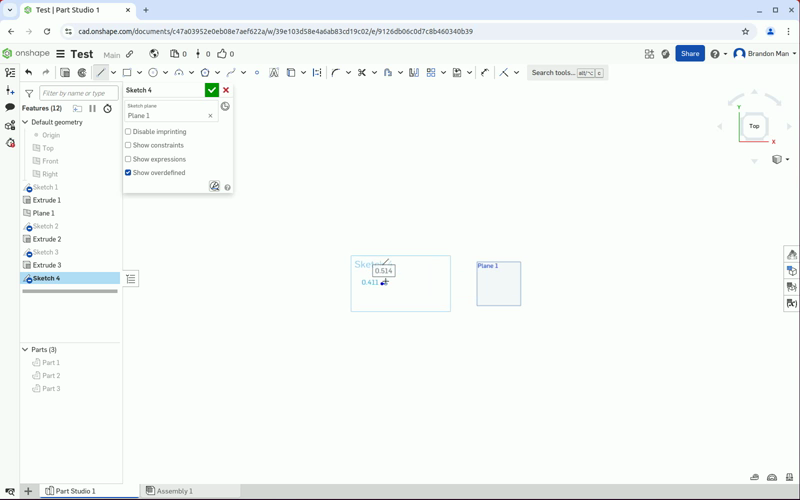
scroll(6)
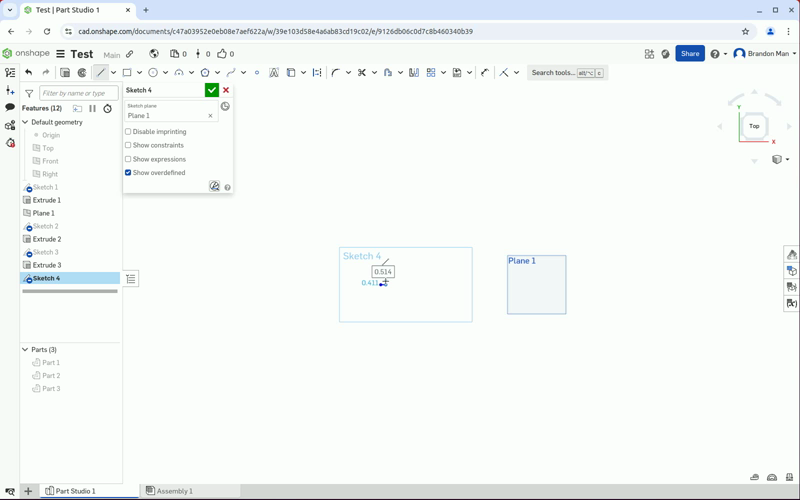
scroll(6)
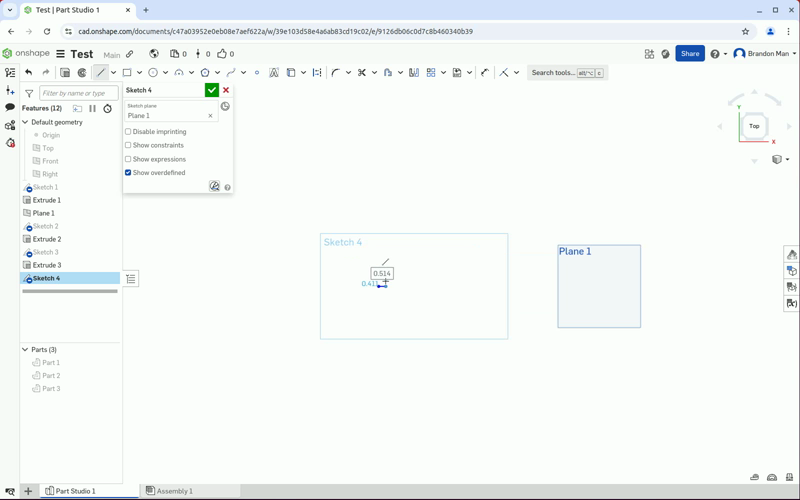
scroll(6)
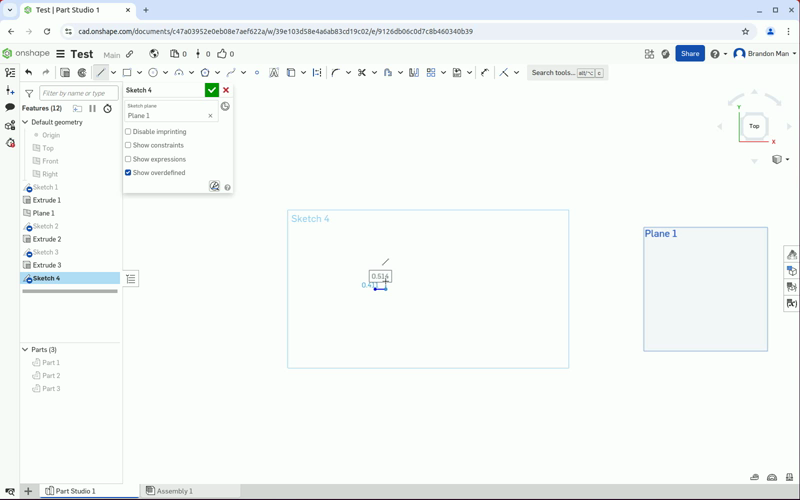
scroll(6)
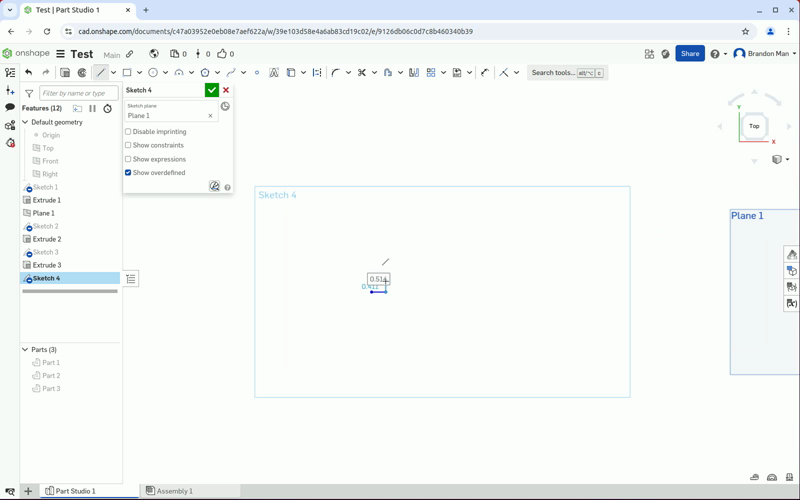
scroll(6)
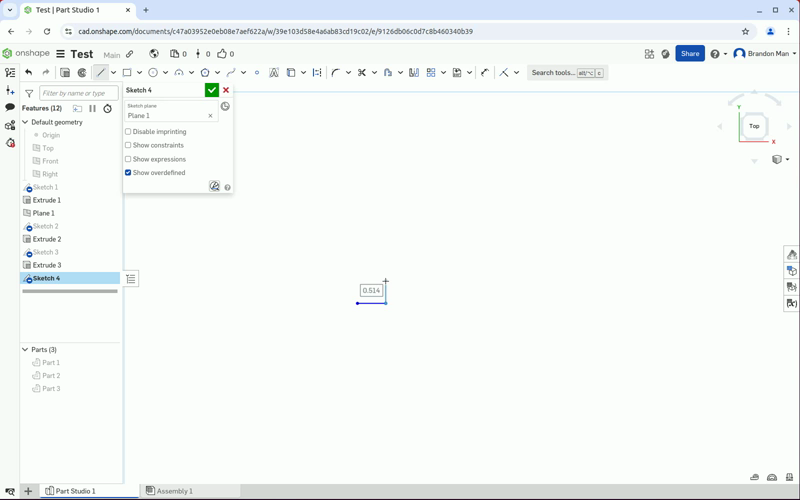
click(385, 280)
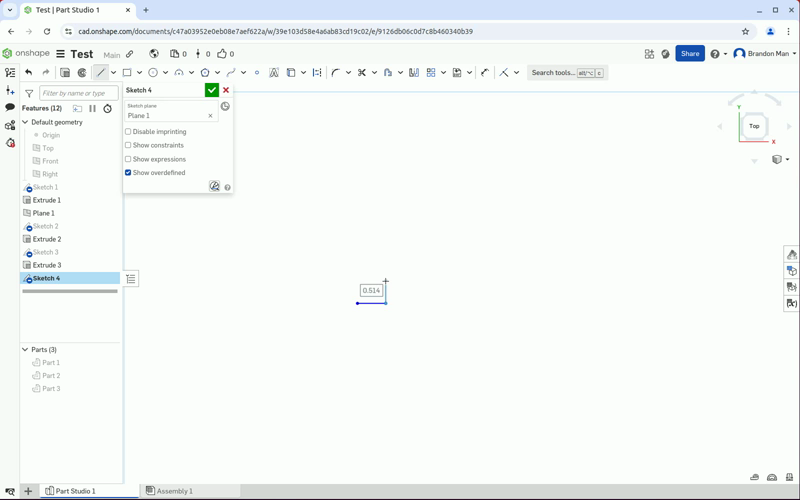
scroll(-6)
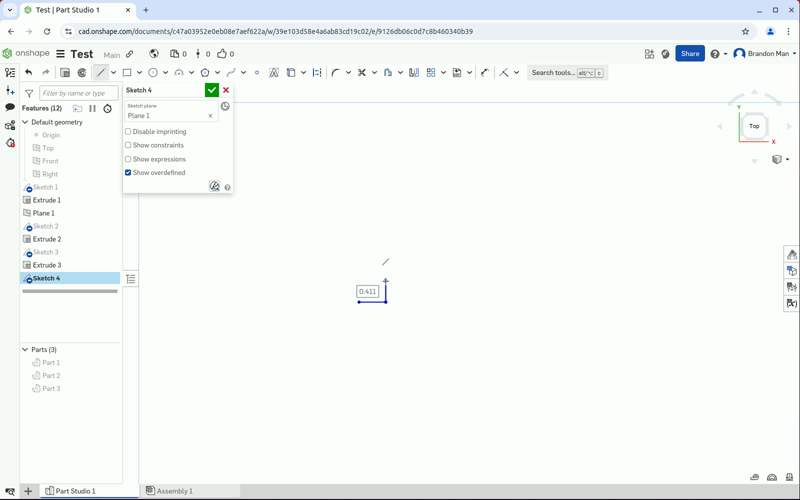
scroll(-6)
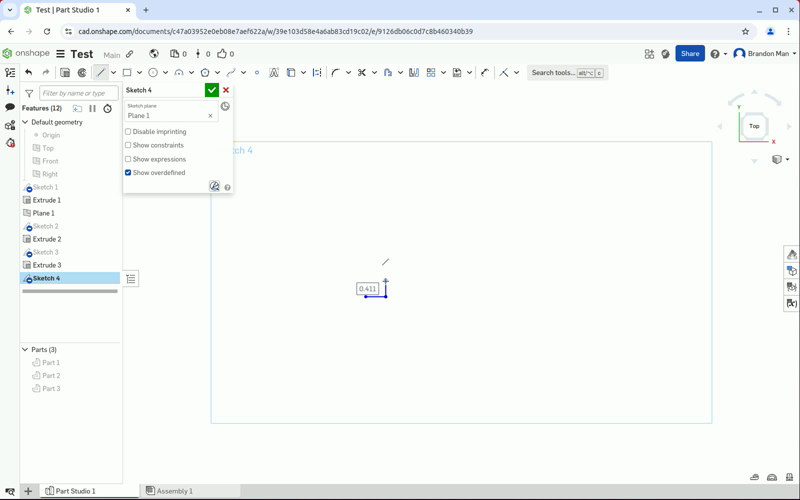
scroll(-6)
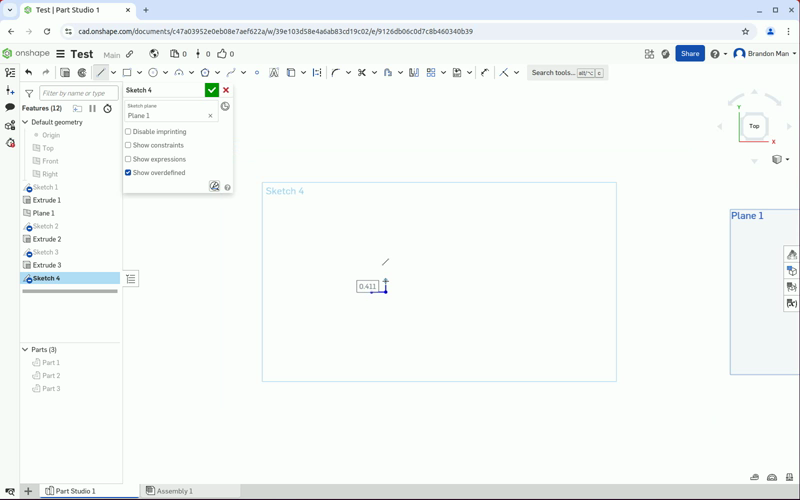
scroll(-6)
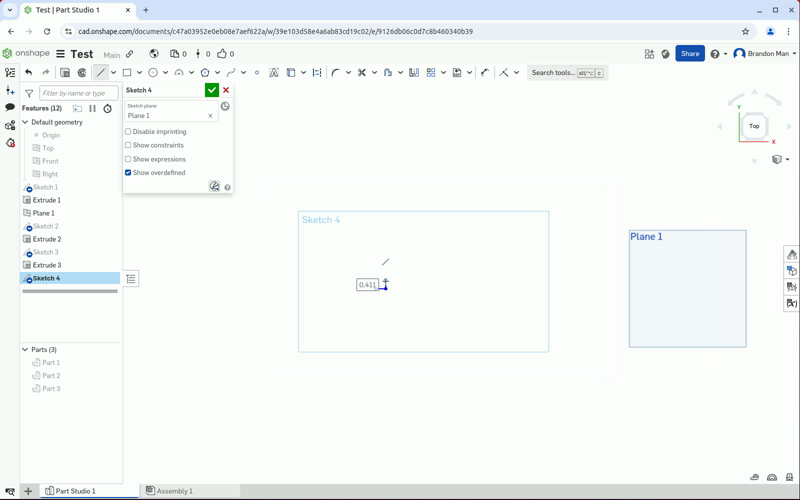
scroll(-6)
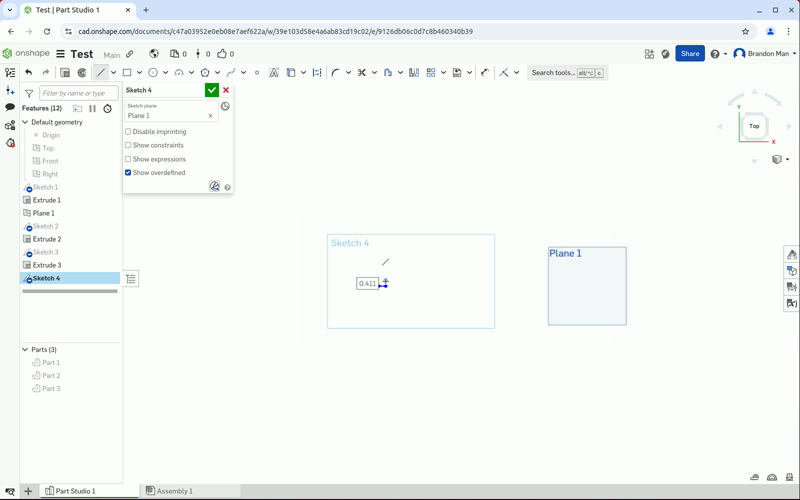
scroll(-6)
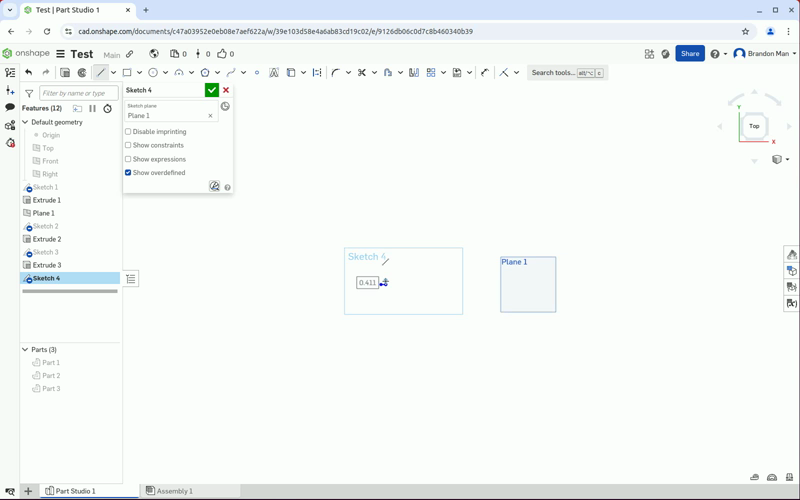
scroll(-6)
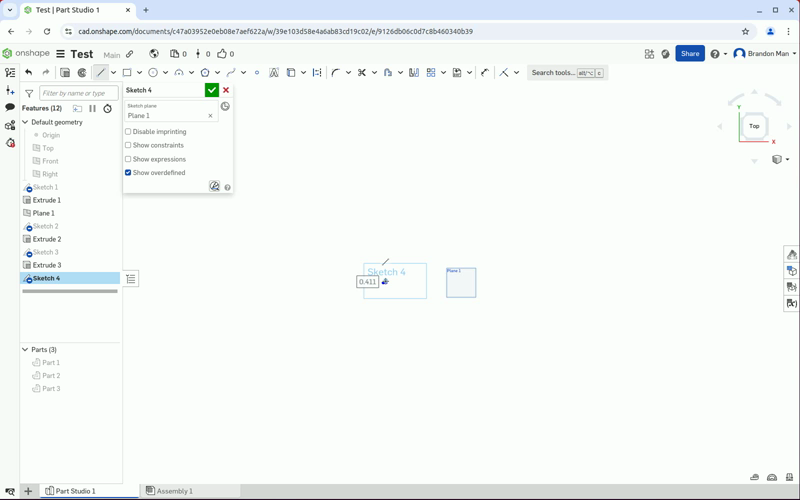
key_up(shift)
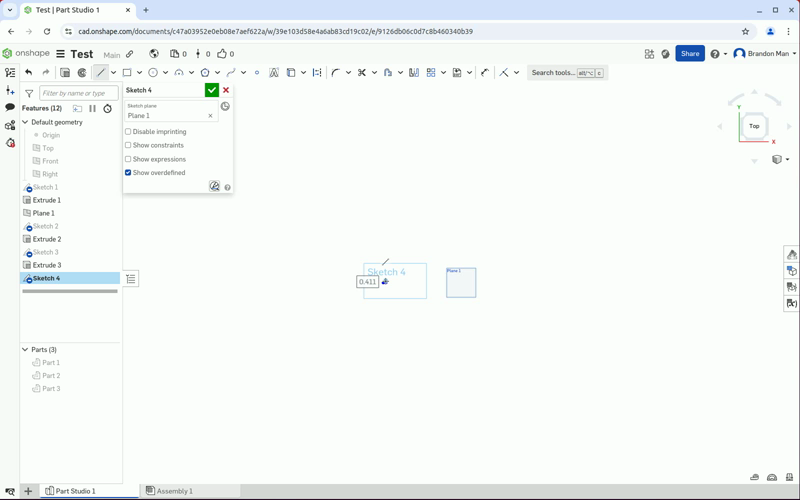
key_down(shift)
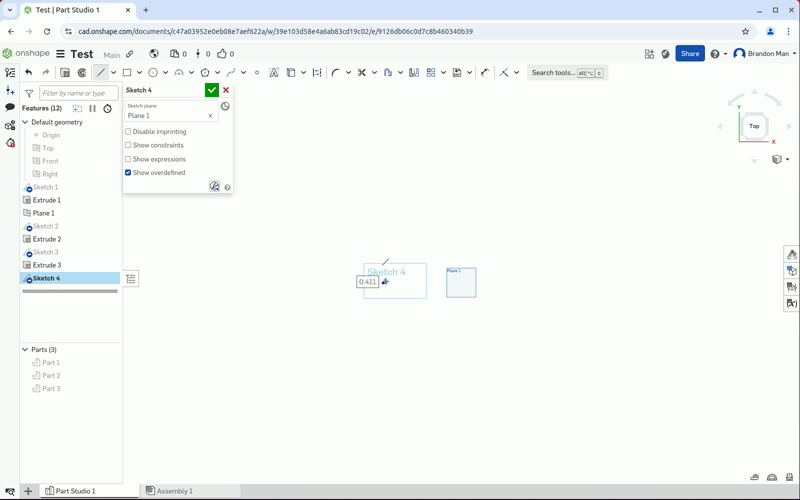
mouse_move(385, 172)
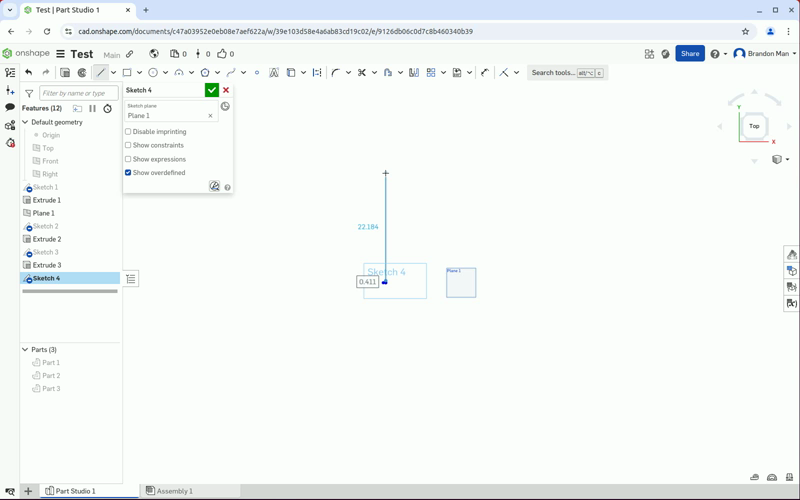
click(385, 172)
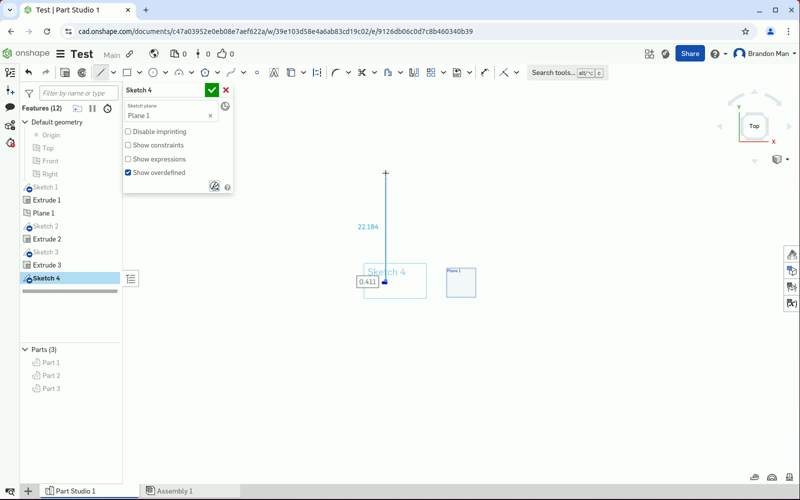
key_up(shift)
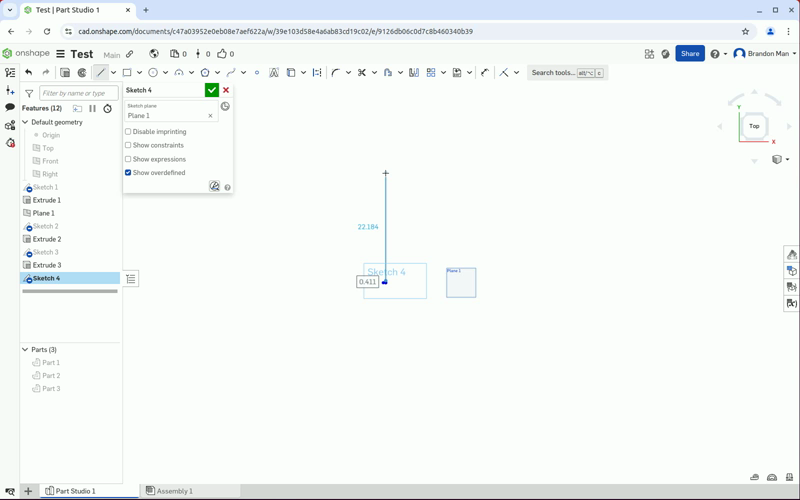
key_down(shift)
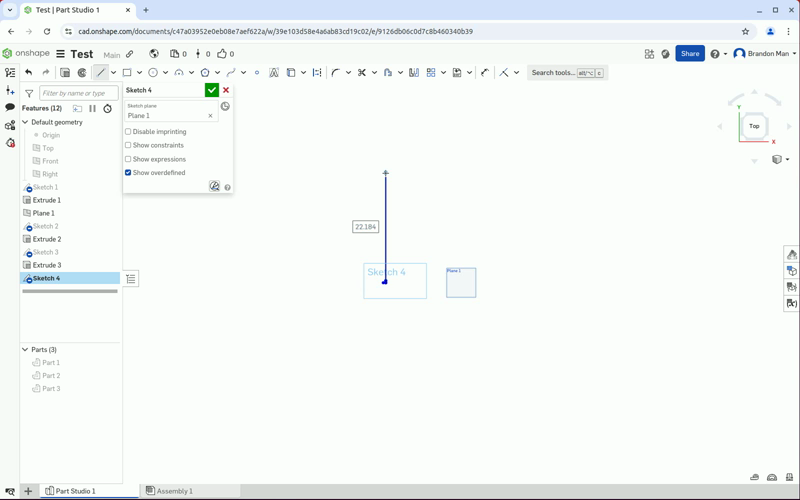
mouse_move(415, 172)
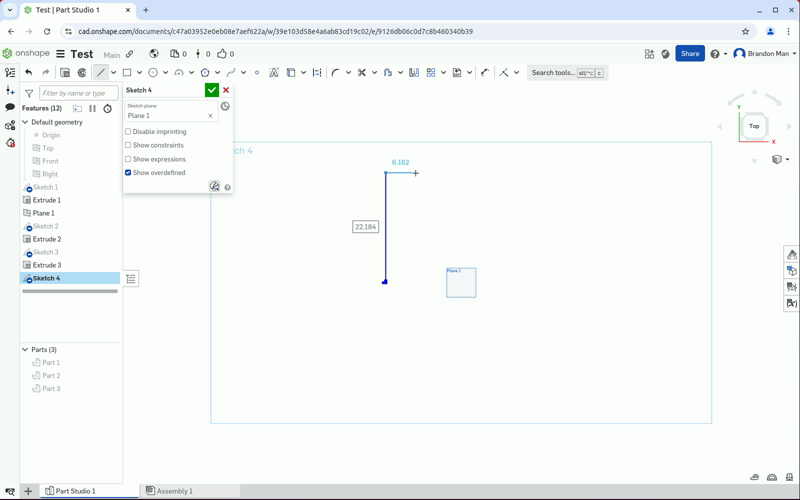
mouse_move(383, 172)
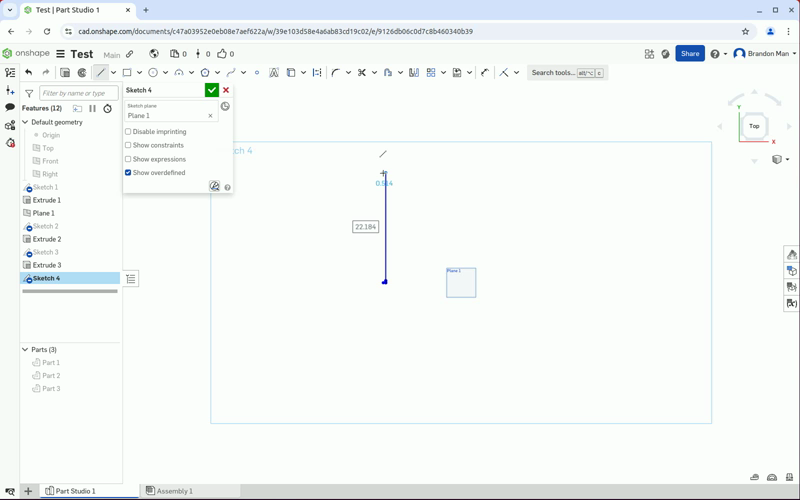
scroll(6)
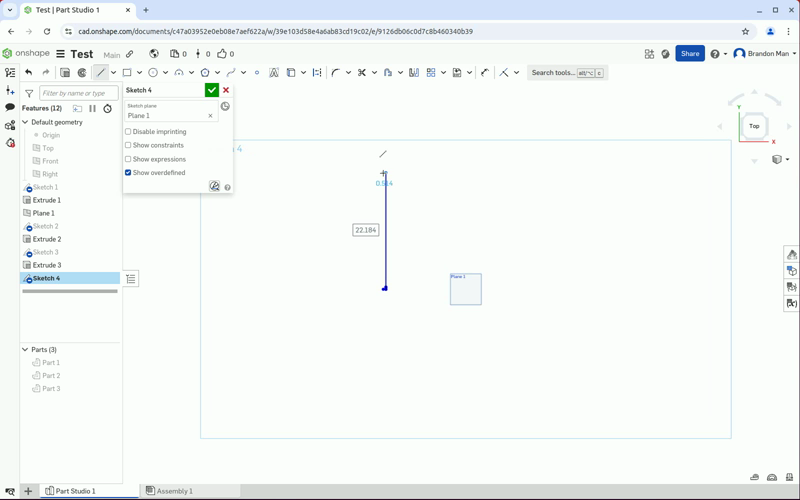
scroll(6)
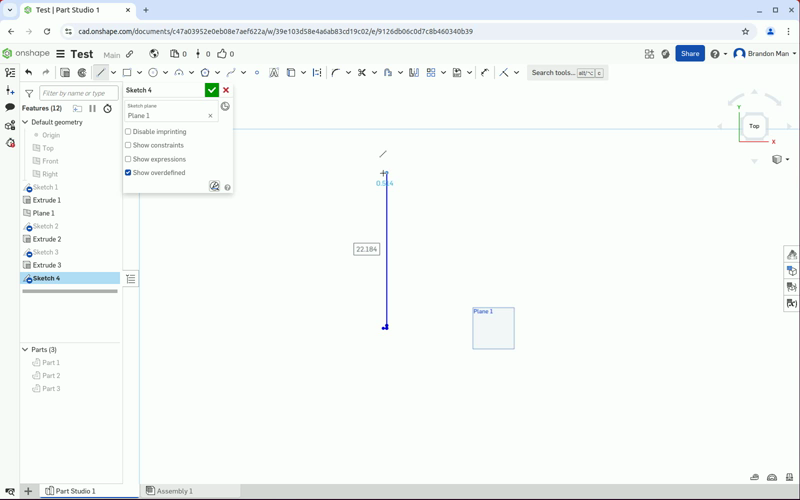
scroll(6)
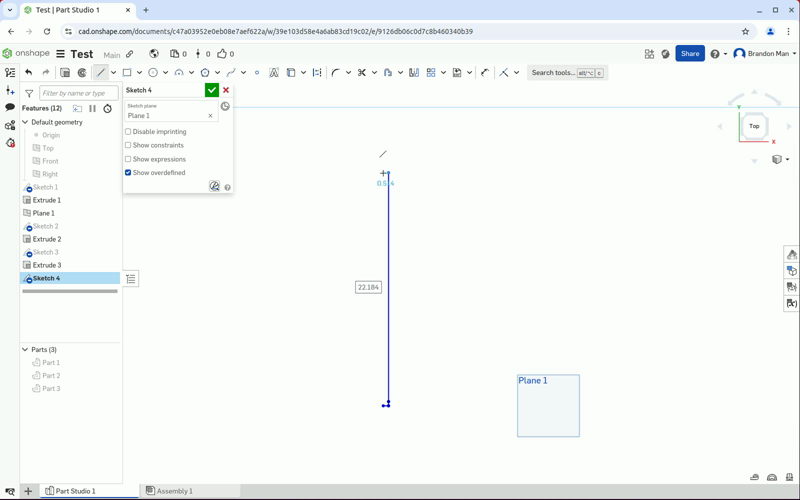
scroll(6)
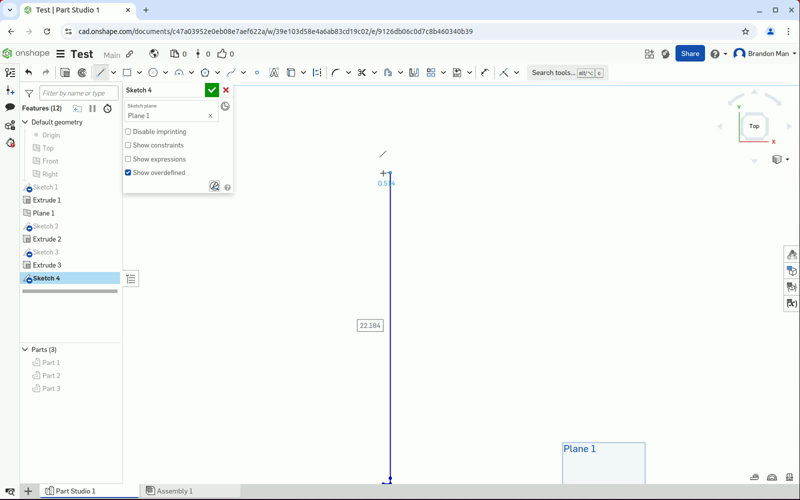
scroll(6)
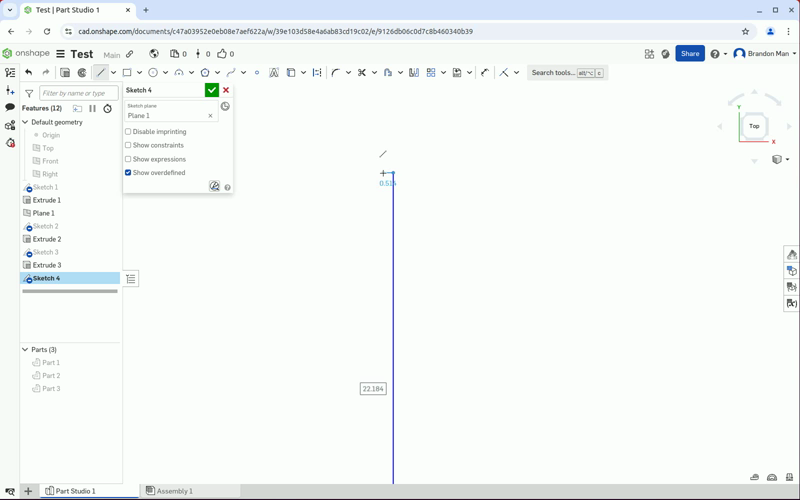
scroll(6)
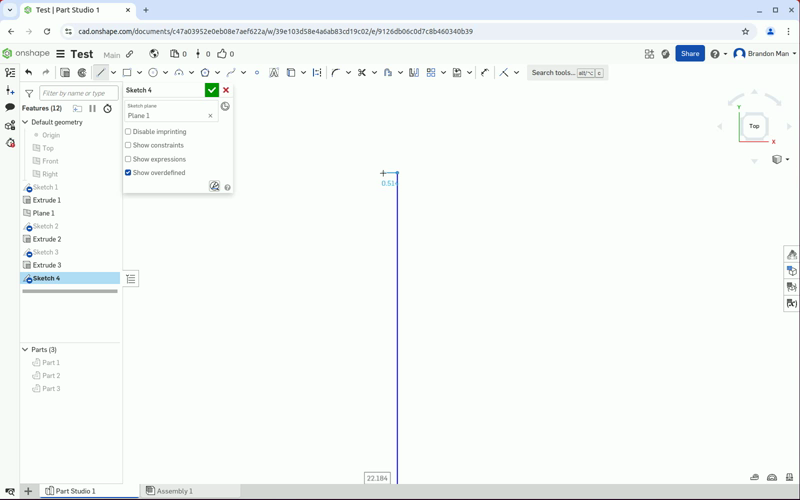
scroll(6)
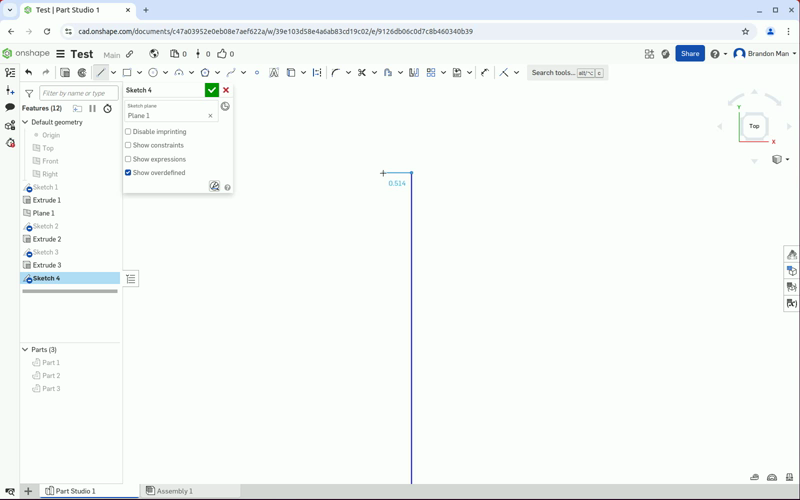
click(383, 172)
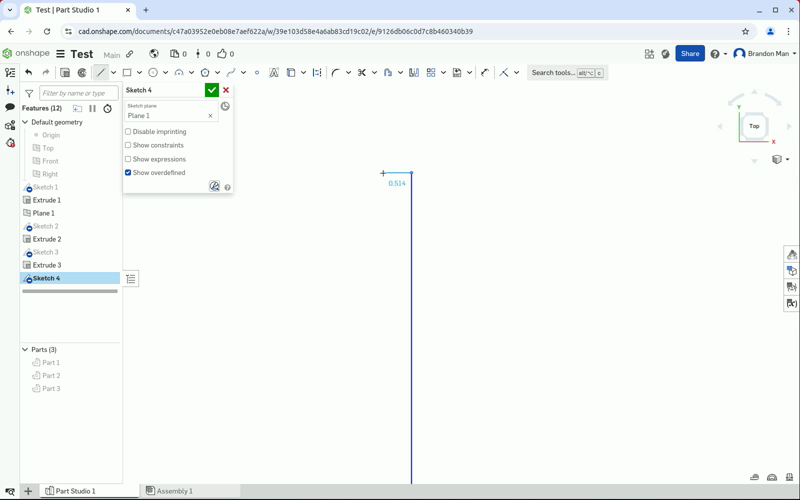
scroll(-6)
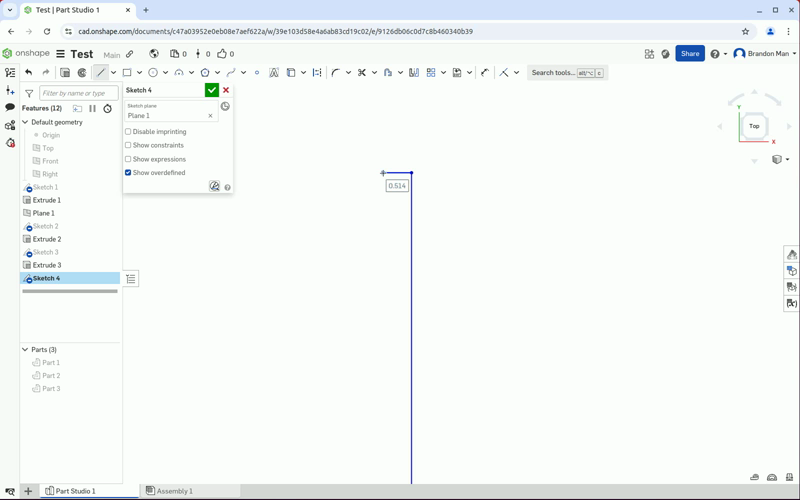
scroll(-6)
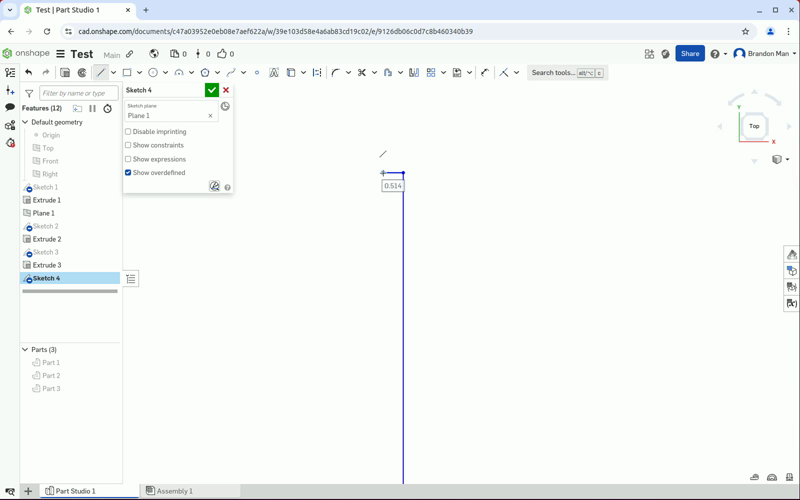
scroll(-6)
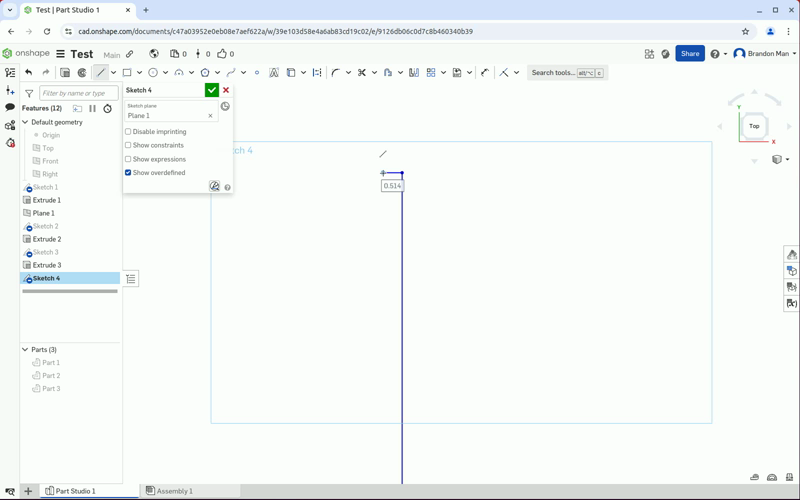
scroll(-6)
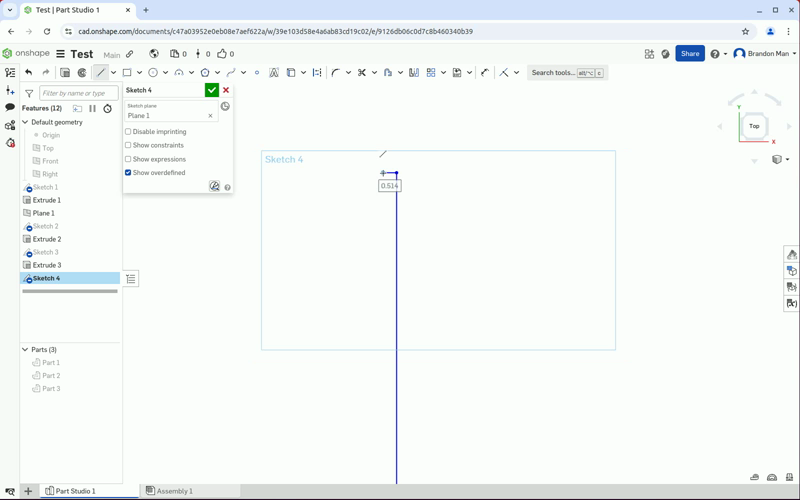
scroll(-6)
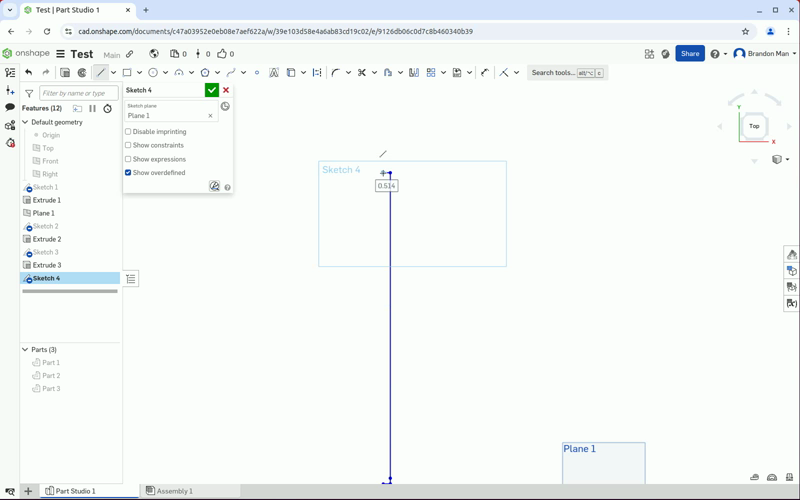
scroll(-6)
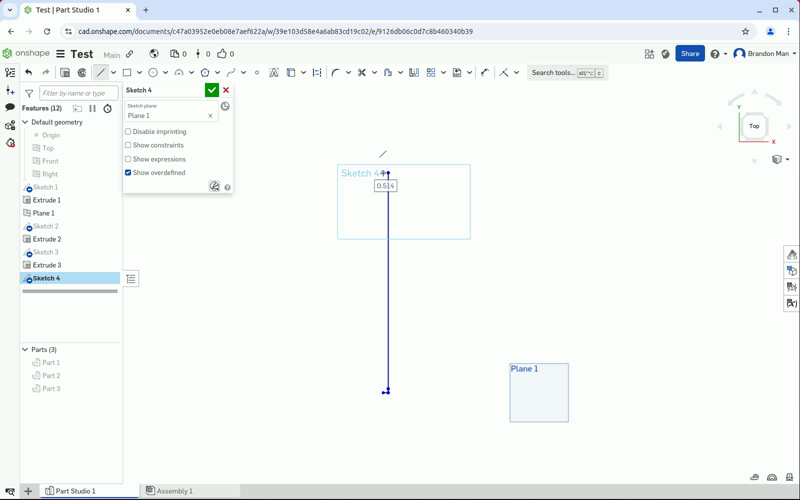
scroll(-6)
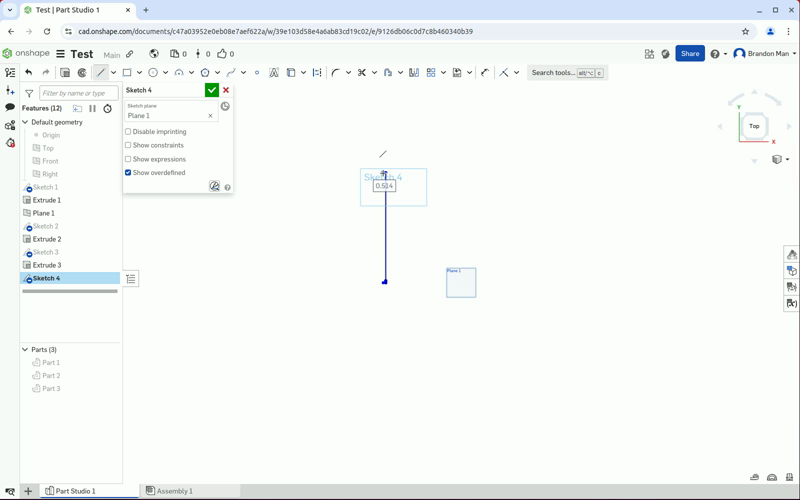
key_up(shift)
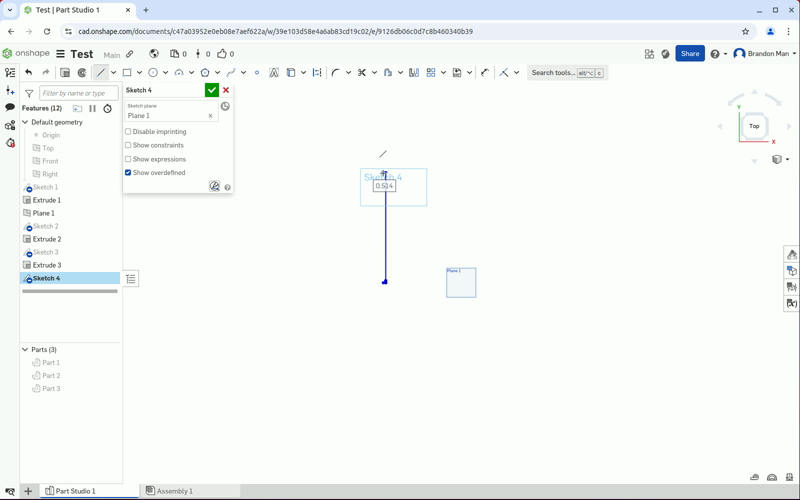
key_down(shift)
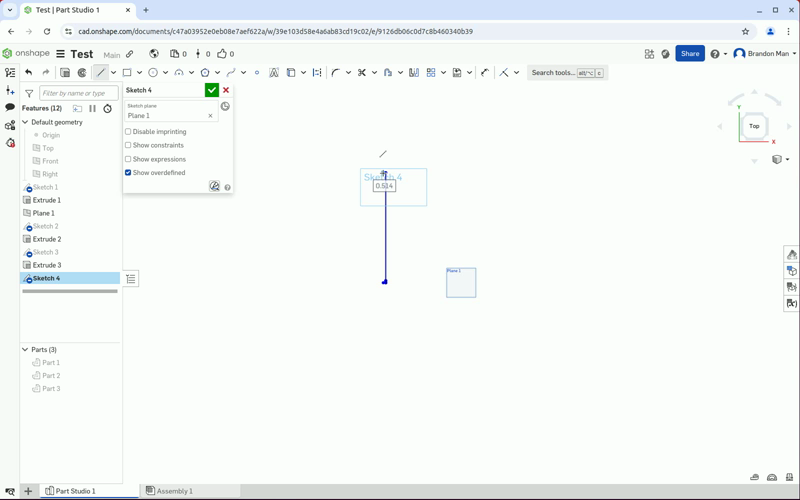
mouse_move(383, 282)
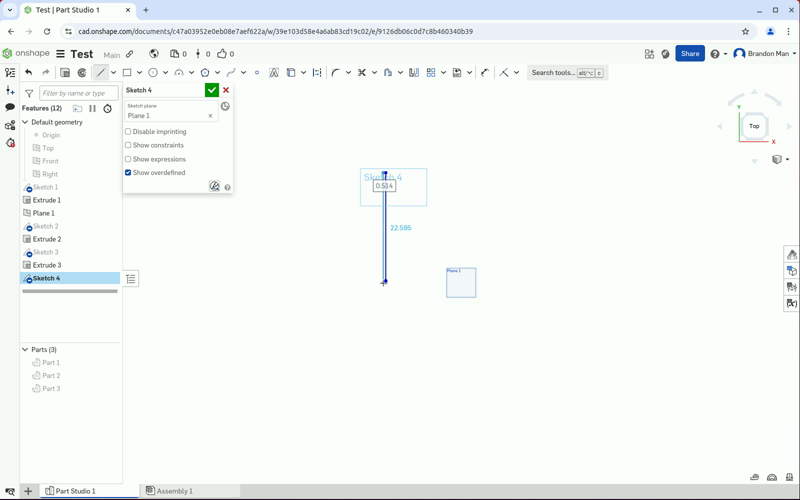
scroll(6)
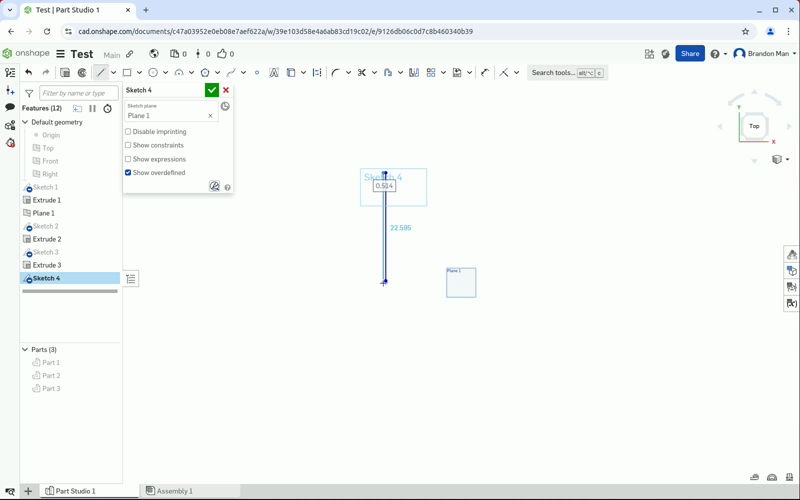
scroll(6)
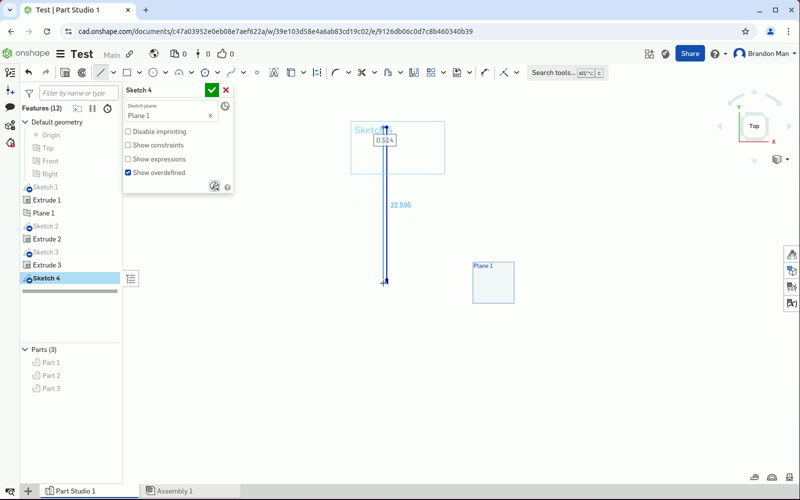
scroll(6)
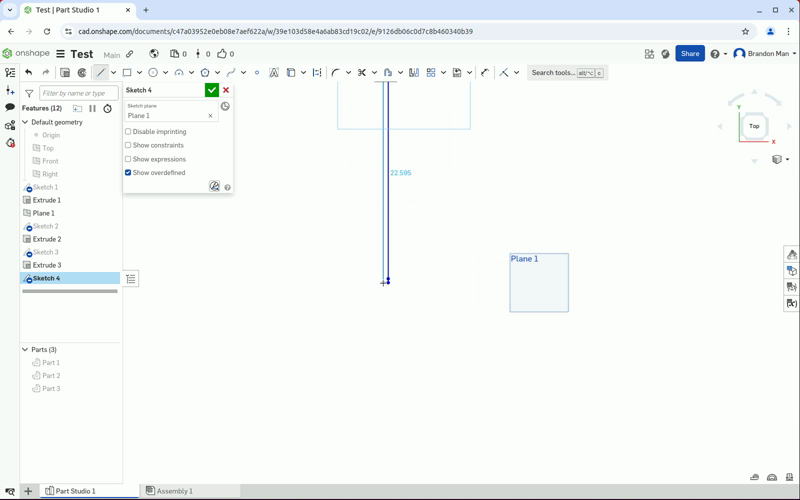
scroll(6)
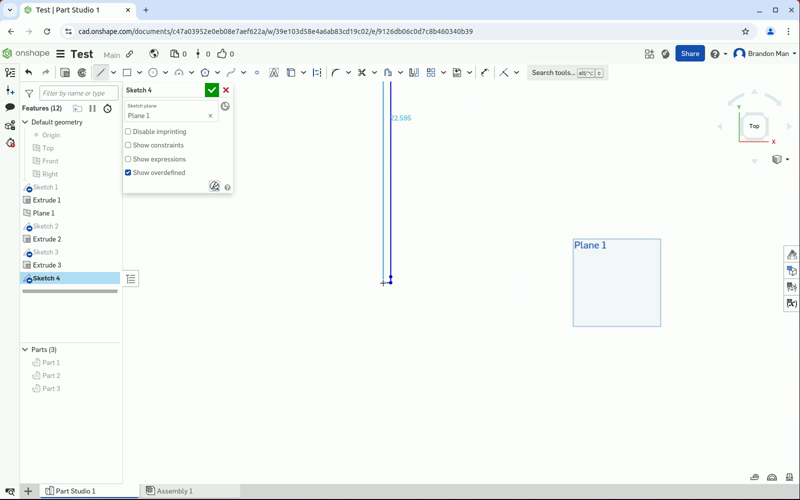
scroll(6)
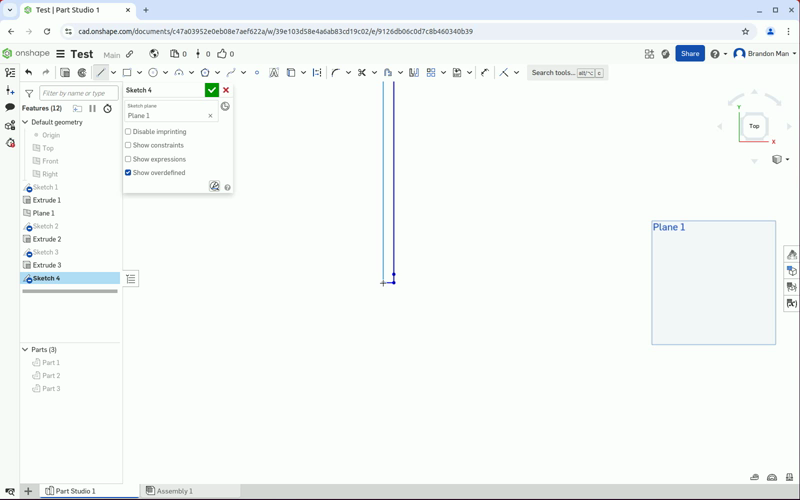
scroll(6)
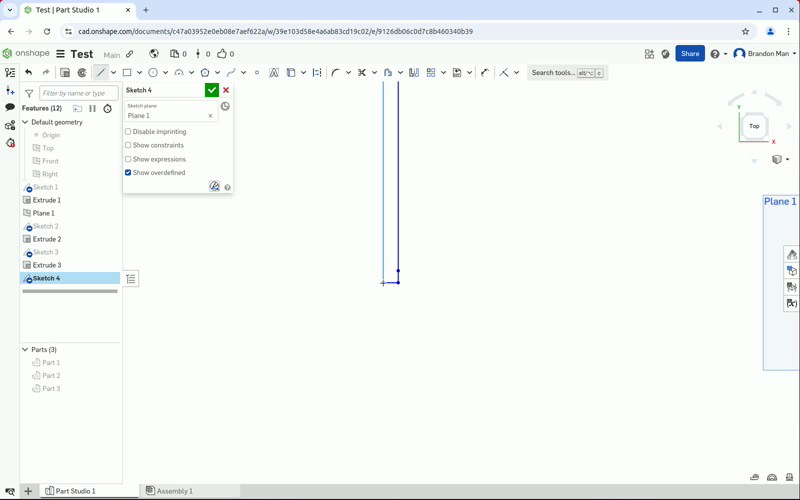
scroll(6)
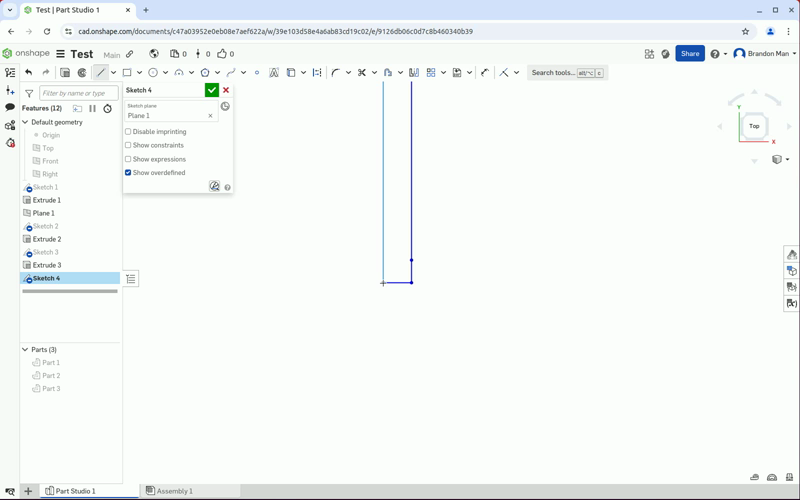
key_up(shift)
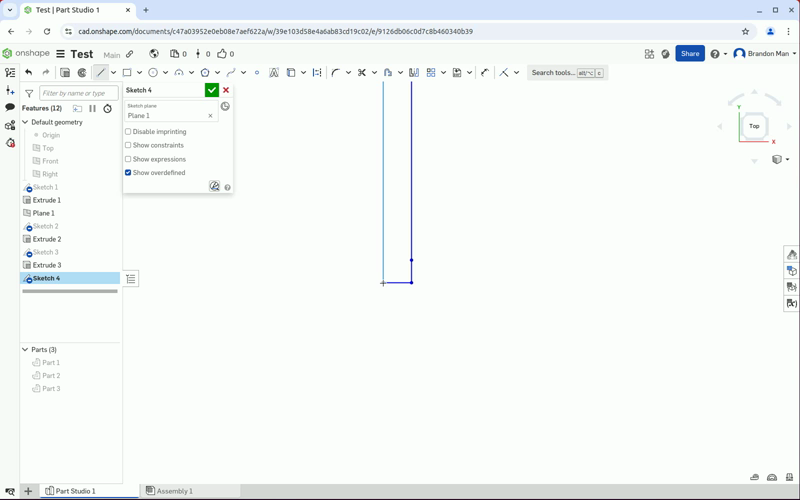
click(383, 282)
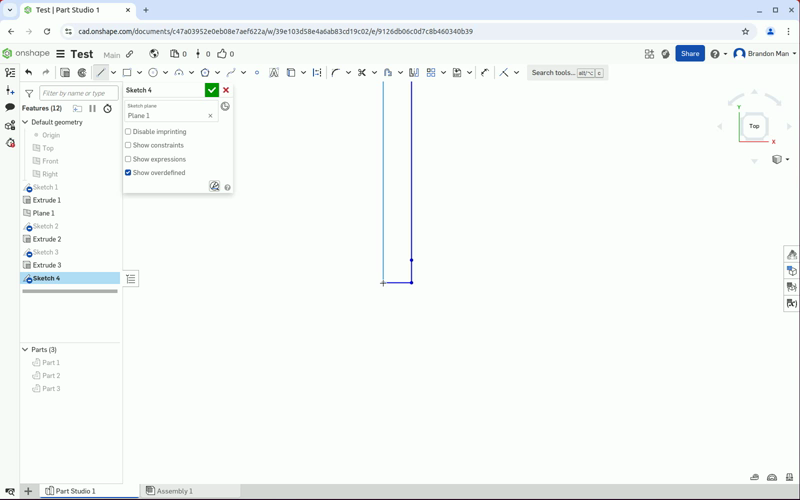
scroll(-6)
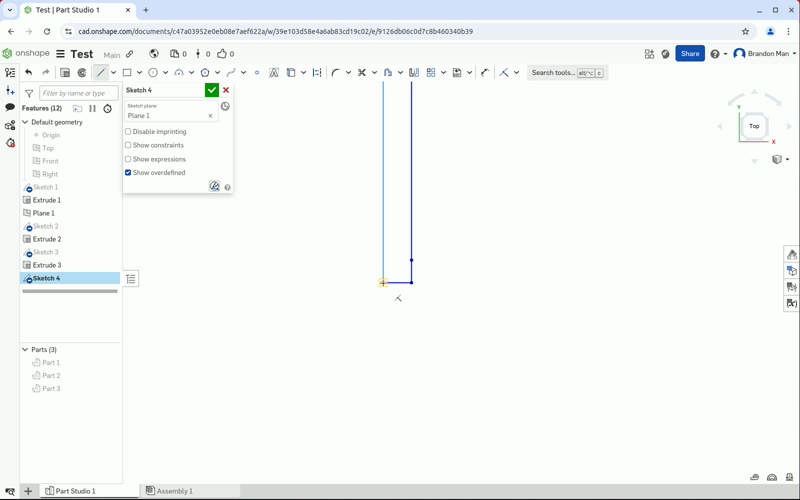
scroll(-6)
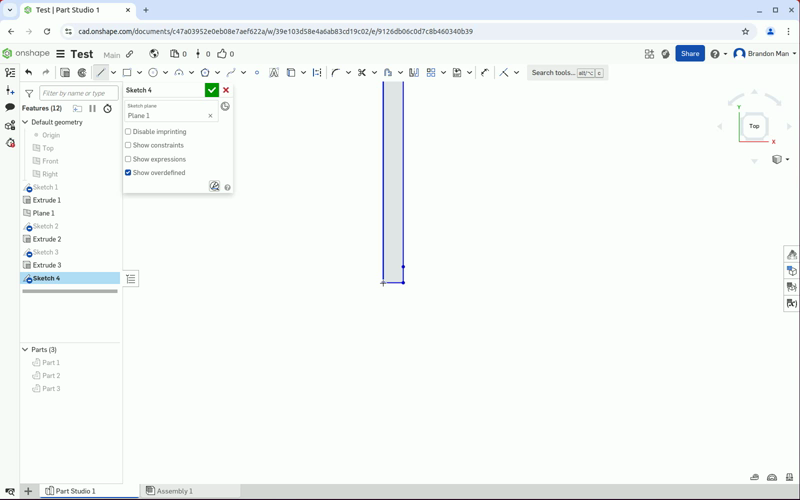
scroll(-6)
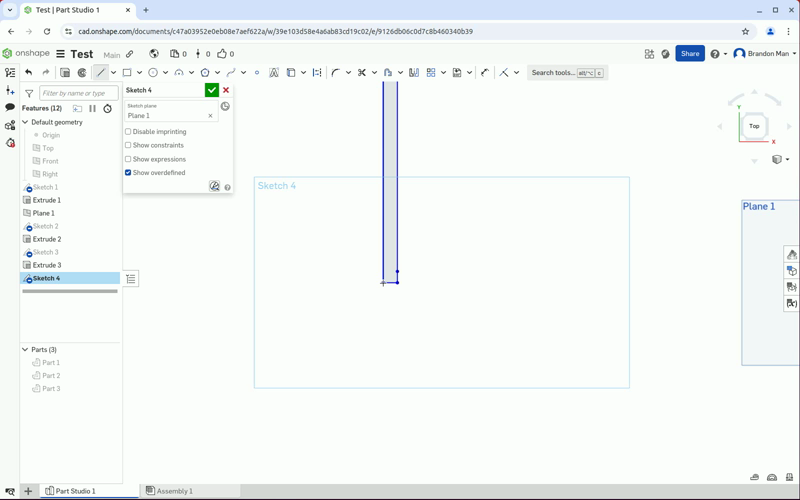
scroll(-6)
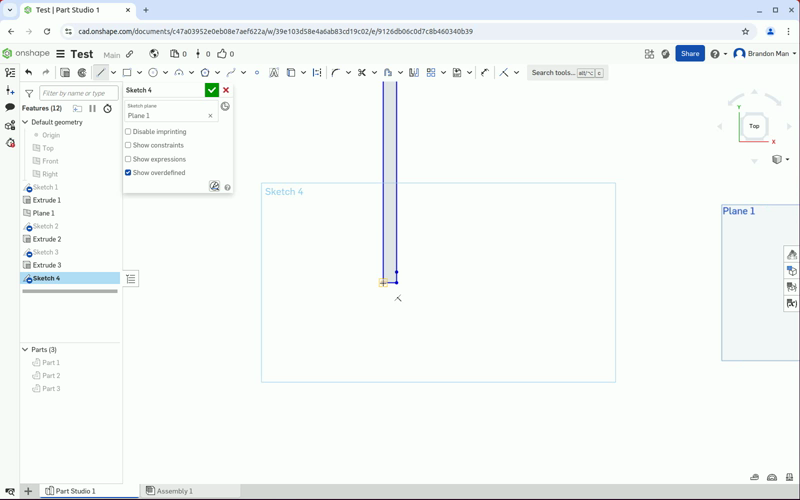
scroll(-6)
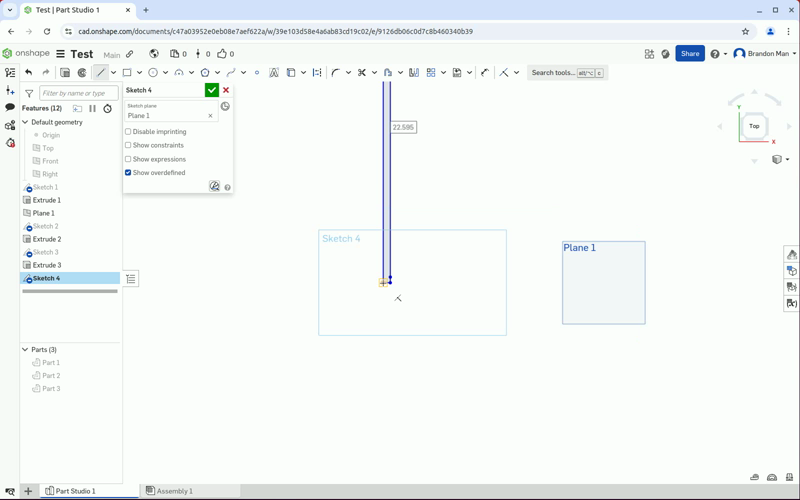
scroll(-6)
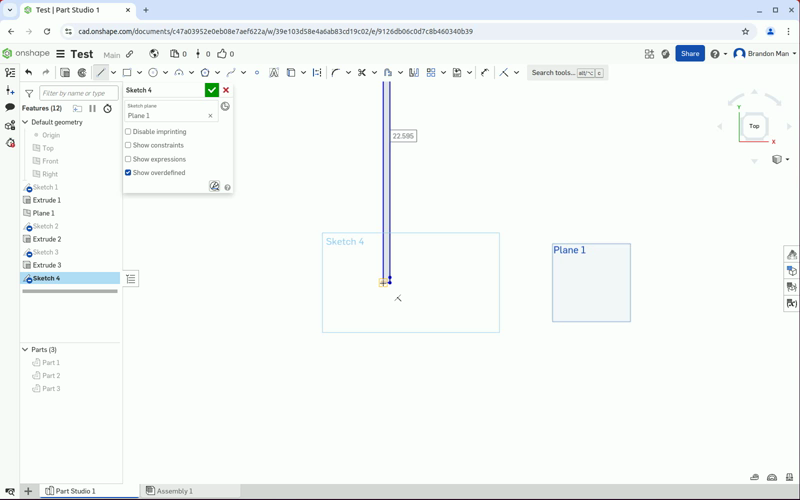
scroll(-6)
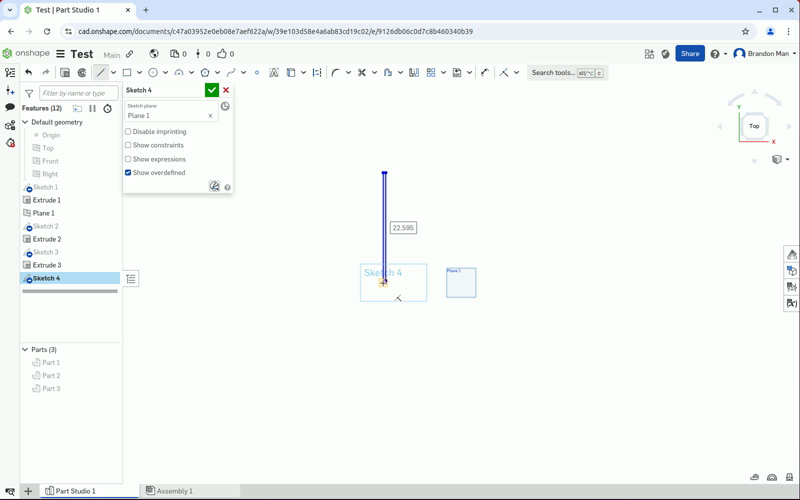
key(esc)
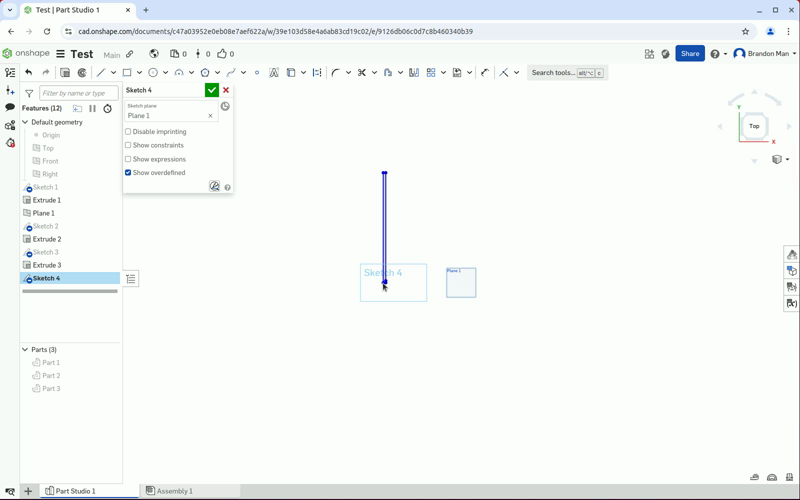
mouse_move(384, 183)
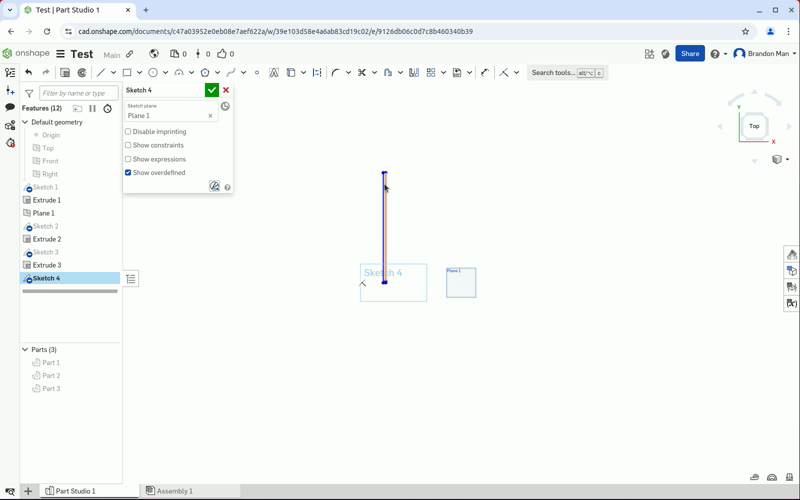
scroll(6)
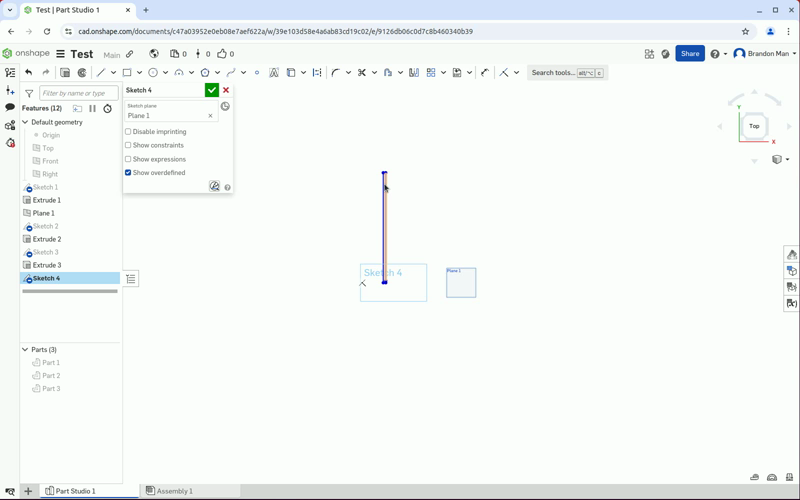
scroll(6)
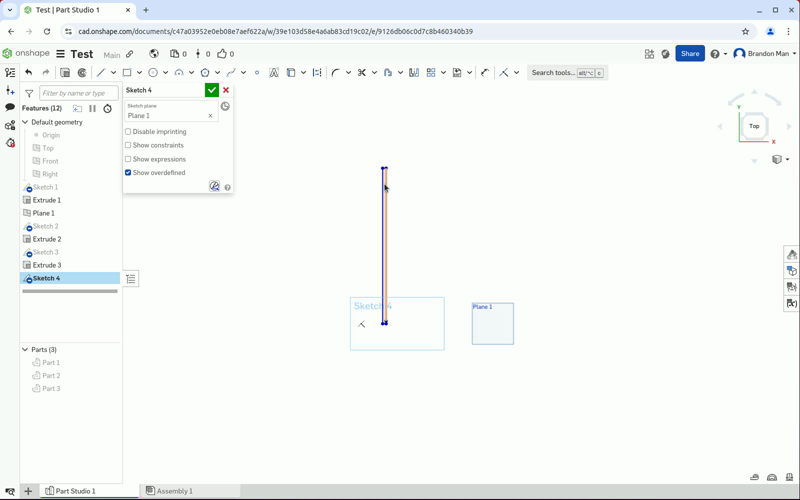
scroll(6)
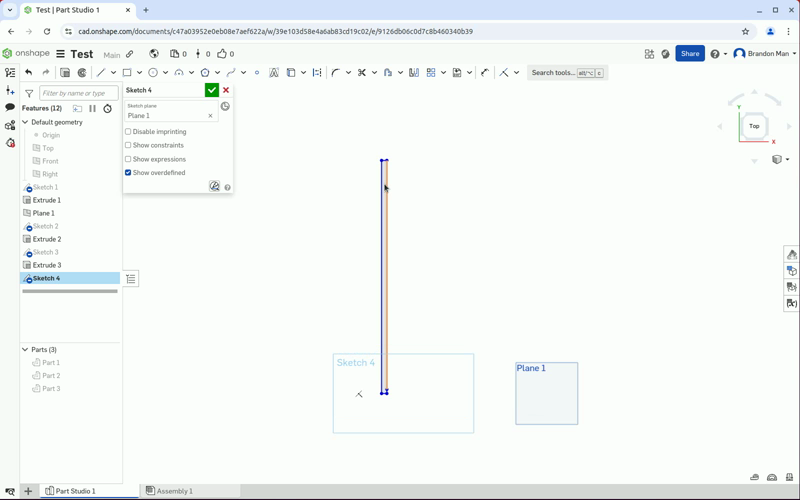
scroll(6)
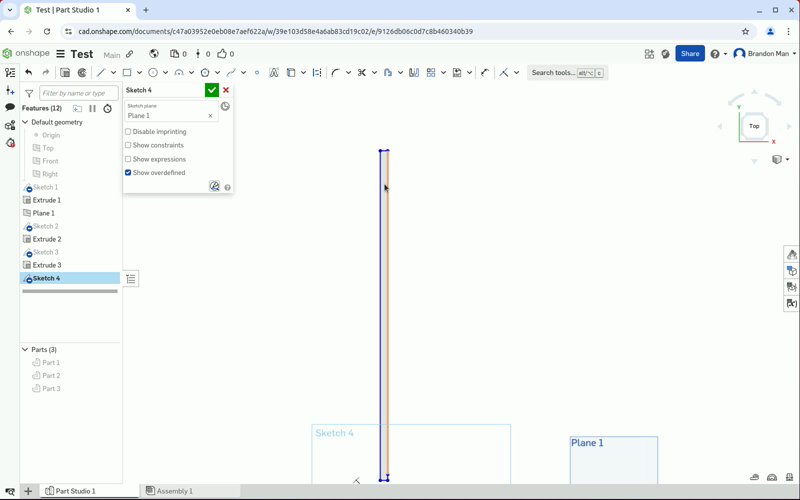
scroll(6)
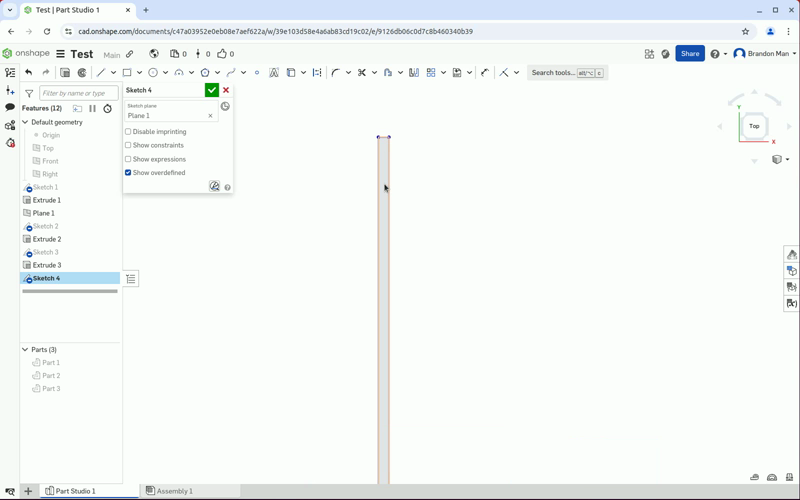
scroll(6)
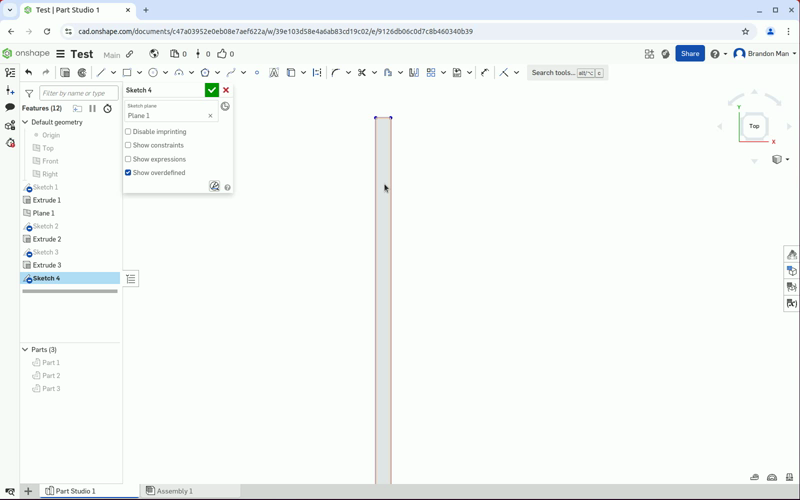
scroll(6)
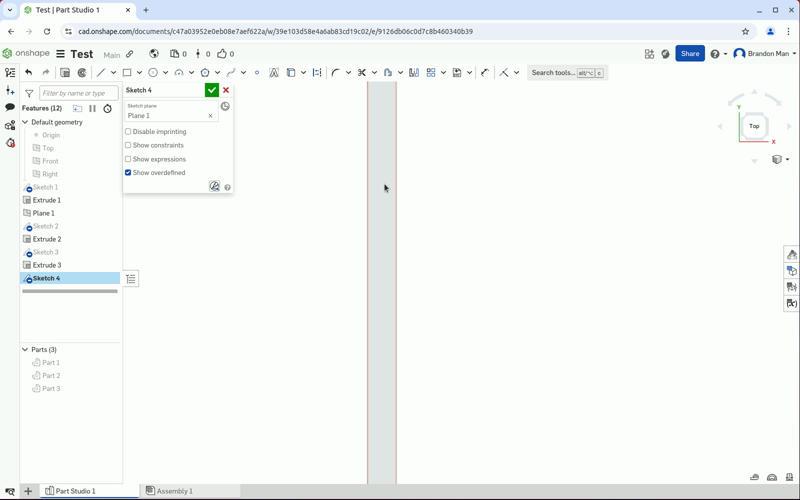
click(384, 183)
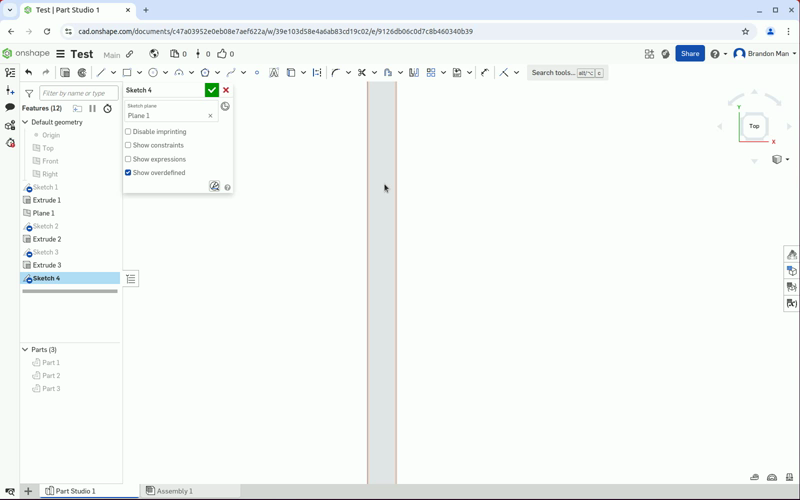
scroll(-6)
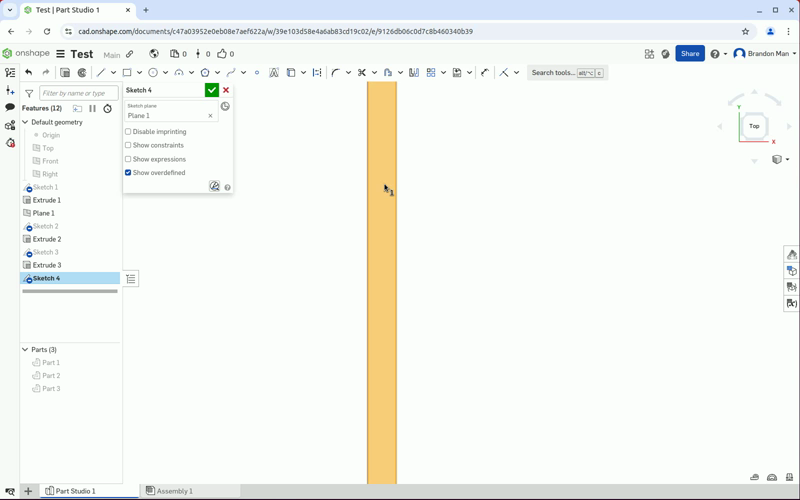
scroll(-6)
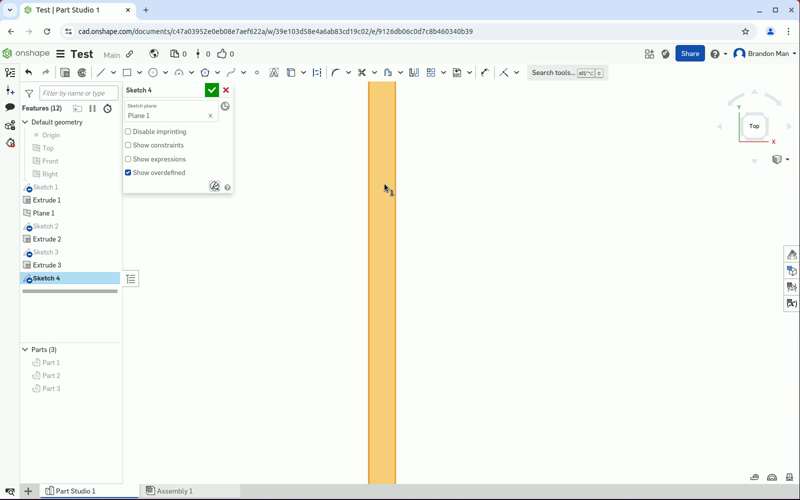
scroll(-6)
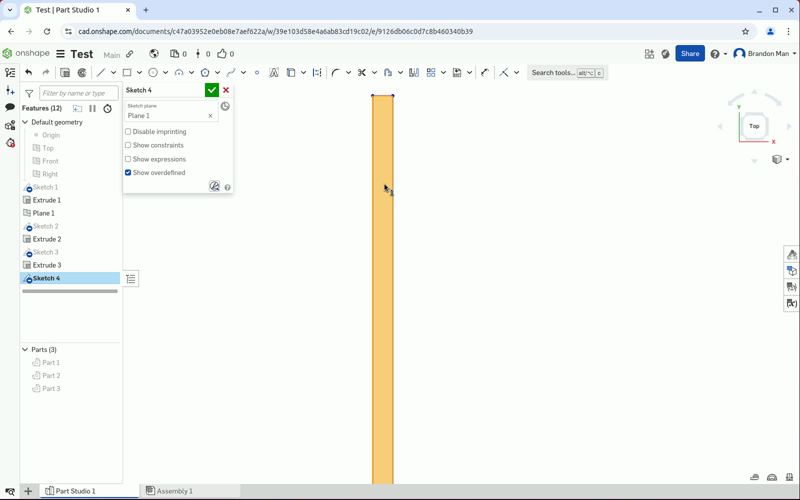
scroll(-6)
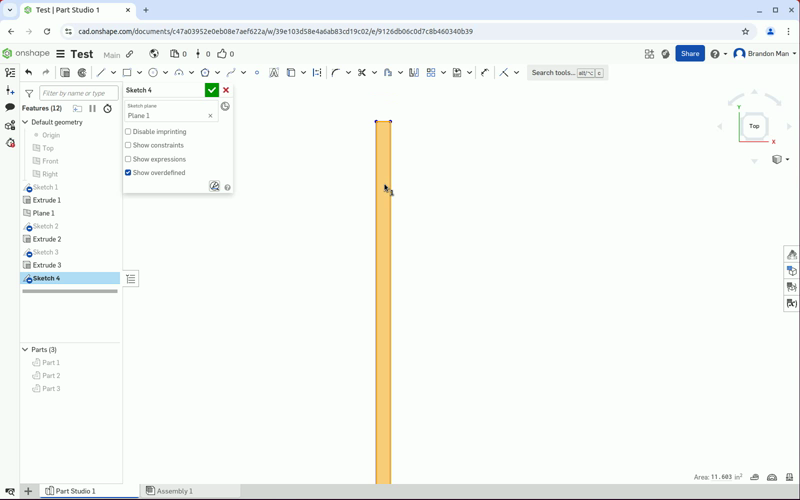
scroll(-6)
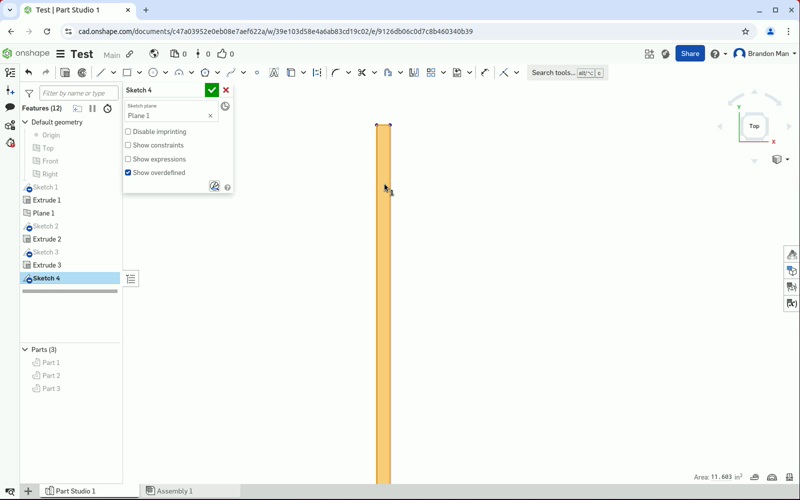
scroll(-6)
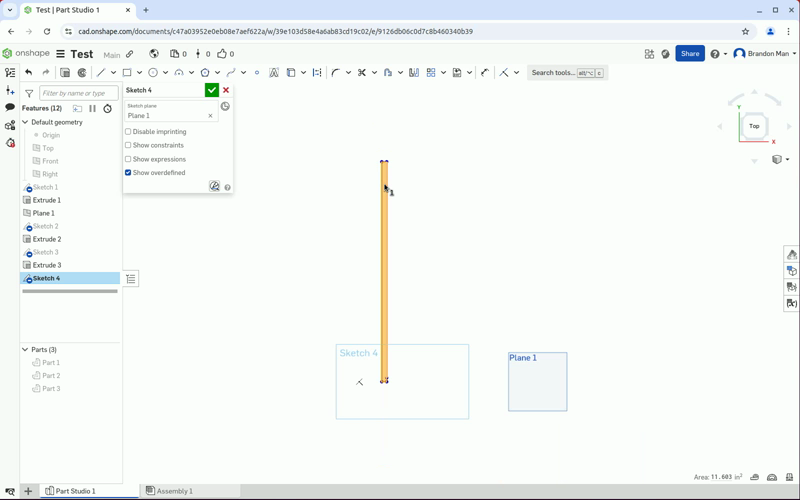
scroll(-6)
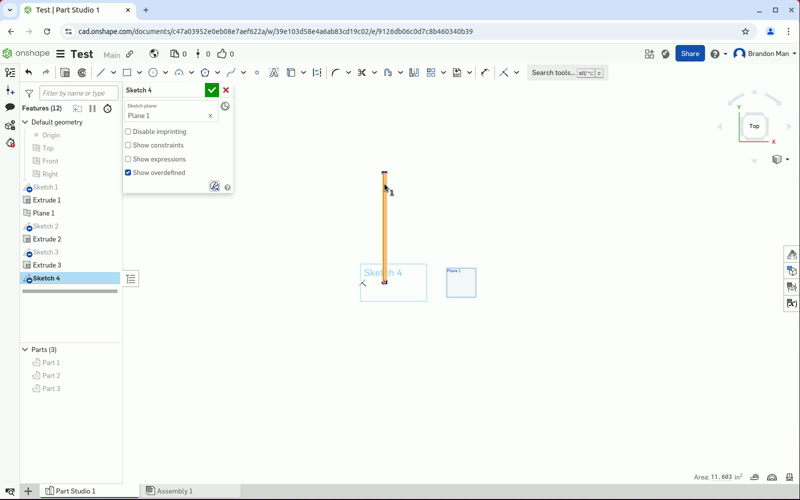
mouse_move(73, 352)
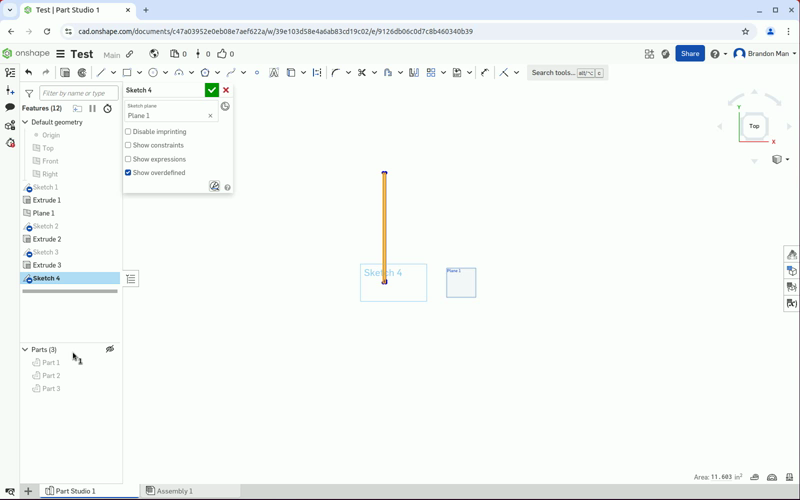
key(shift+y)
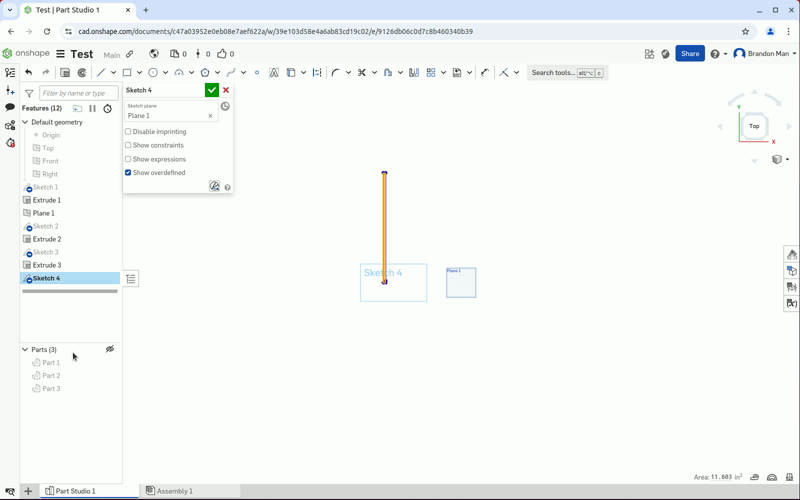
key(shift+e)
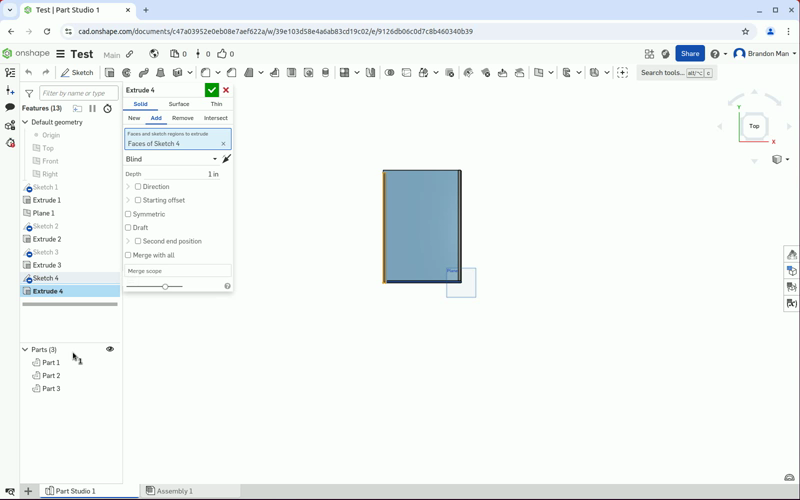
mouse_move(143, 106)
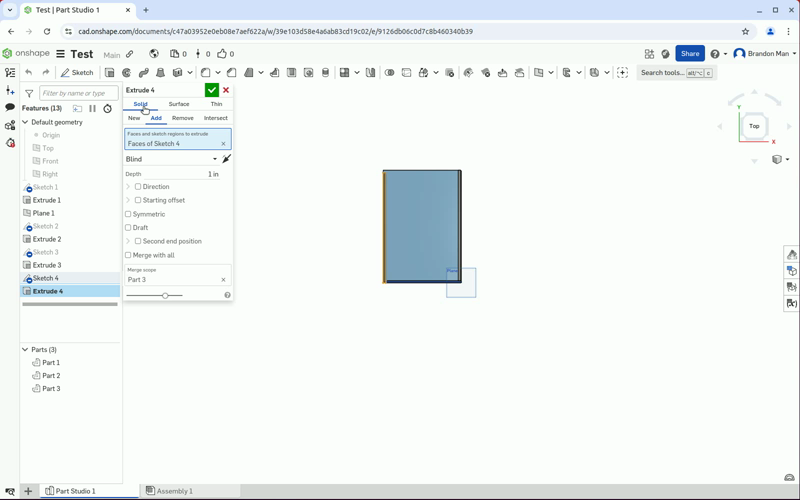
click(143, 106)
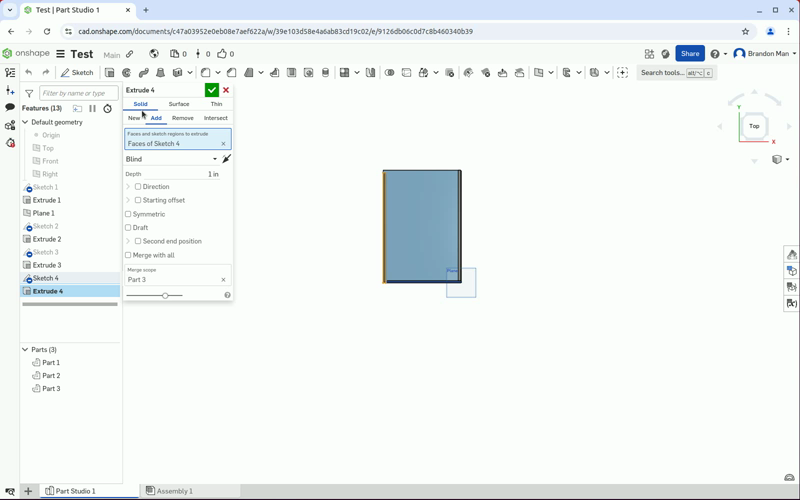
mouse_move(137, 120)
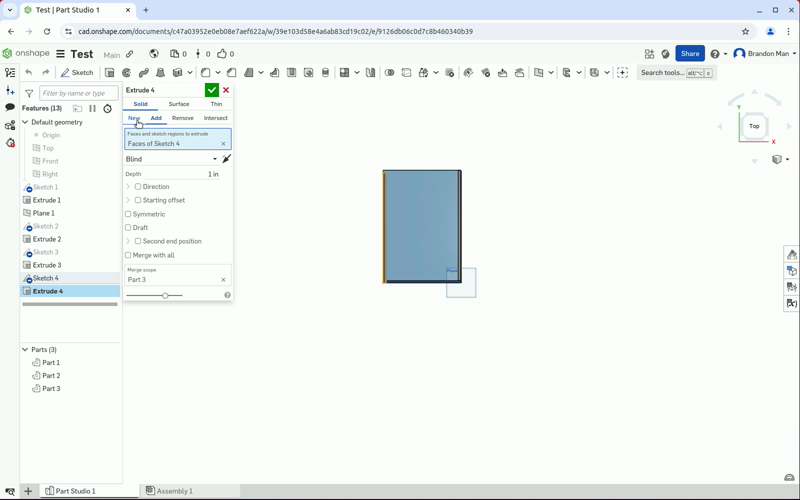
click(137, 120)
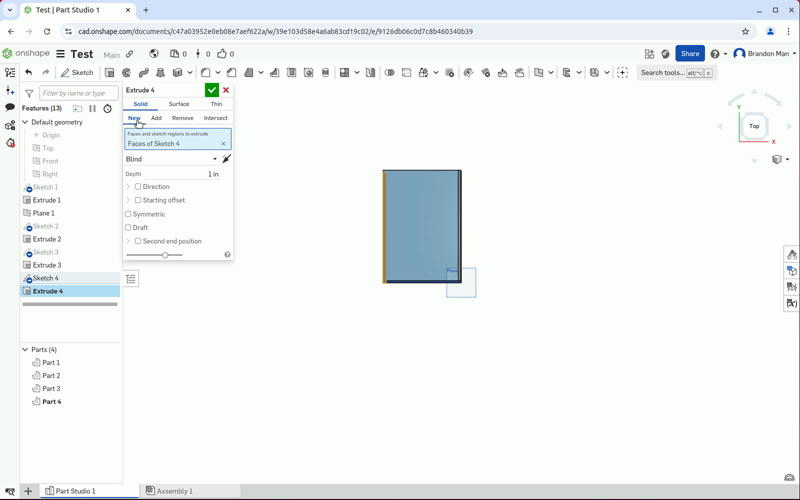
key(tab, 4)
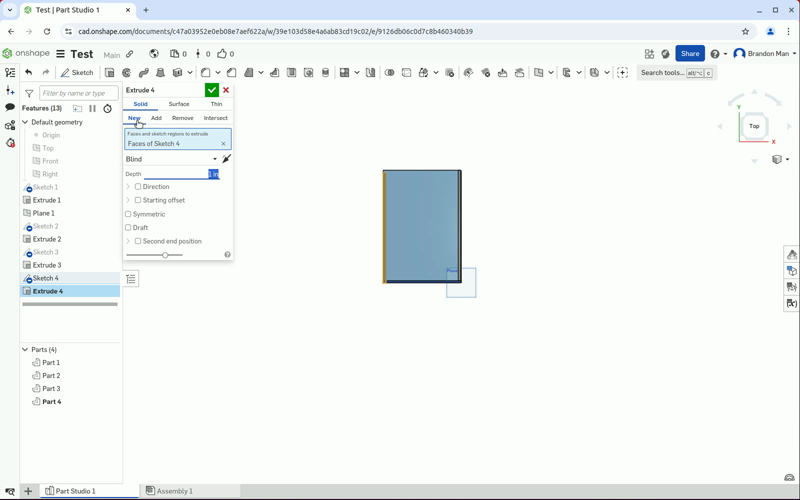
text(3.611)
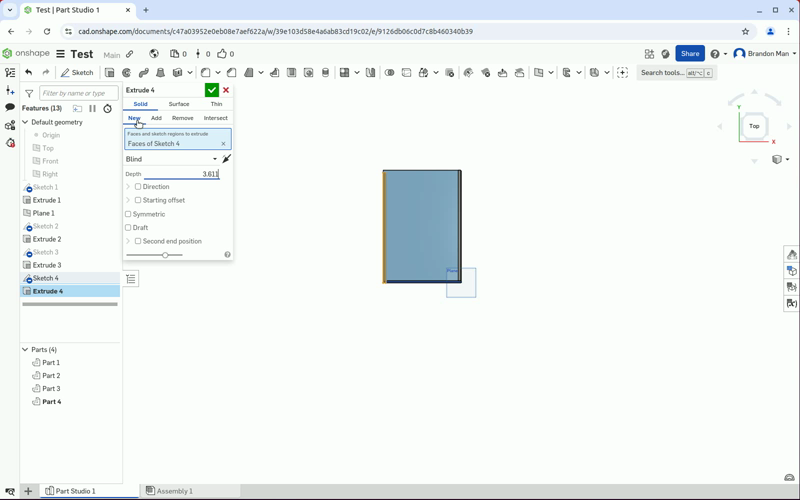
key(enter)
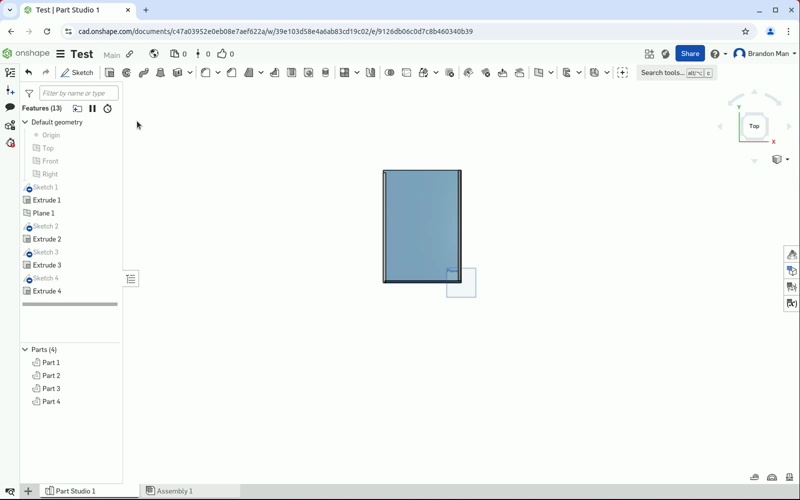
key(shift+h)
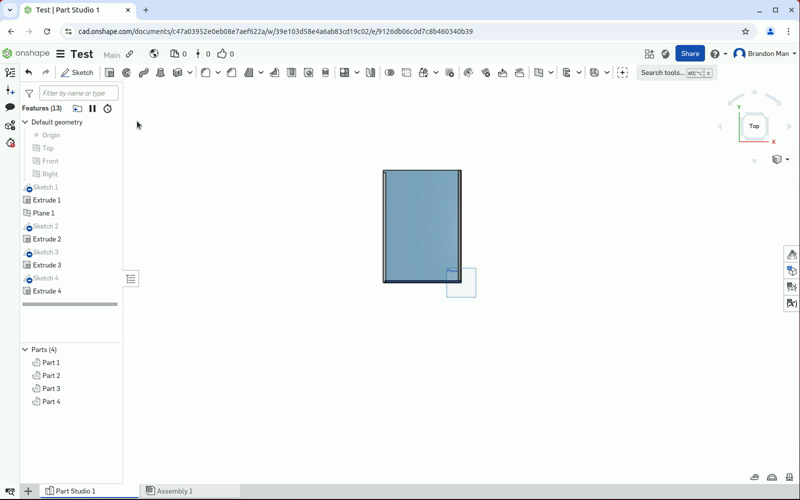
key(shift+h)
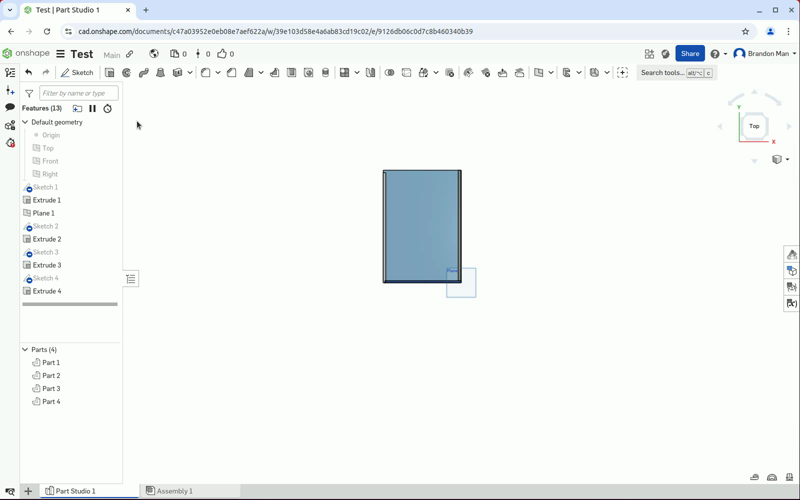
mouse_move(73, 189)
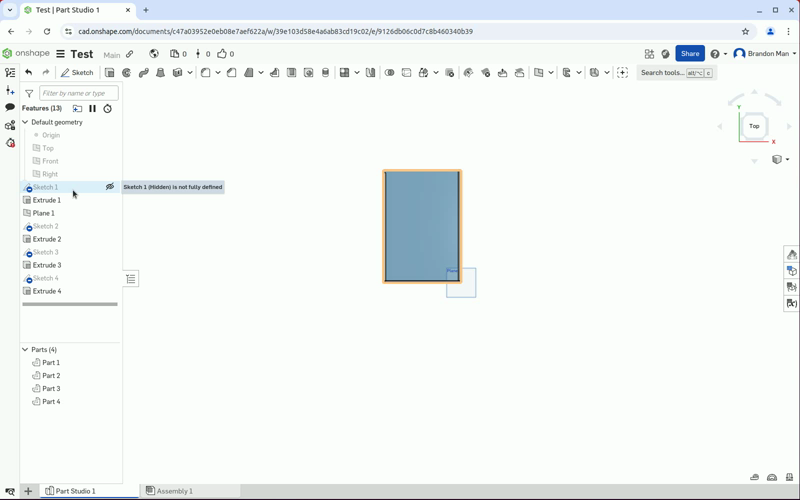
click(73, 189)
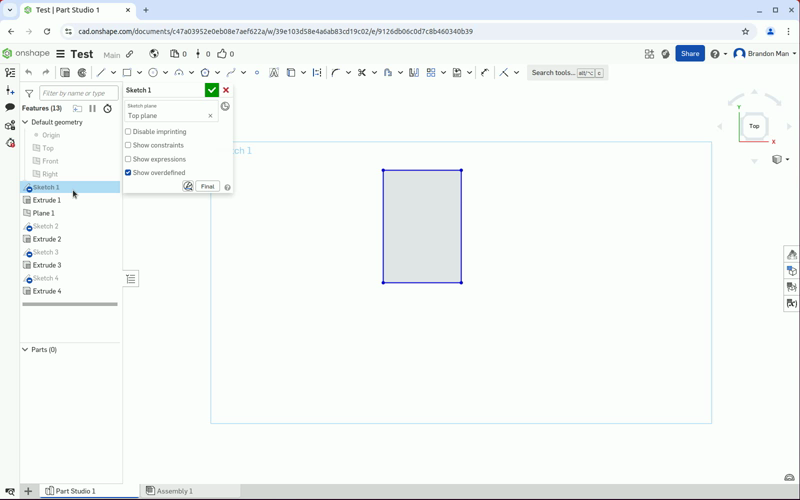
mouse_move(229, 92)
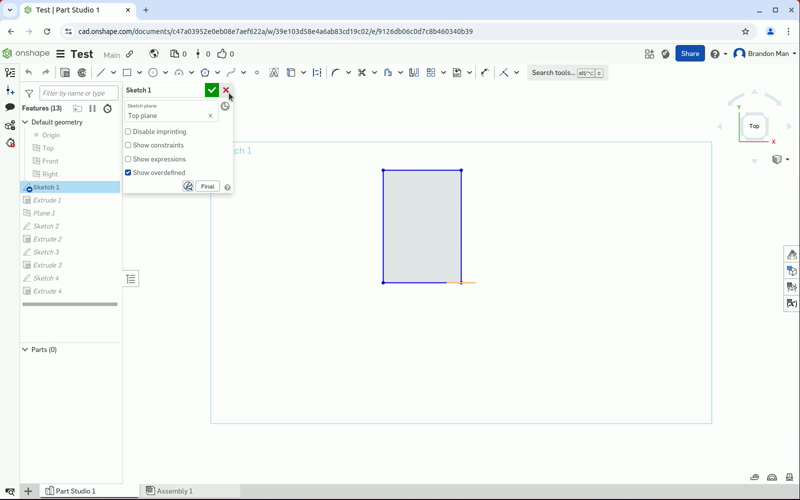
click(229, 92)
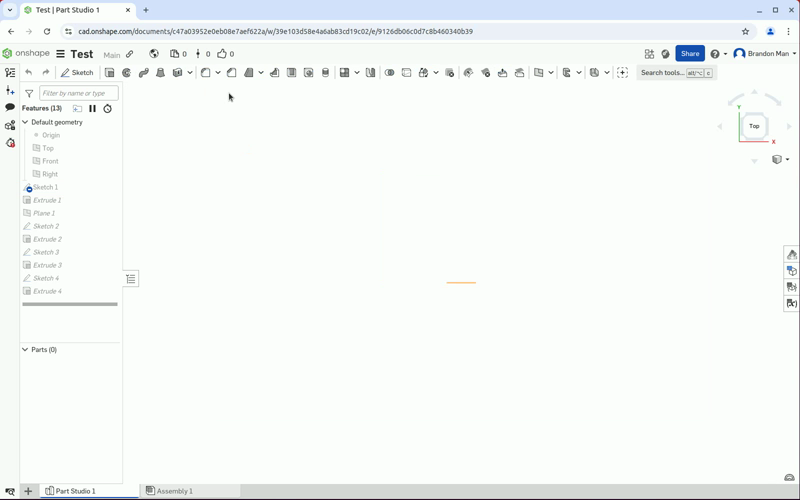
key(shift+s)
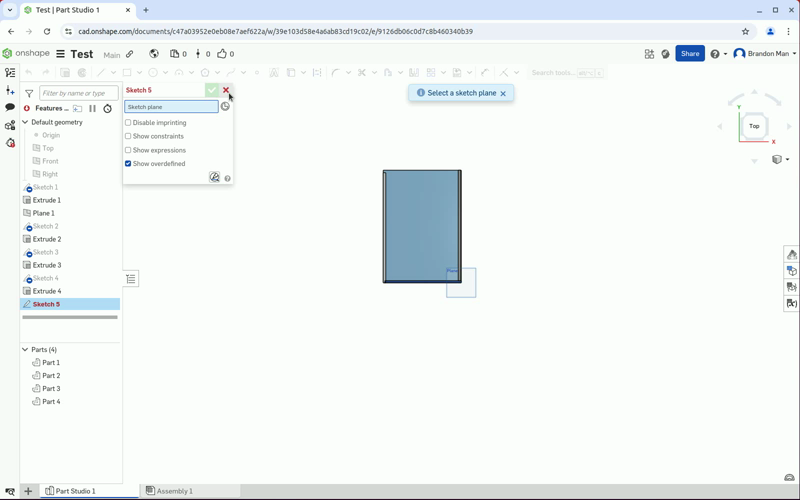
mouse_move(73, 215)
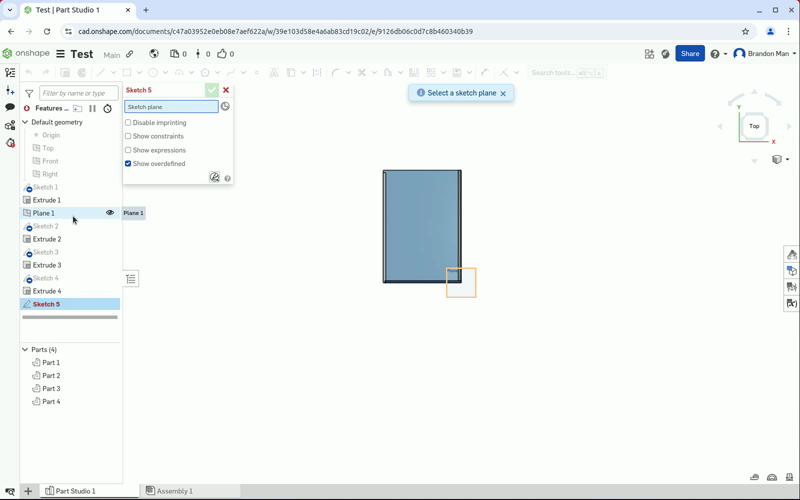
click(73, 215)
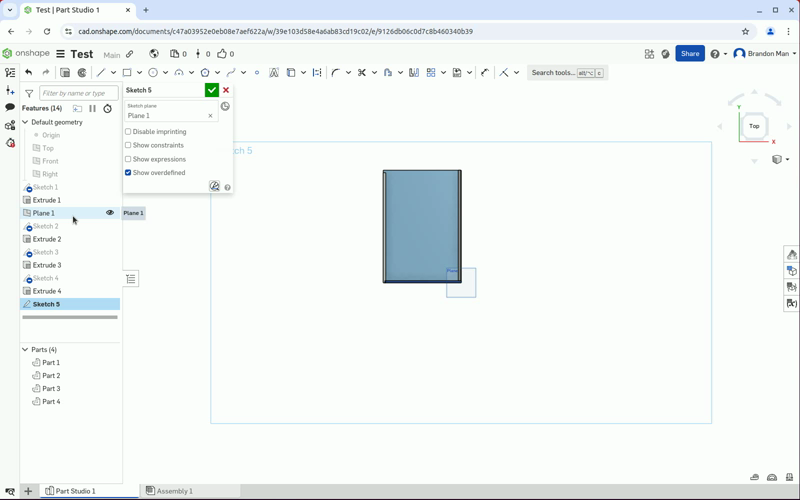
mouse_move(73, 352)
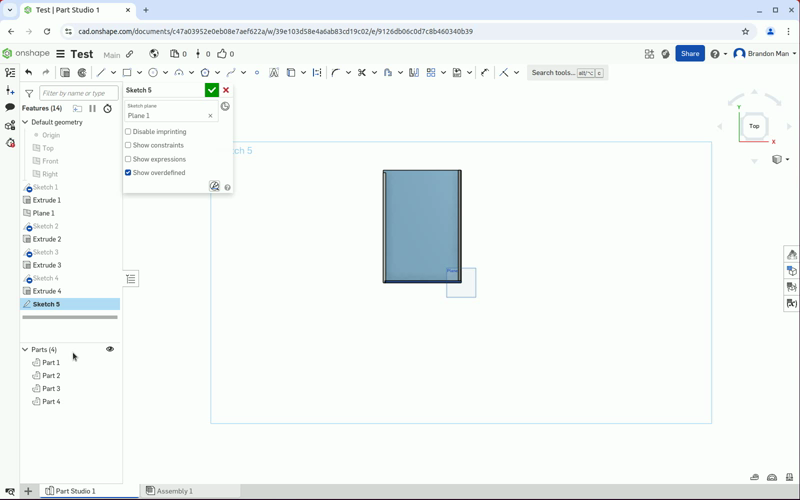
key(y)
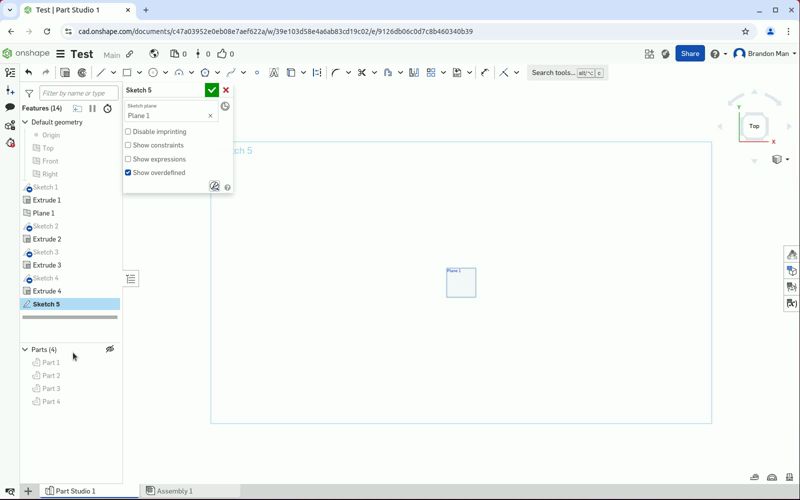
key(l)
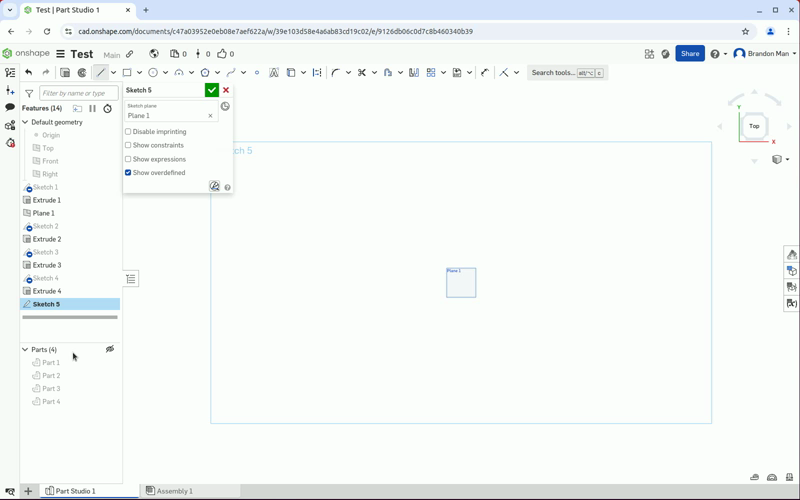
key_down(shift)
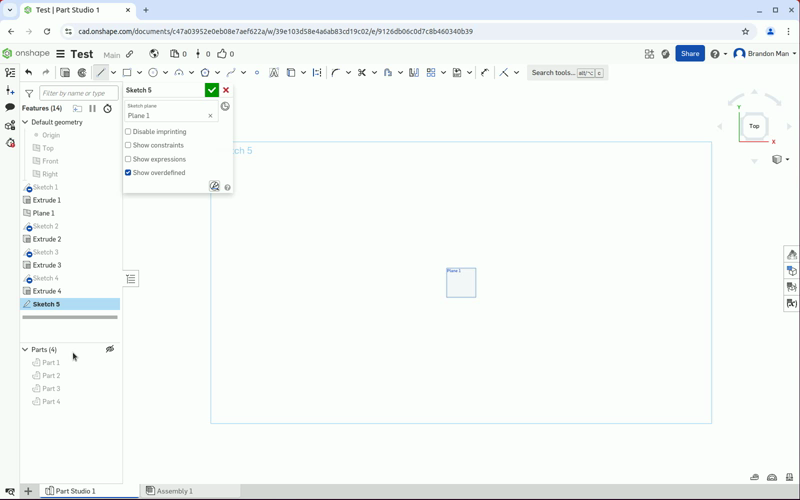
mouse_move(383, 172)
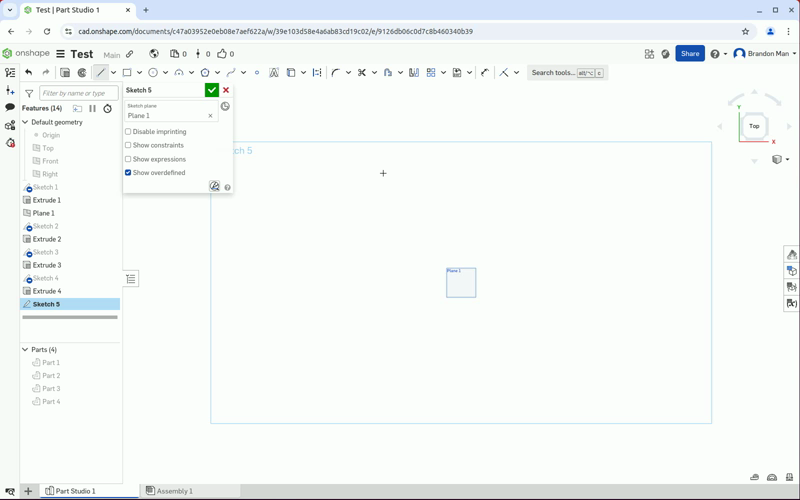
click(383, 172)
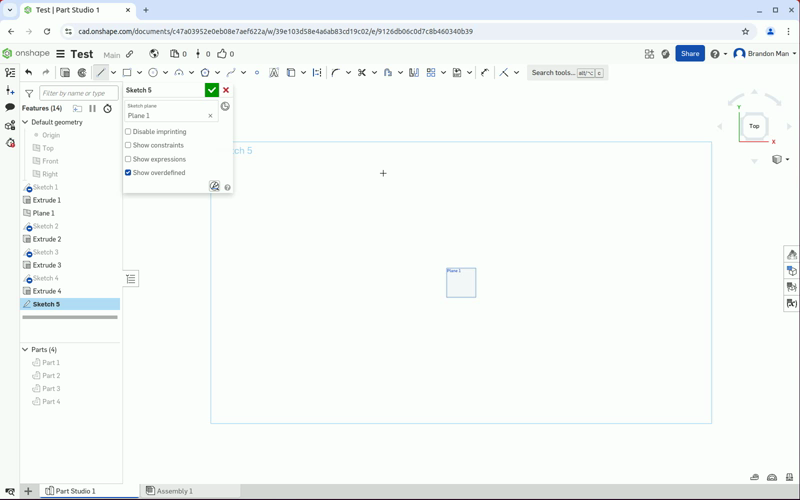
key_up(shift)
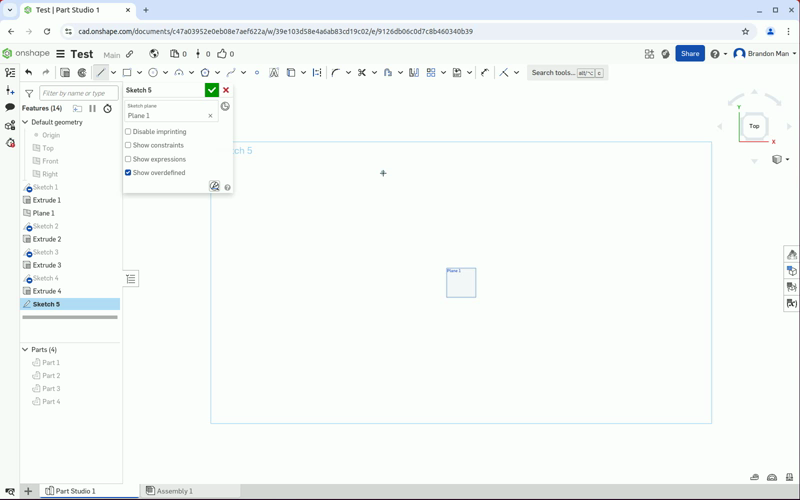
key_down(shift)
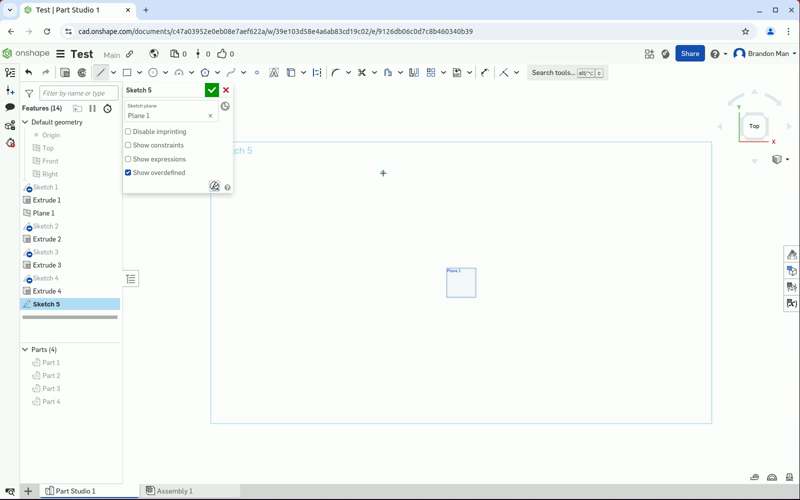
mouse_move(413, 172)
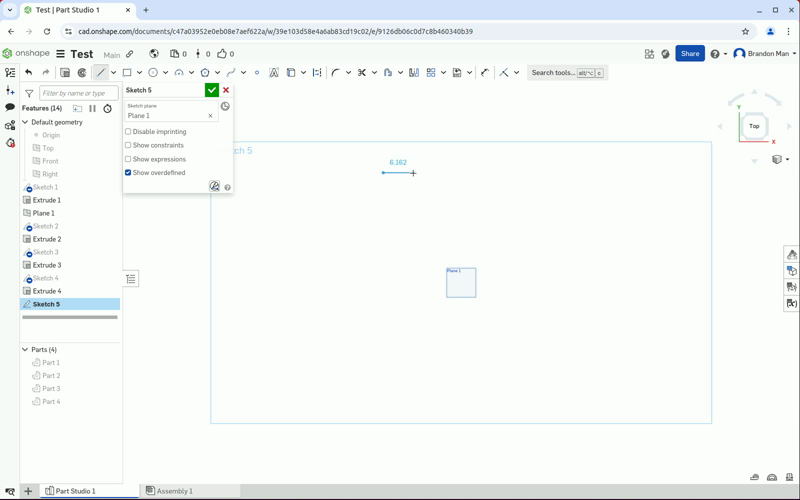
mouse_move(385, 172)
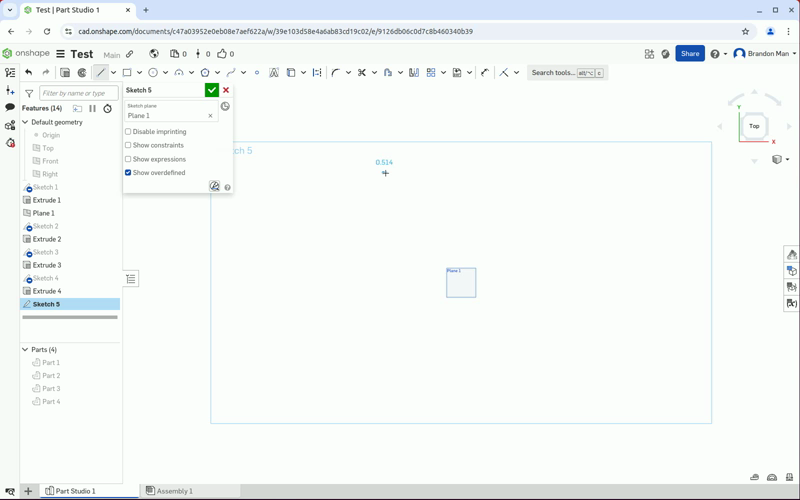
scroll(6)
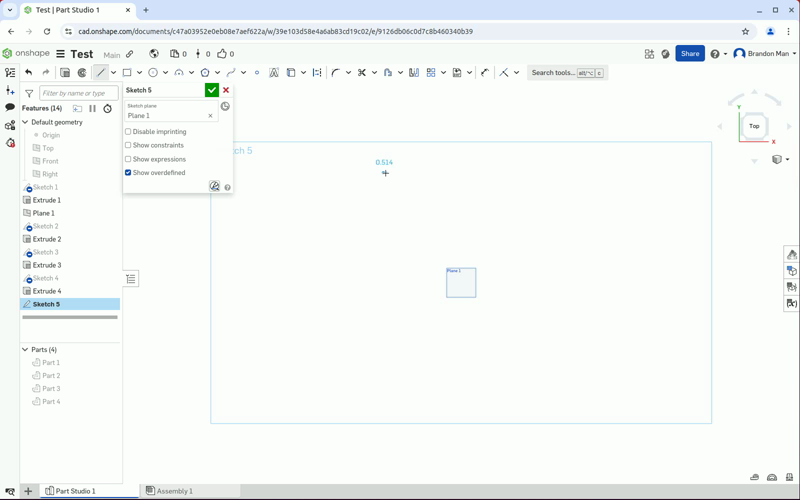
scroll(6)
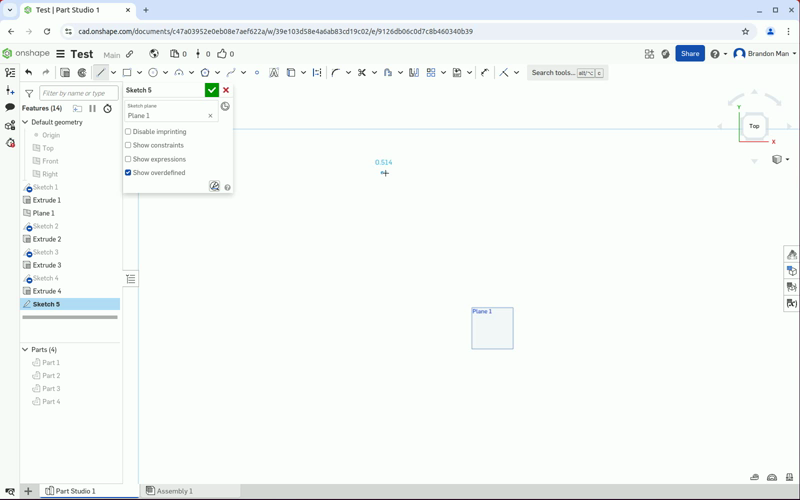
scroll(6)
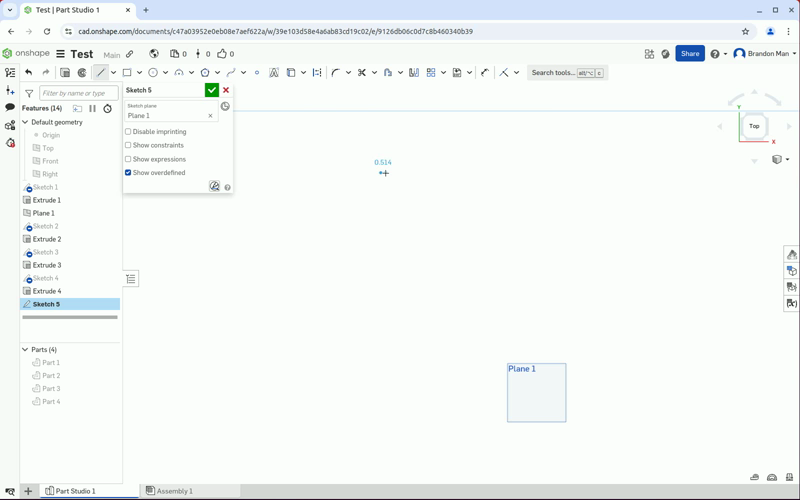
scroll(6)
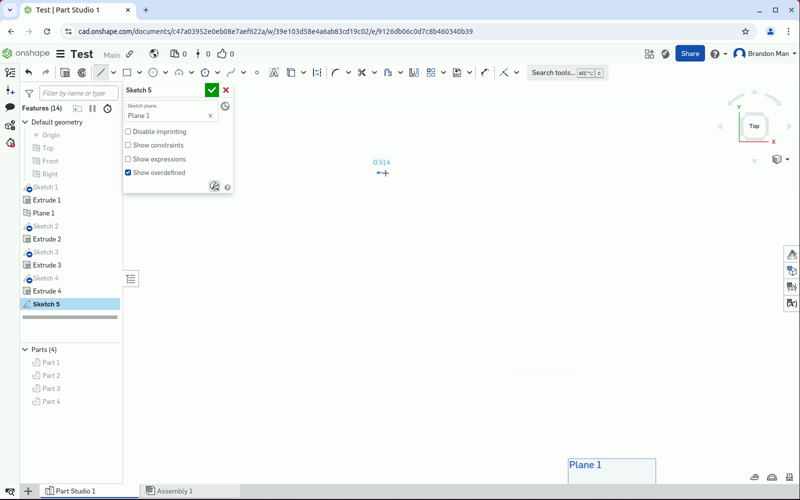
scroll(6)
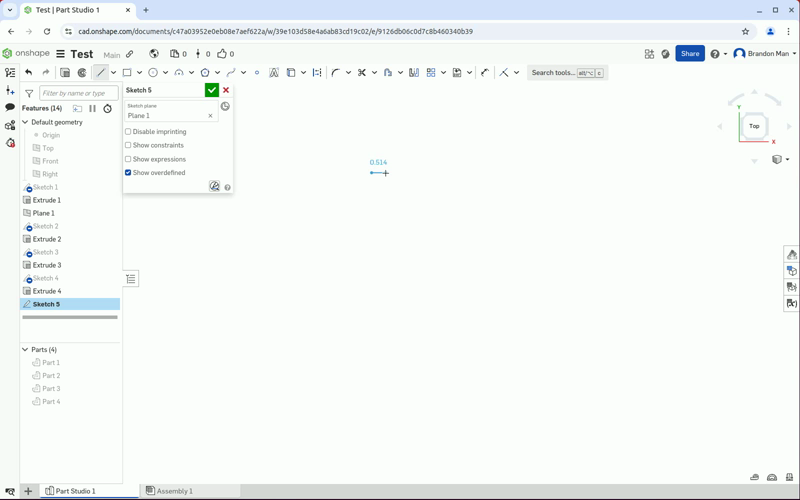
scroll(6)
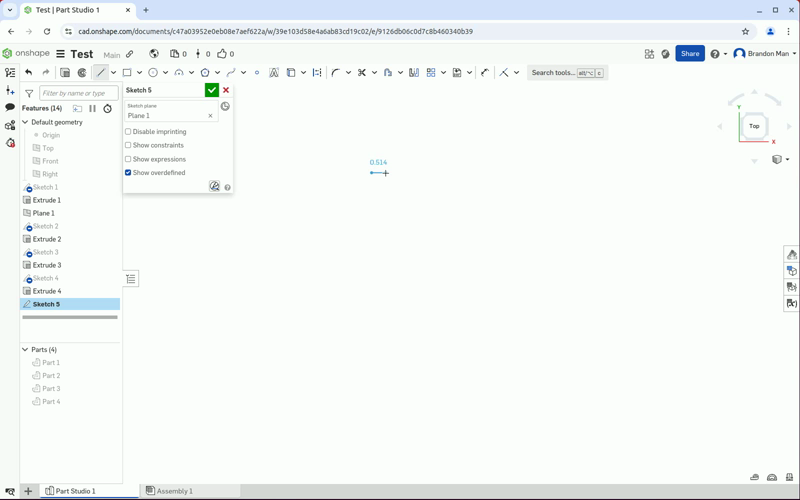
scroll(6)
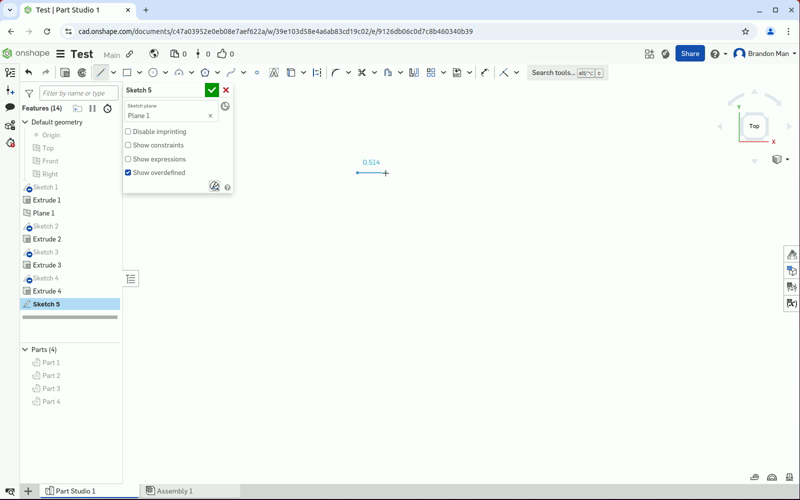
click(385, 172)
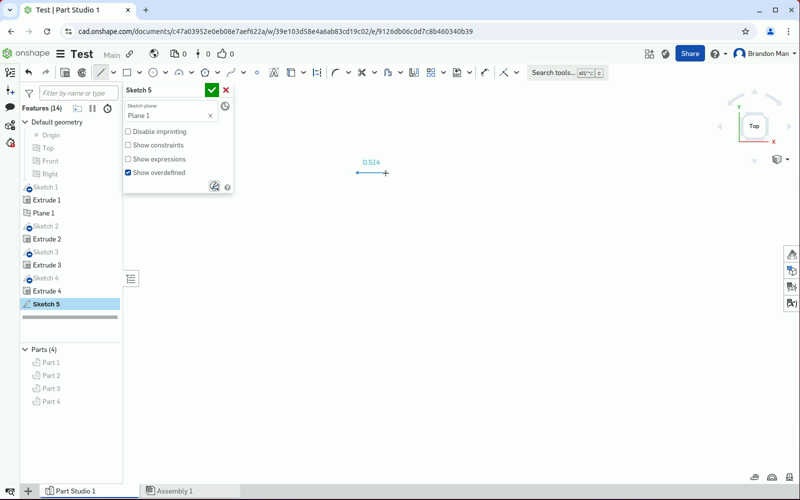
scroll(-6)
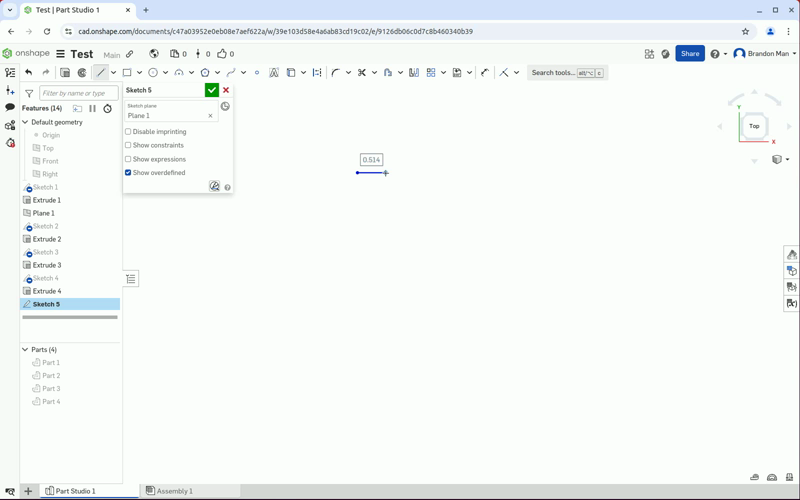
scroll(-6)
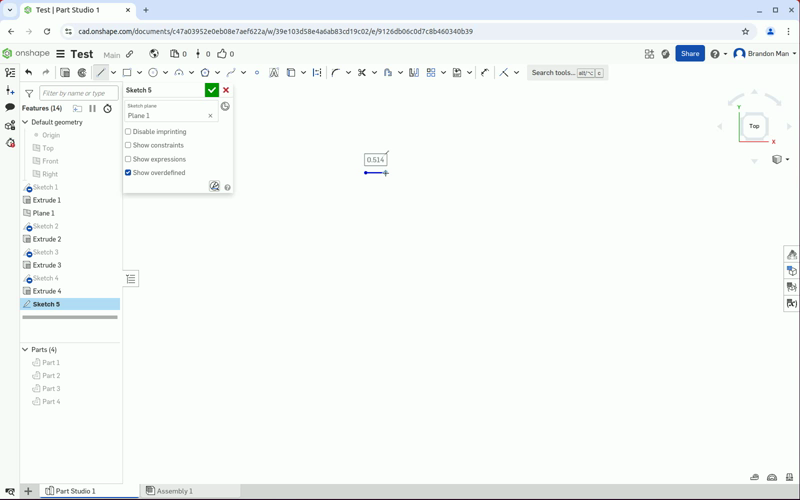
scroll(-6)
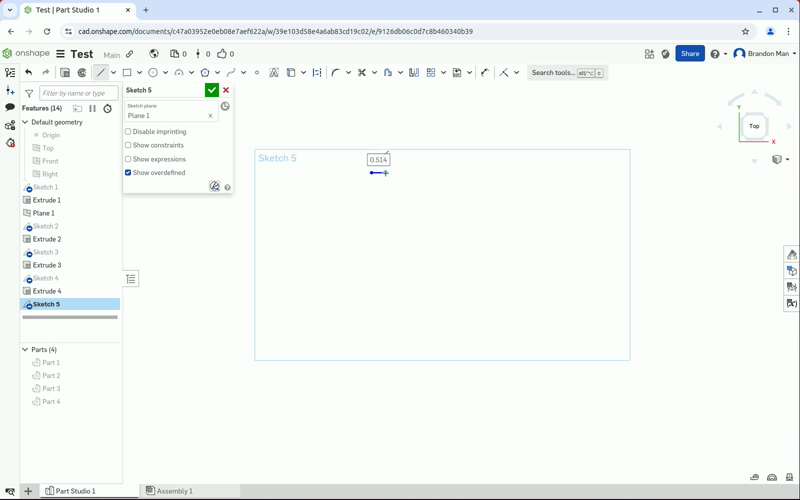
scroll(-6)
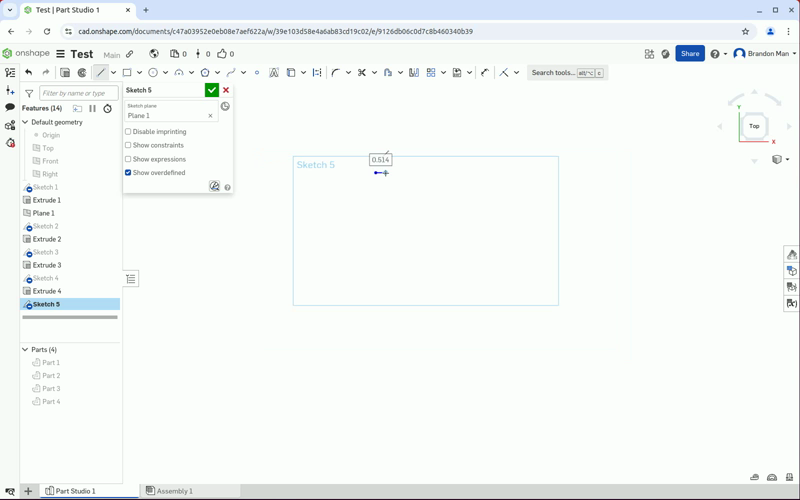
scroll(-6)
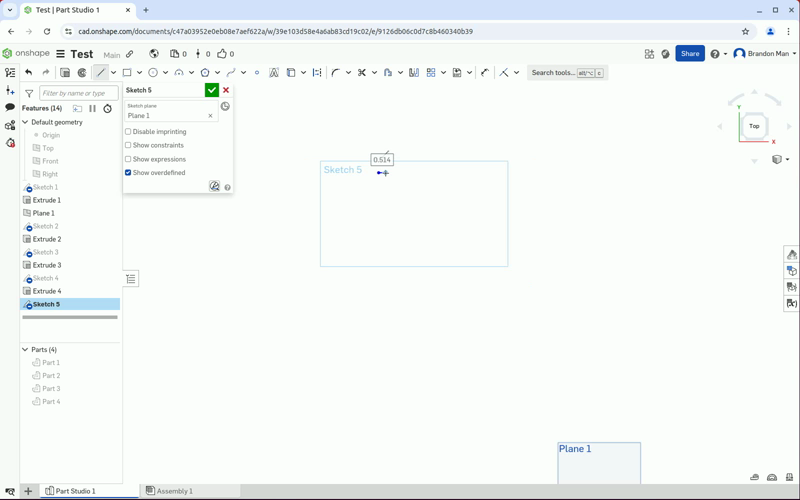
scroll(-6)
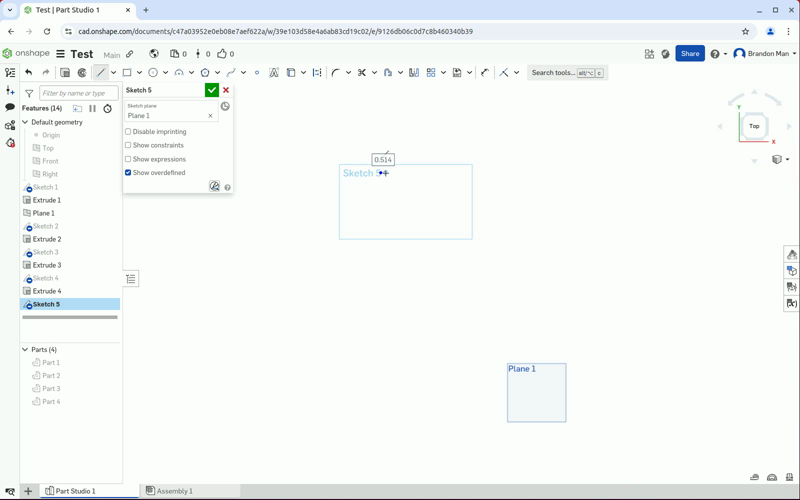
scroll(-6)
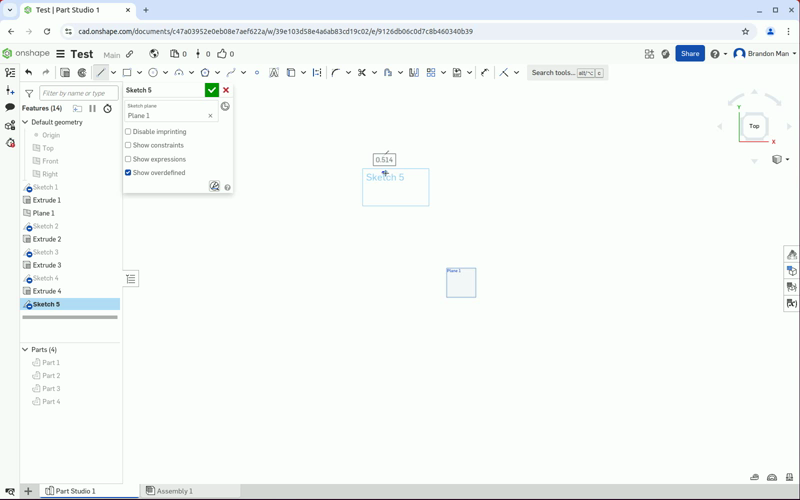
key_up(shift)
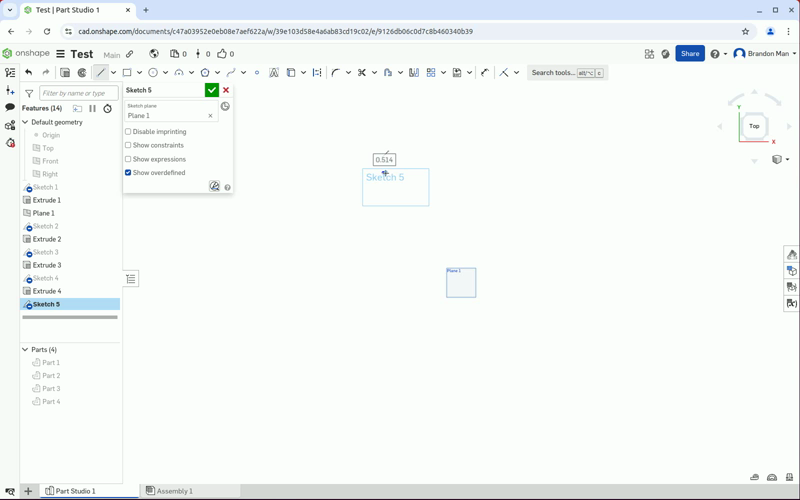
key_down(shift)
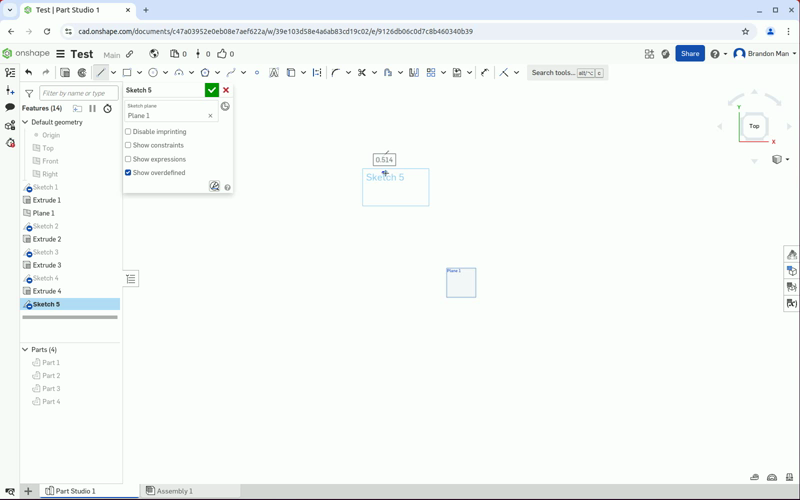
mouse_move(459, 172)
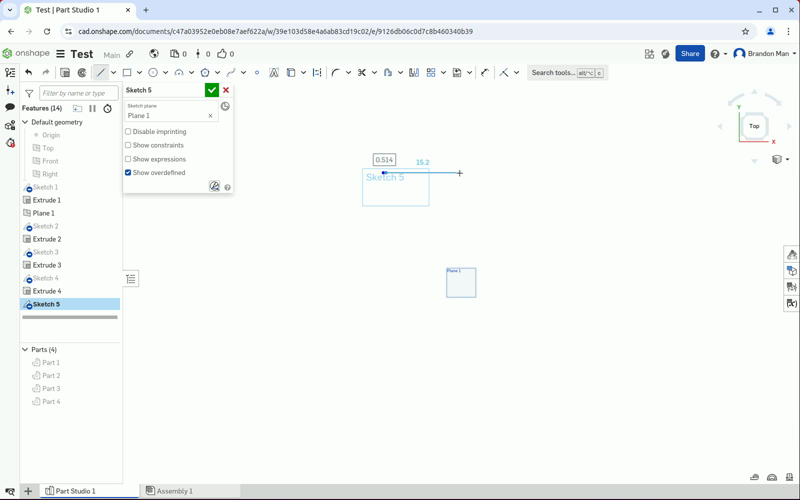
click(459, 172)
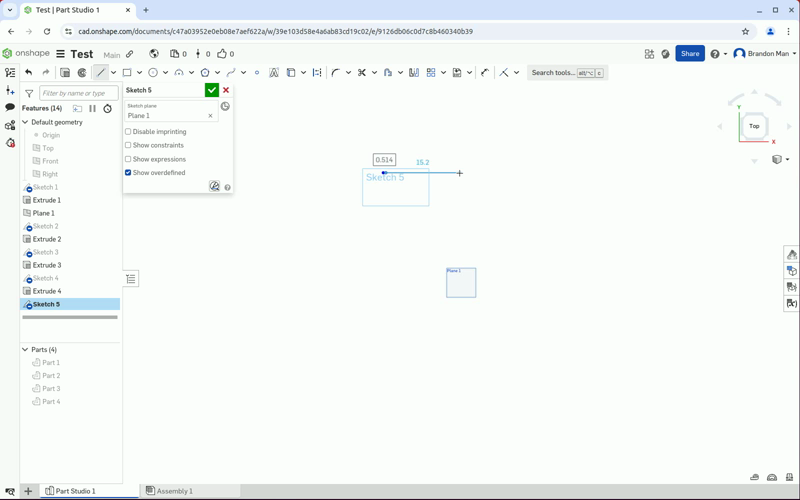
key_up(shift)
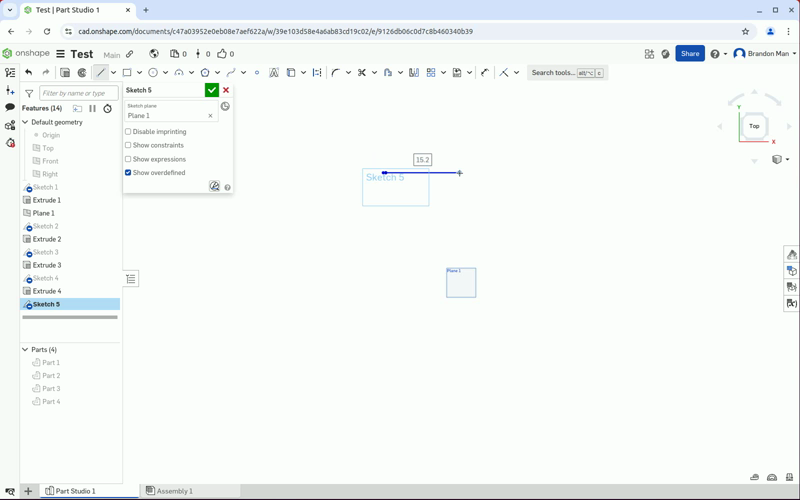
key_down(shift)
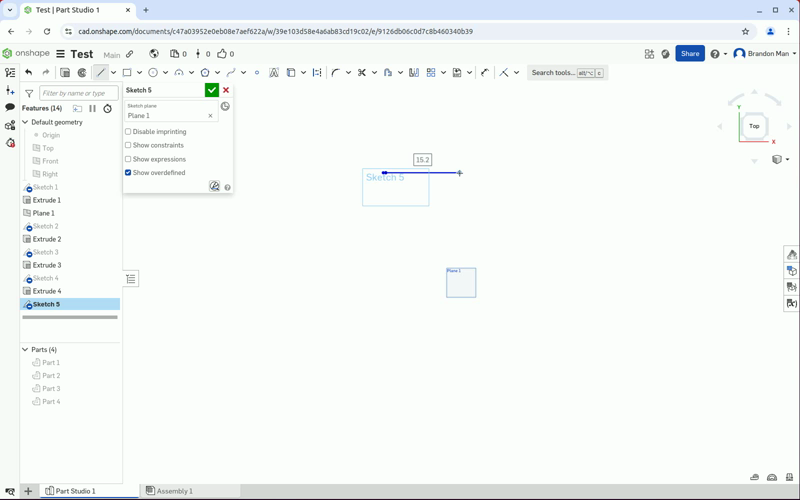
mouse_move(489, 172)
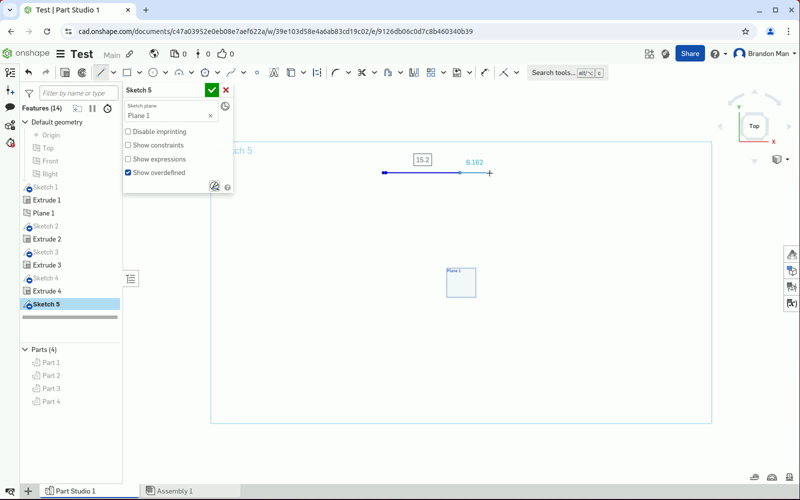
mouse_move(459, 170)
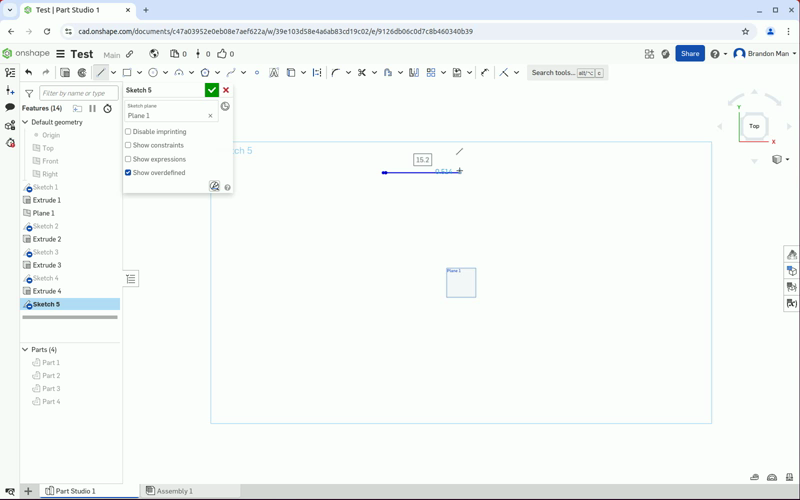
scroll(6)
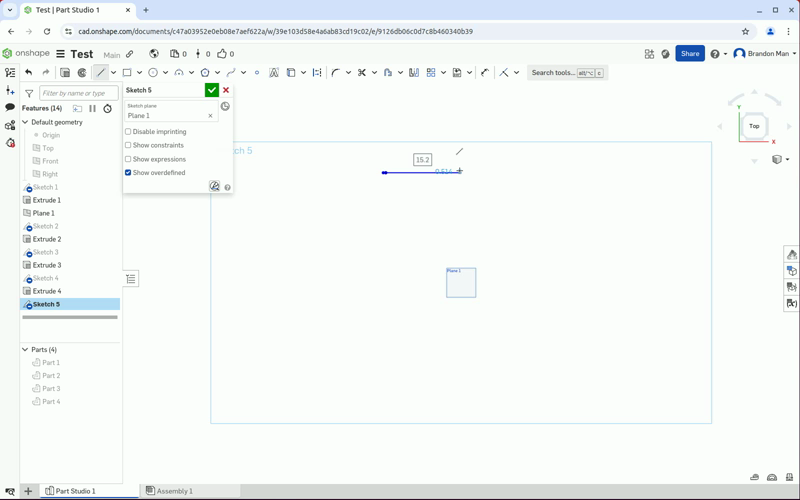
scroll(6)
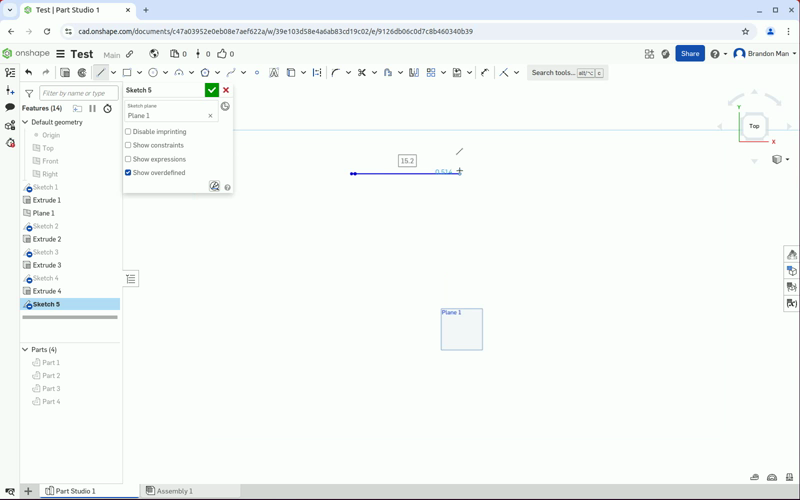
scroll(6)
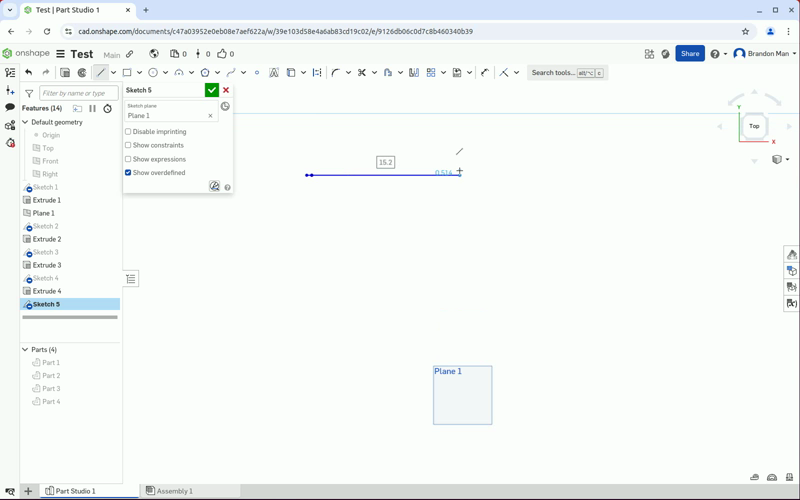
scroll(6)
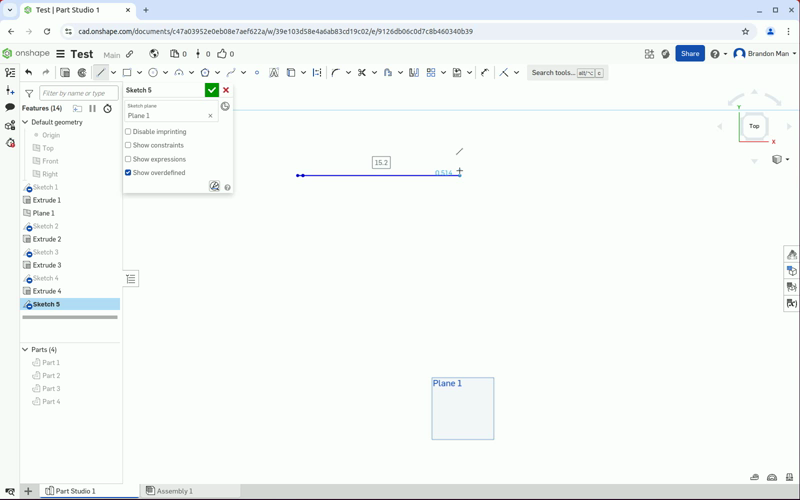
scroll(6)
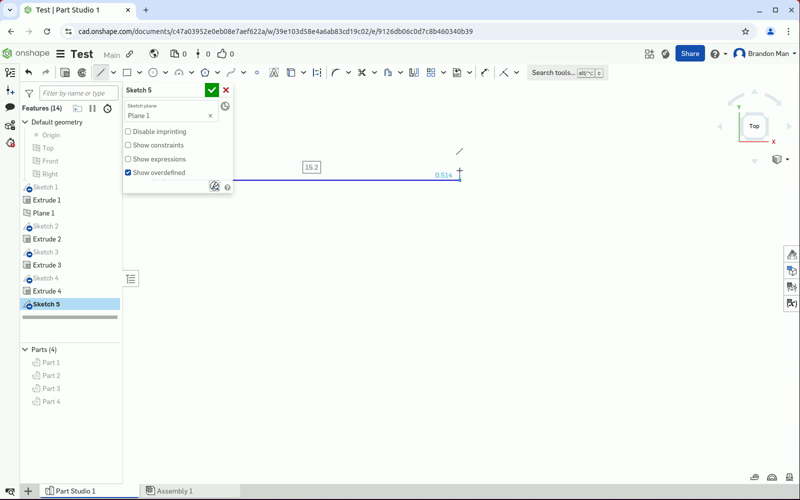
scroll(6)
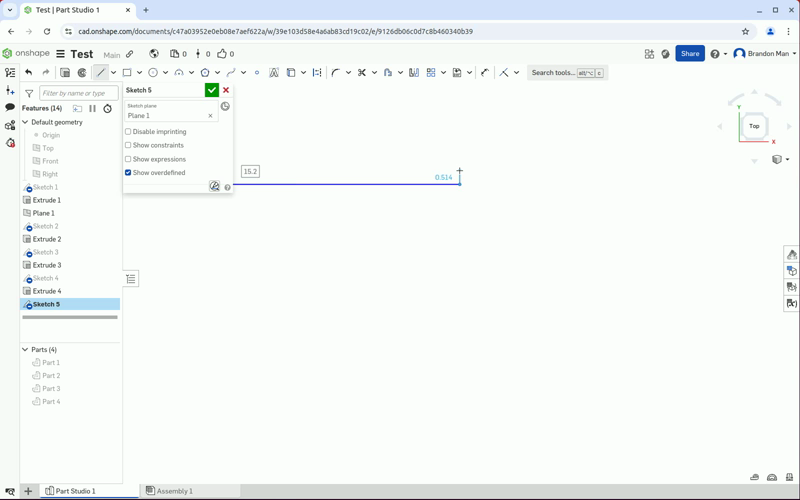
scroll(6)
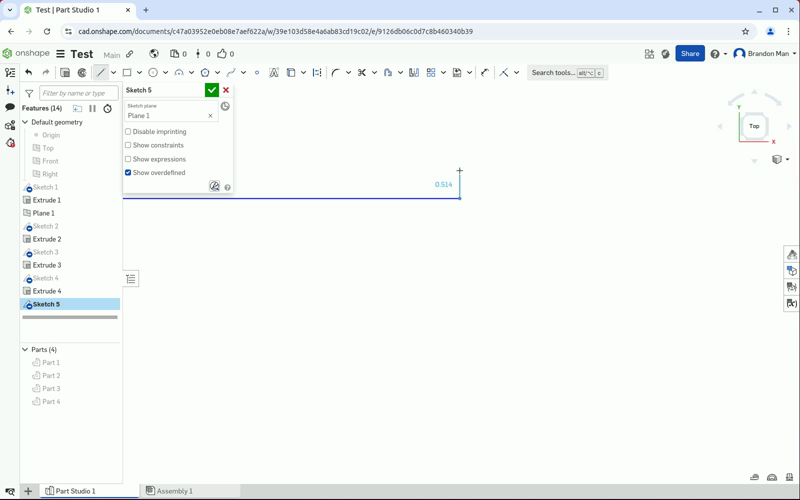
click(459, 170)
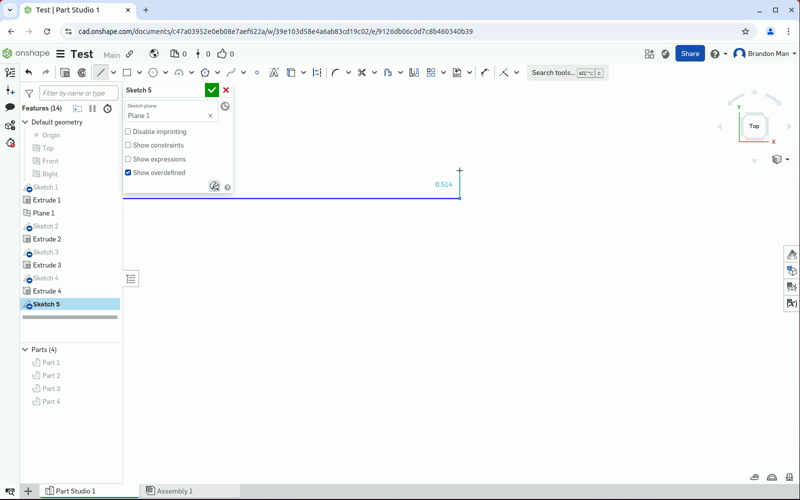
scroll(-6)
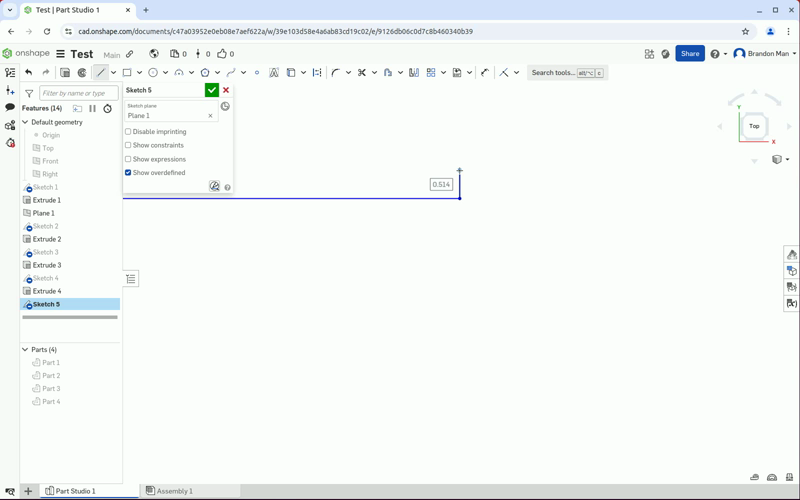
scroll(-6)
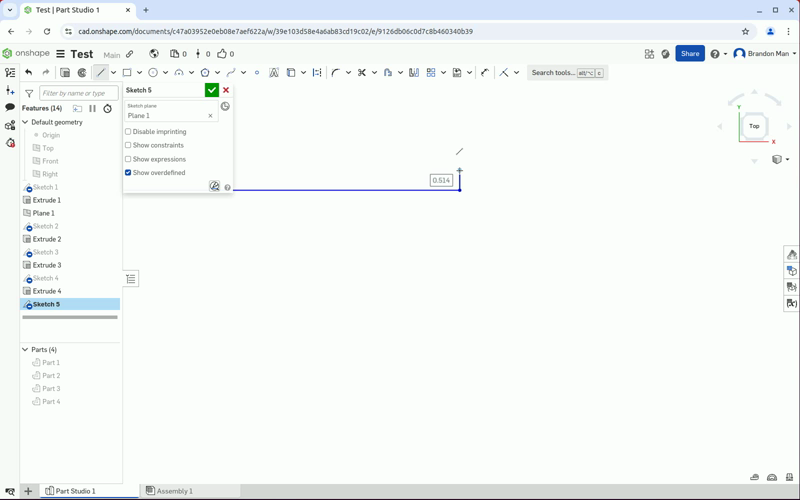
scroll(-6)
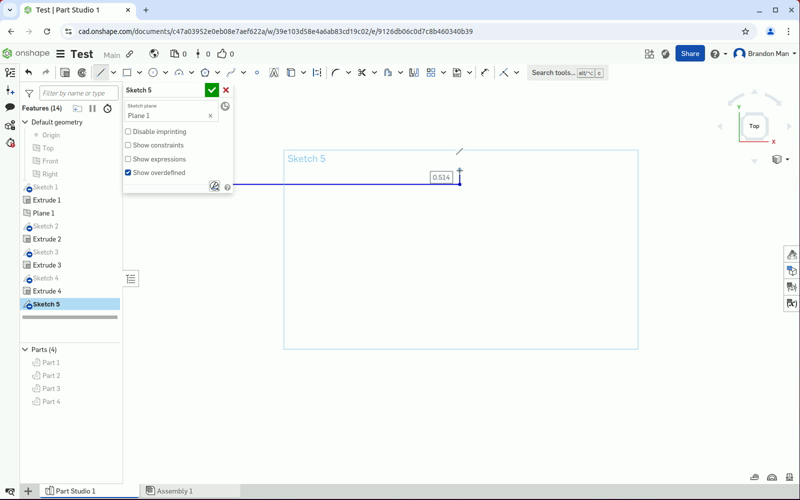
scroll(-6)
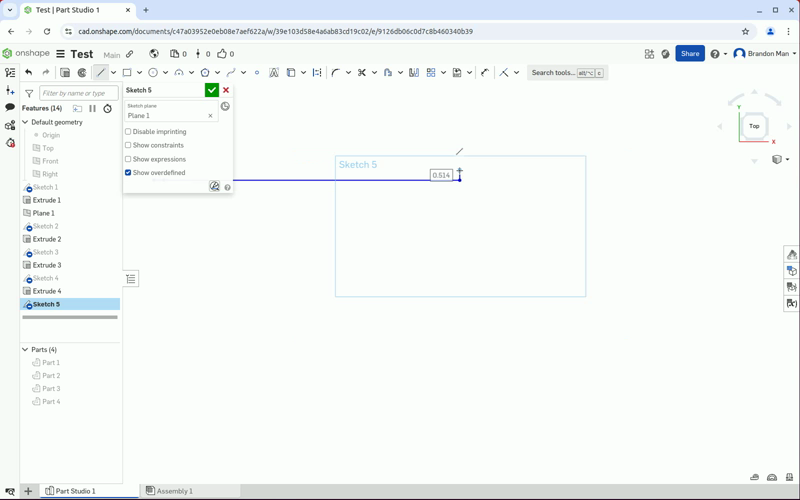
scroll(-6)
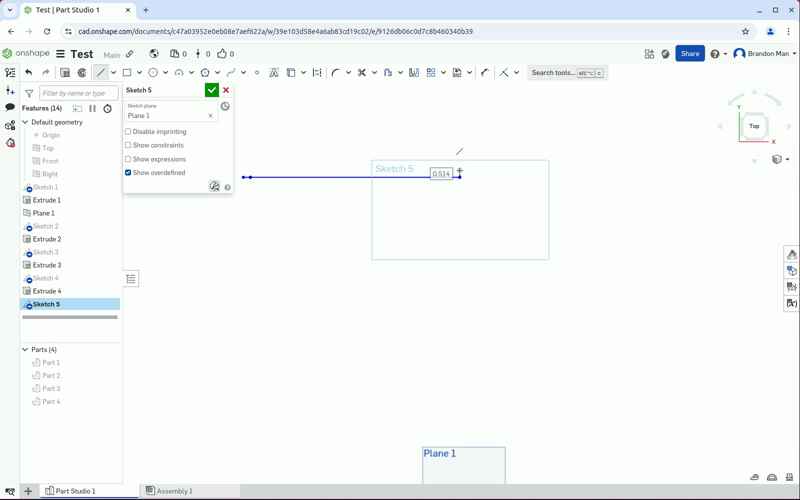
scroll(-6)
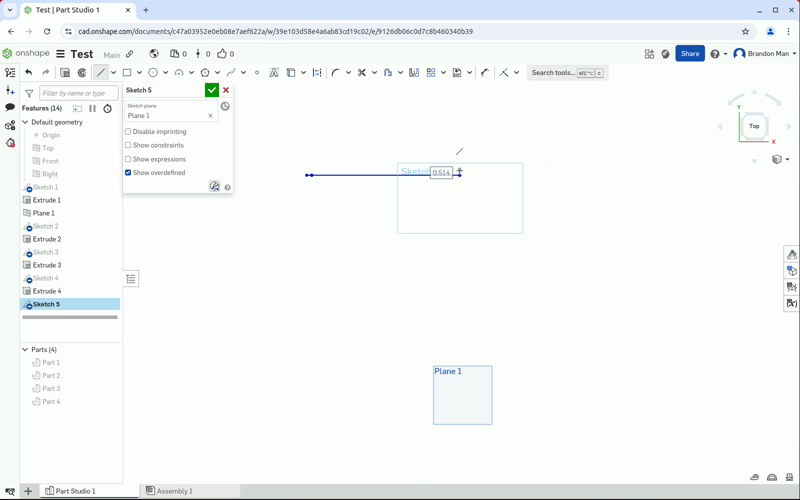
scroll(-6)
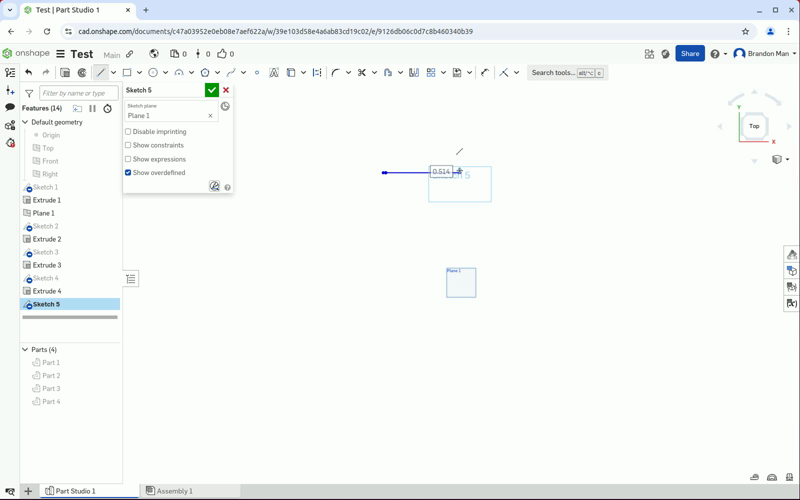
key_up(shift)
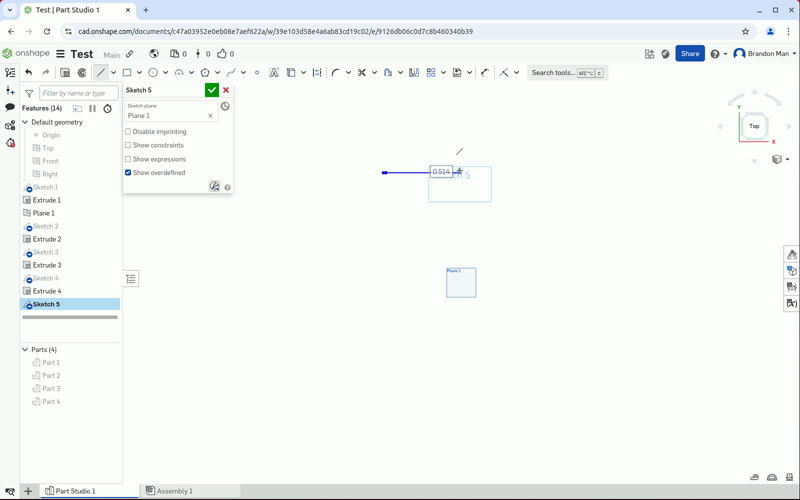
key_down(shift)
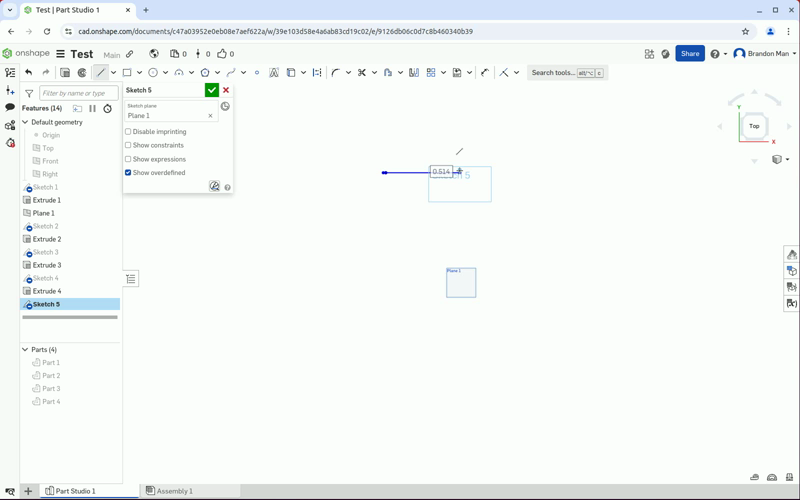
mouse_move(383, 170)
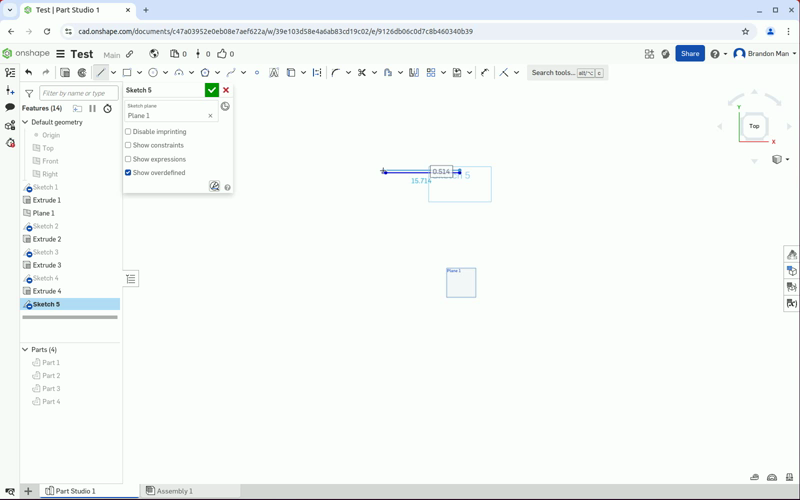
scroll(6)
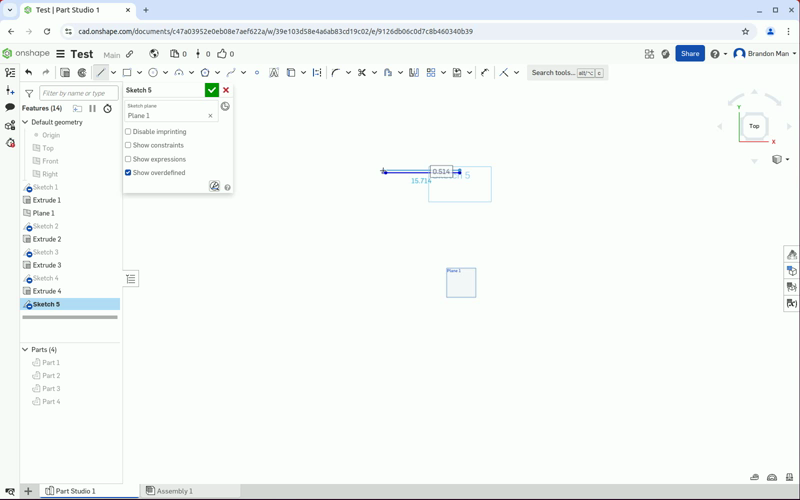
scroll(6)
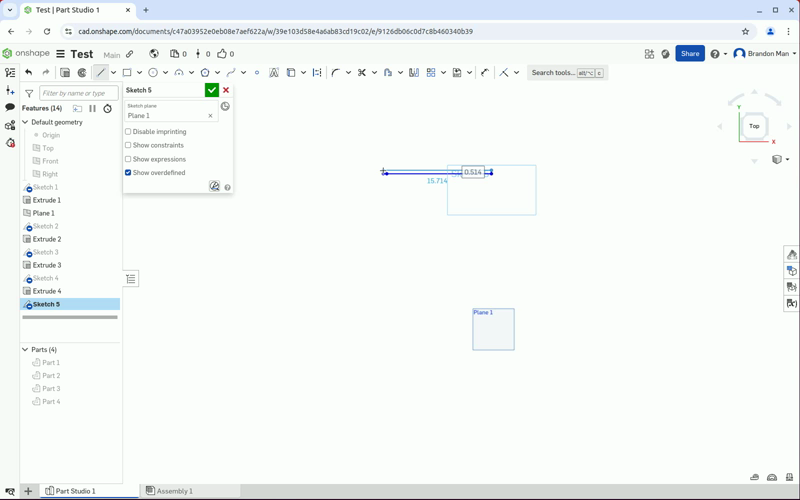
scroll(6)
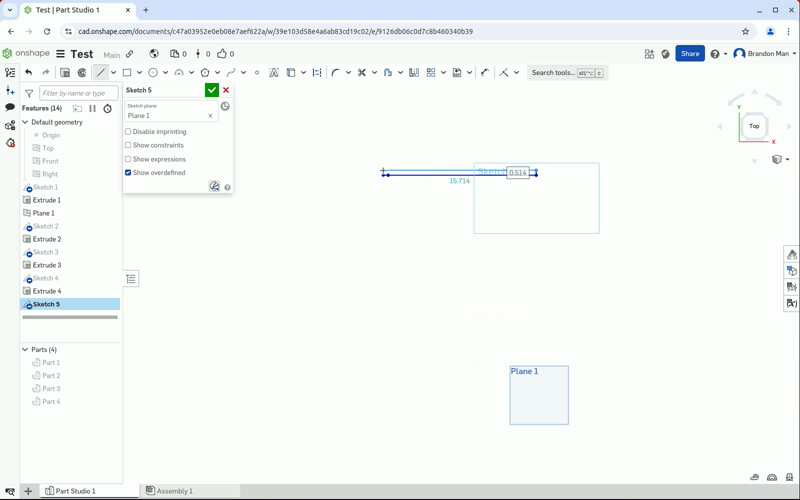
scroll(6)
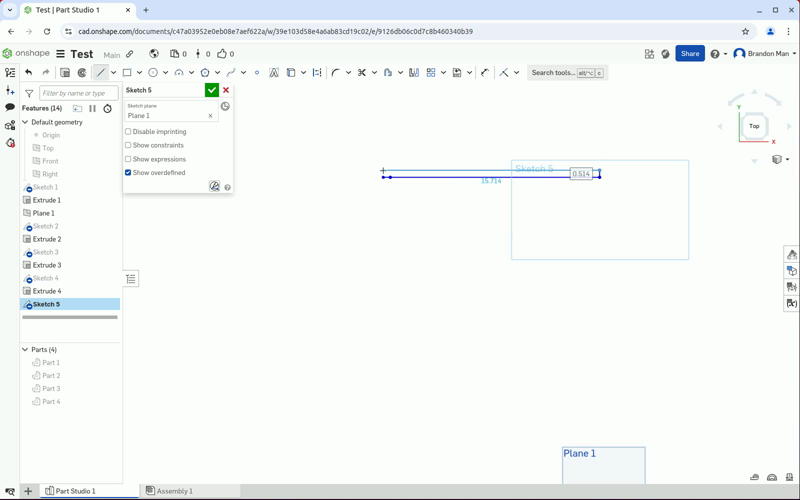
scroll(6)
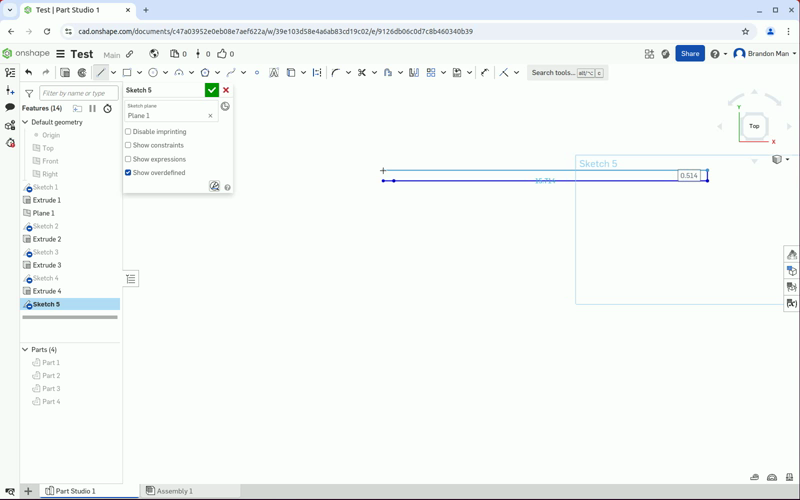
scroll(6)
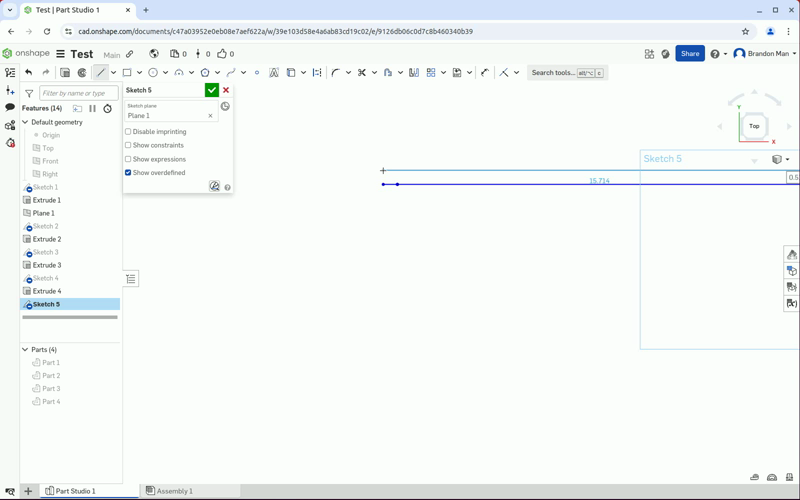
scroll(6)
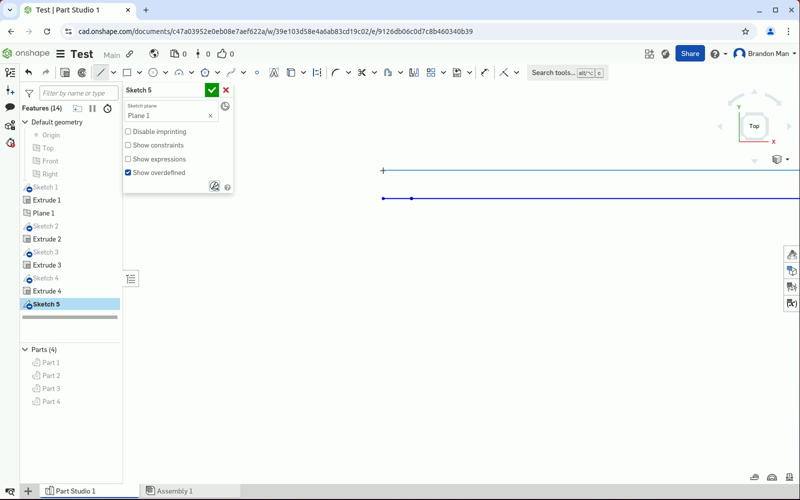
click(383, 170)
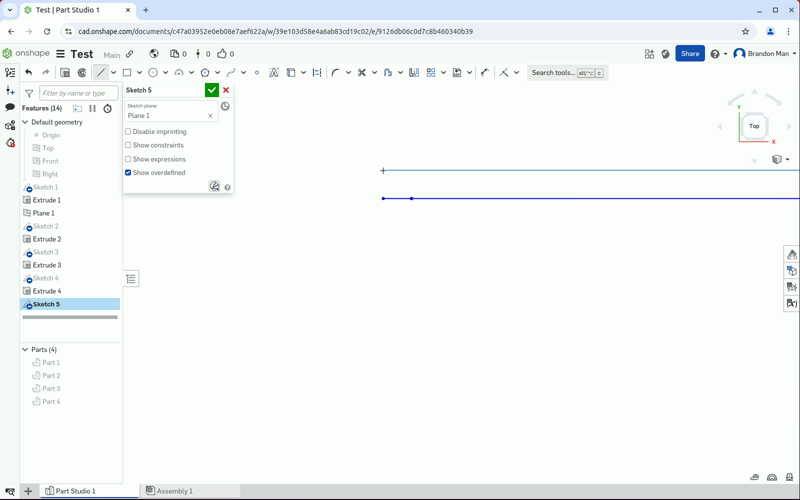
scroll(-6)
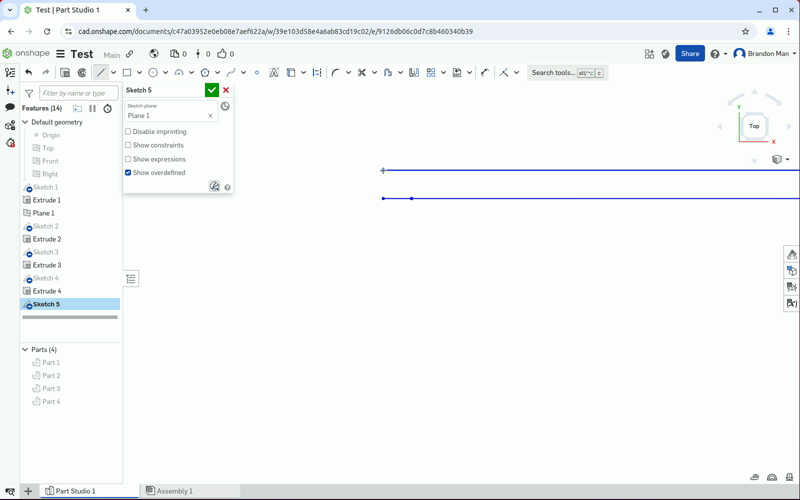
scroll(-6)
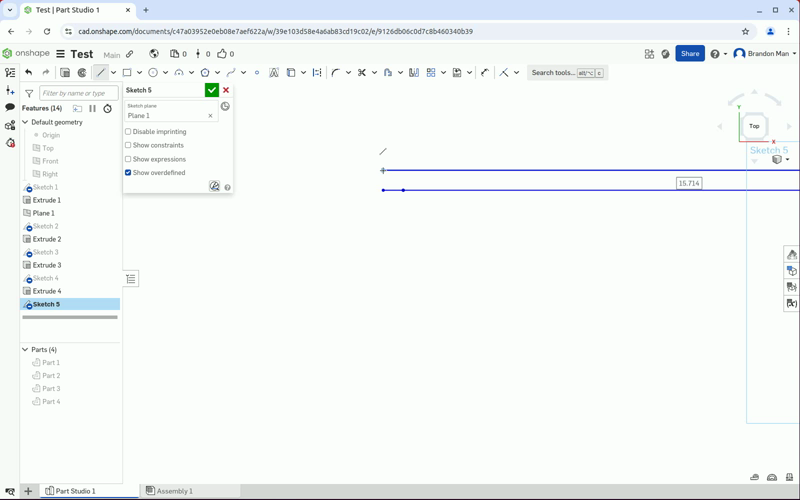
scroll(-6)
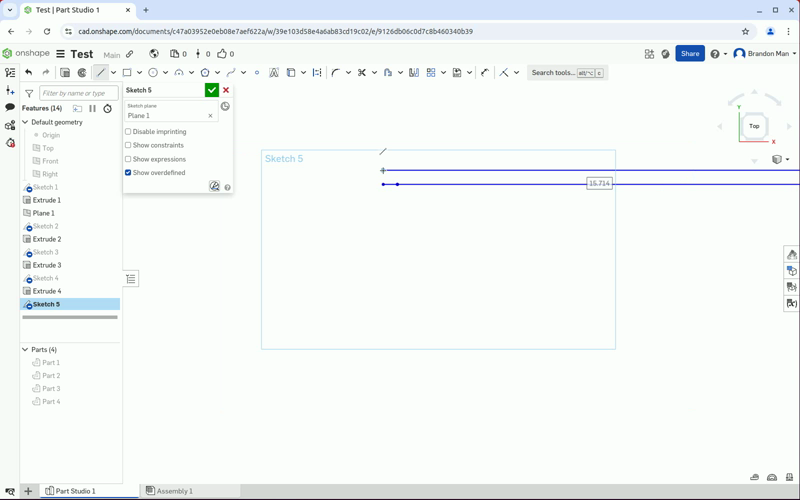
scroll(-6)
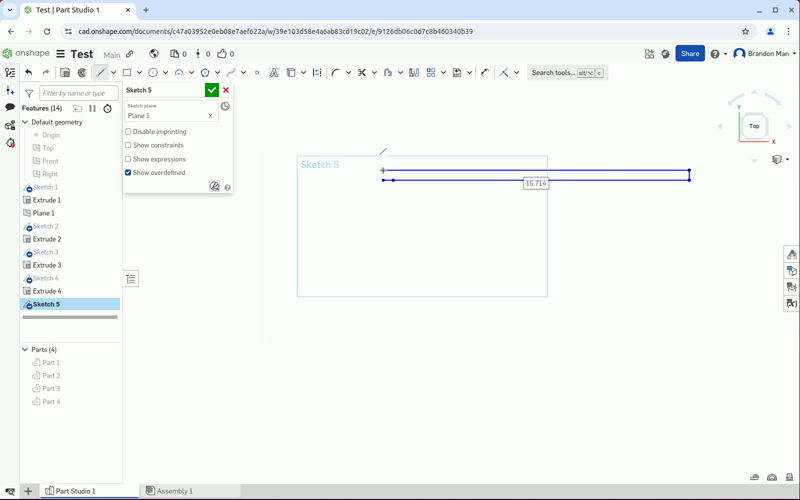
scroll(-6)
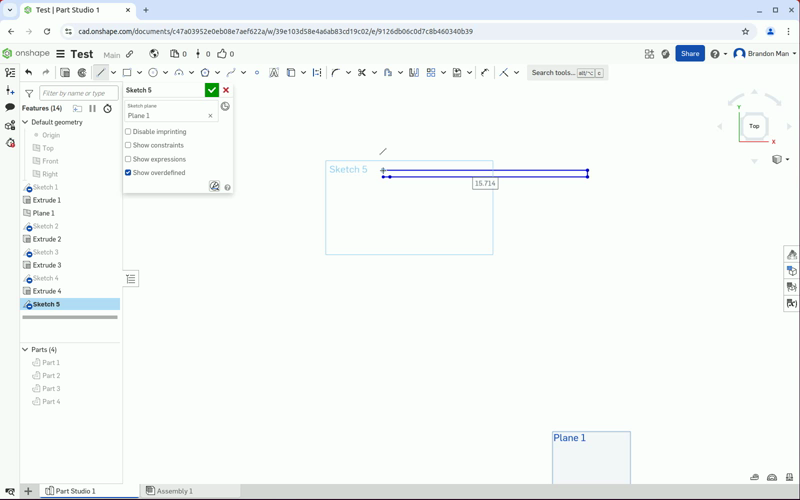
scroll(-6)
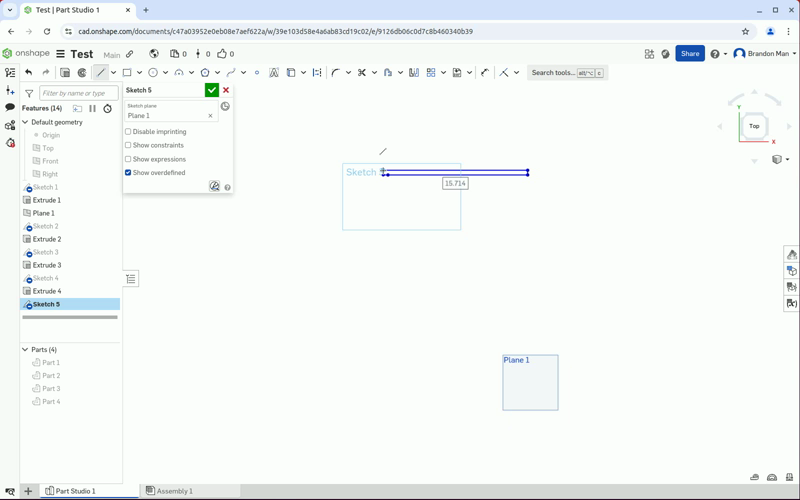
scroll(-6)
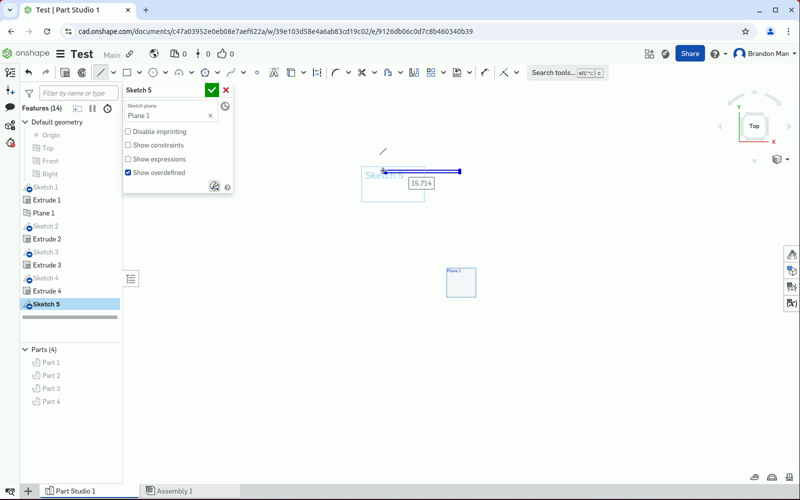
key_up(shift)
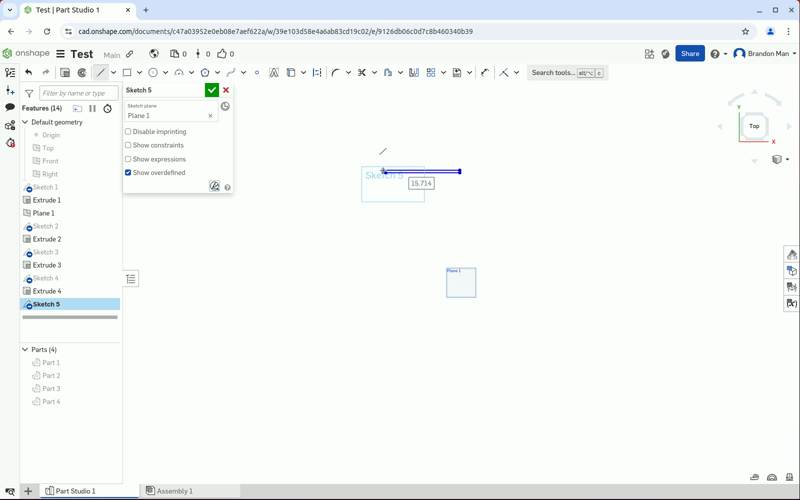
mouse_move(413, 170)
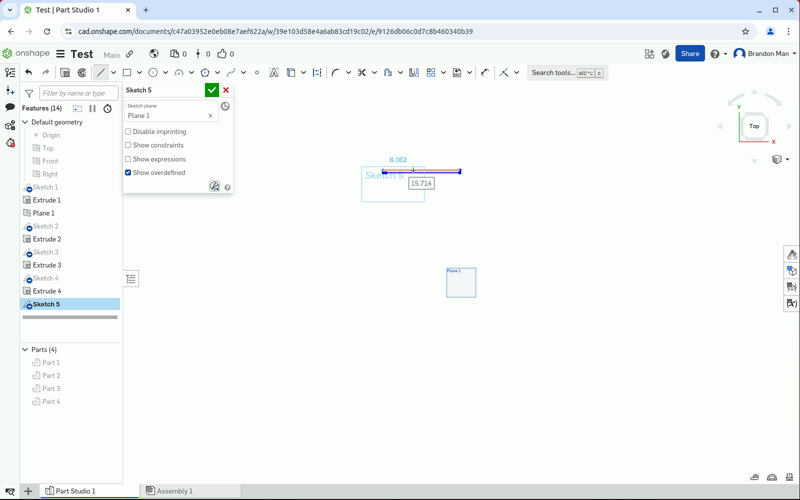
key_down(shift)
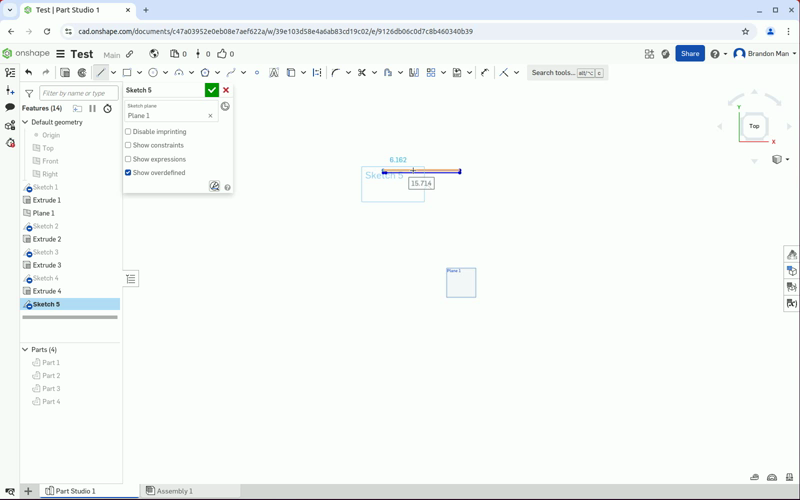
mouse_move(383, 172)
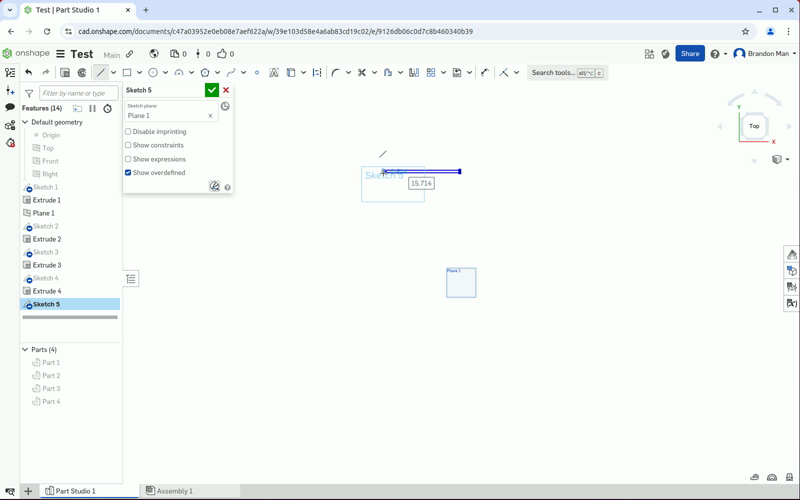
scroll(6)
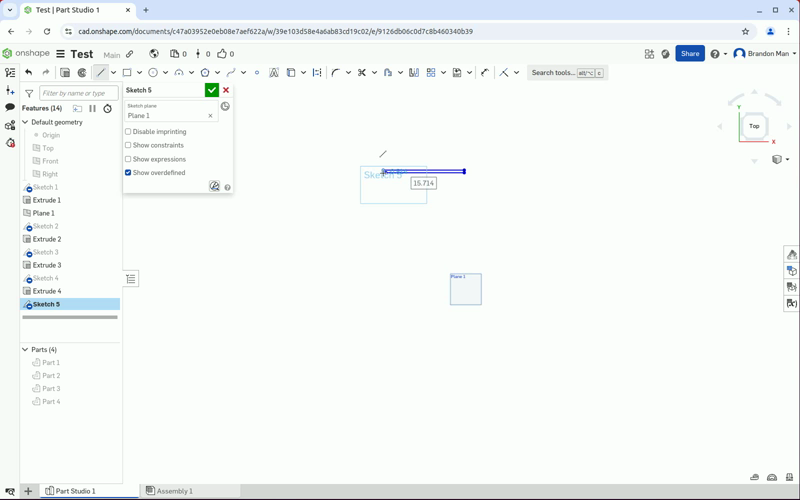
scroll(6)
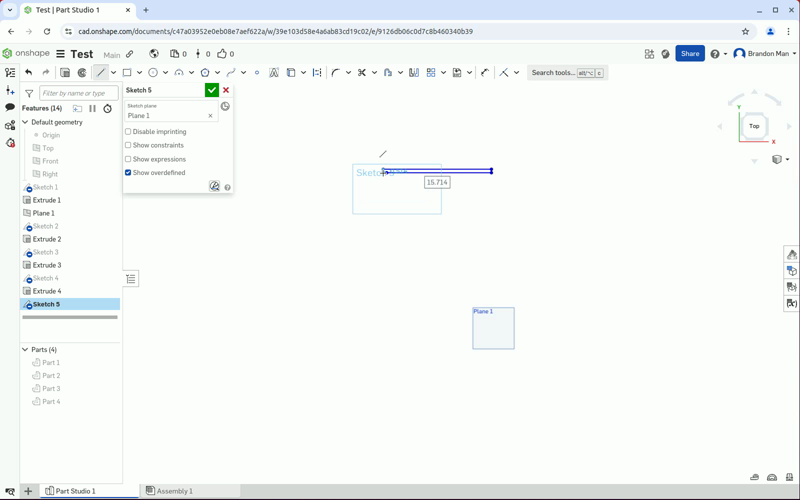
scroll(6)
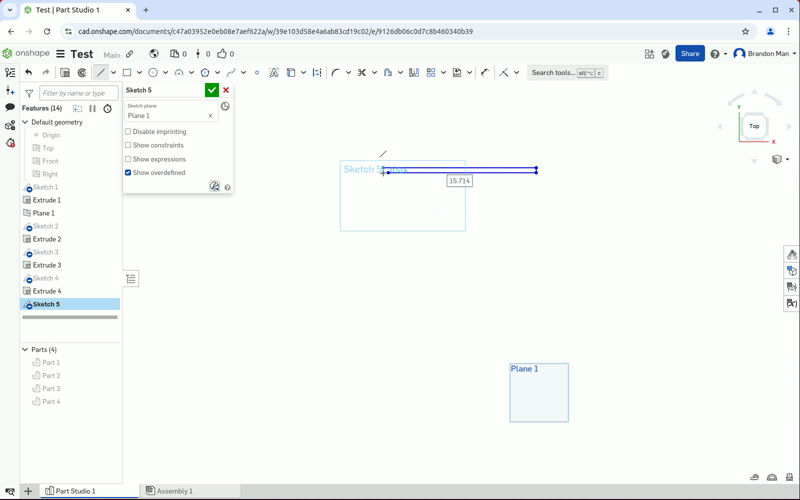
scroll(6)
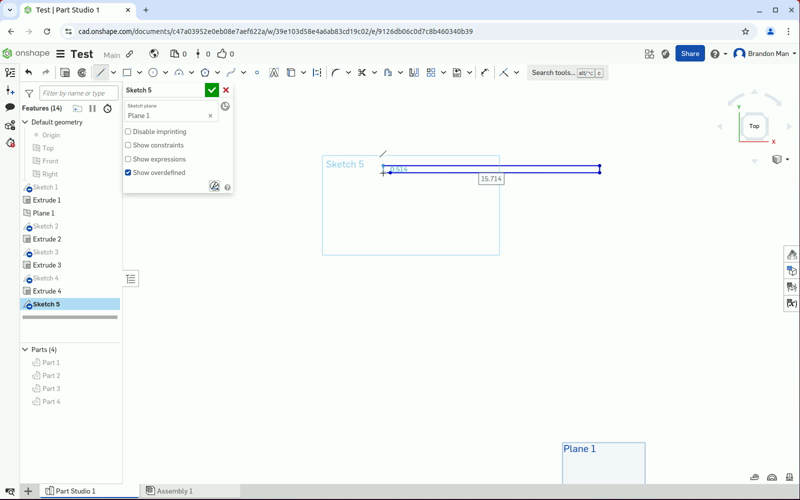
scroll(6)
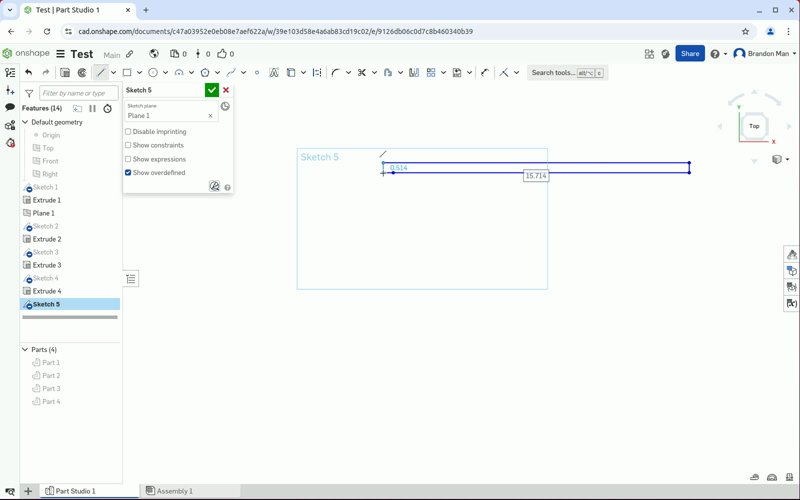
scroll(6)
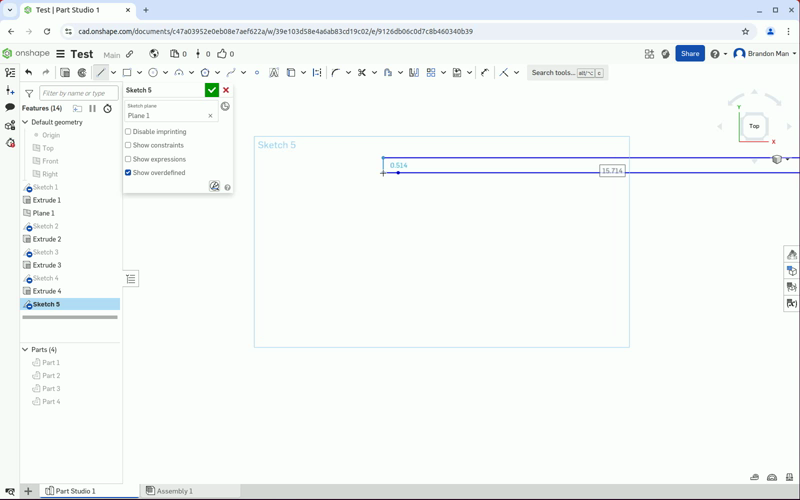
scroll(6)
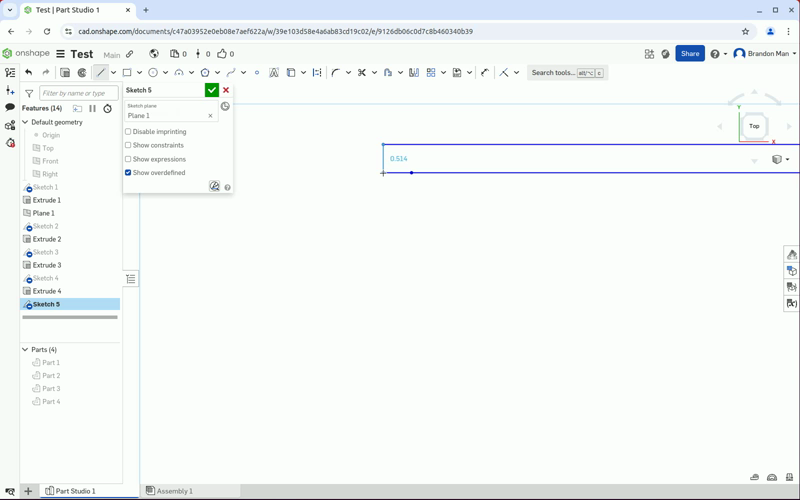
key_up(shift)
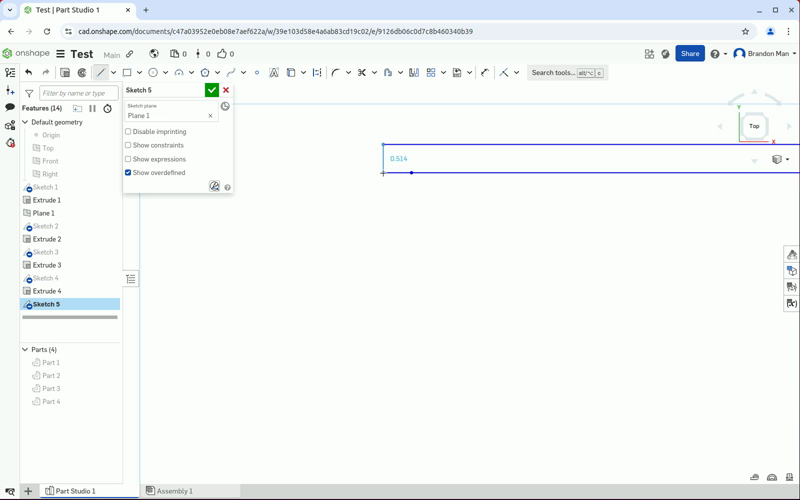
click(383, 172)
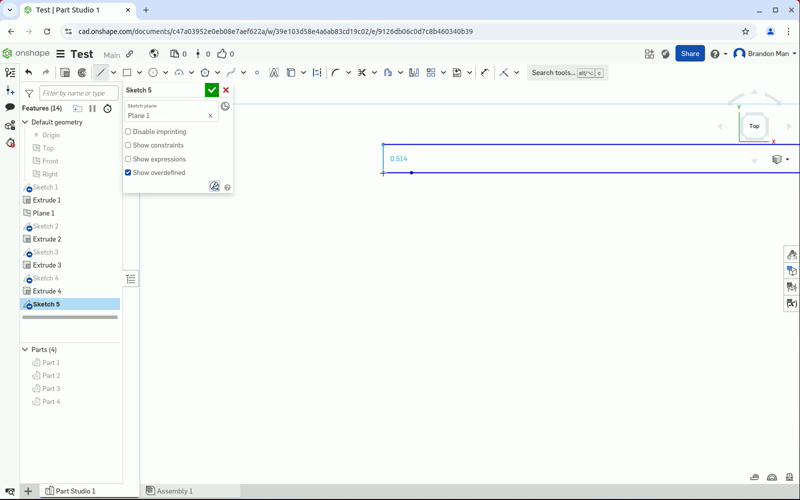
scroll(-6)
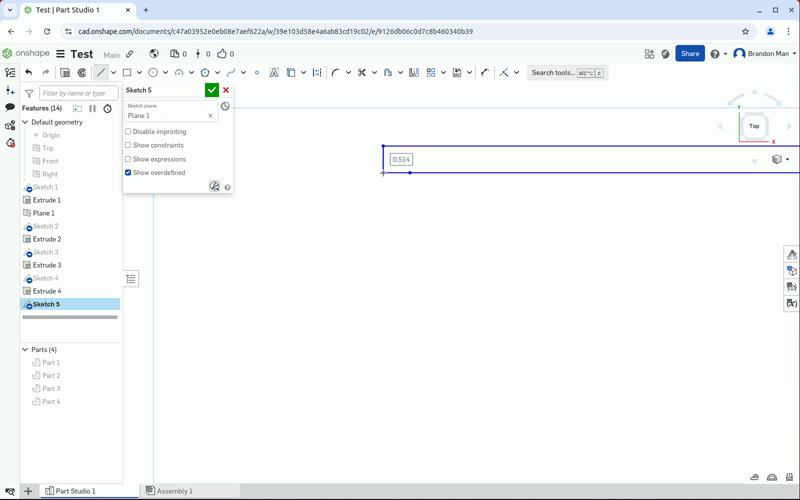
scroll(-6)
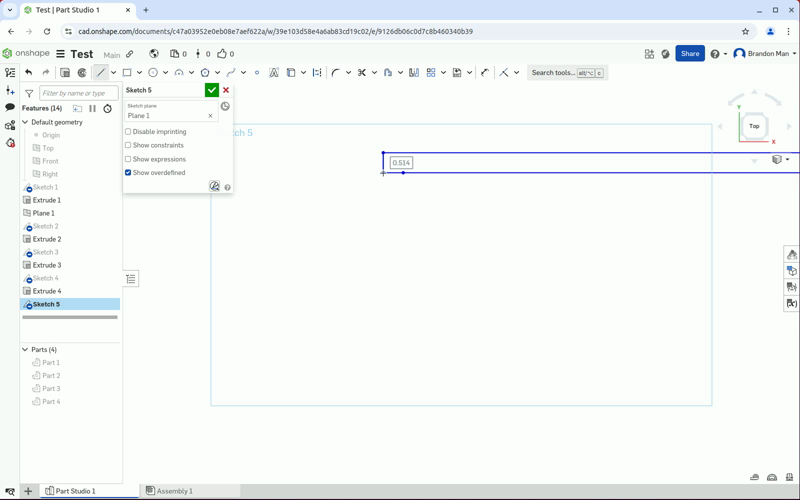
scroll(-6)
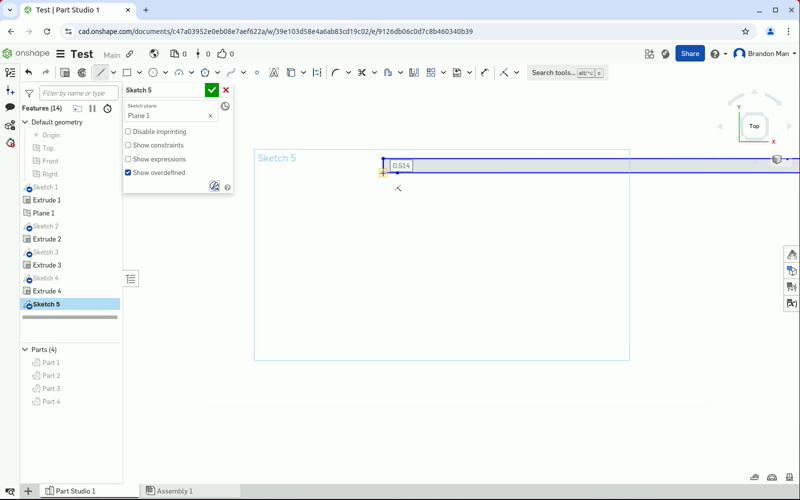
scroll(-6)
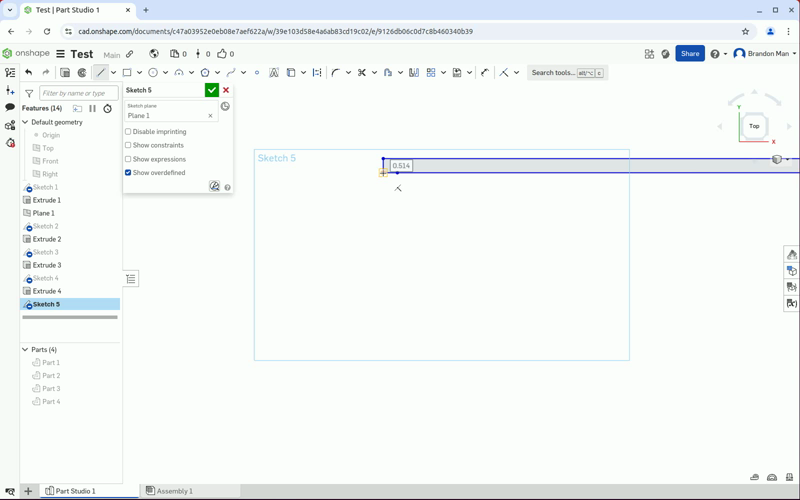
scroll(-6)
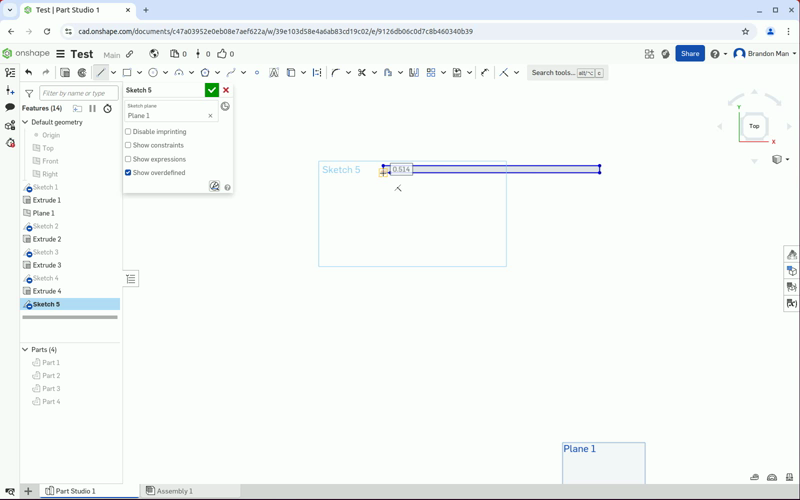
scroll(-6)
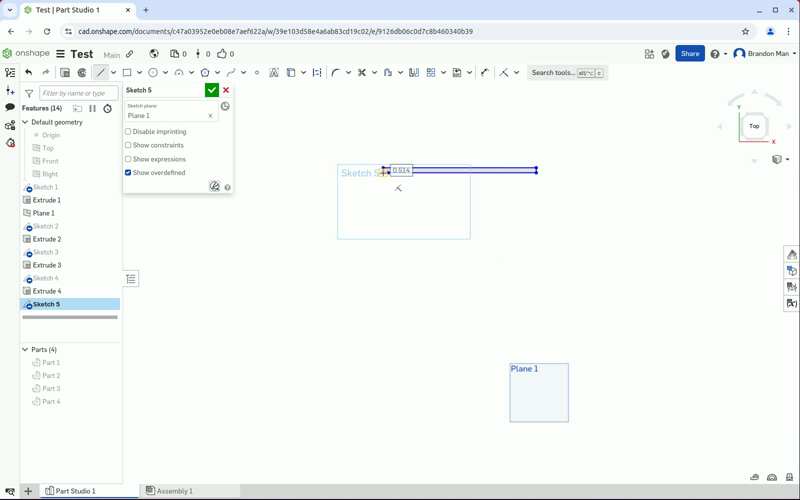
scroll(-6)
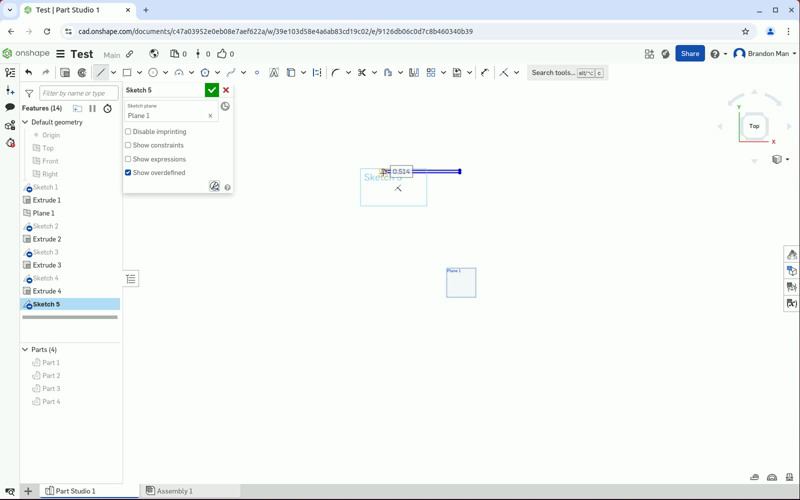
key(esc)
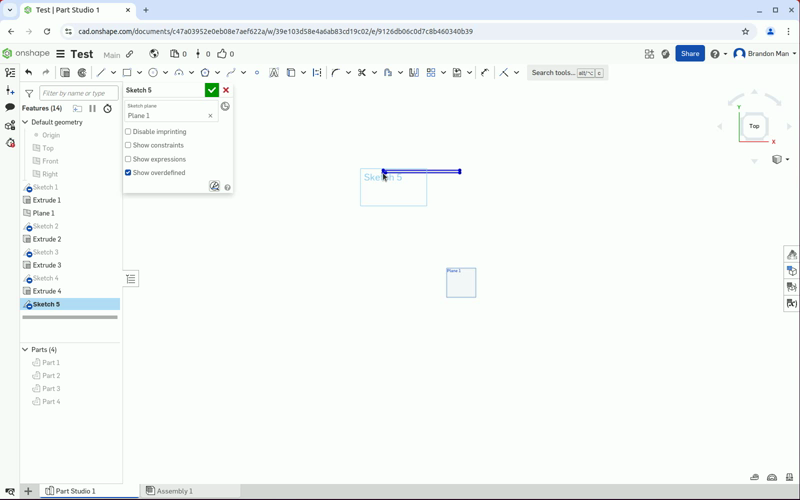
mouse_move(410, 172)
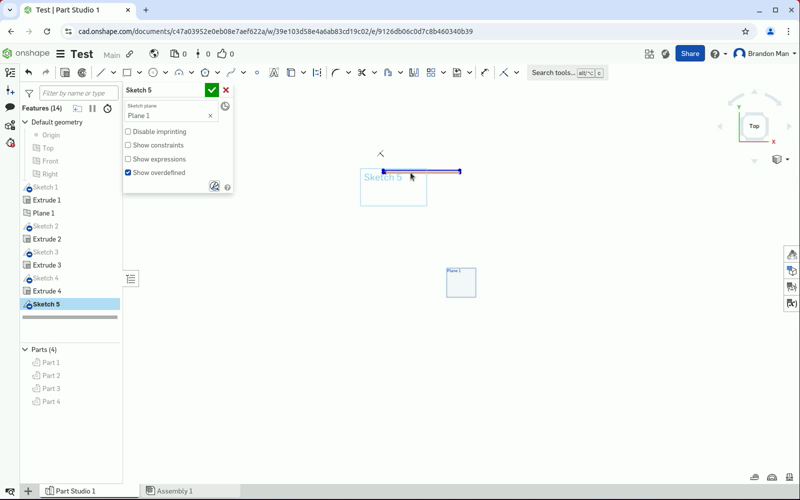
scroll(6)
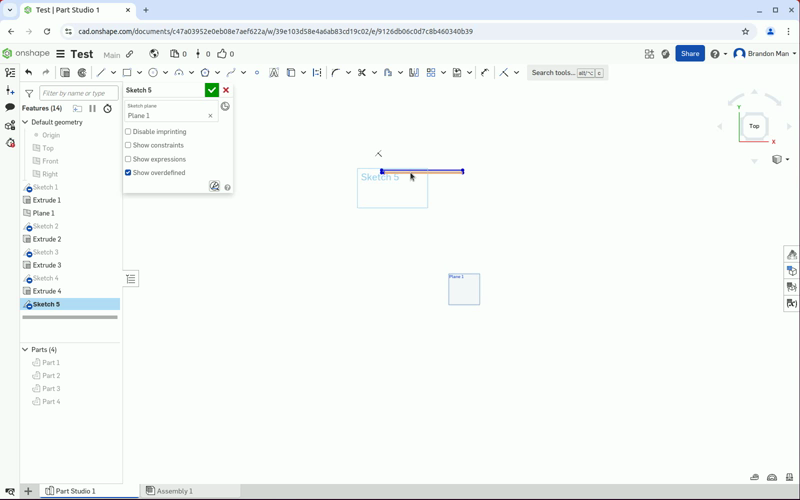
scroll(6)
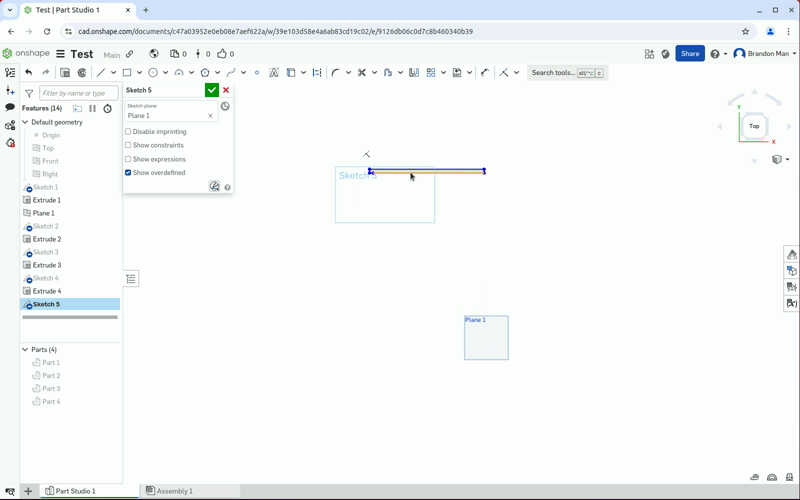
scroll(6)
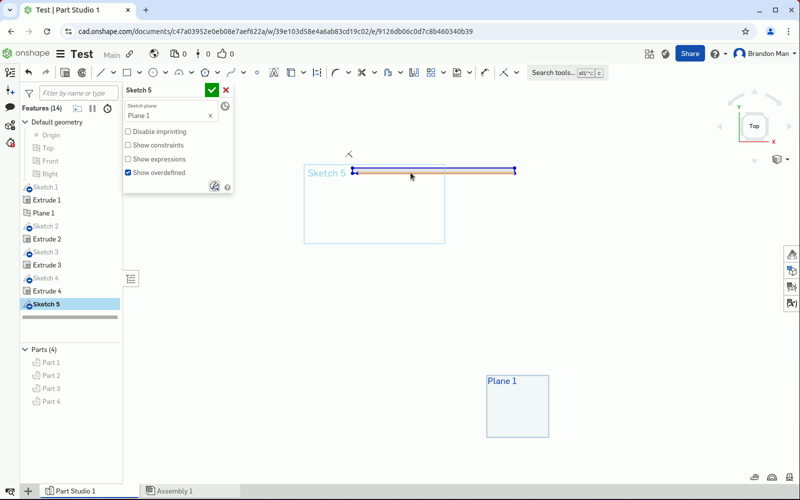
scroll(6)
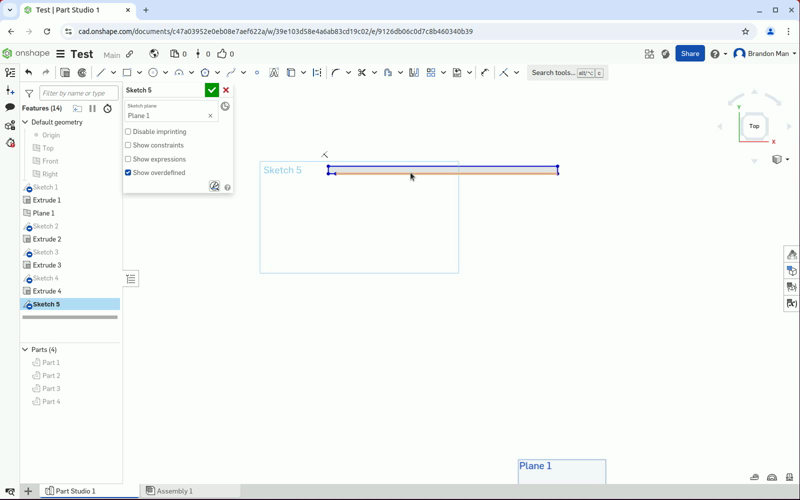
scroll(6)
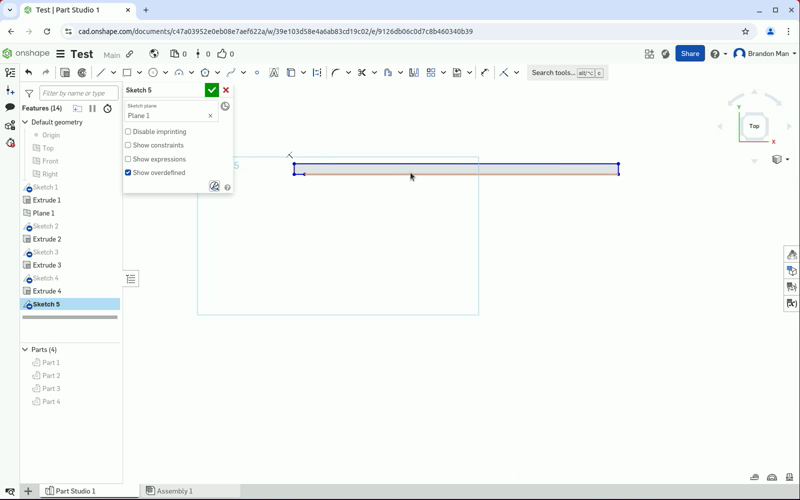
scroll(6)
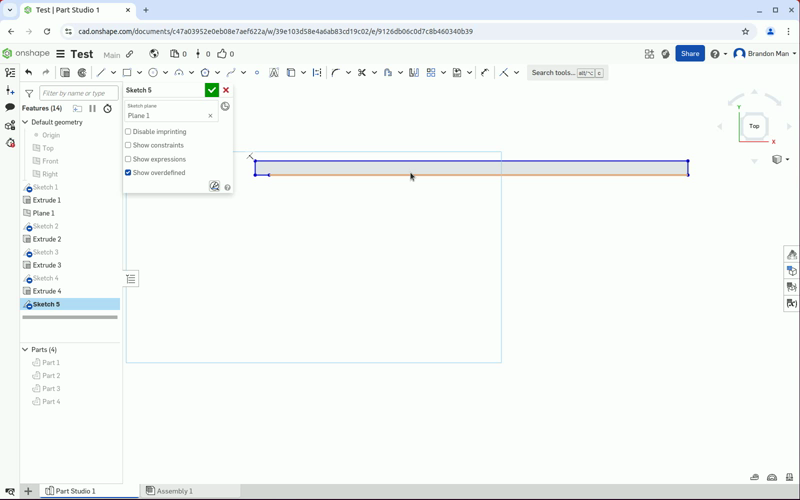
scroll(6)
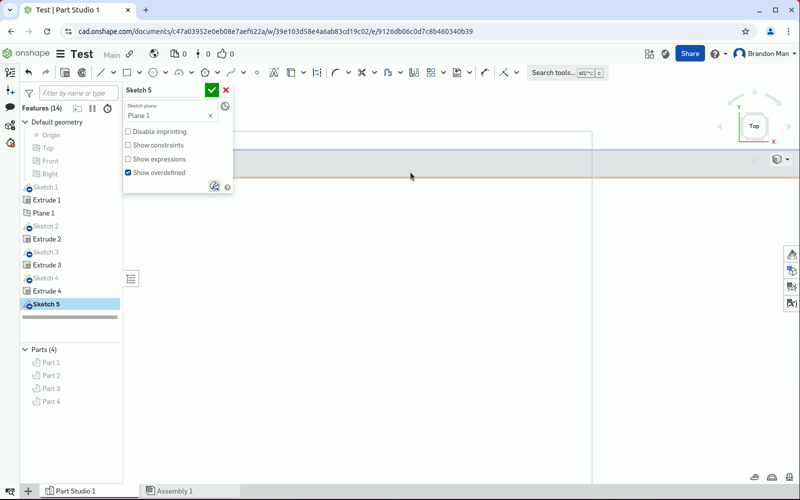
click(410, 172)
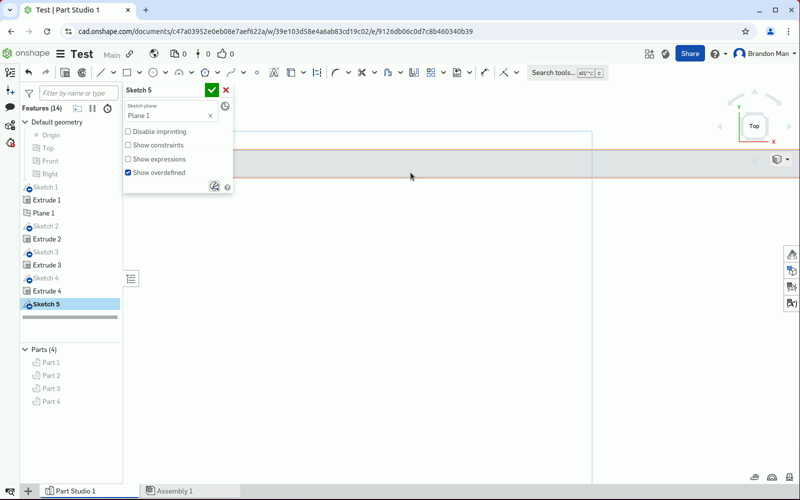
scroll(-6)
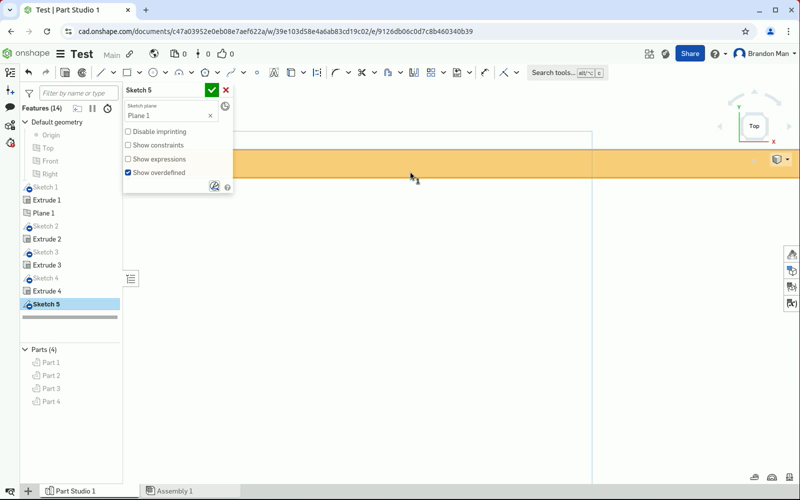
scroll(-6)
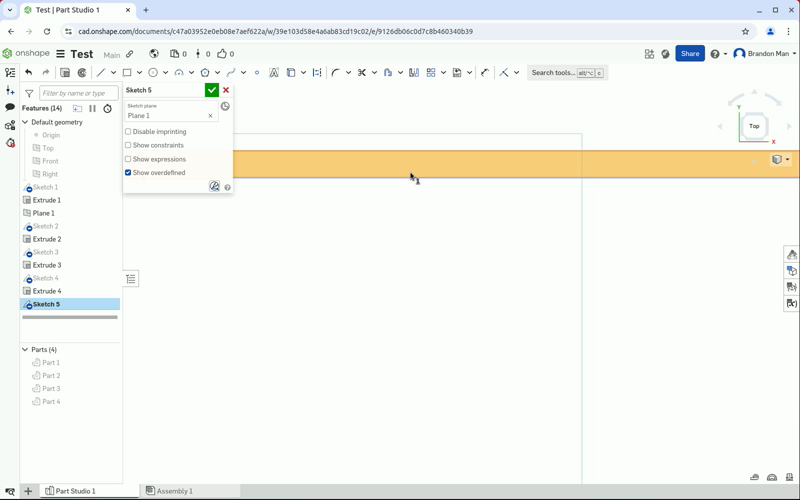
scroll(-6)
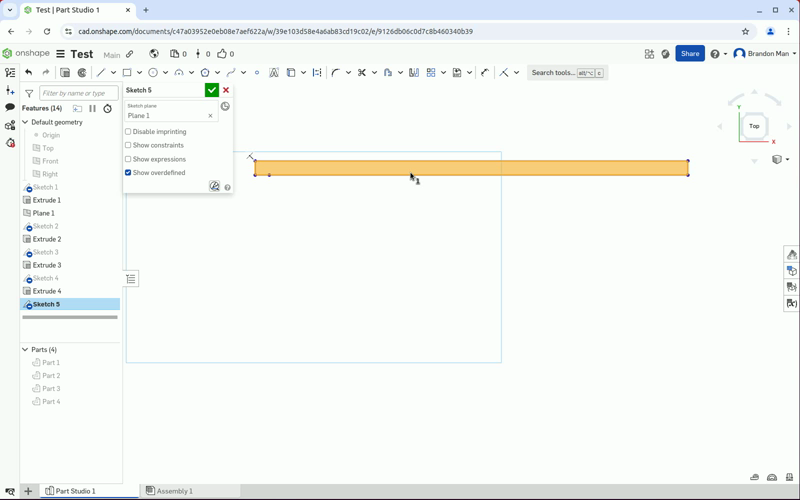
scroll(-6)
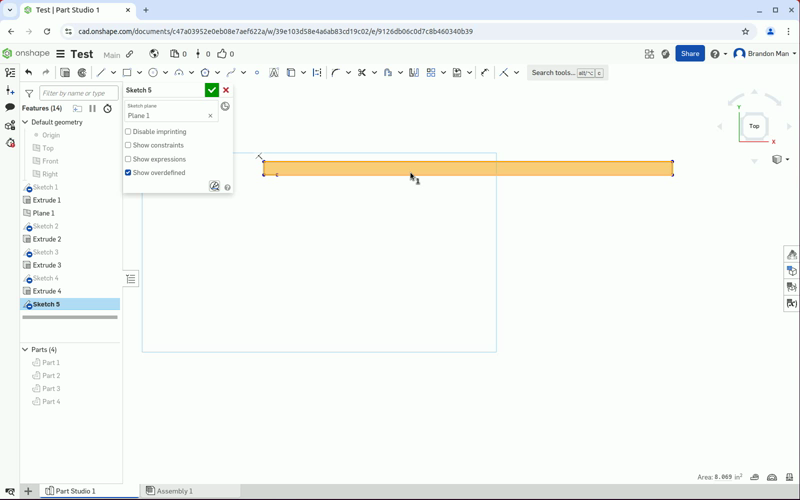
scroll(-6)
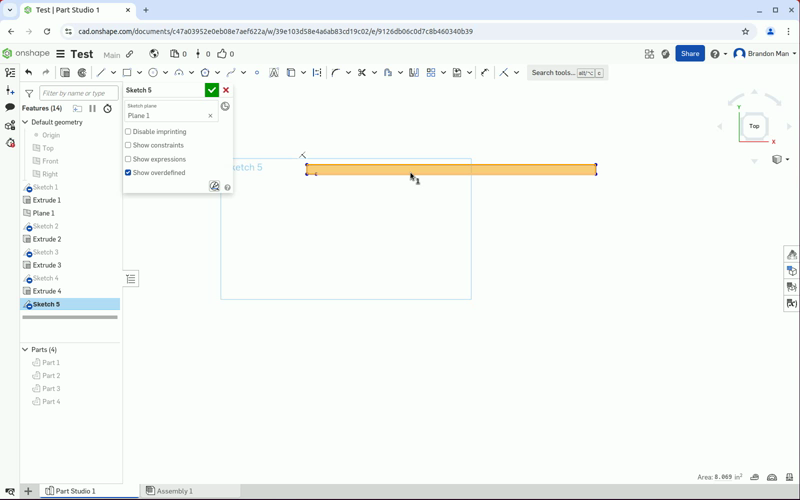
scroll(-6)
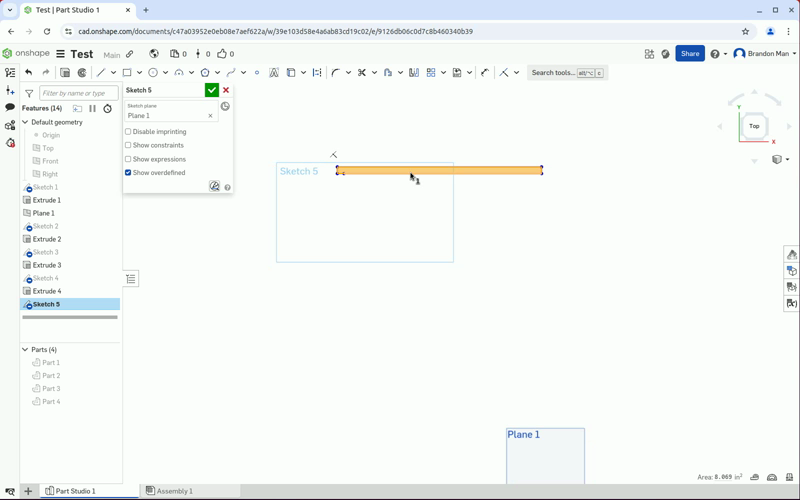
scroll(-6)
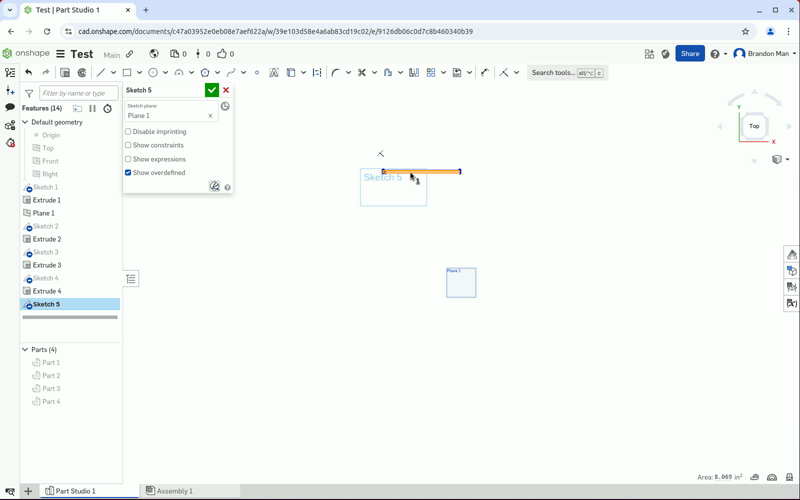
mouse_move(73, 352)
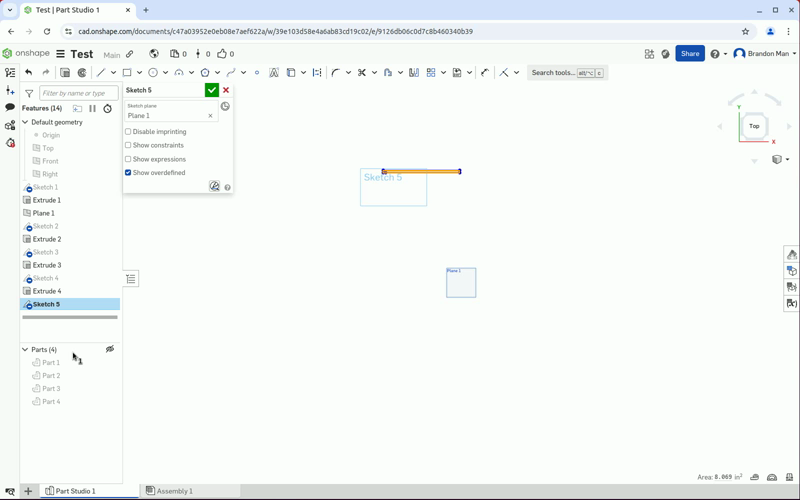
key(shift+y)
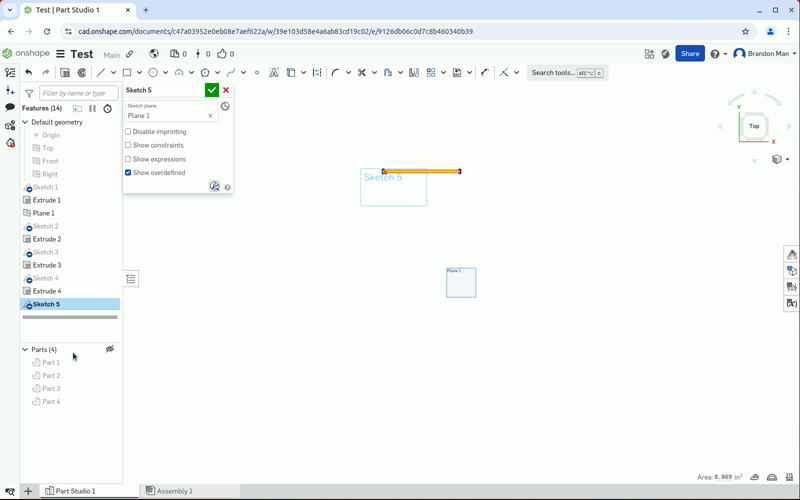
key(shift+e)
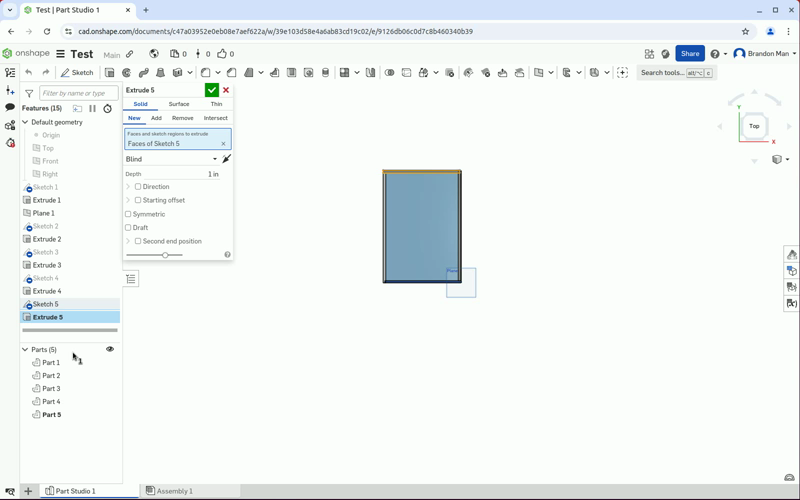
mouse_move(143, 106)
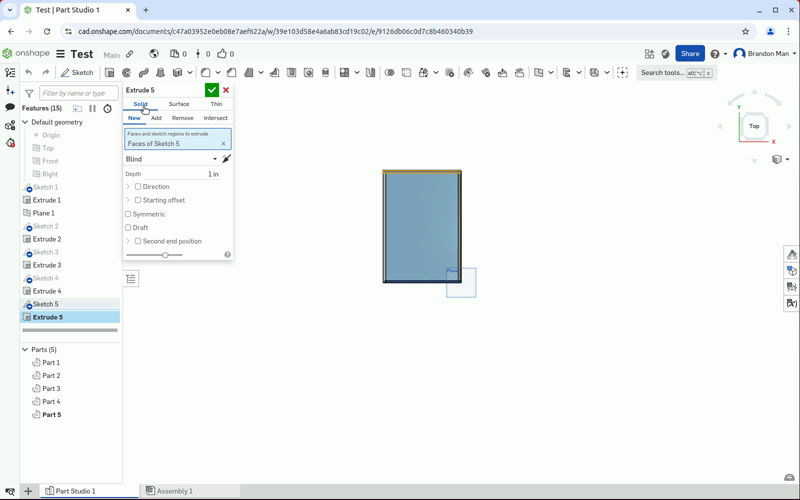
click(143, 106)
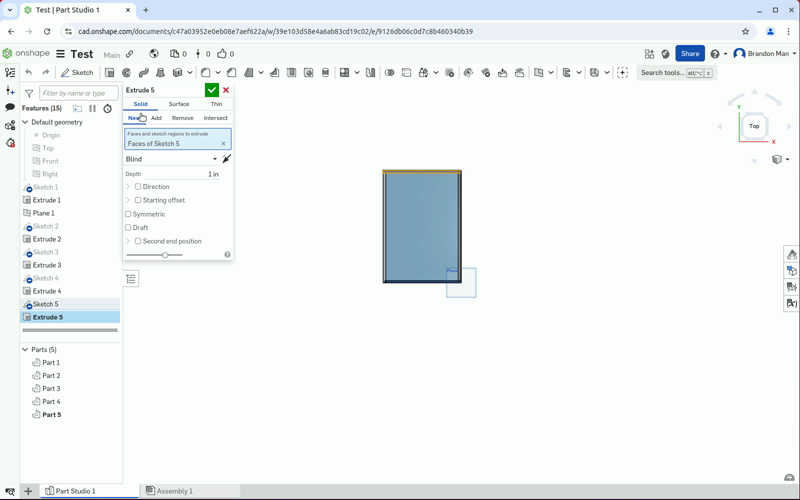
mouse_move(137, 120)
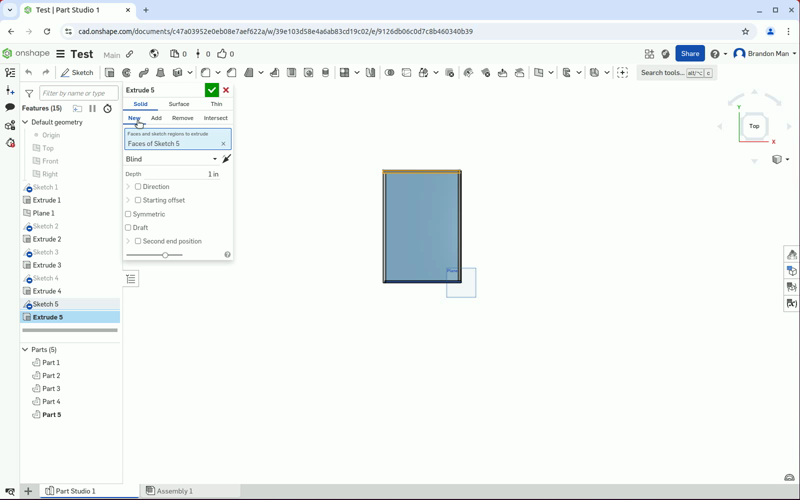
click(137, 120)
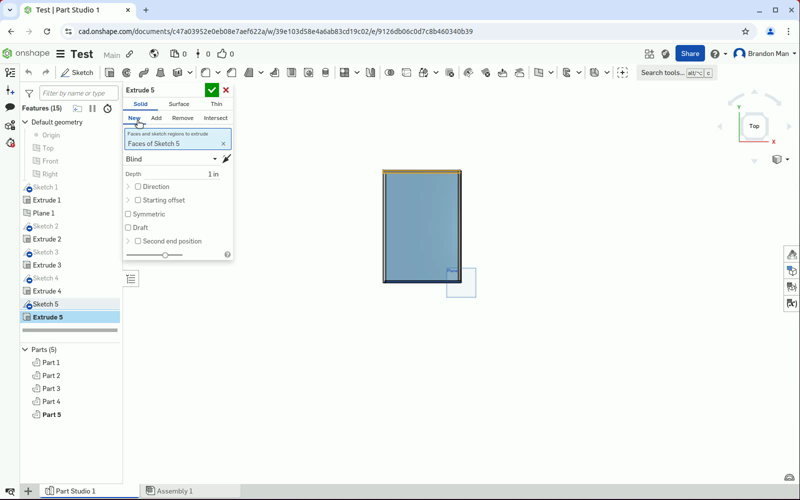
key(tab, 4)
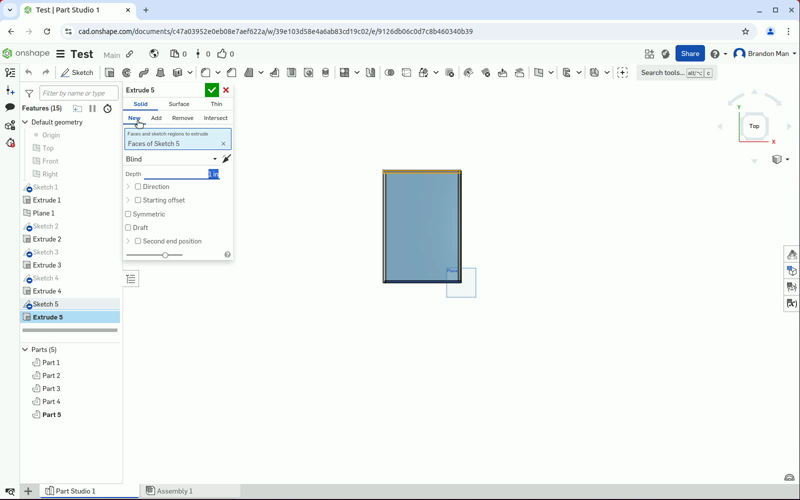
text(3.611)
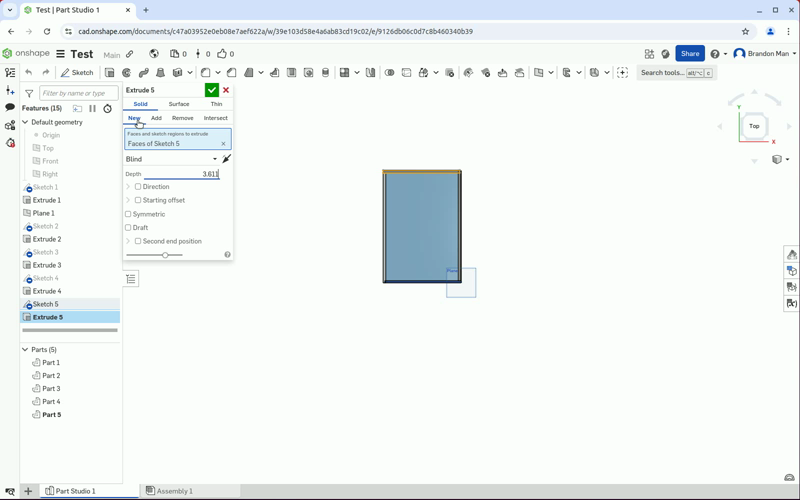
key(enter)
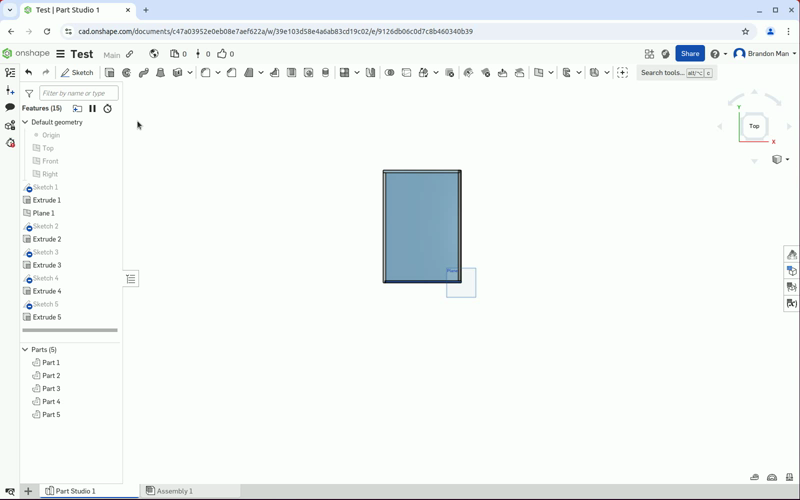
key(shift+h)
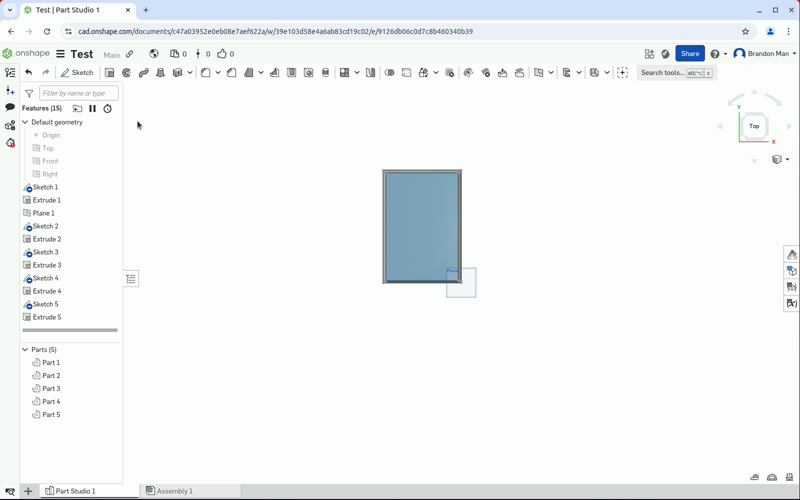
key(shift+h)
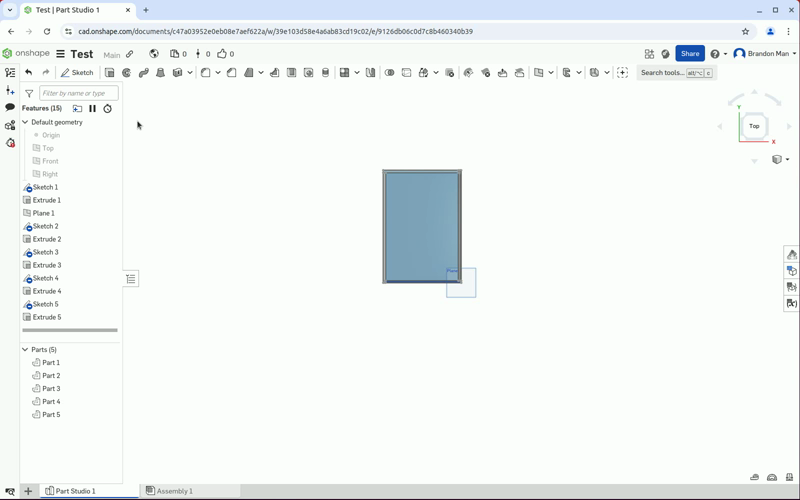
key(shift+7)
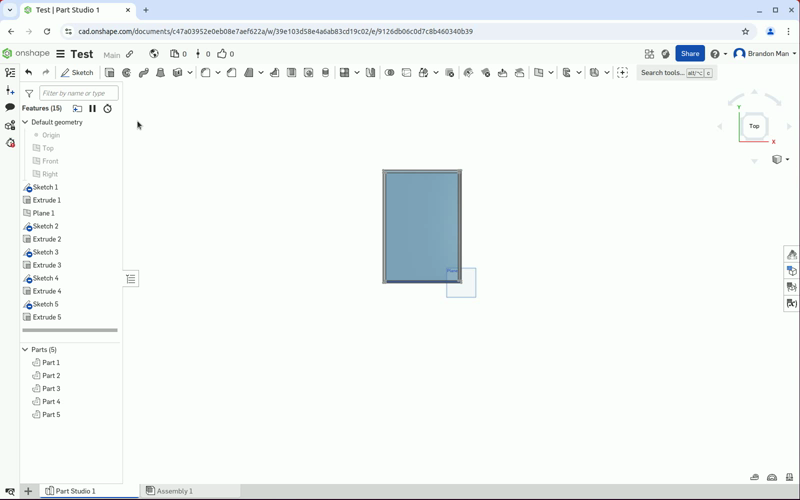
key(up, 3)
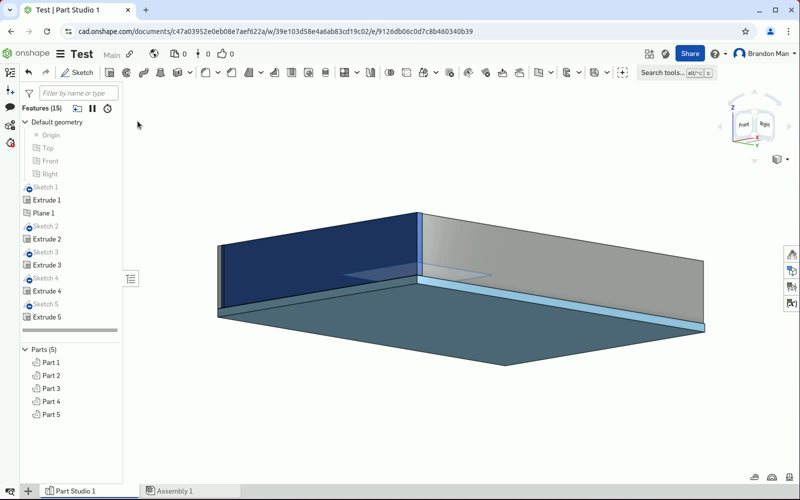
key(left, 3)
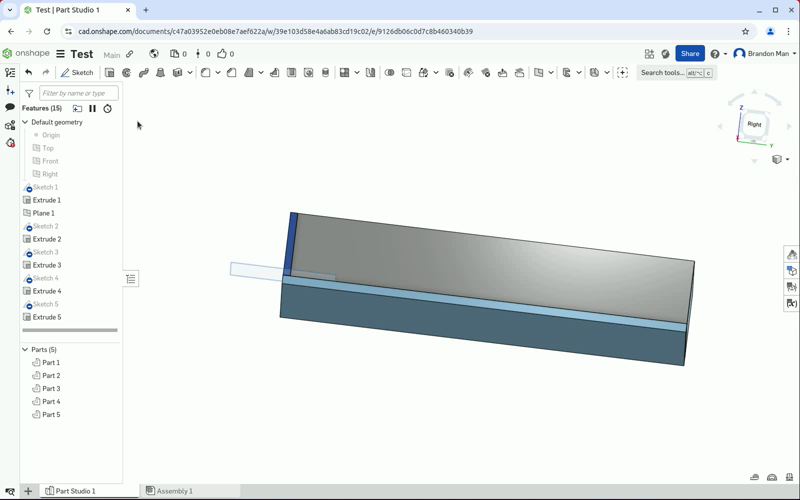
key(right, 3)
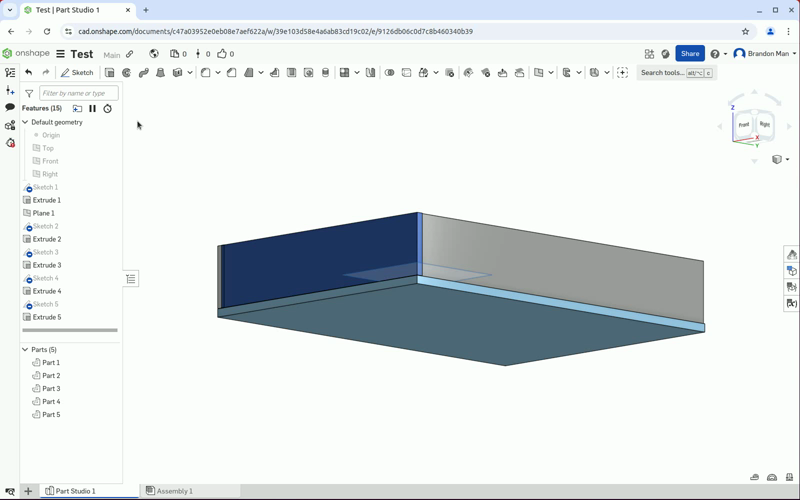
key(down, 3)
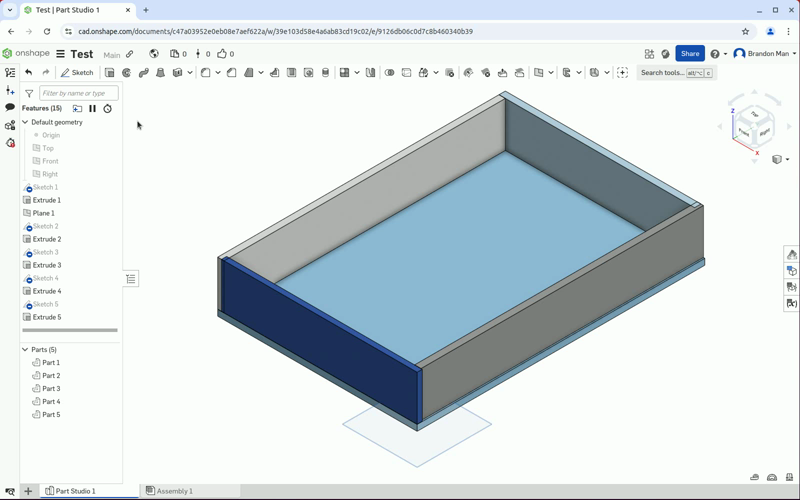
mouse_move(73, 189)
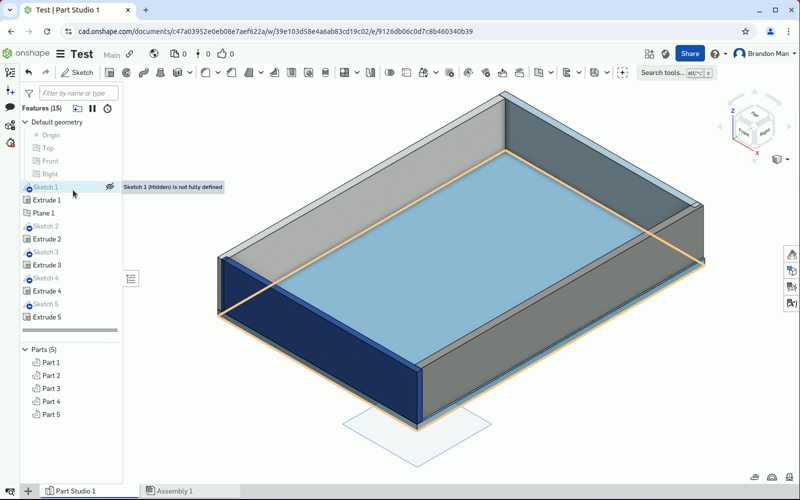
click(73, 189)